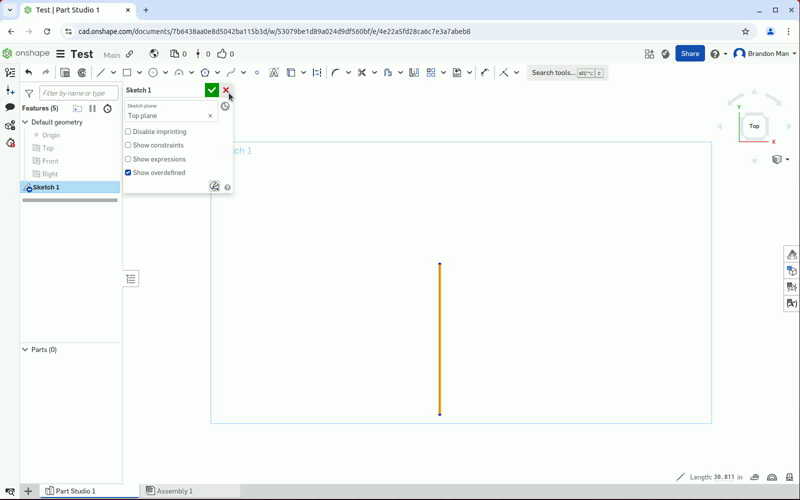
key(shift+h)
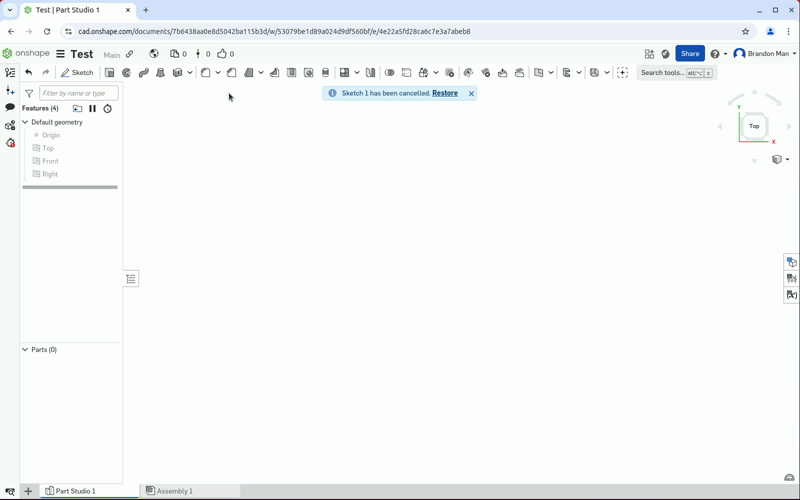
mouse_move(73, 352)
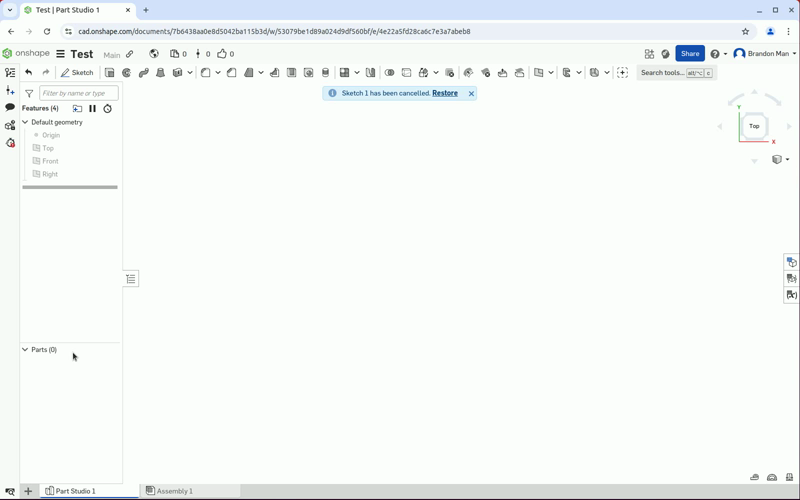
key(y)
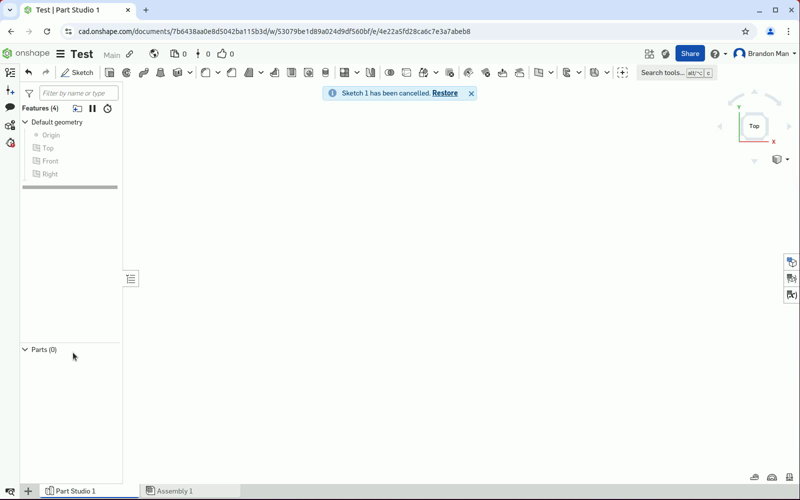
key(shift+p)
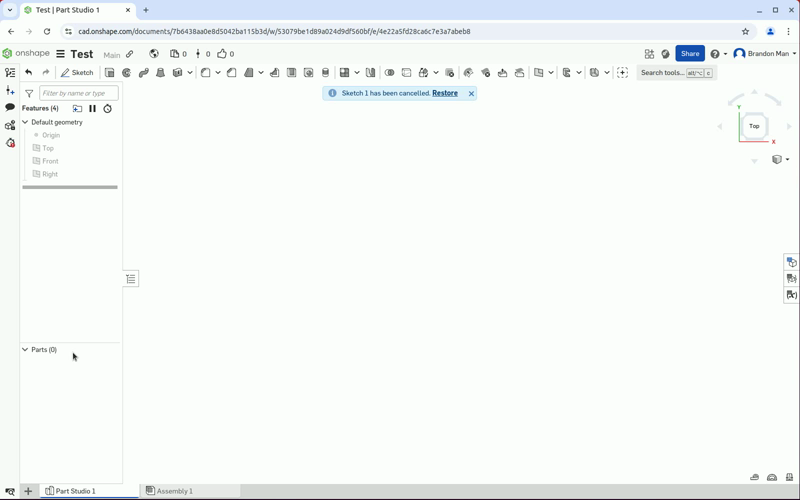
key(space)
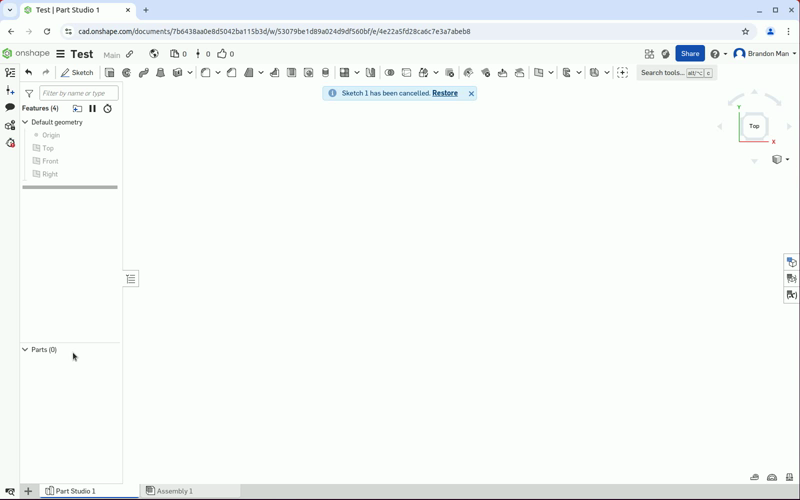
key_down(shift)
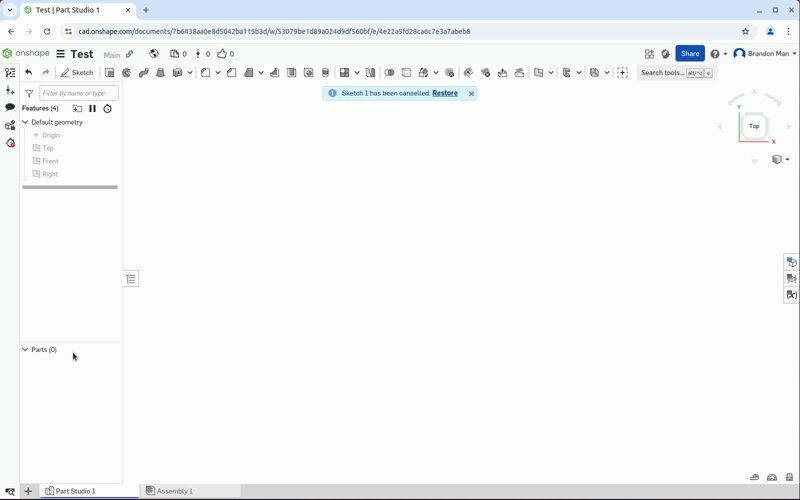
key(up)
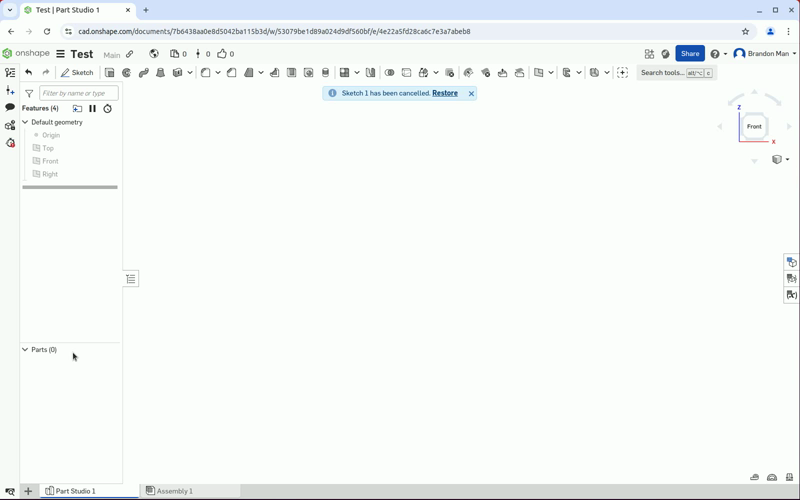
key_up(shift)
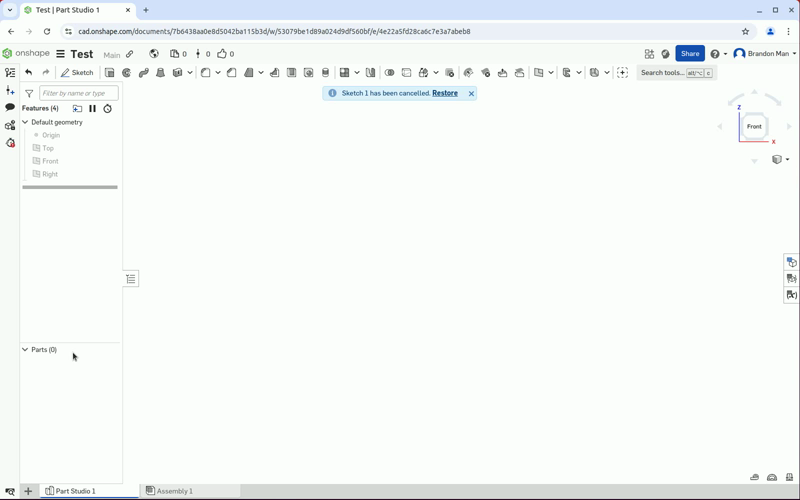
mouse_move(73, 352)
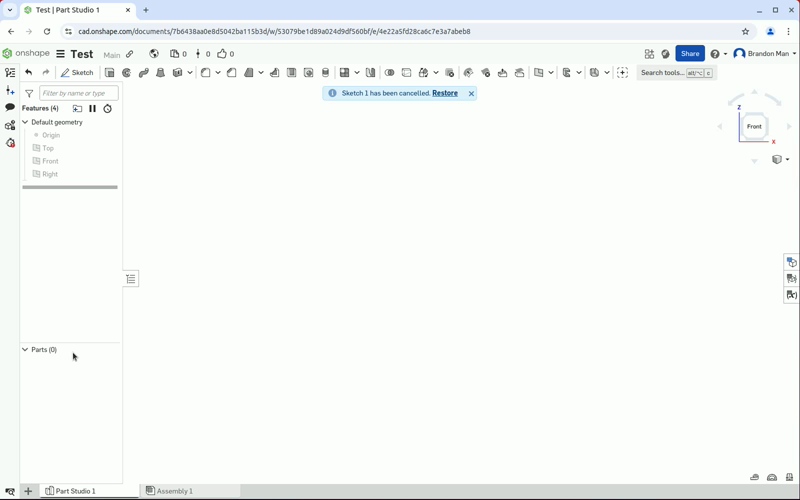
key(shift+y)
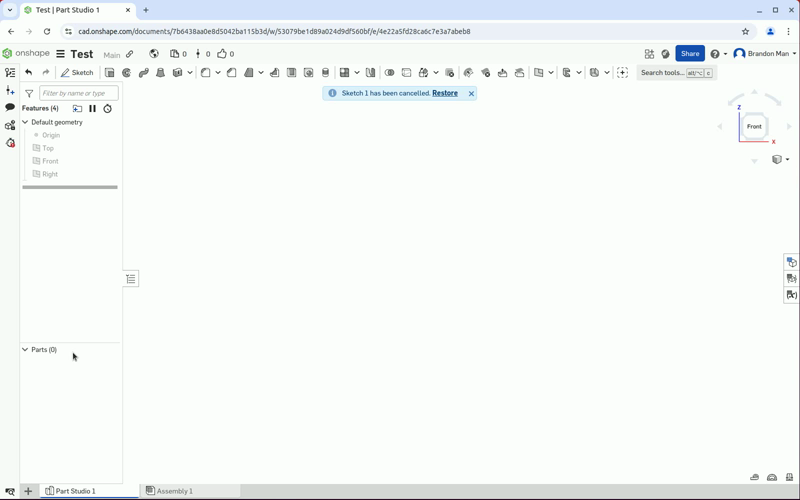
key(shift+s)
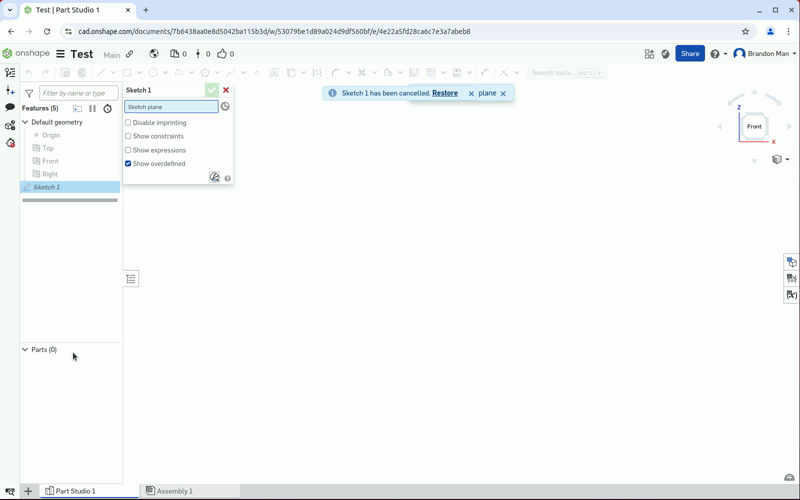
mouse_move(73, 163)
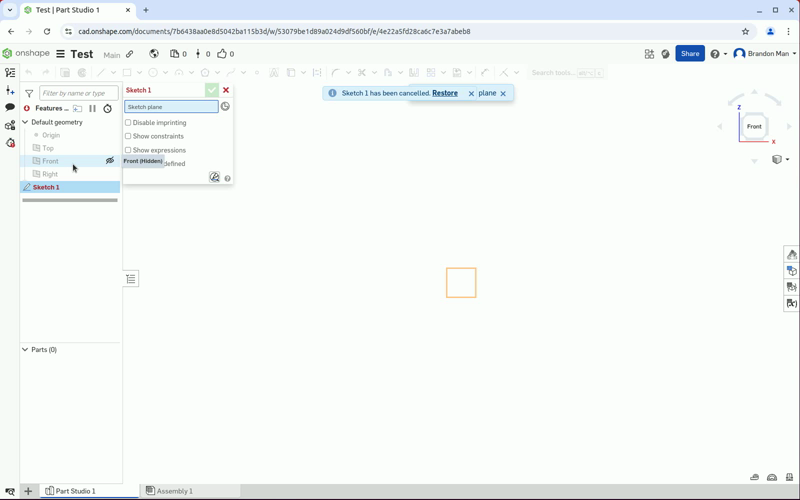
click(73, 163)
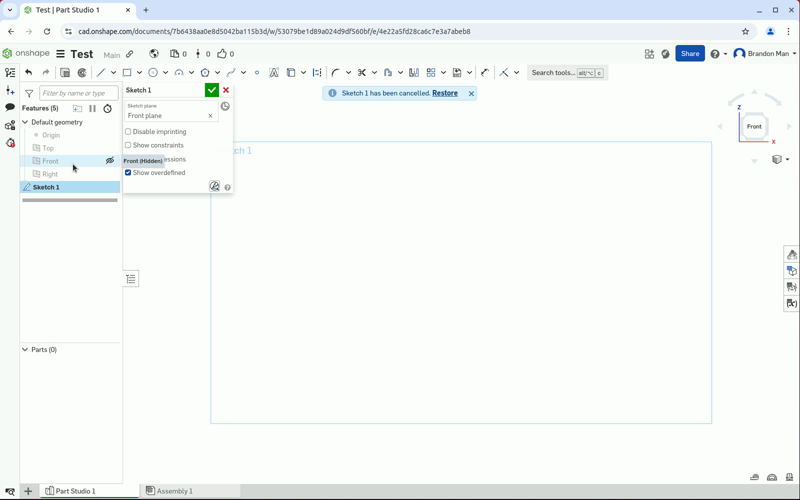
mouse_move(73, 352)
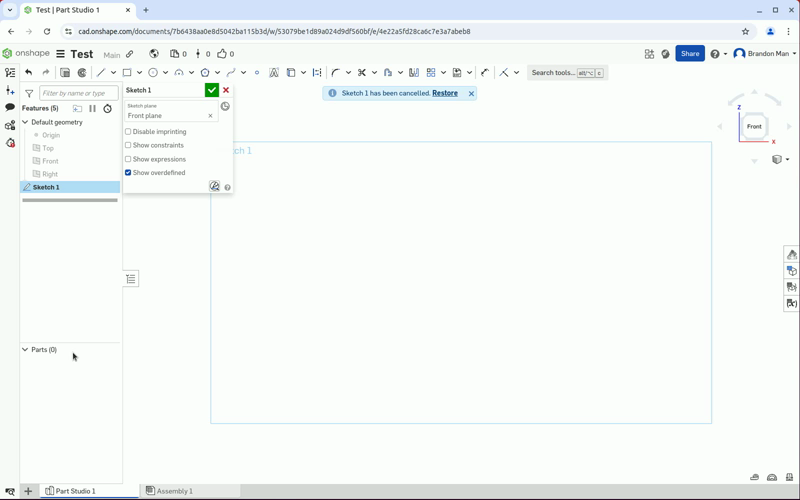
key(y)
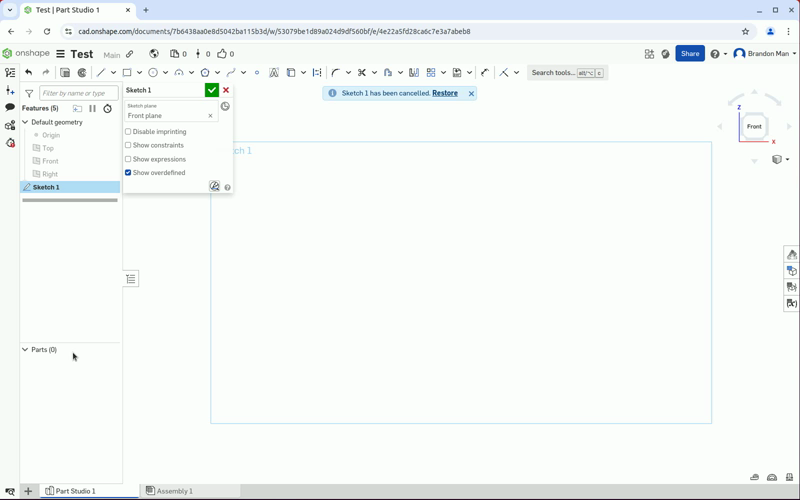
key(l)
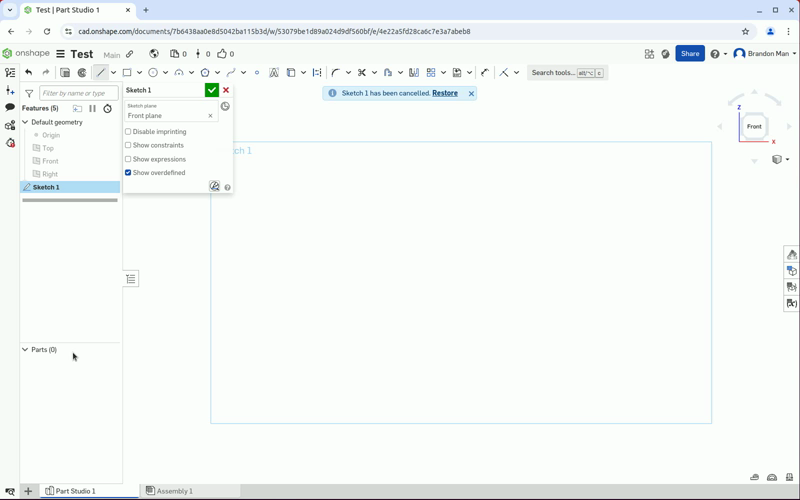
key_down(shift)
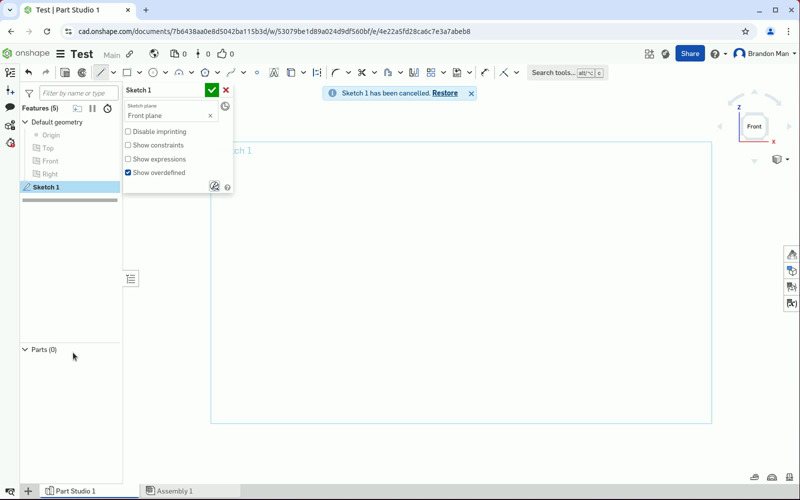
mouse_move(463, 303)
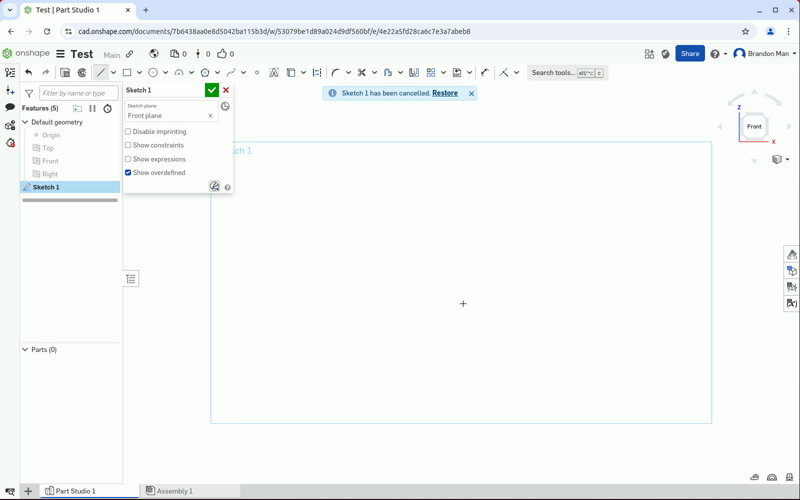
click(463, 303)
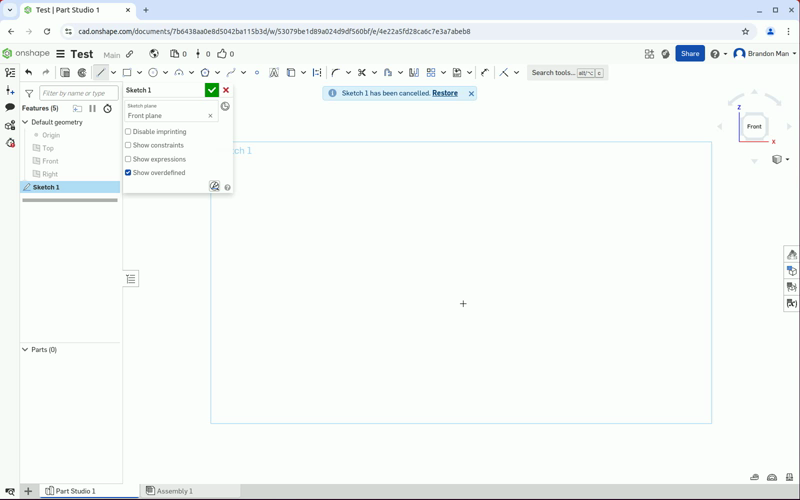
key_up(shift)
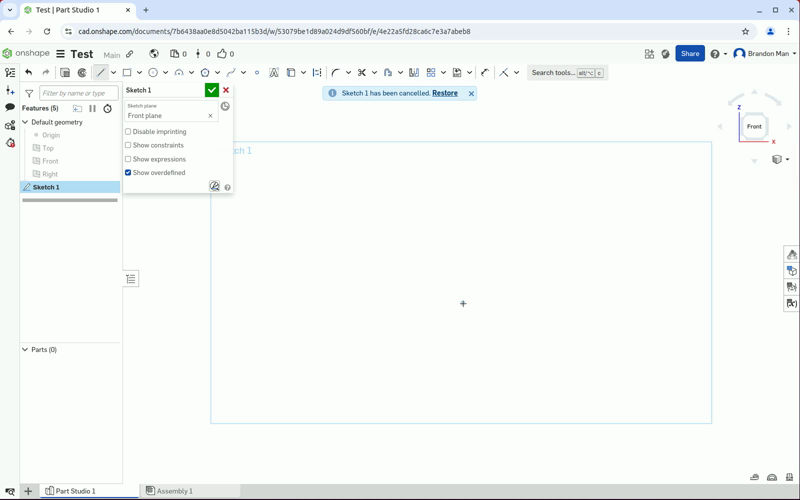
key_down(shift)
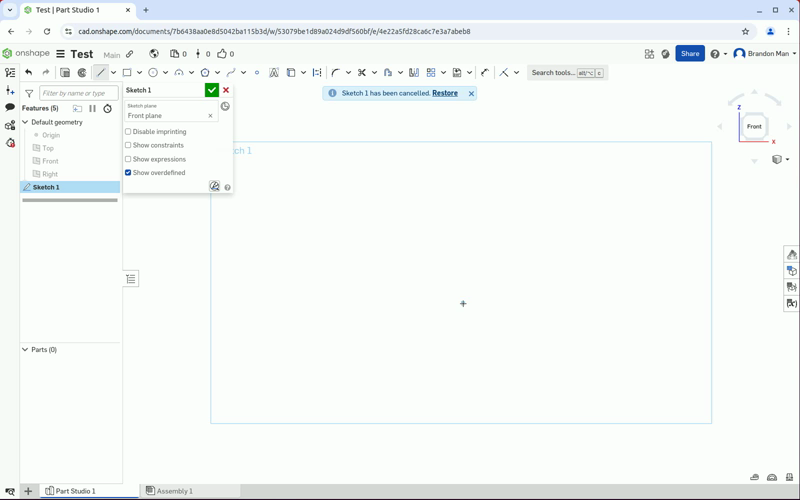
mouse_move(564, 292)
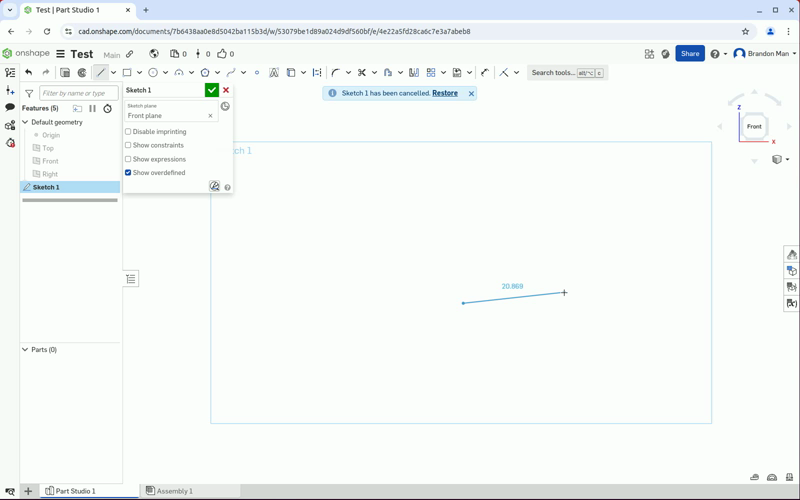
click(564, 292)
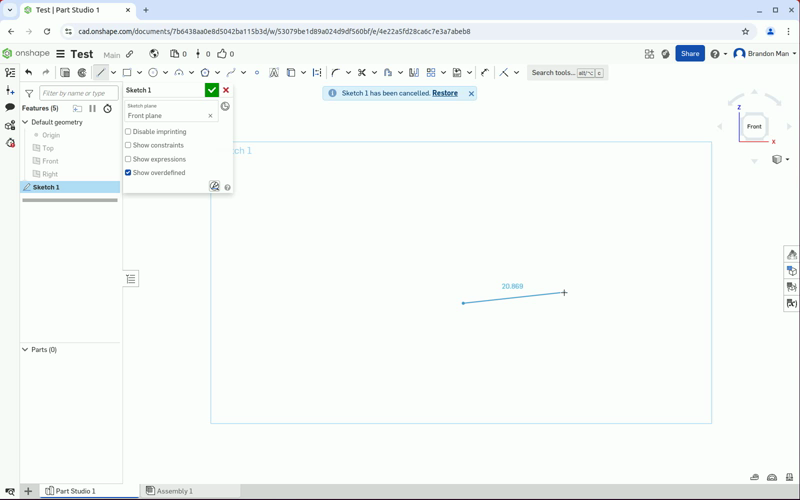
key_up(shift)
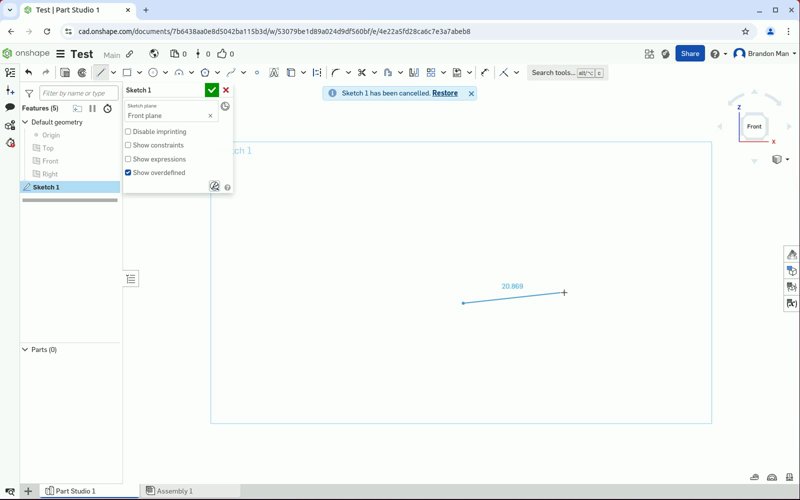
key(esc)
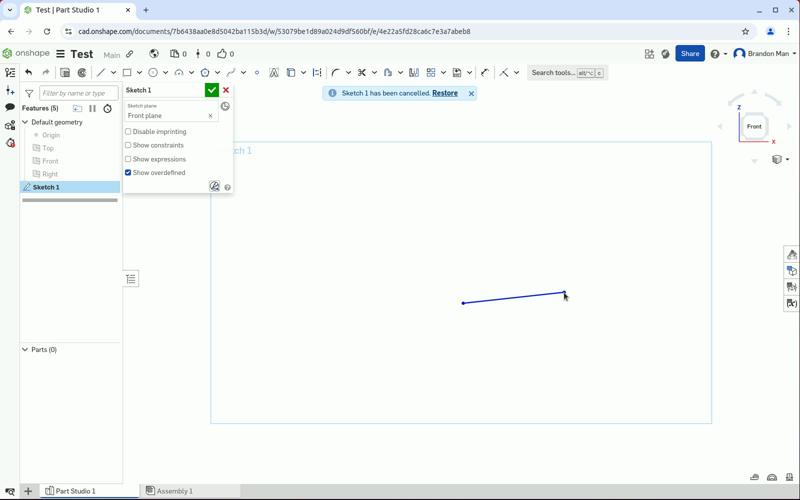
key(a)
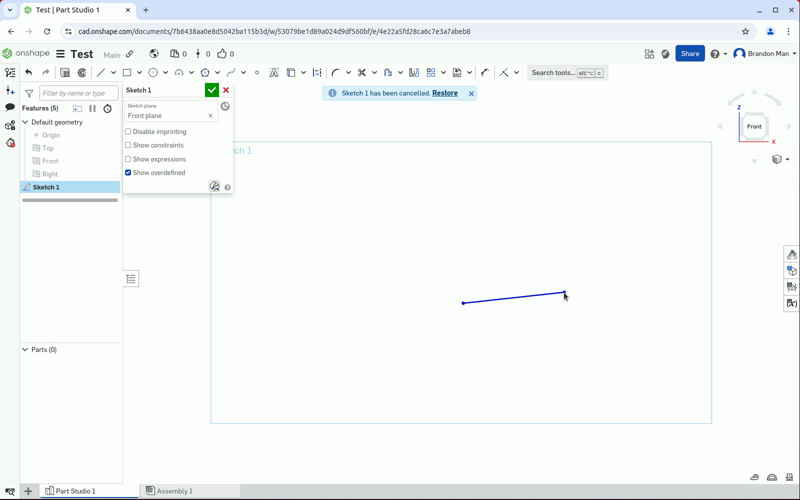
mouse_move(564, 292)
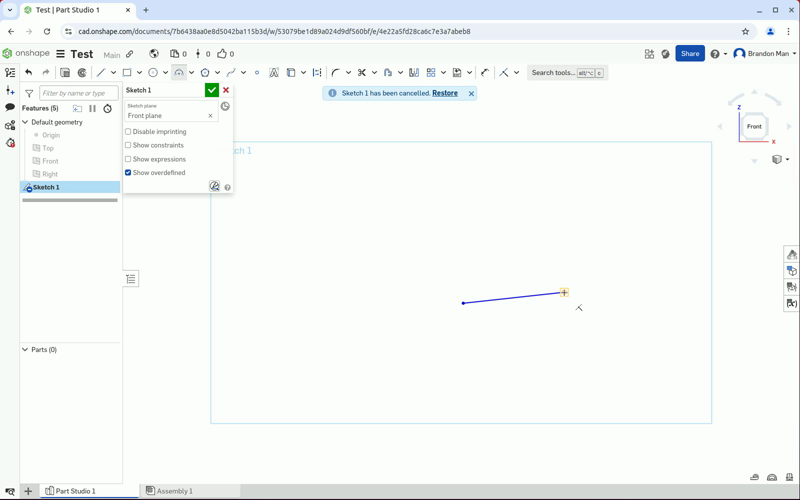
click(564, 292)
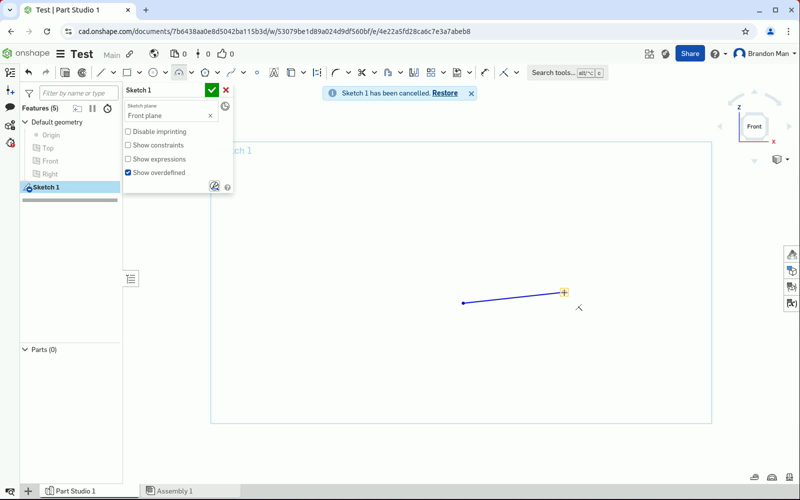
key_down(shift)
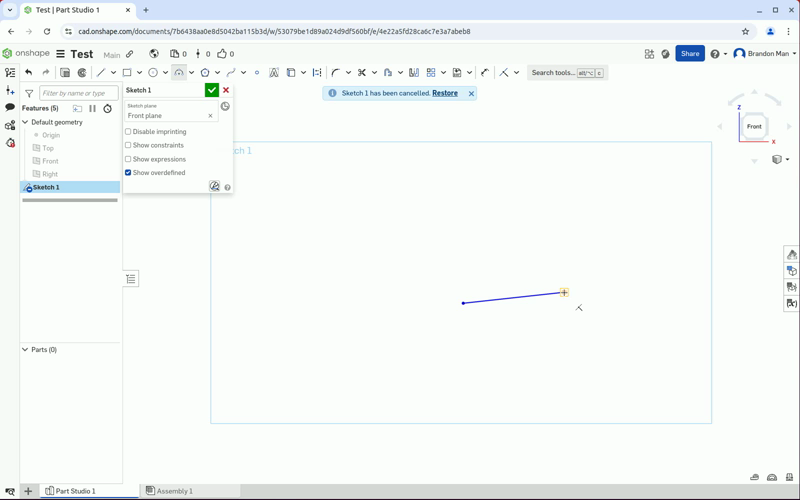
mouse_move(564, 272)
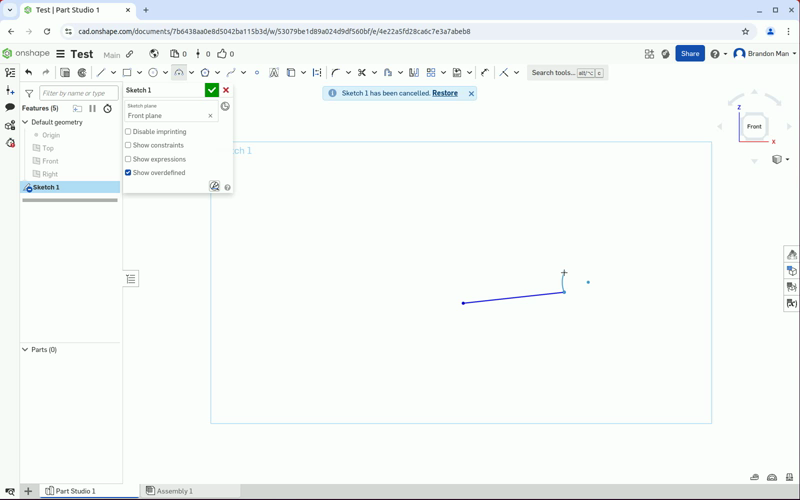
click(564, 272)
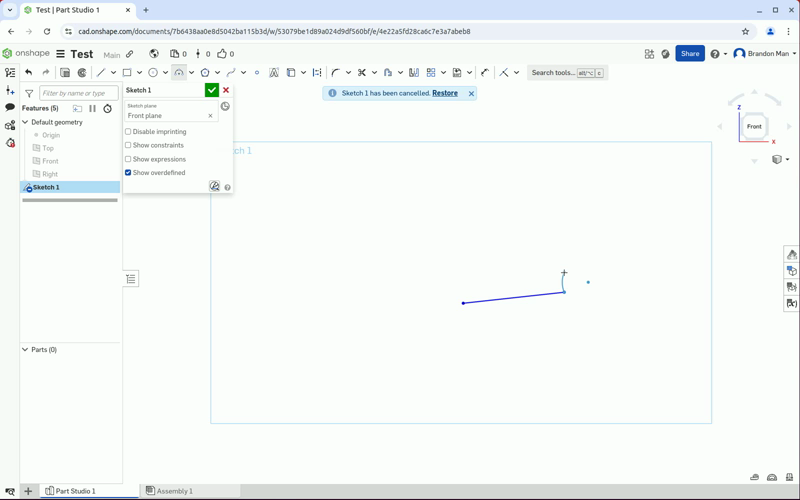
mouse_move(552, 282)
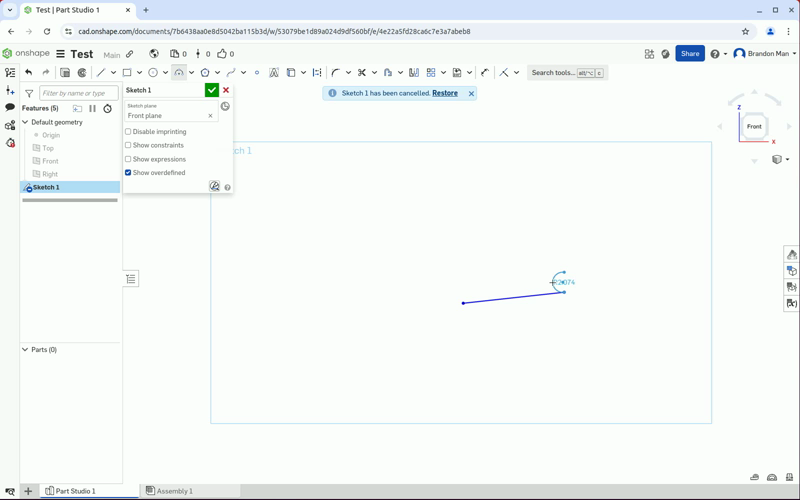
click(552, 282)
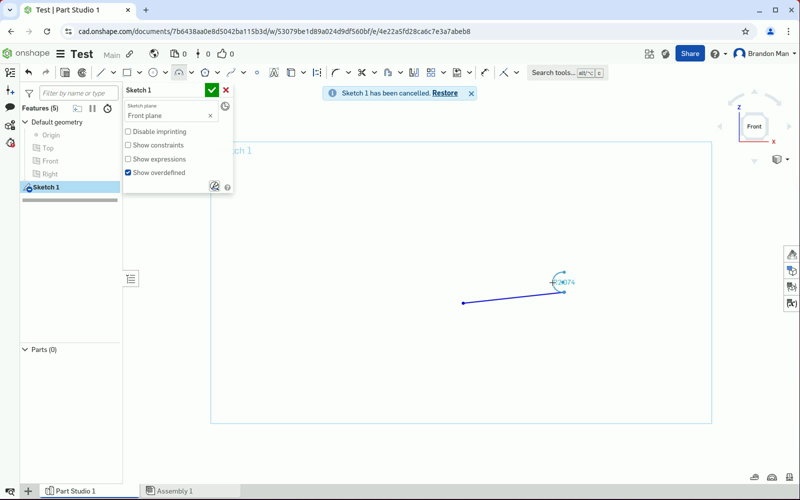
key_up(shift)
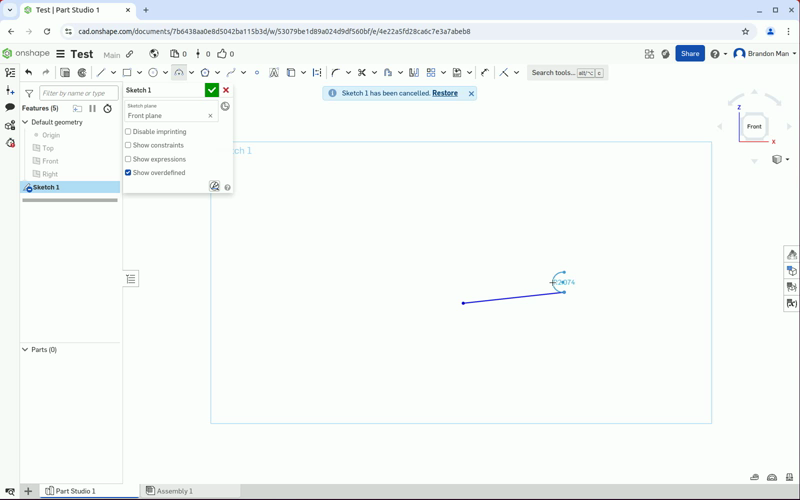
key(esc)
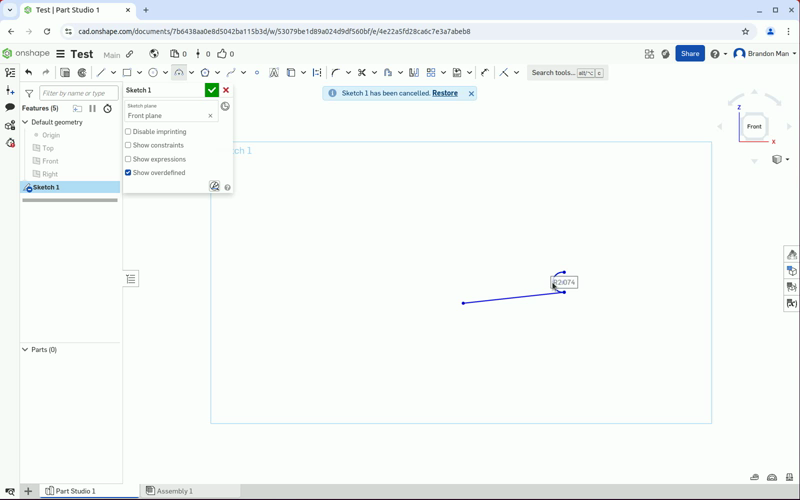
key(l)
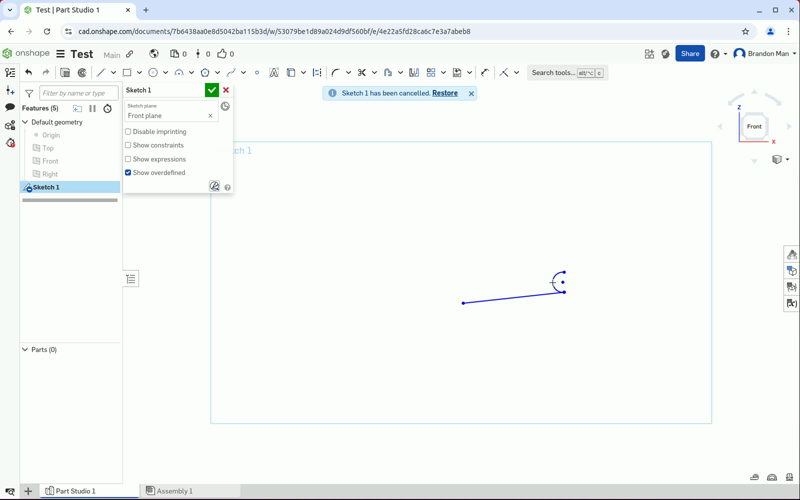
mouse_move(564, 272)
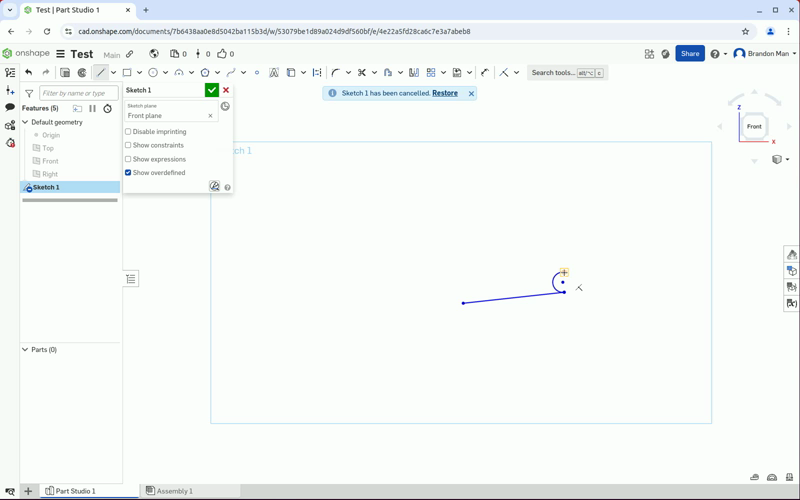
click(564, 272)
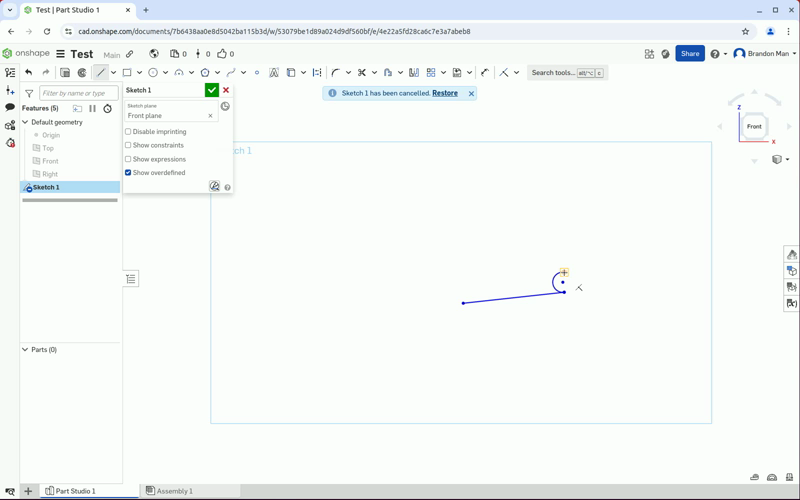
key_down(shift)
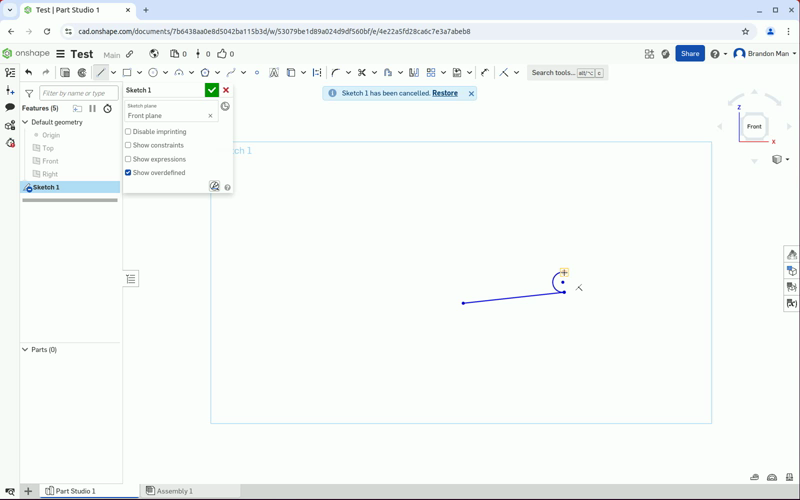
mouse_move(463, 262)
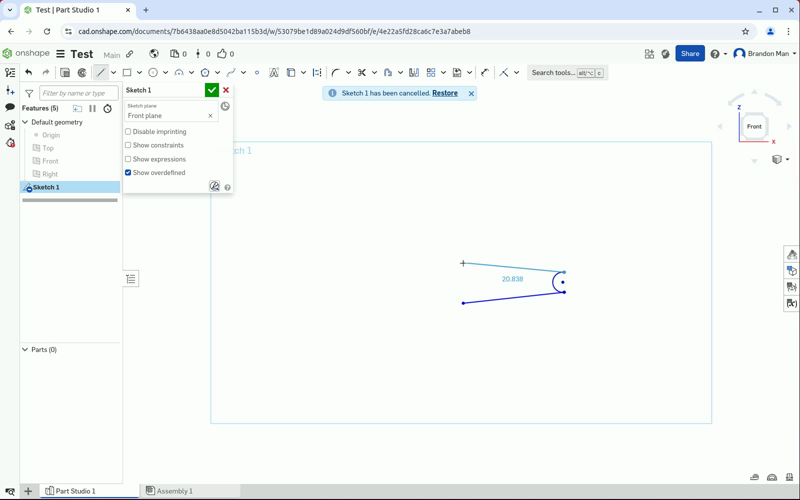
click(463, 262)
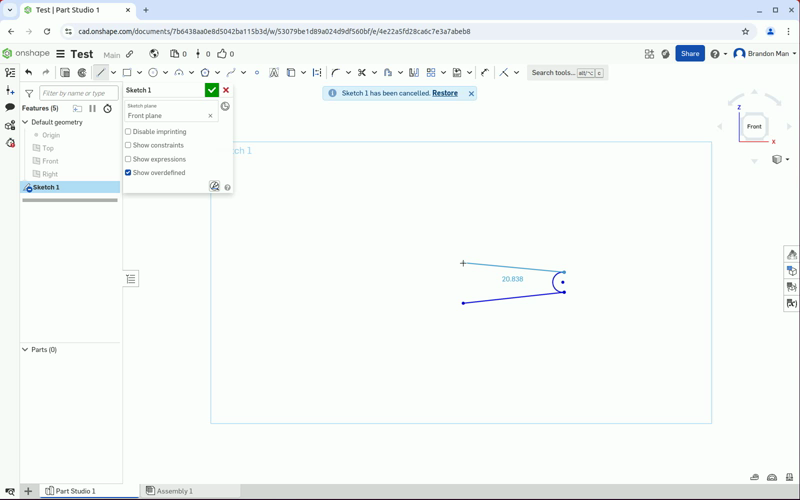
key_up(shift)
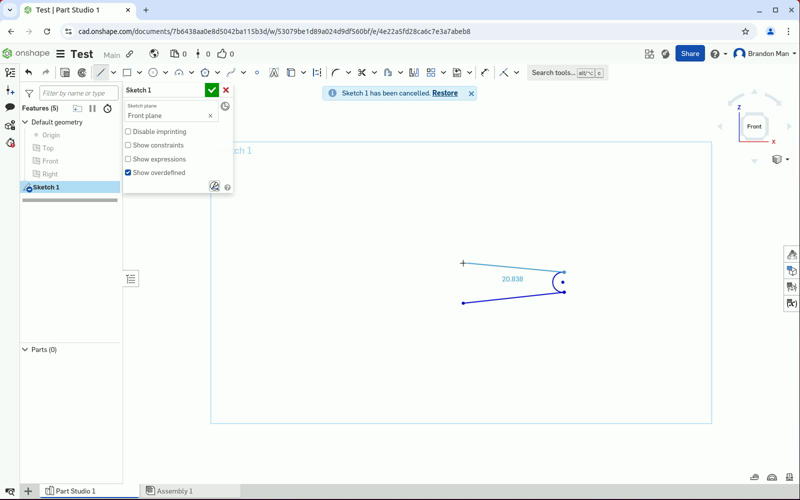
key(esc)
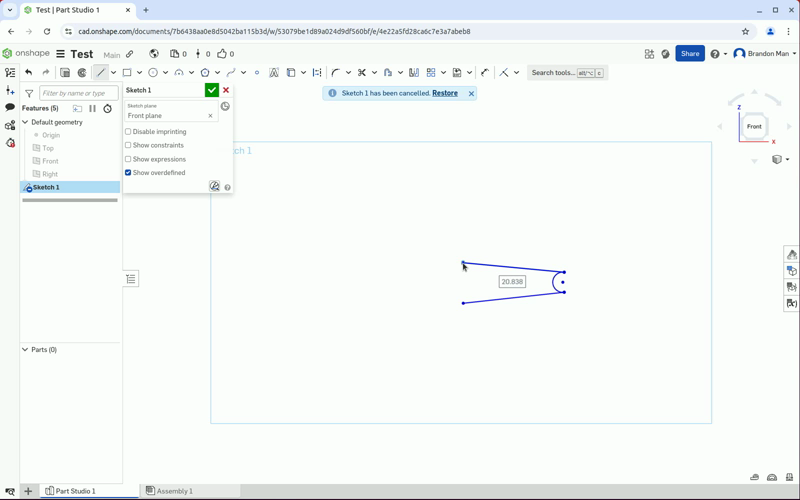
key(a)
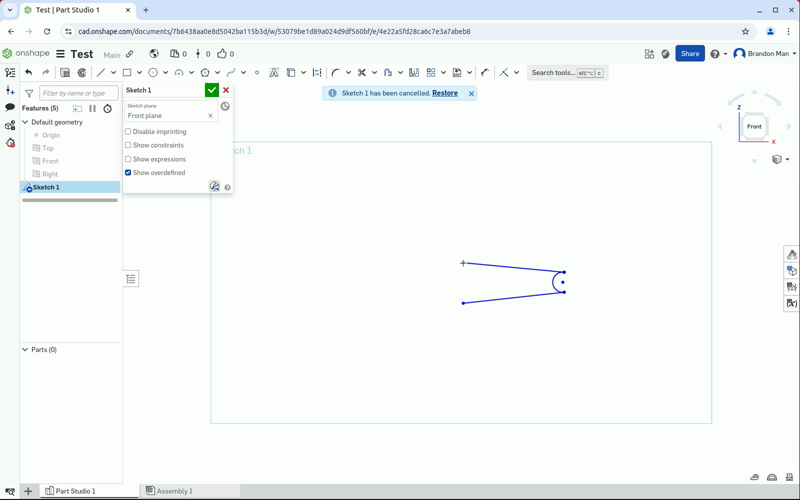
mouse_move(463, 262)
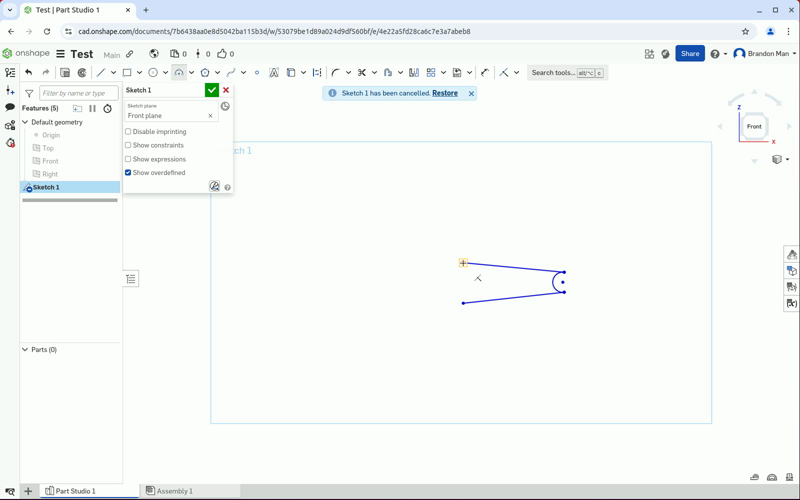
click(463, 262)
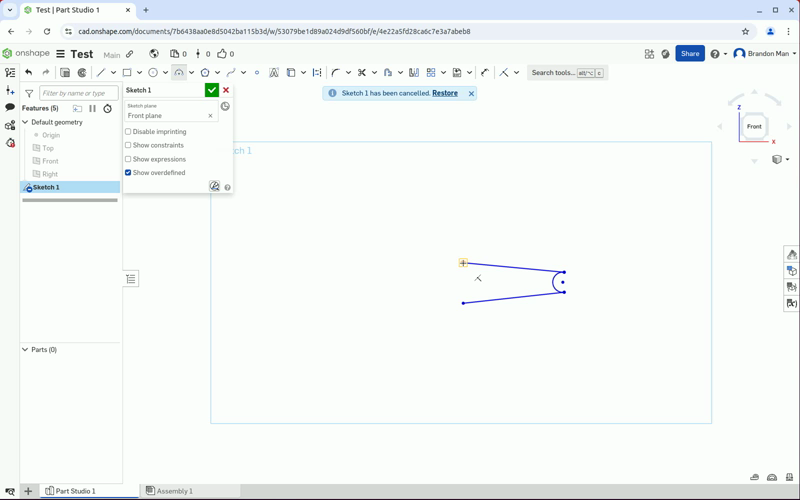
mouse_move(463, 303)
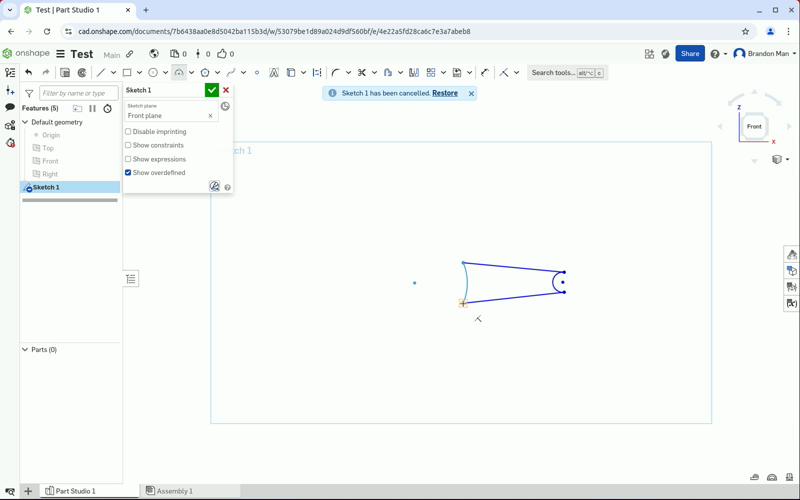
click(463, 303)
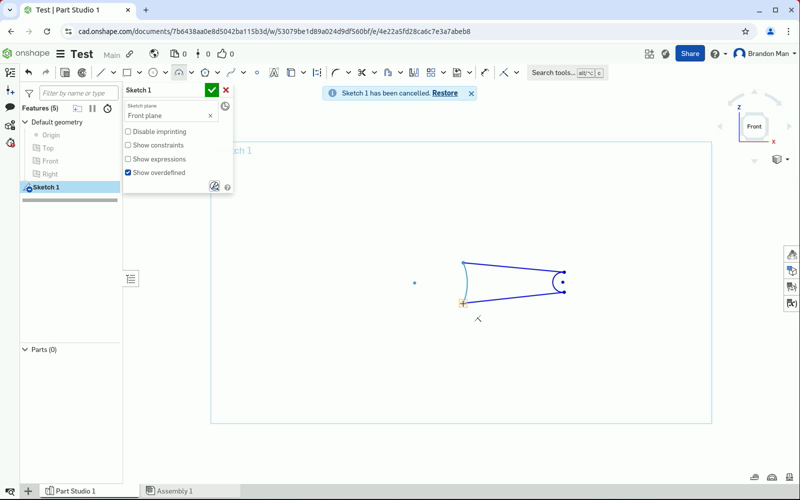
key_down(shift)
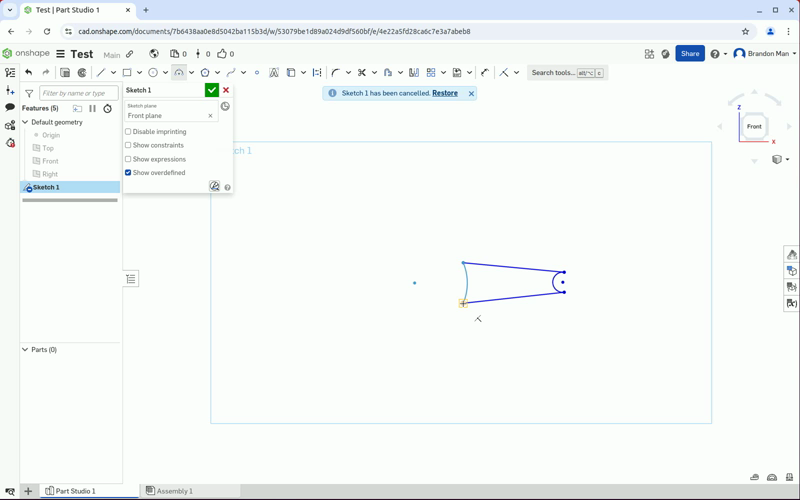
mouse_move(481, 282)
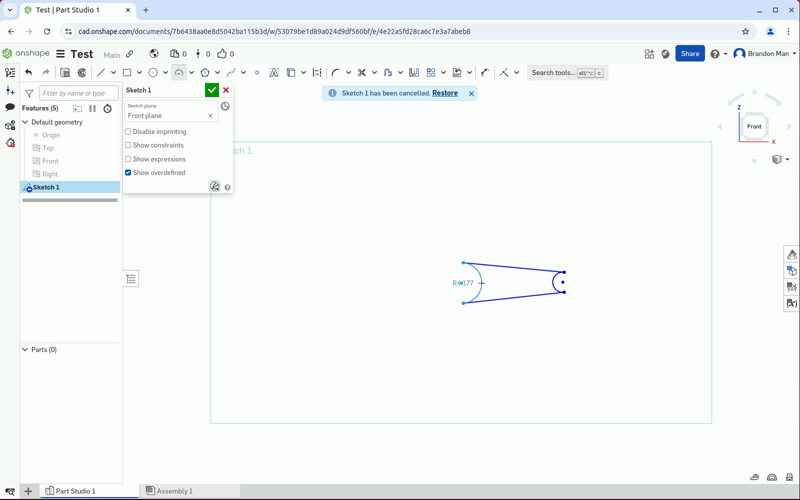
click(481, 282)
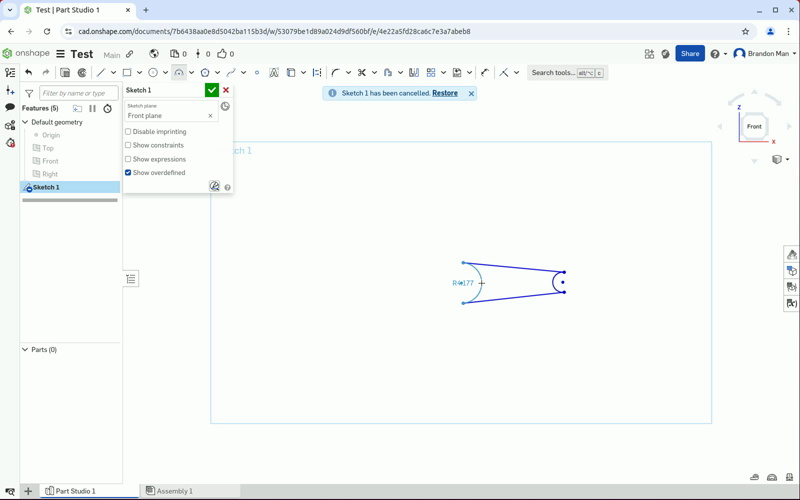
key_up(shift)
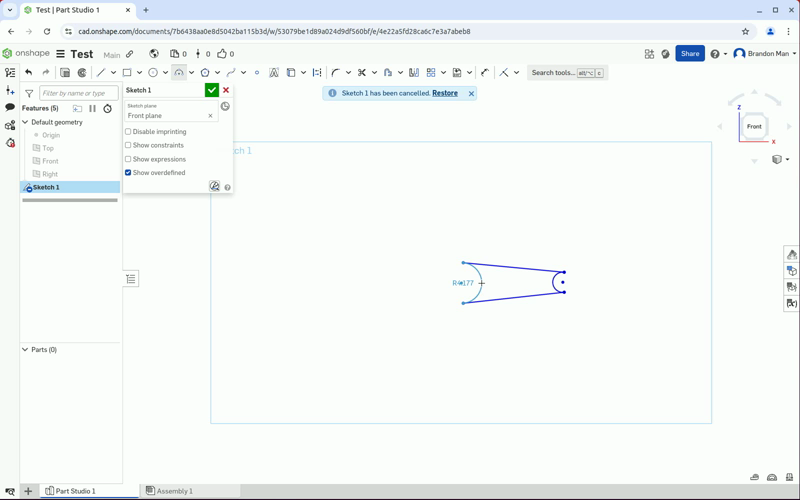
key(esc)
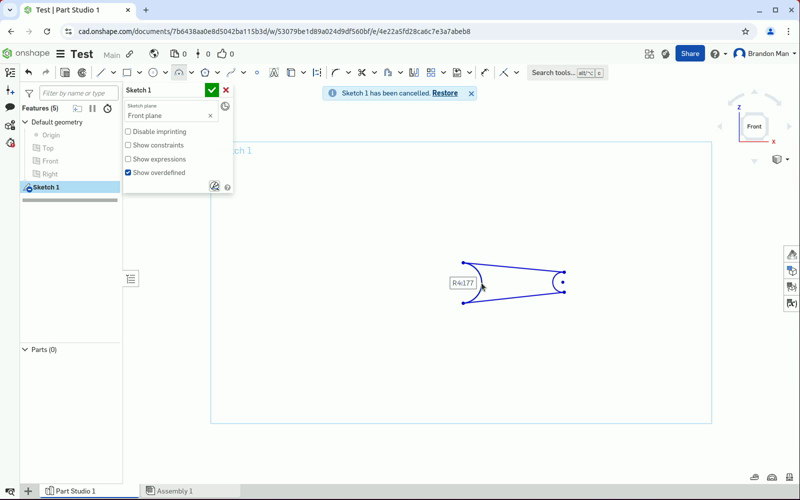
key(a)
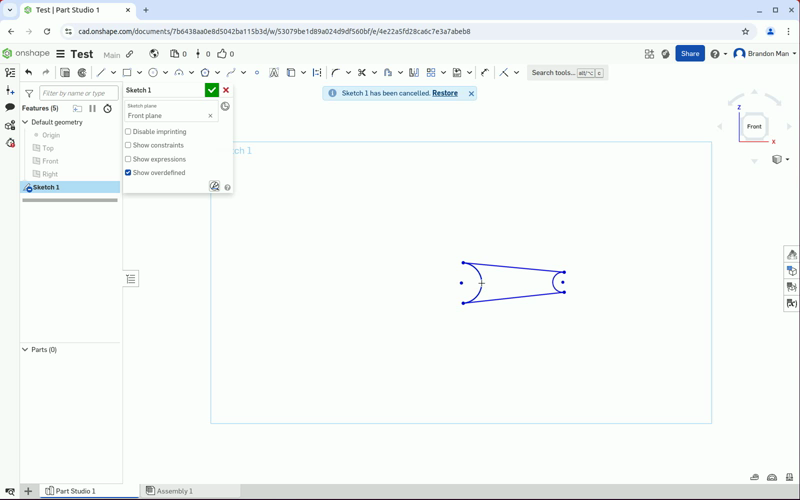
key_down(shift)
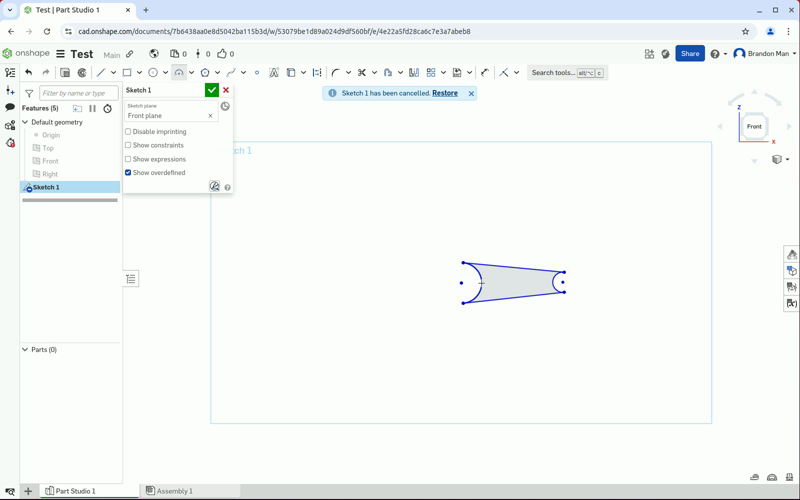
mouse_move(488, 290)
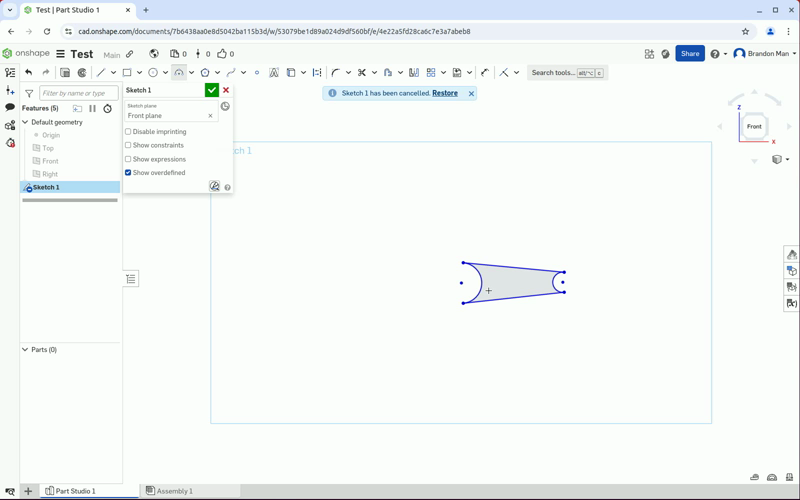
click(488, 290)
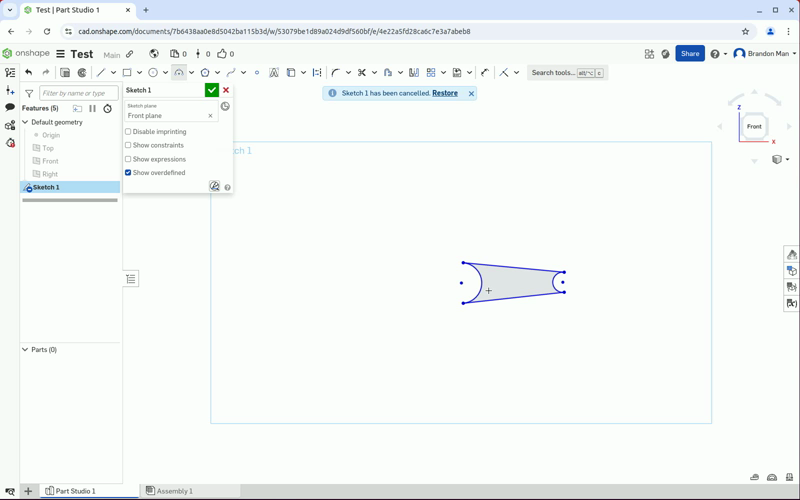
key_up(shift)
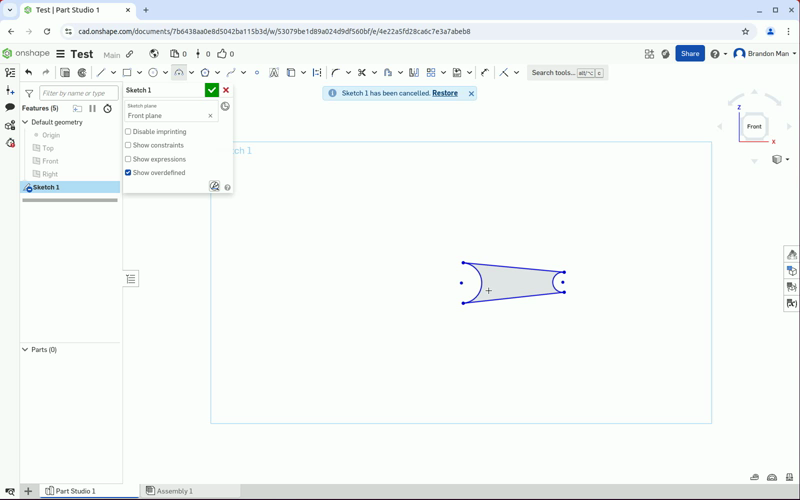
key_down(shift)
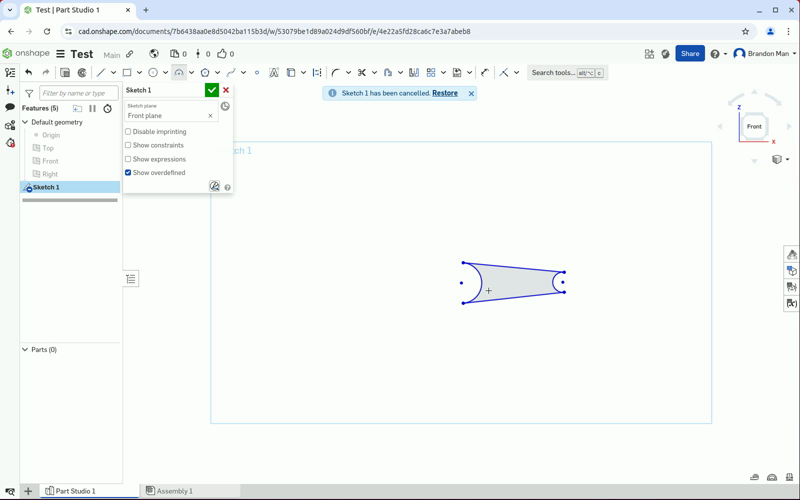
mouse_move(492, 295)
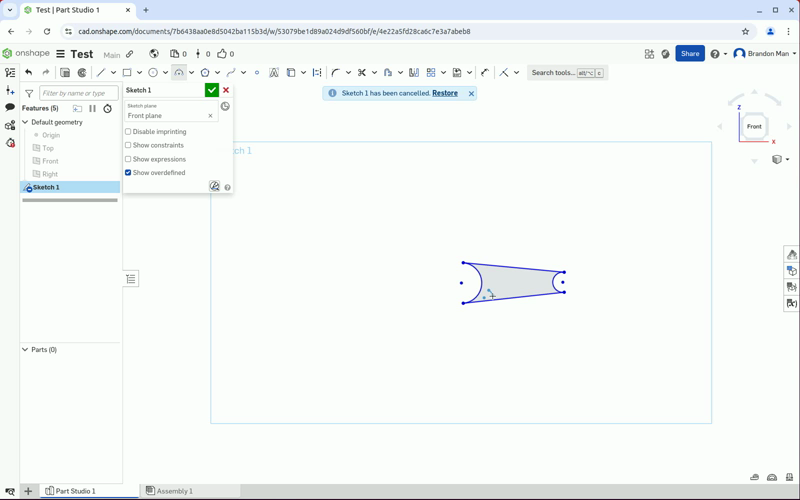
scroll(6)
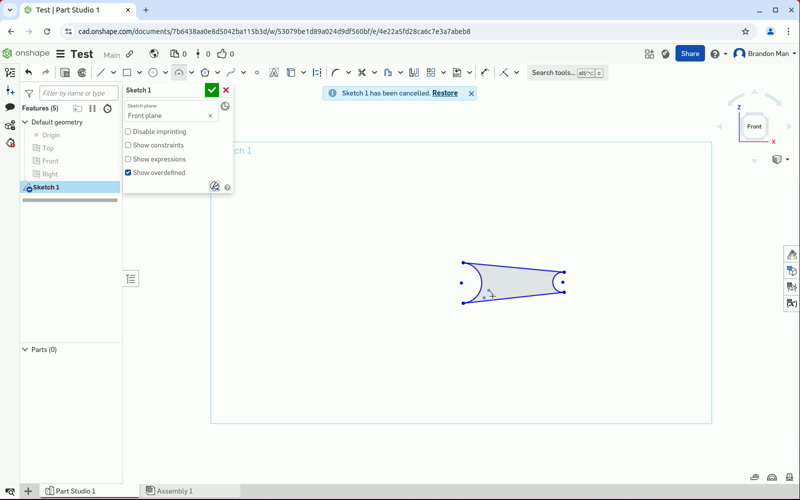
scroll(6)
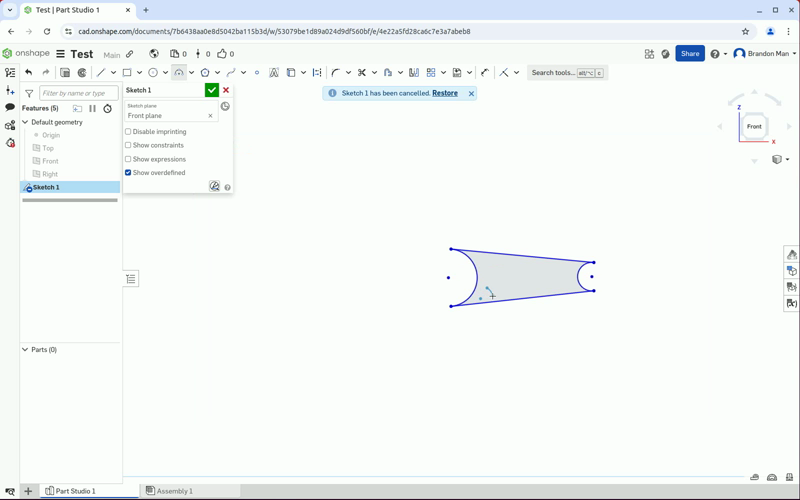
scroll(6)
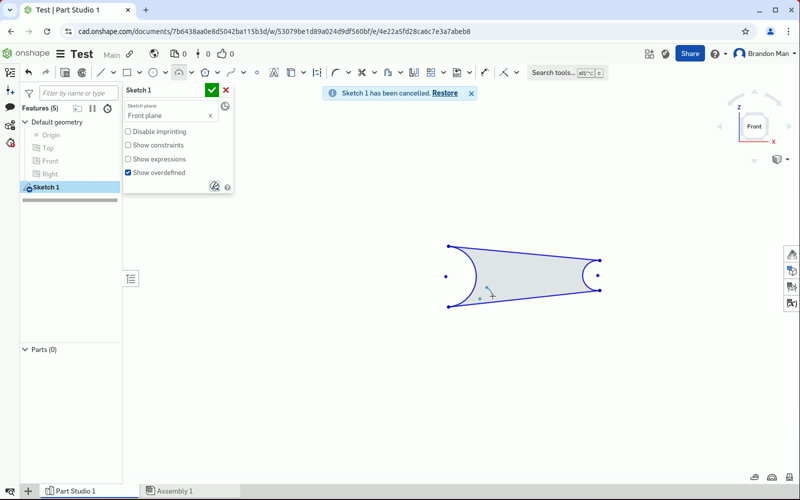
scroll(6)
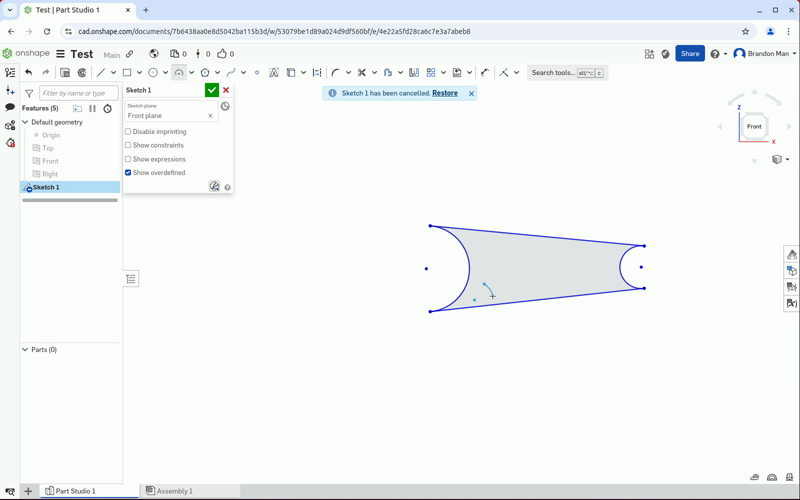
scroll(6)
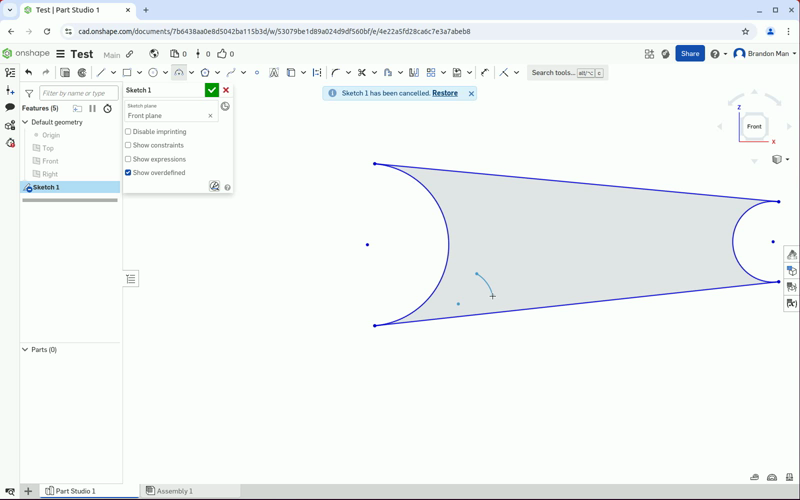
scroll(6)
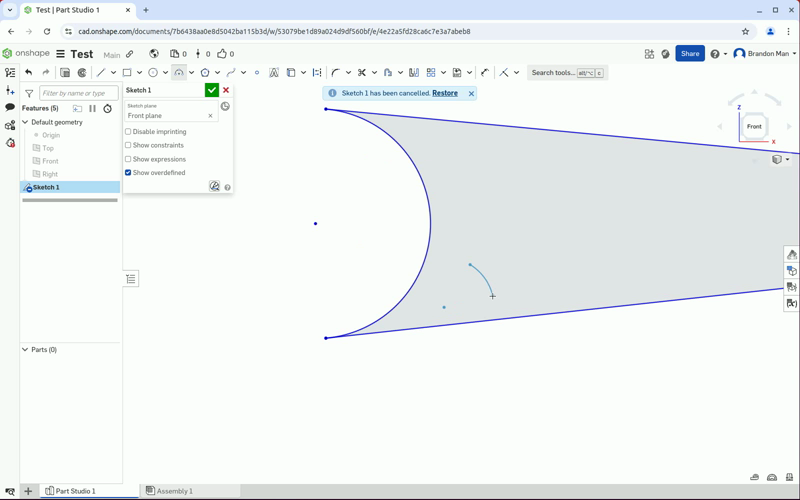
scroll(6)
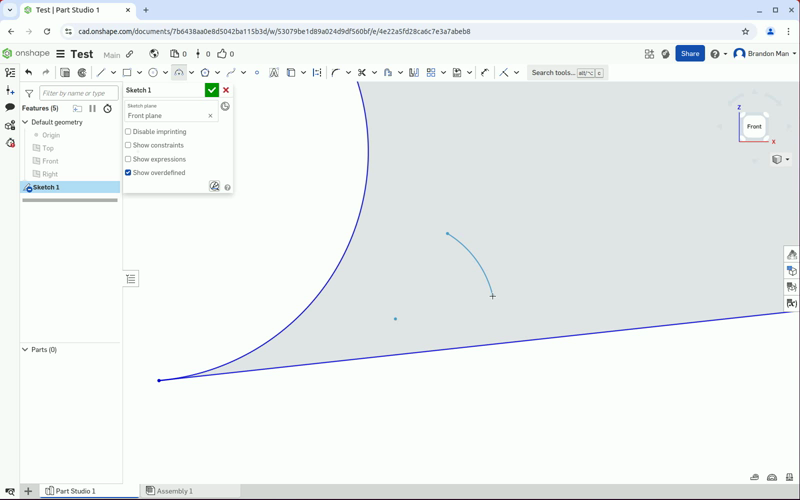
click(492, 295)
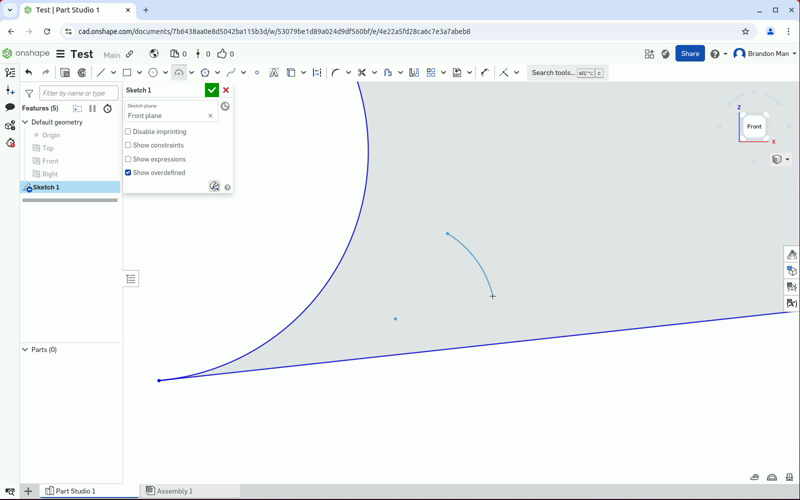
scroll(-6)
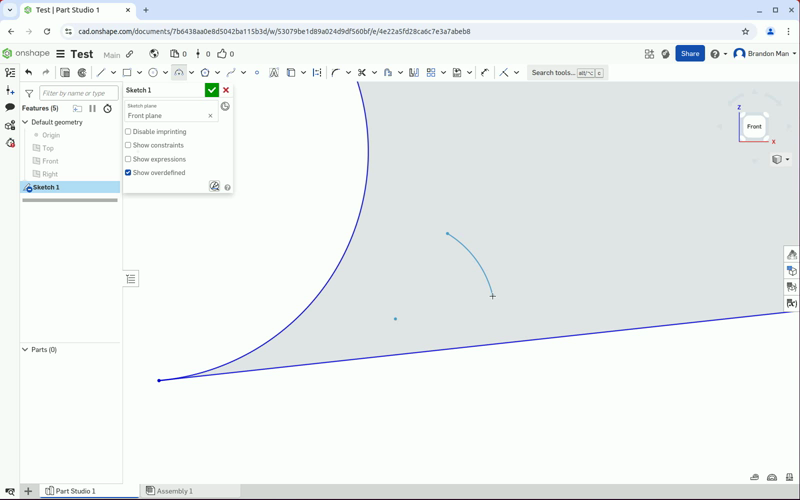
scroll(-6)
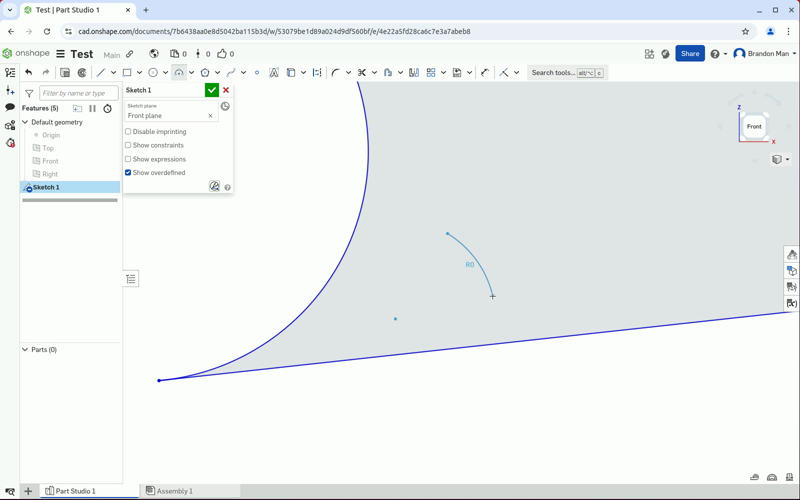
scroll(-6)
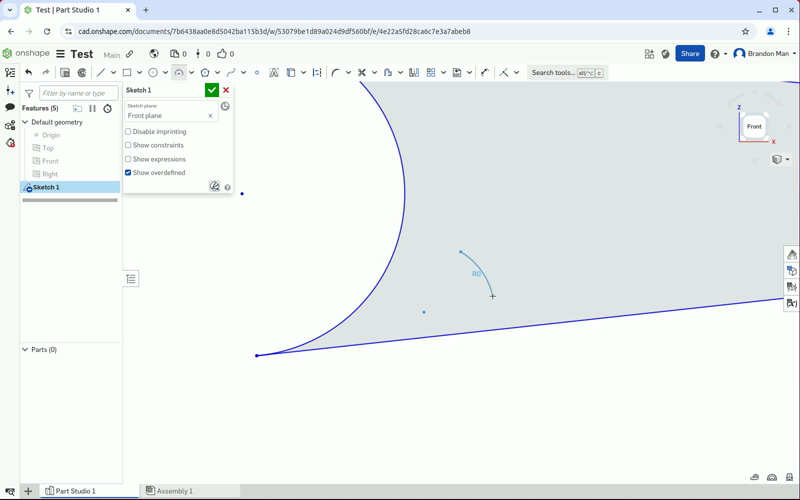
scroll(-6)
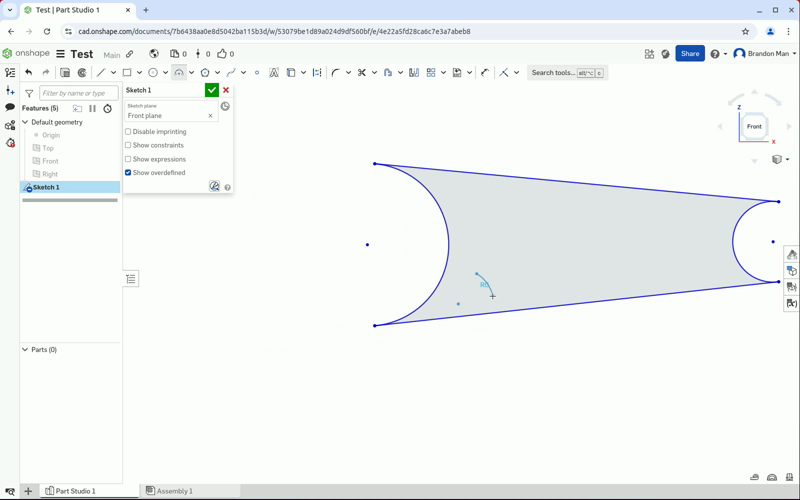
scroll(-6)
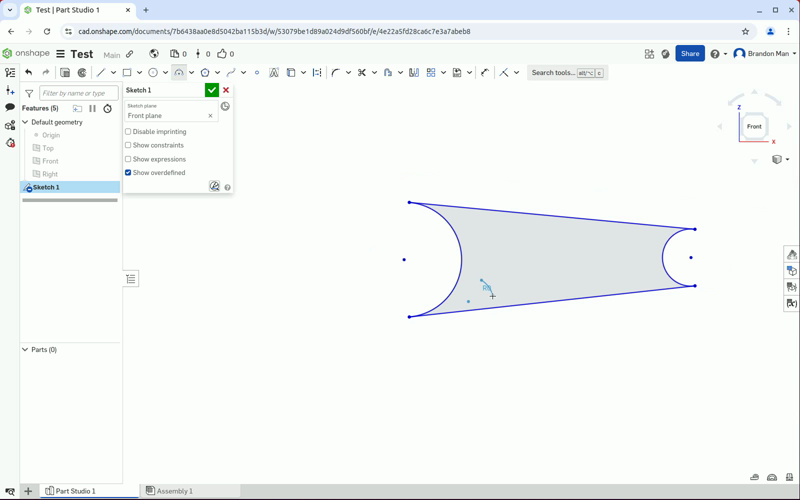
scroll(-6)
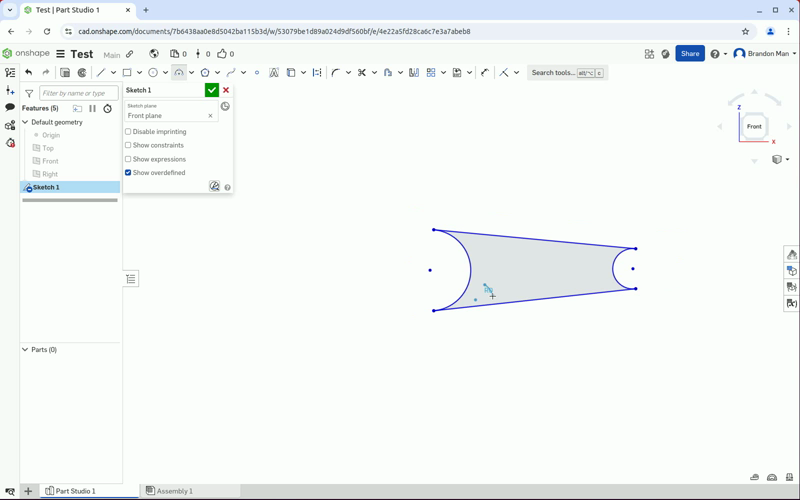
scroll(-6)
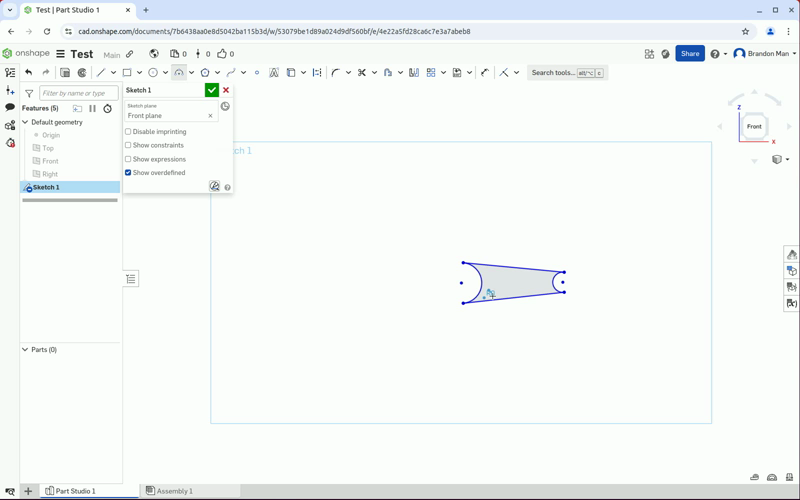
mouse_move(489, 294)
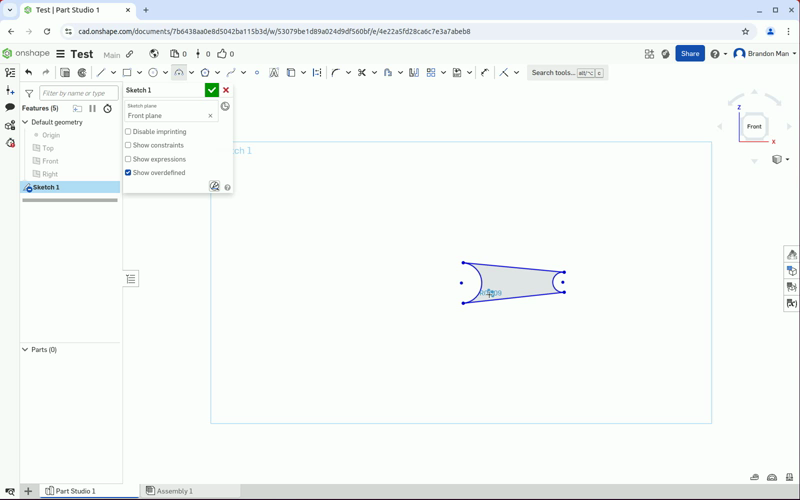
scroll(6)
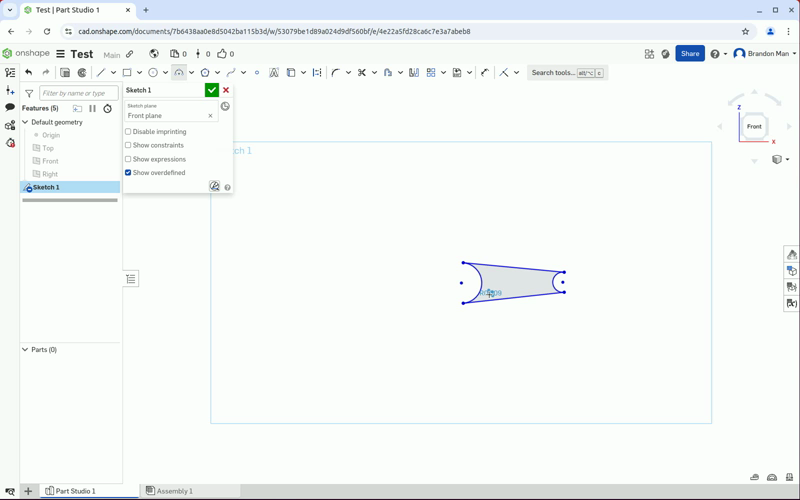
scroll(6)
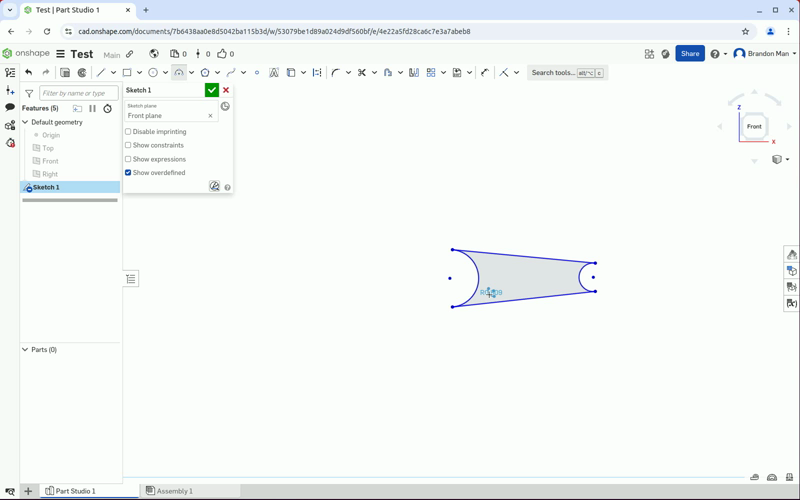
scroll(6)
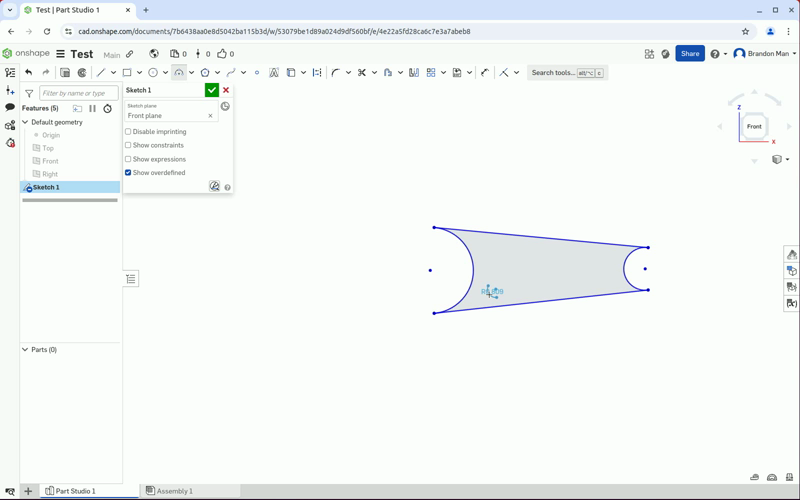
scroll(6)
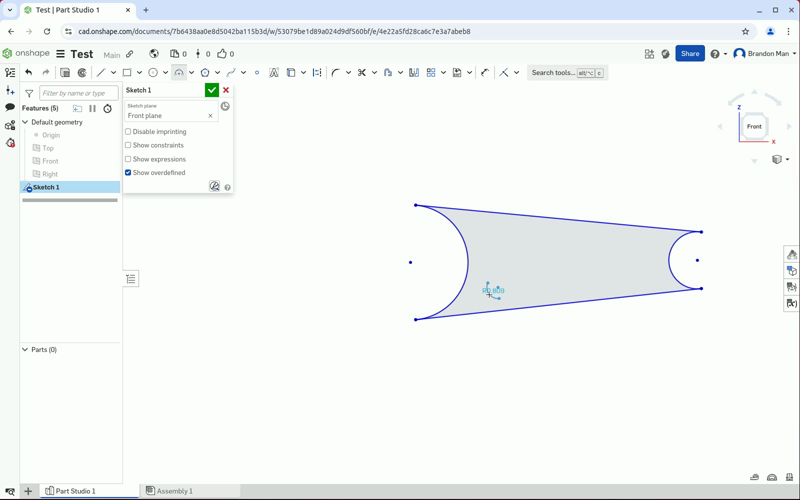
scroll(6)
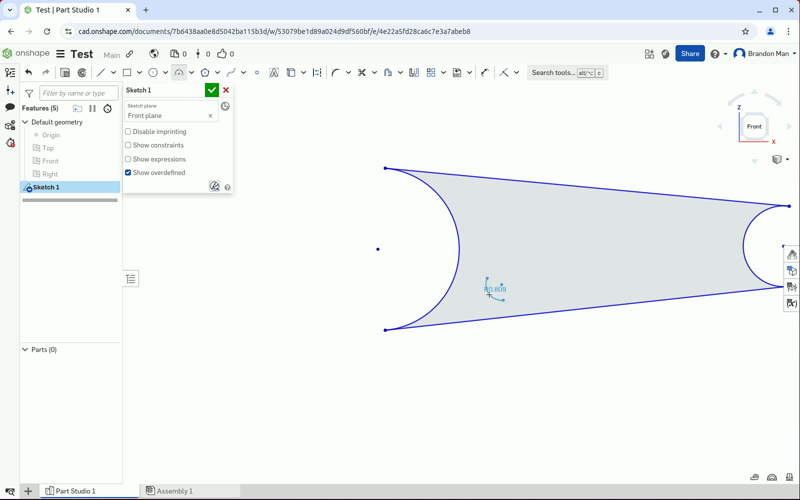
scroll(6)
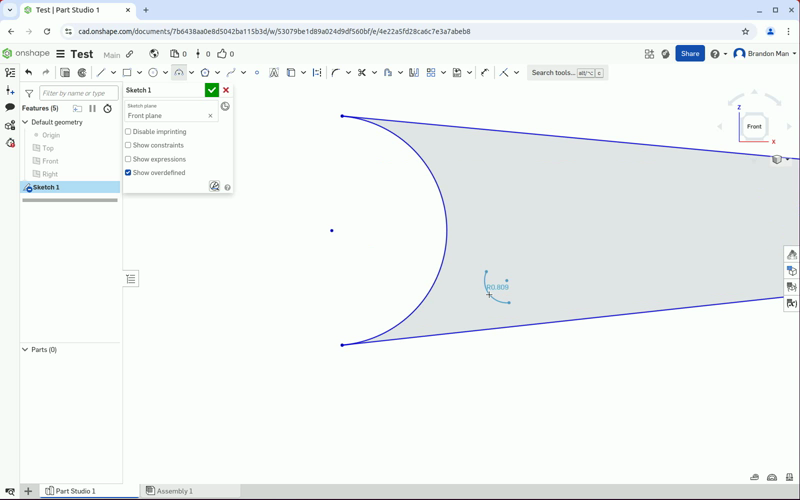
scroll(6)
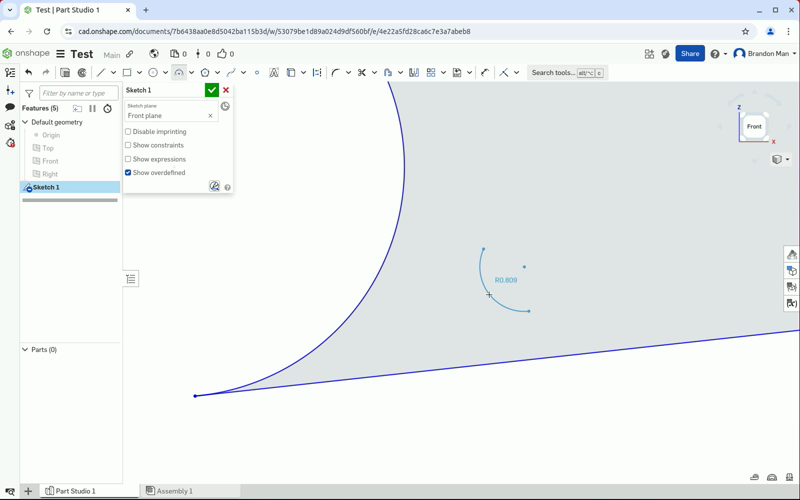
click(489, 294)
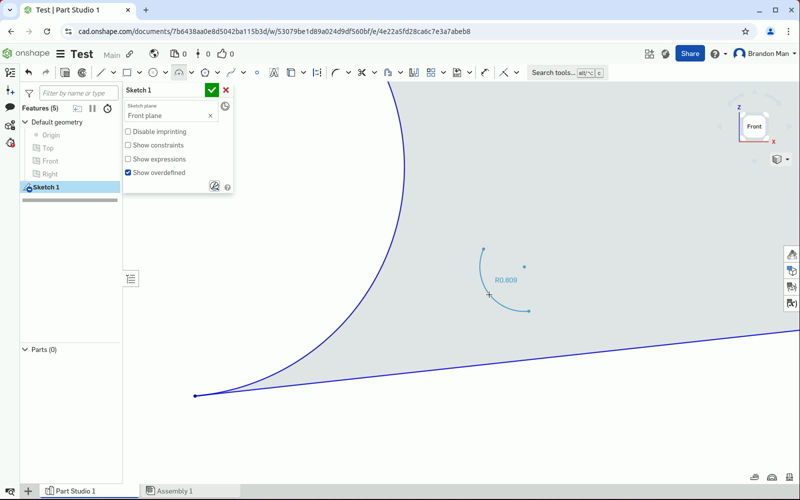
scroll(-6)
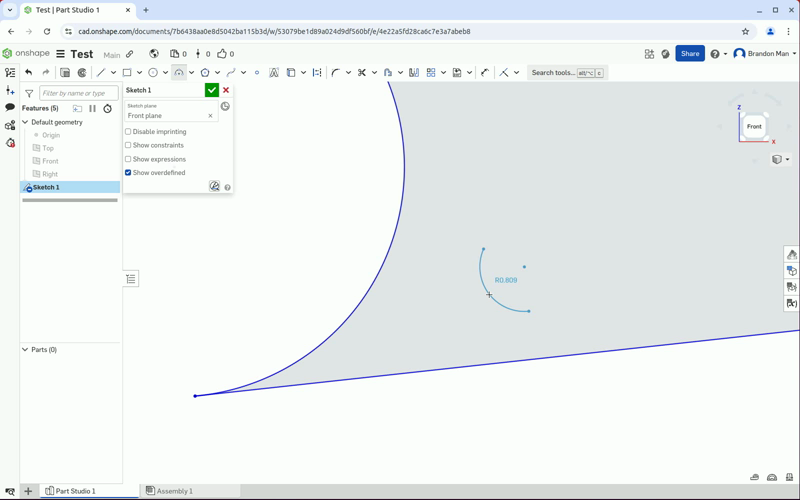
scroll(-6)
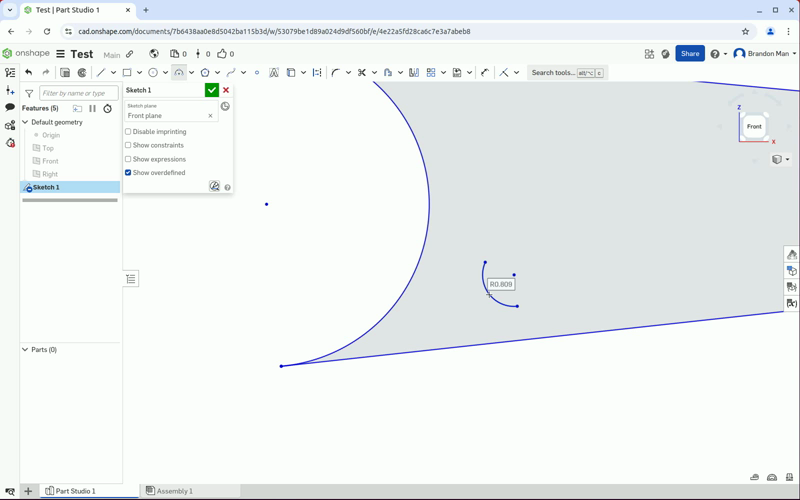
scroll(-6)
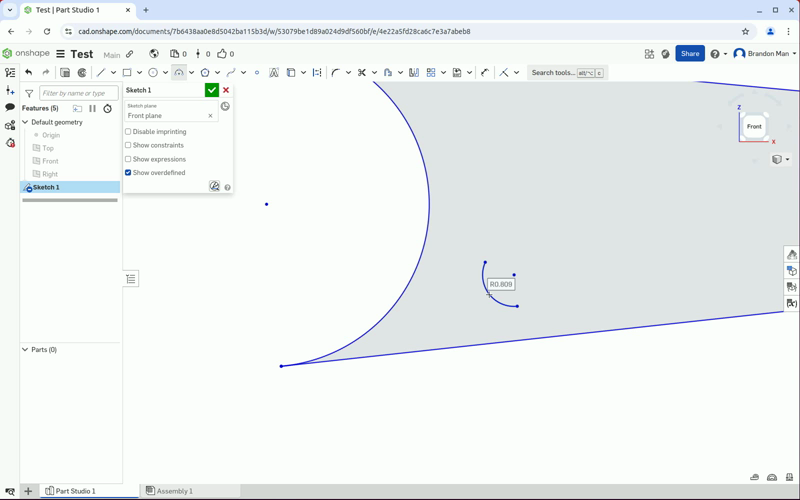
scroll(-6)
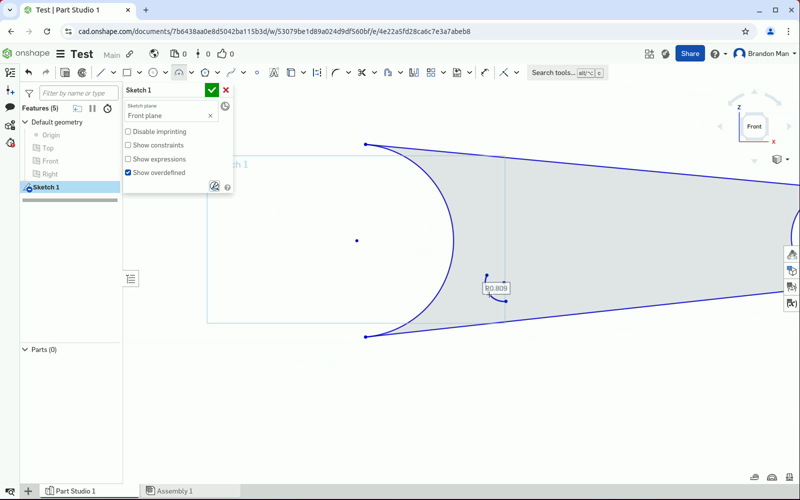
scroll(-6)
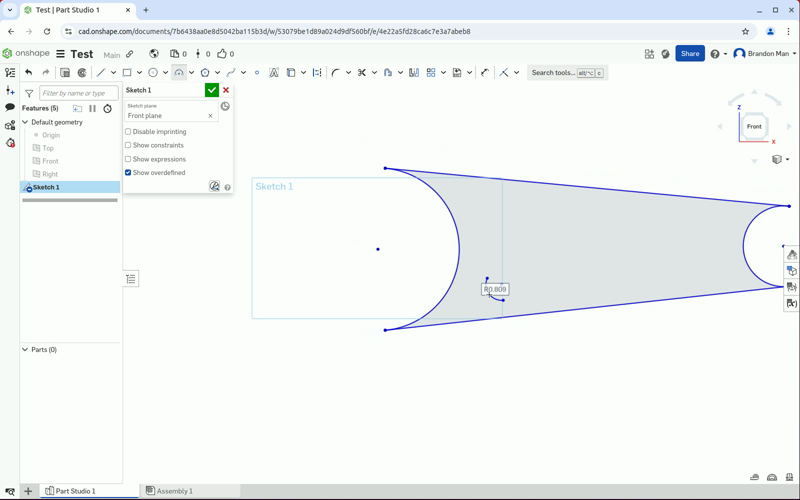
scroll(-6)
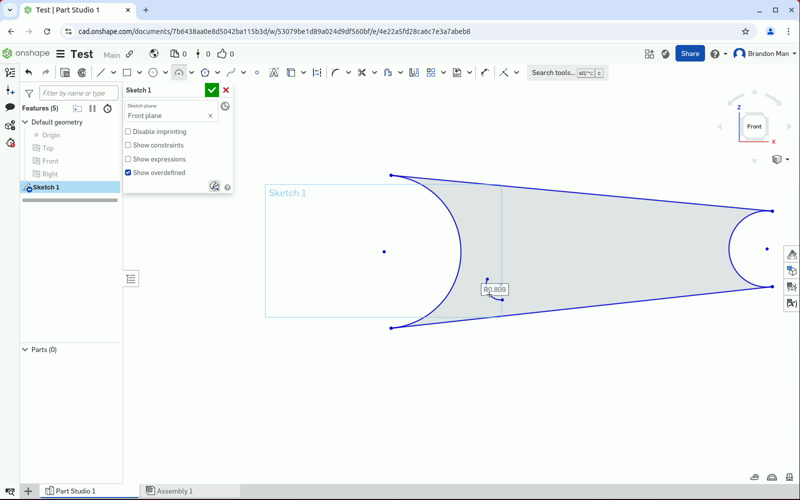
scroll(-6)
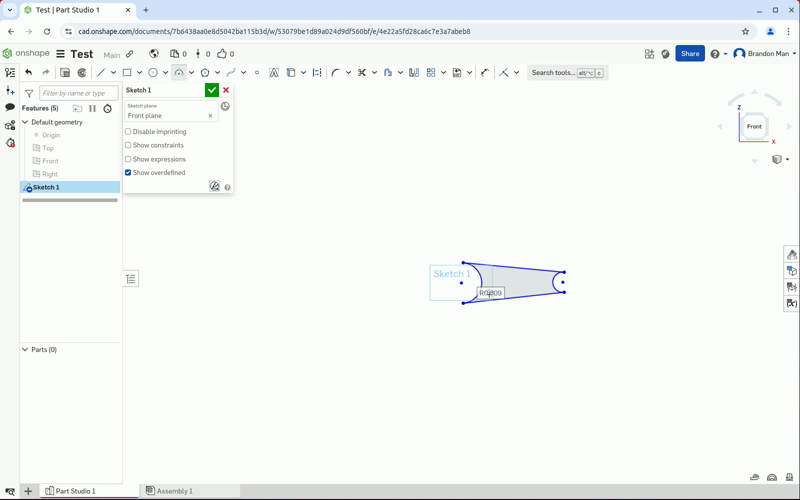
key_up(shift)
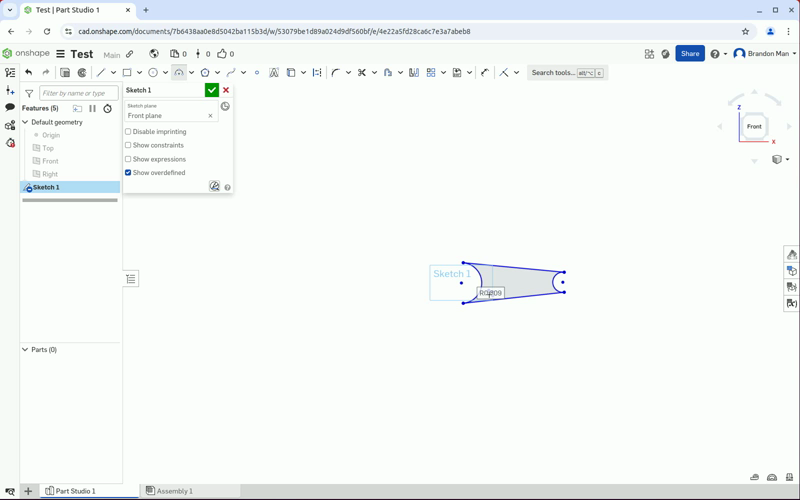
key(esc)
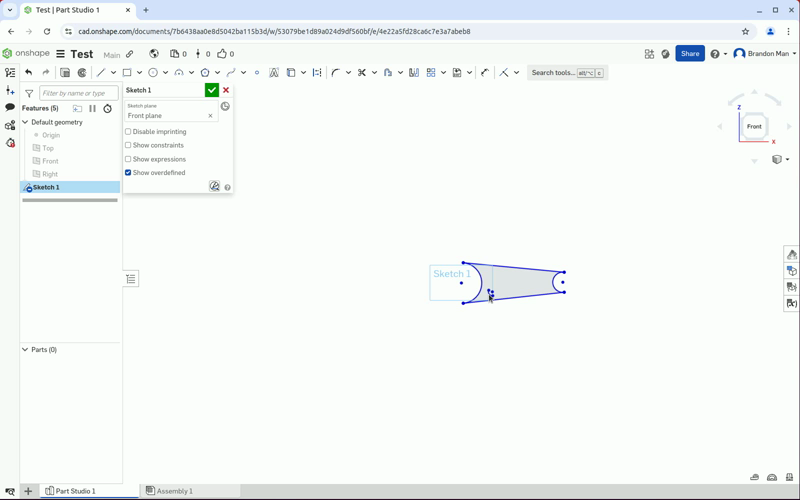
key(l)
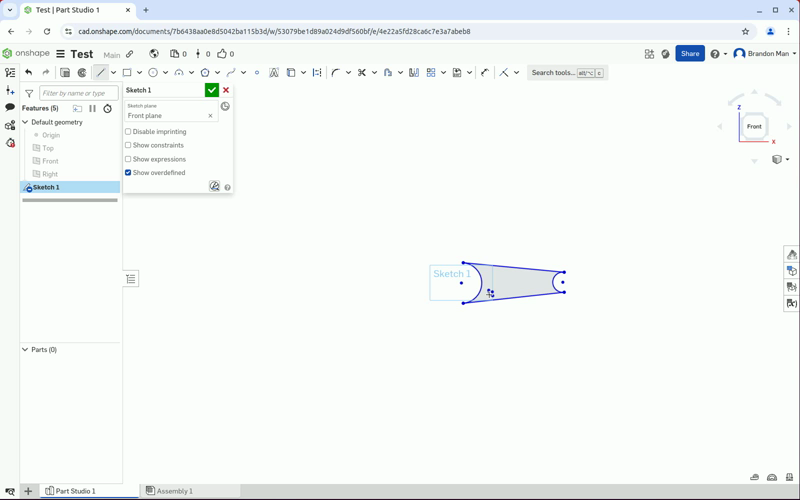
mouse_move(492, 295)
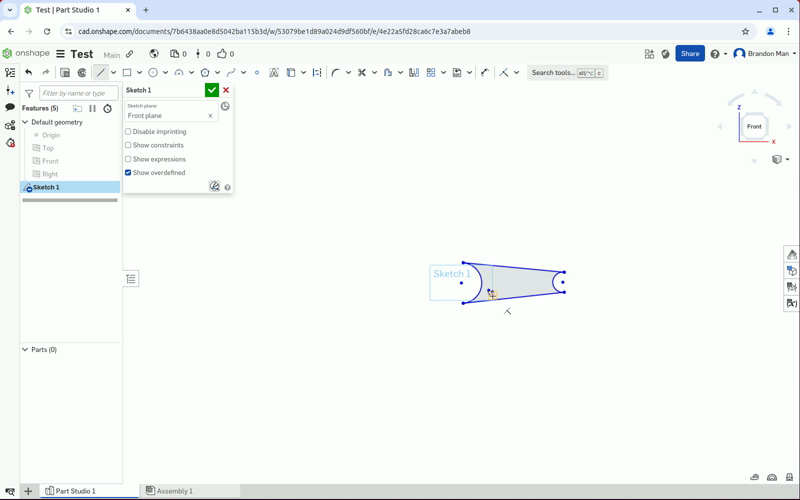
scroll(6)
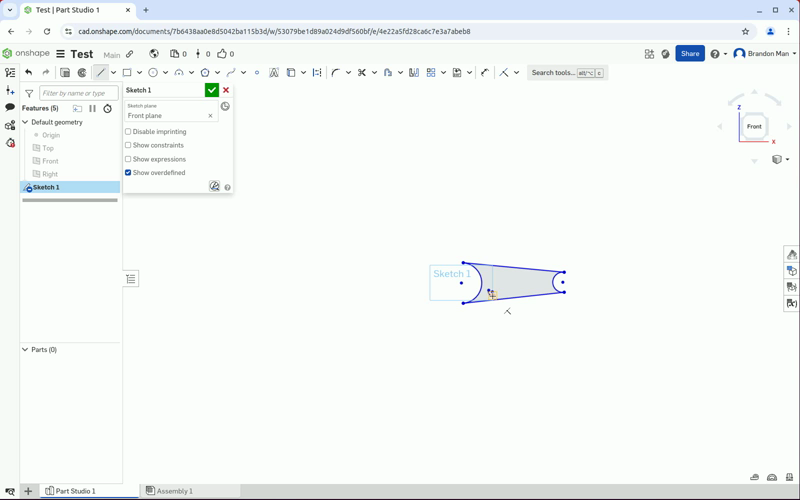
scroll(6)
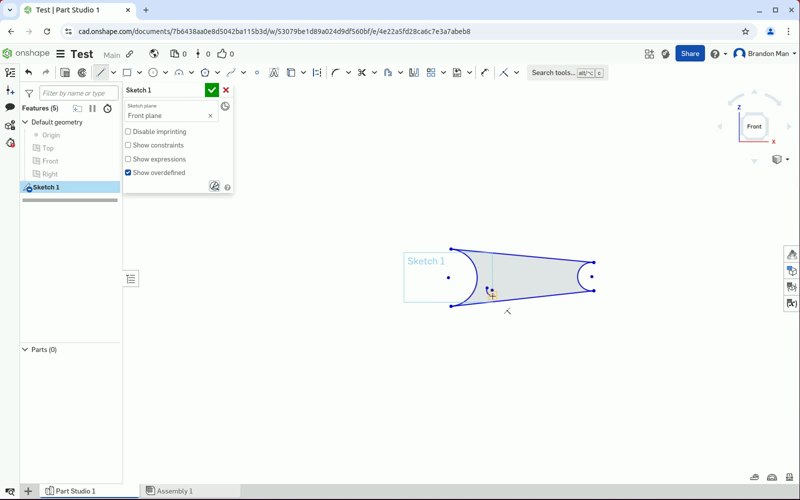
scroll(6)
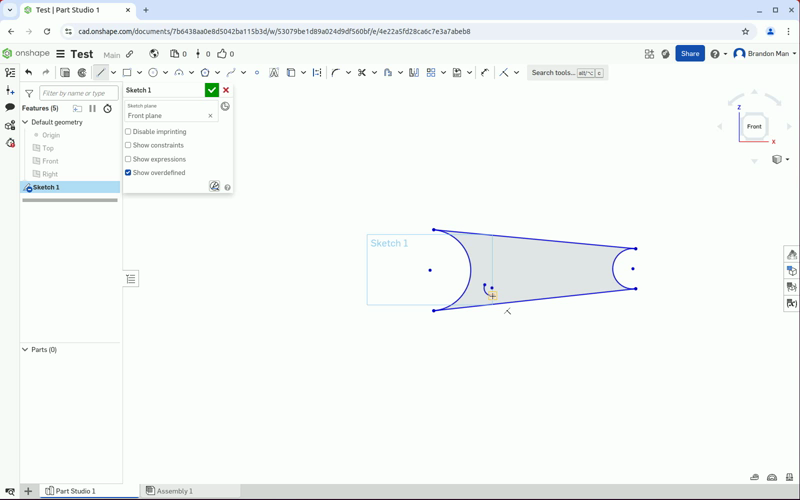
scroll(6)
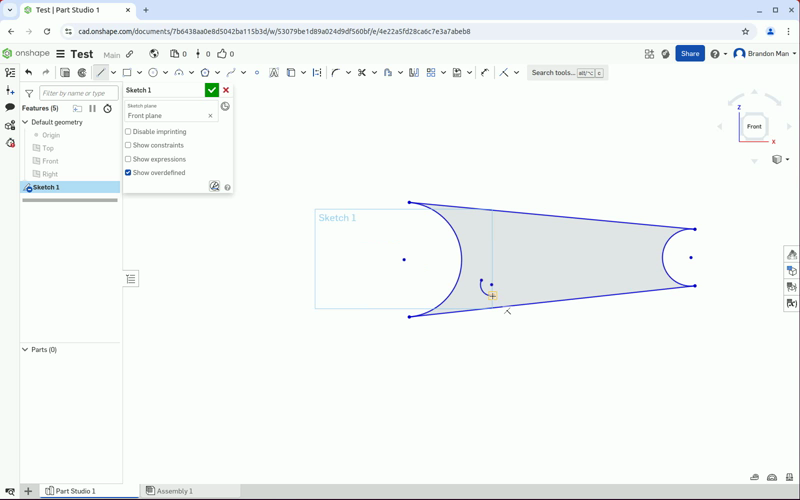
scroll(6)
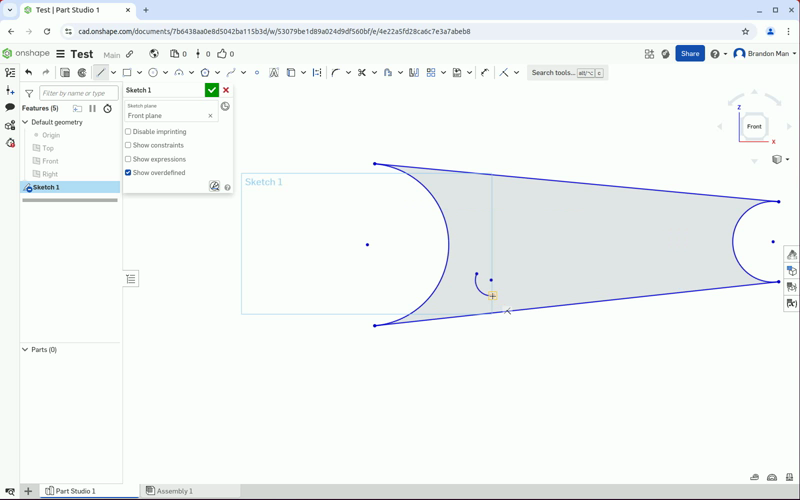
scroll(6)
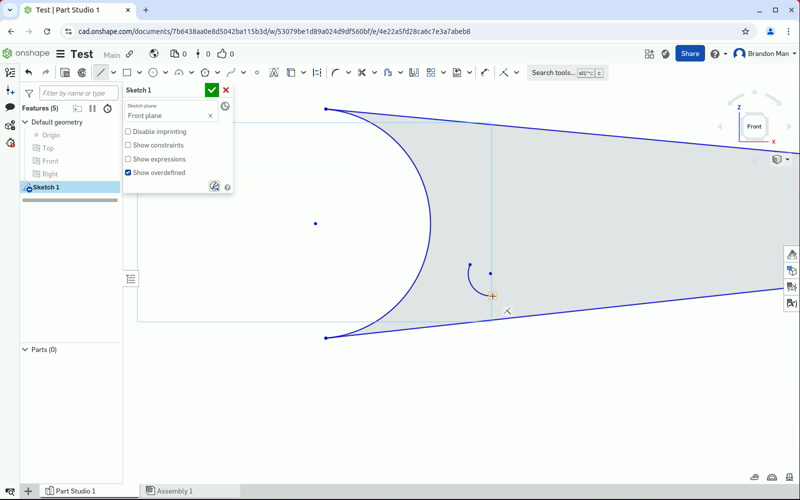
scroll(6)
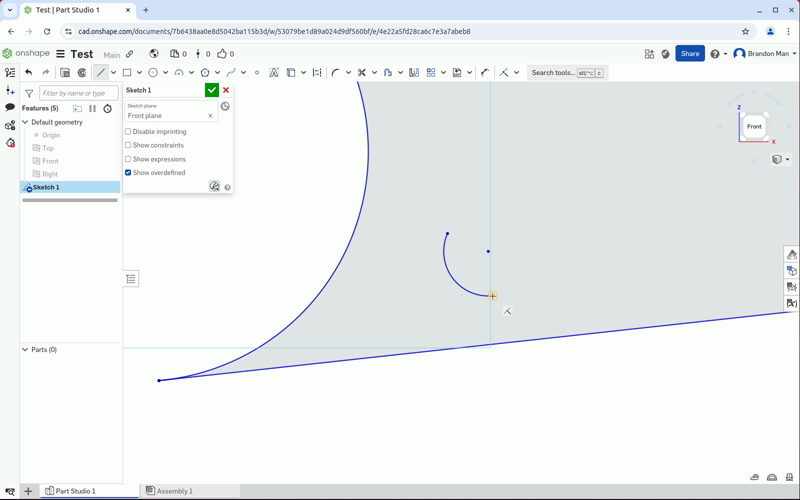
click(492, 295)
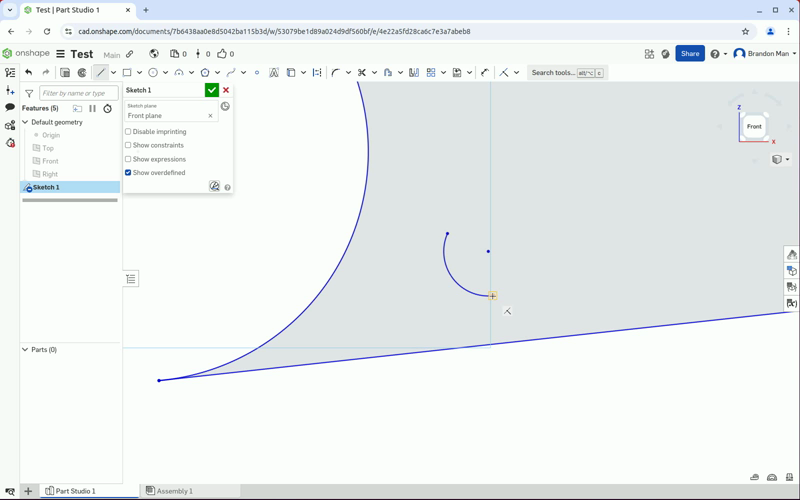
scroll(-6)
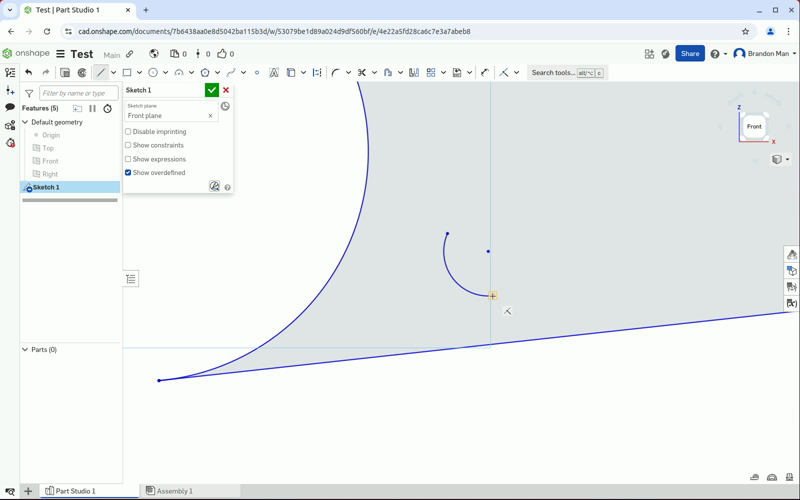
scroll(-6)
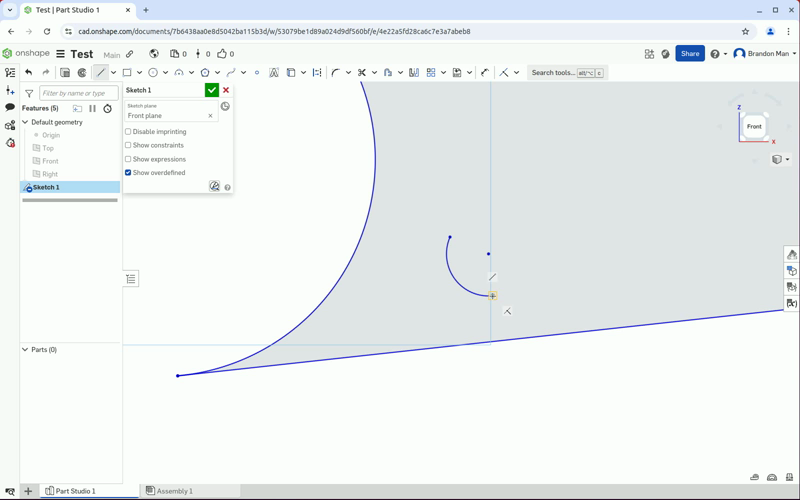
scroll(-6)
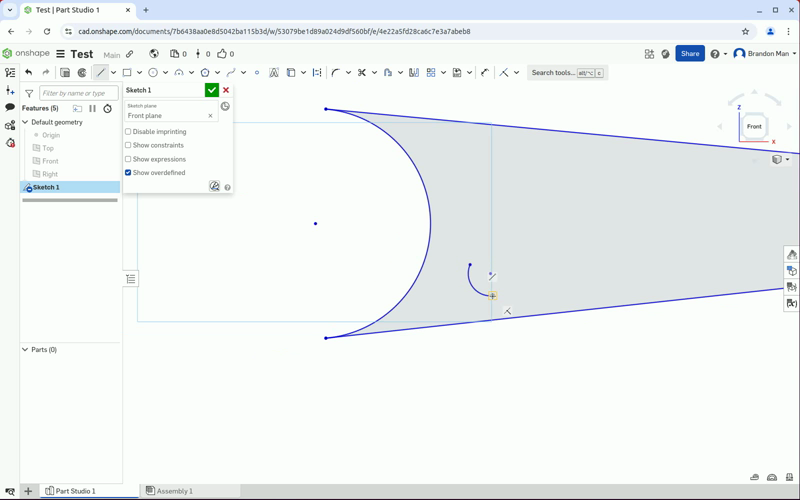
scroll(-6)
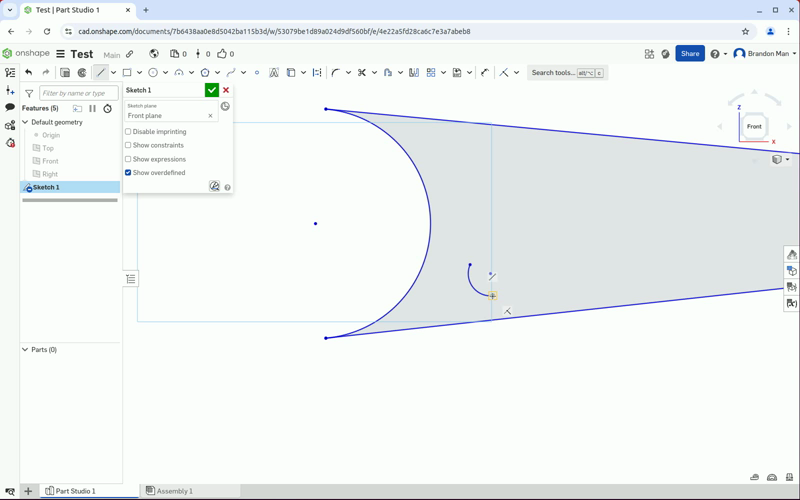
scroll(-6)
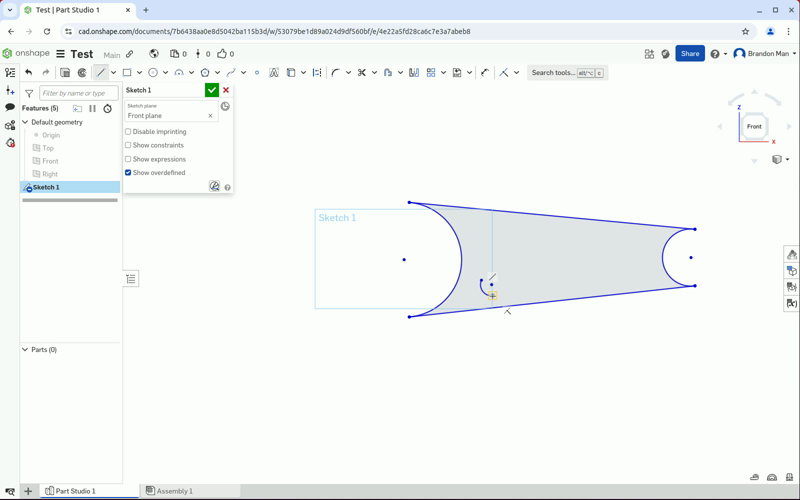
scroll(-6)
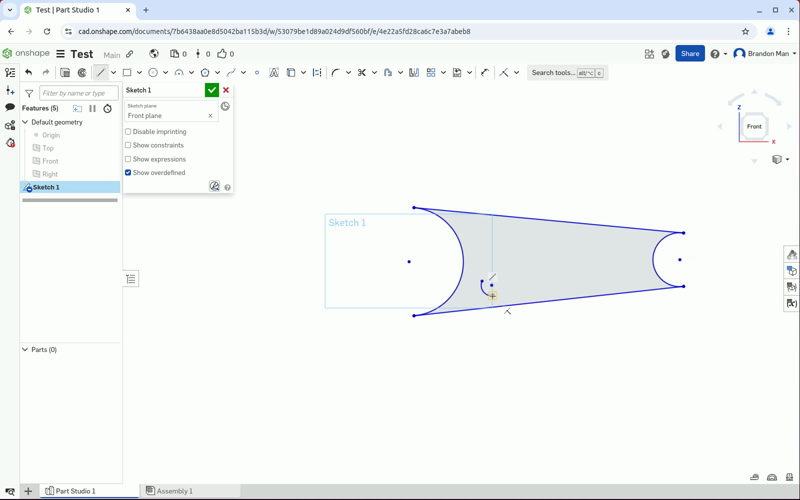
scroll(-6)
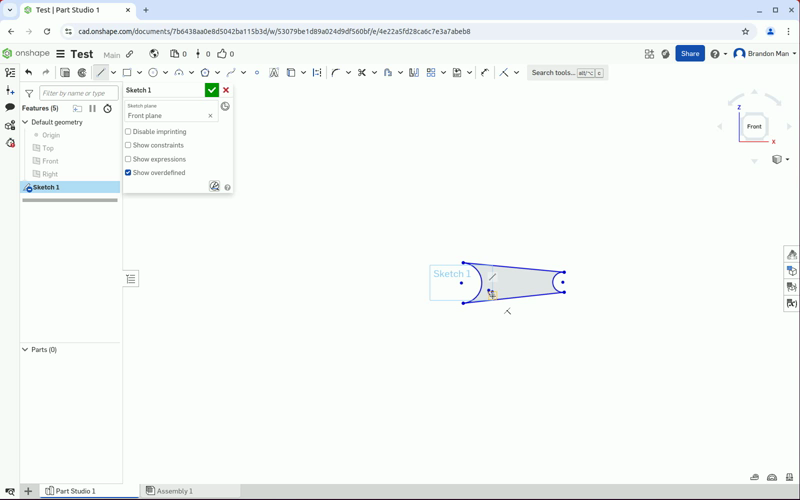
key_down(shift)
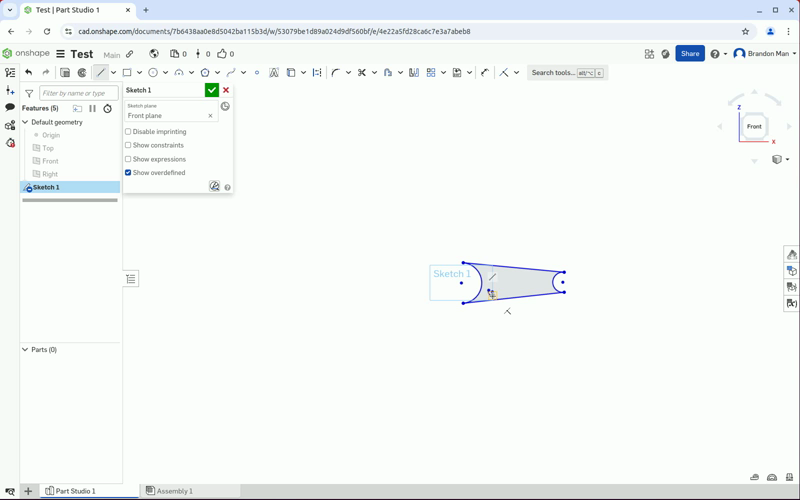
mouse_move(522, 295)
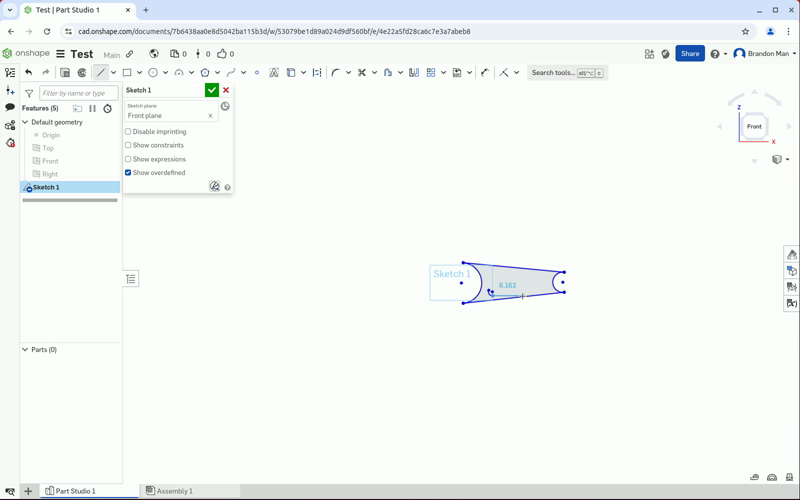
mouse_move(539, 290)
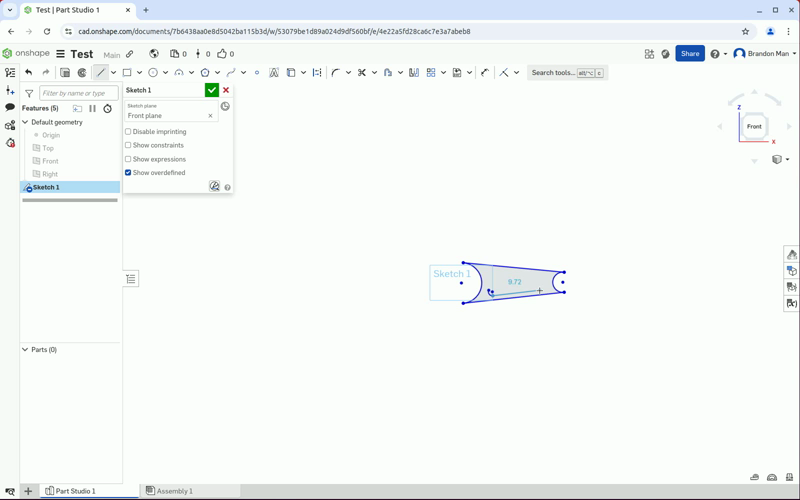
click(539, 290)
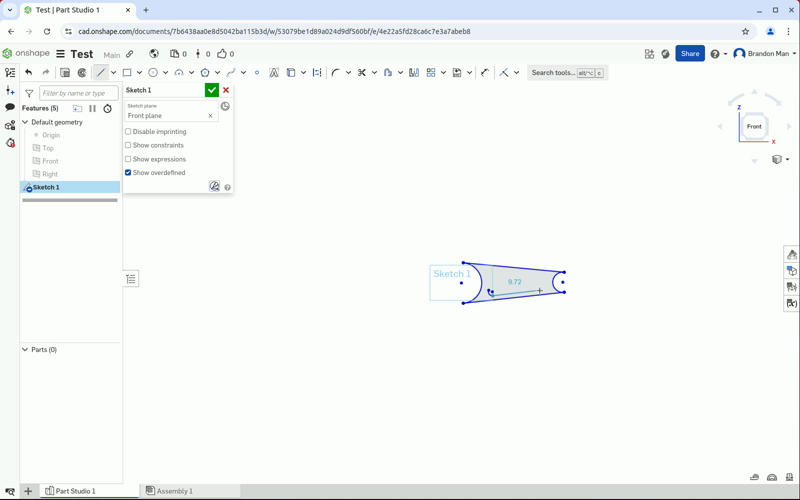
key_up(shift)
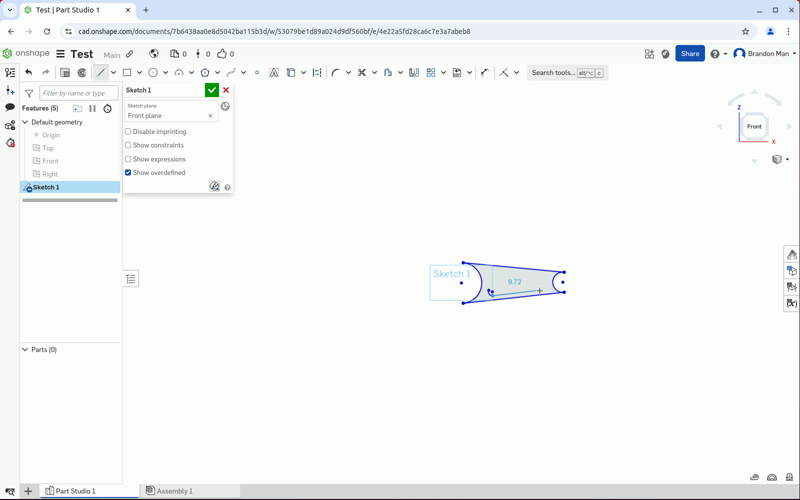
key(esc)
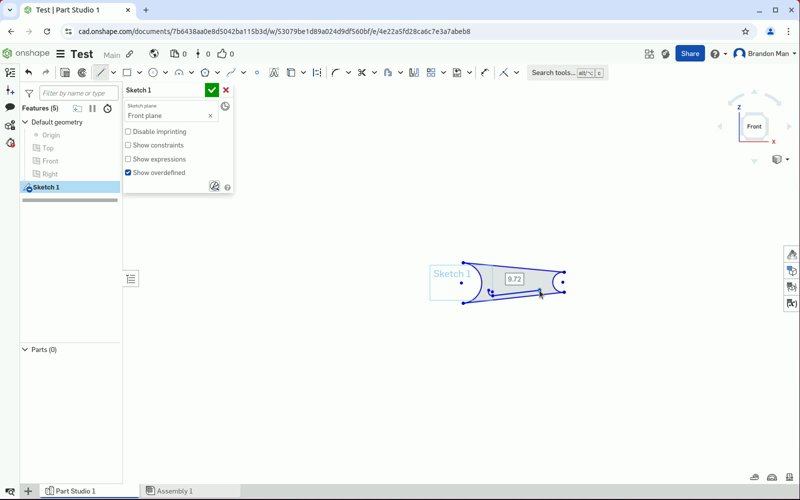
key(a)
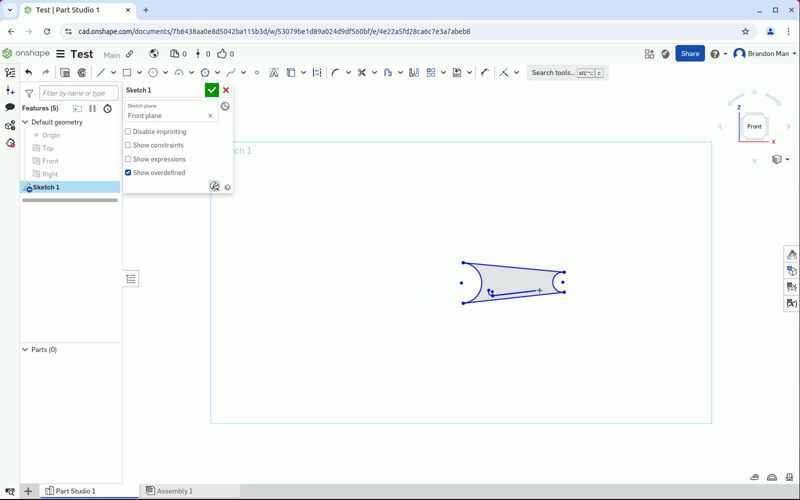
mouse_move(539, 290)
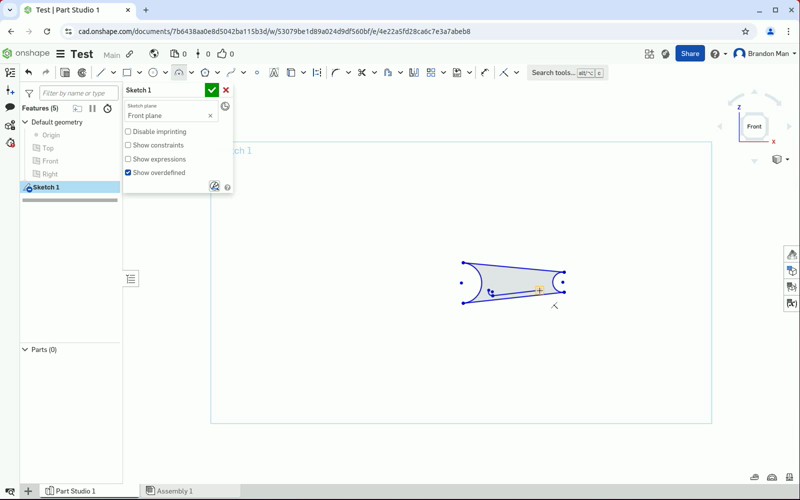
click(539, 290)
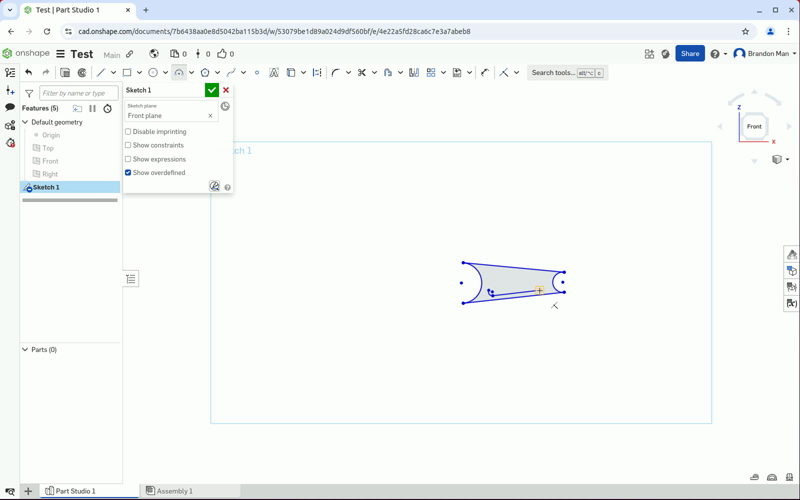
key_down(shift)
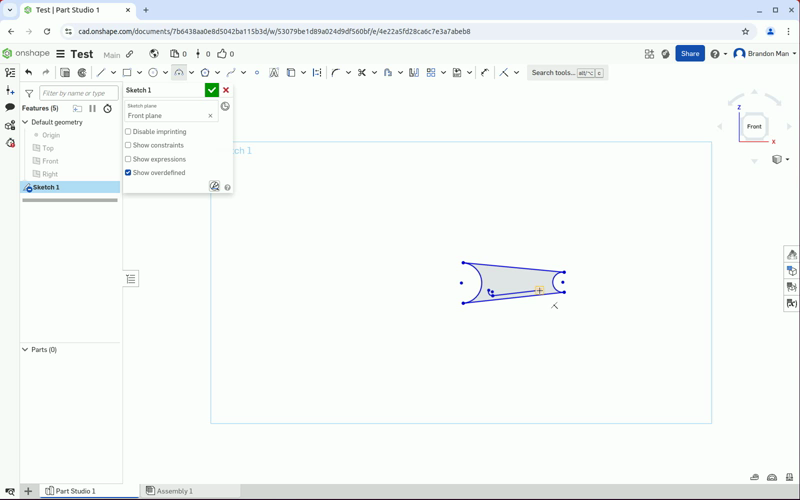
mouse_move(543, 285)
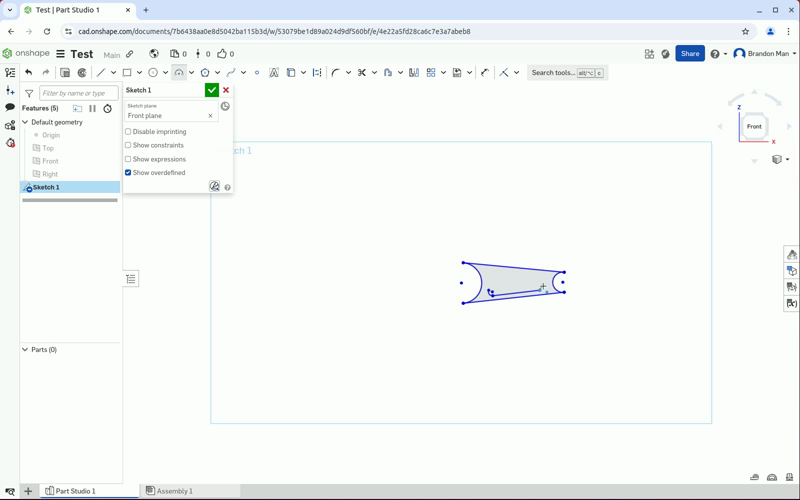
scroll(6)
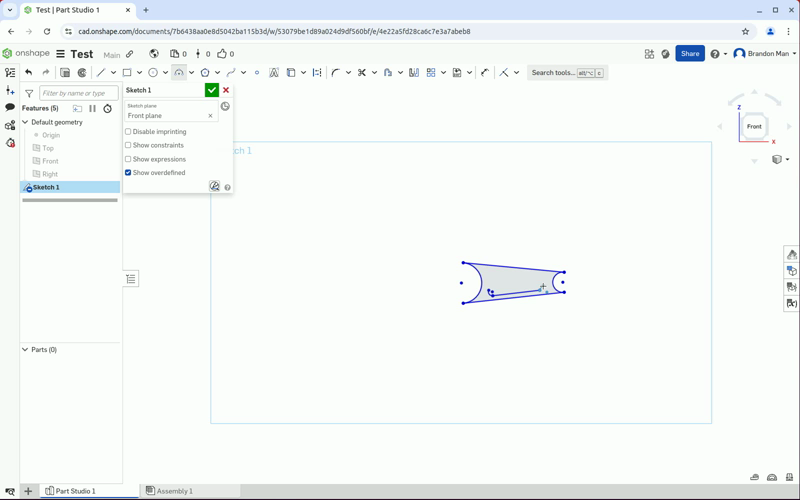
scroll(6)
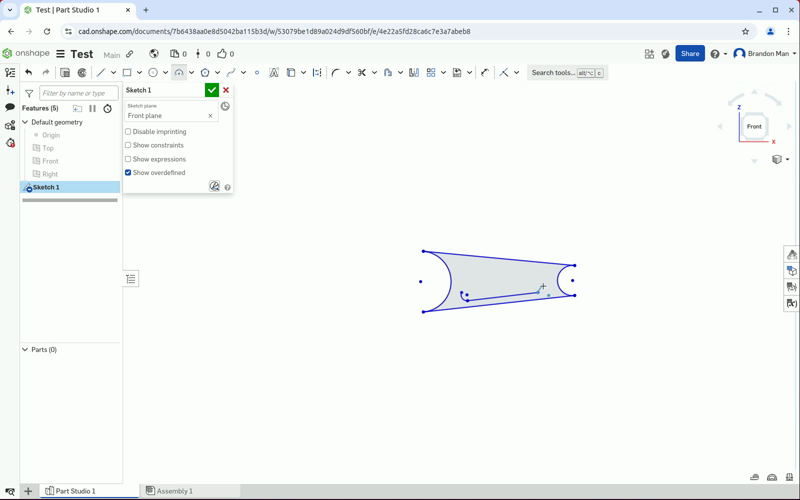
scroll(6)
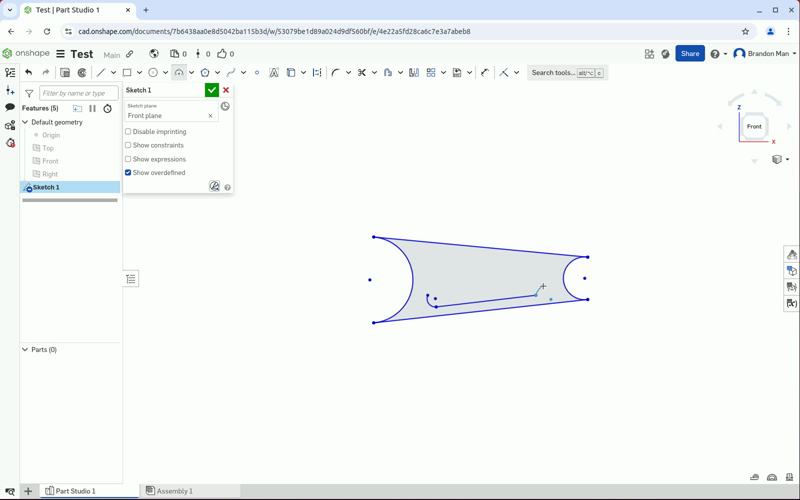
scroll(6)
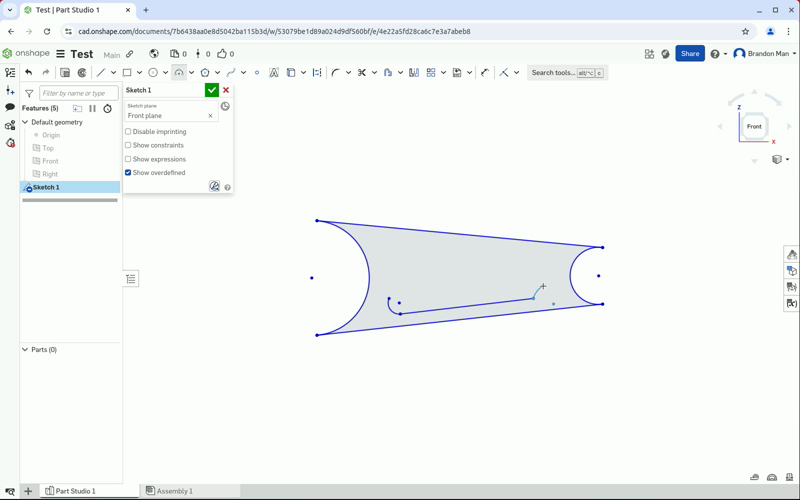
scroll(6)
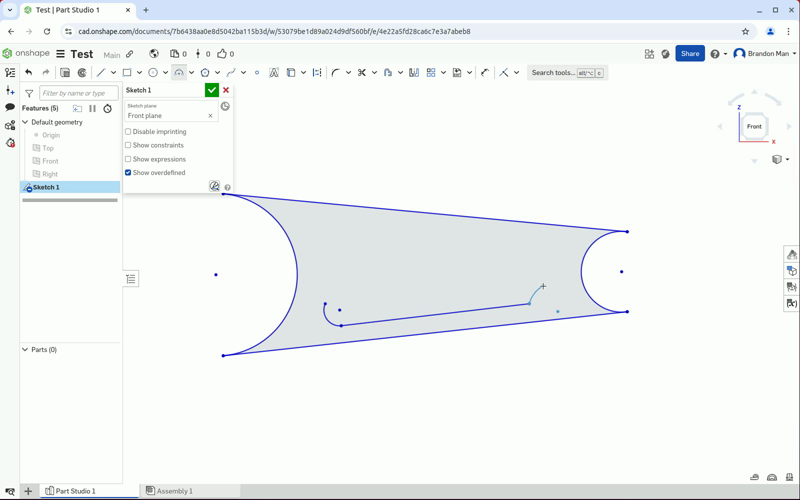
scroll(6)
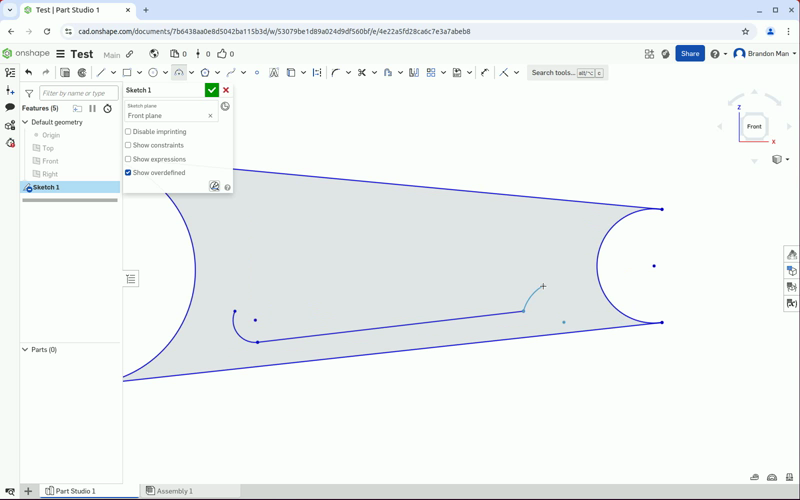
scroll(6)
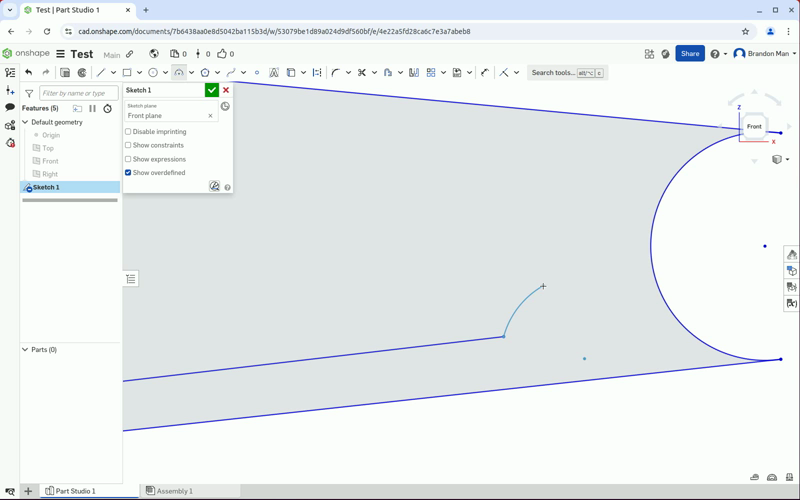
click(543, 285)
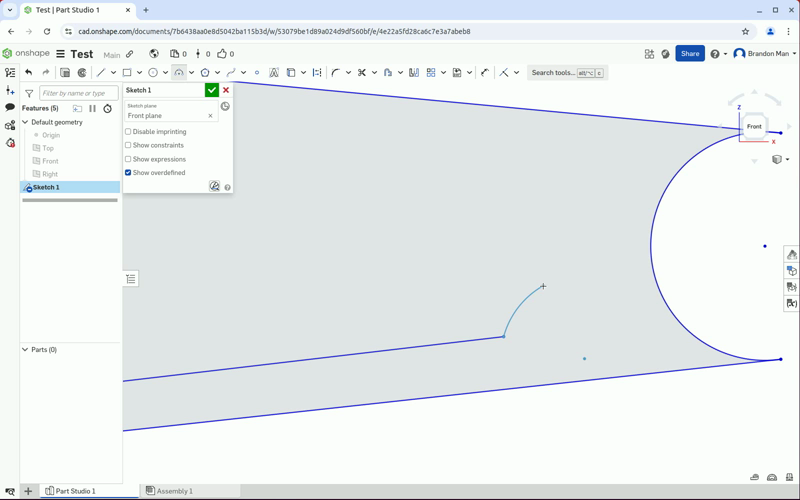
scroll(-6)
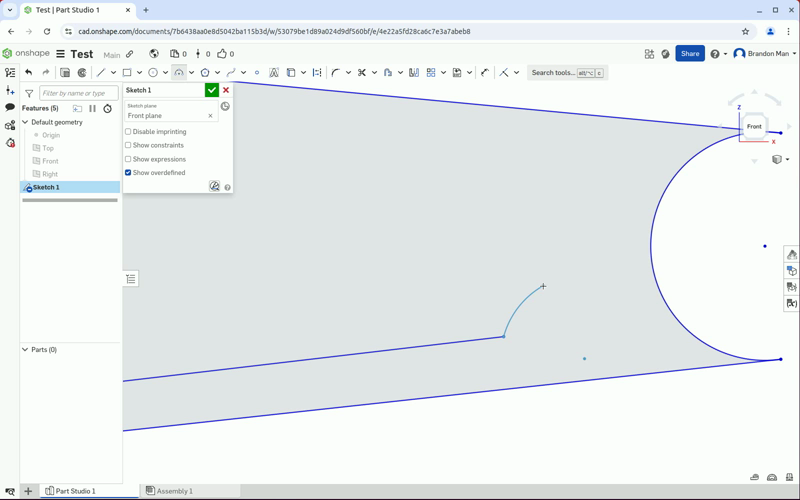
scroll(-6)
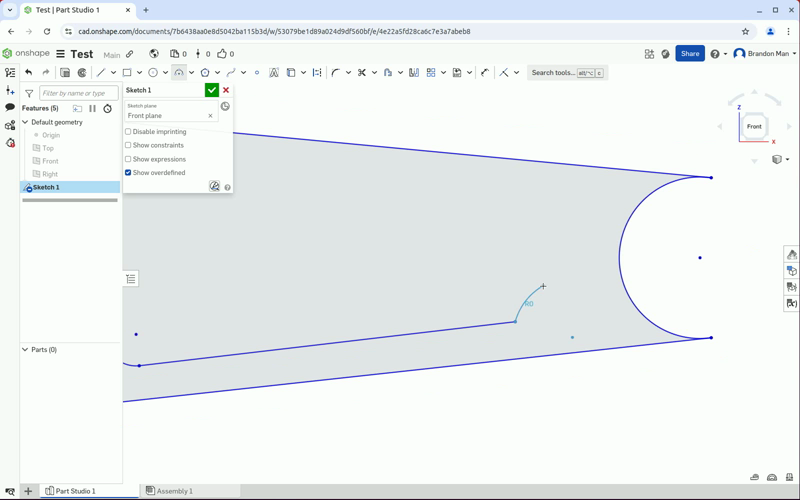
scroll(-6)
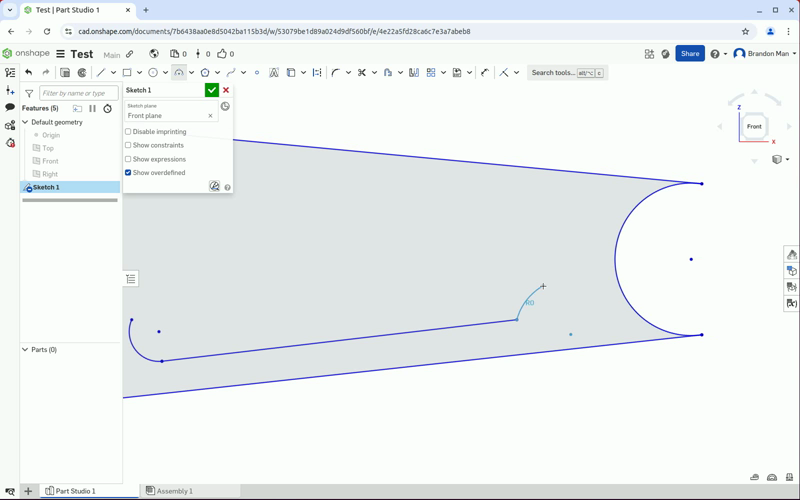
scroll(-6)
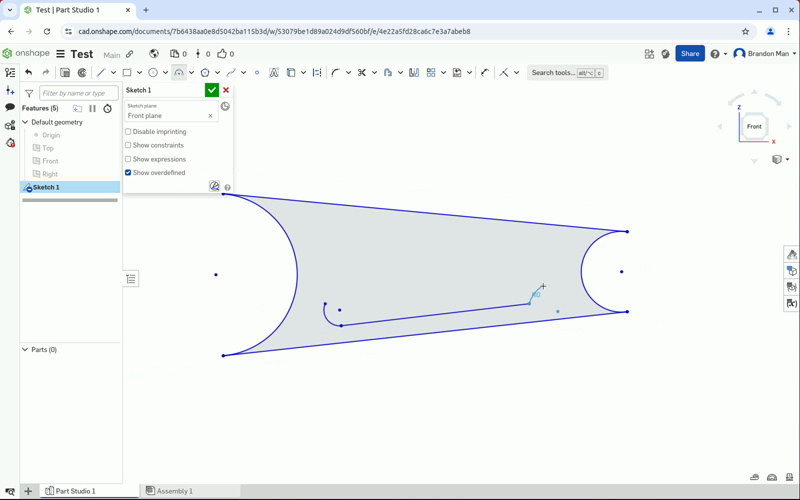
scroll(-6)
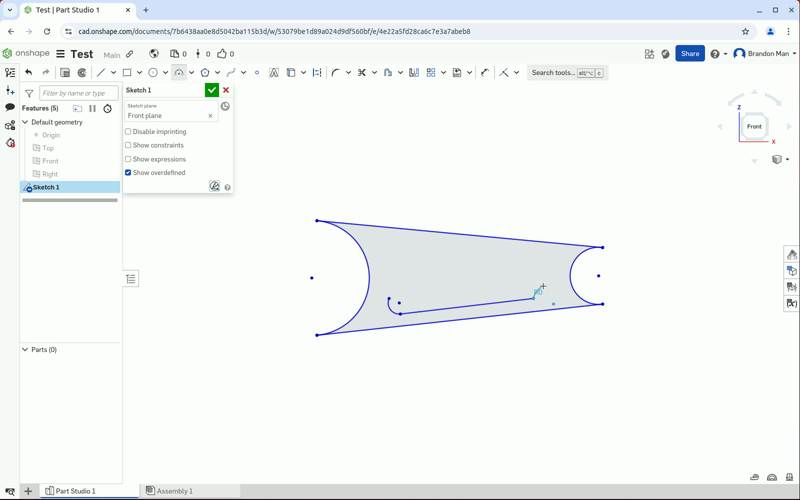
scroll(-6)
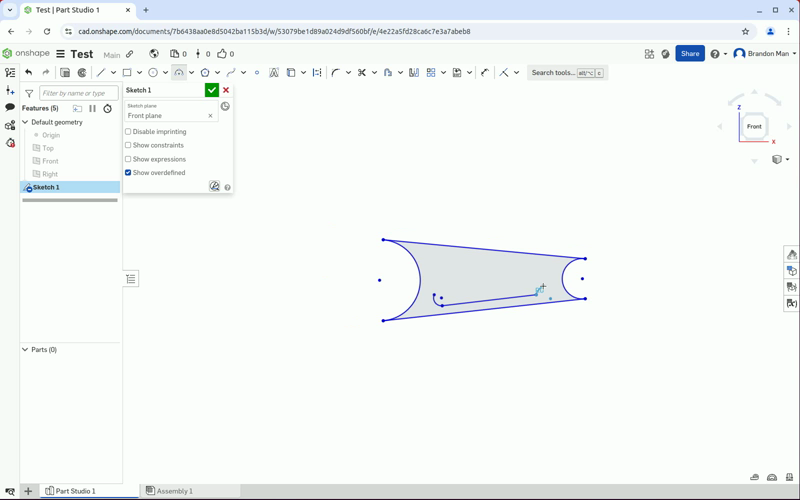
scroll(-6)
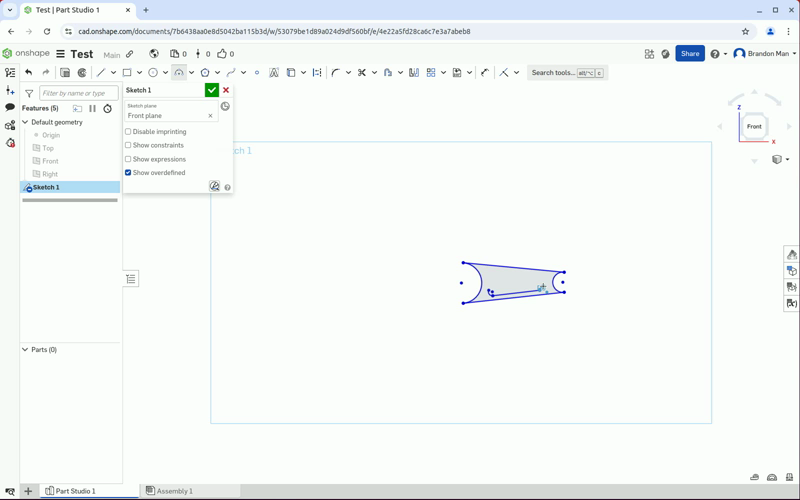
mouse_move(542, 288)
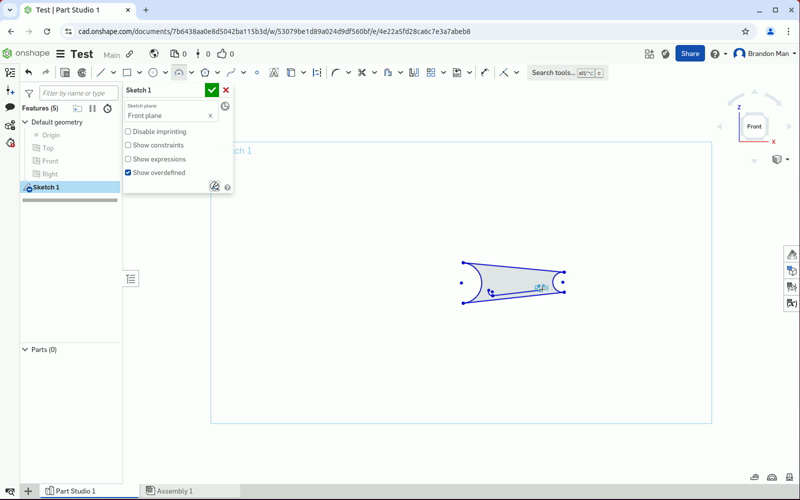
scroll(6)
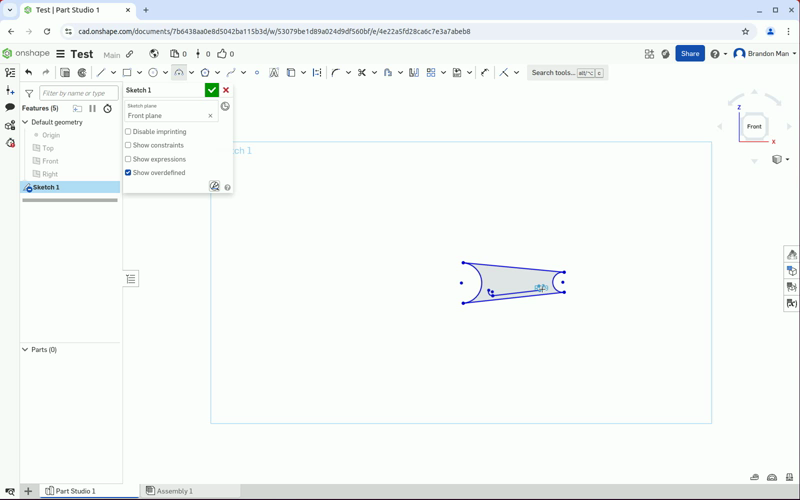
scroll(6)
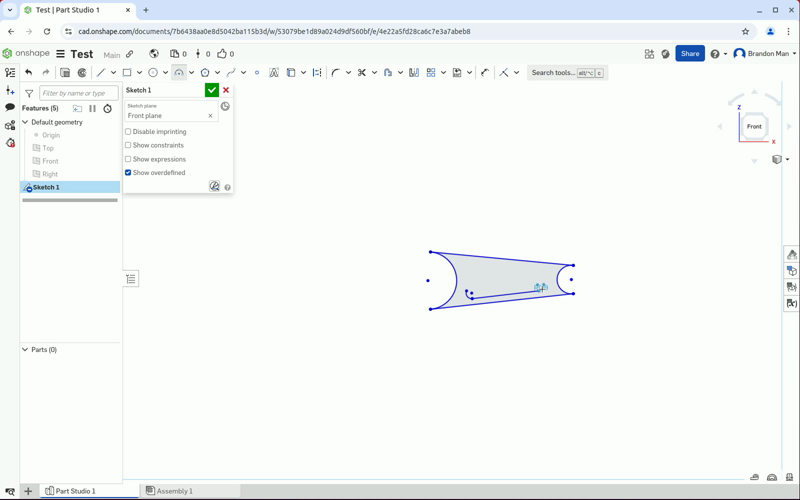
scroll(6)
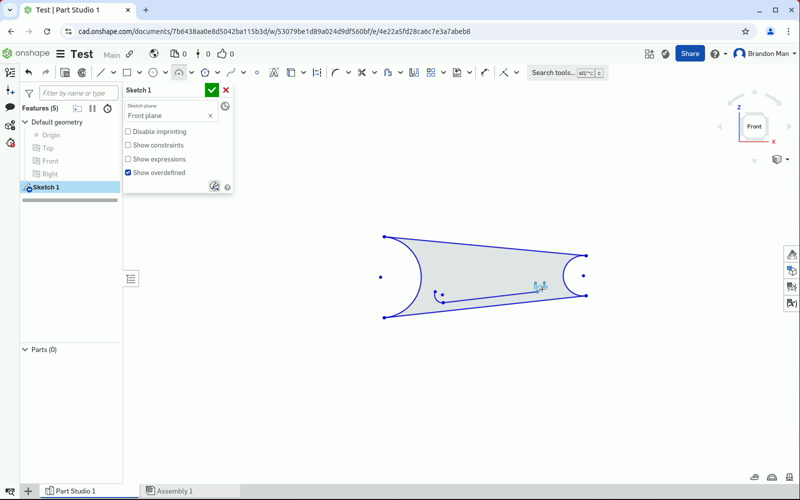
scroll(6)
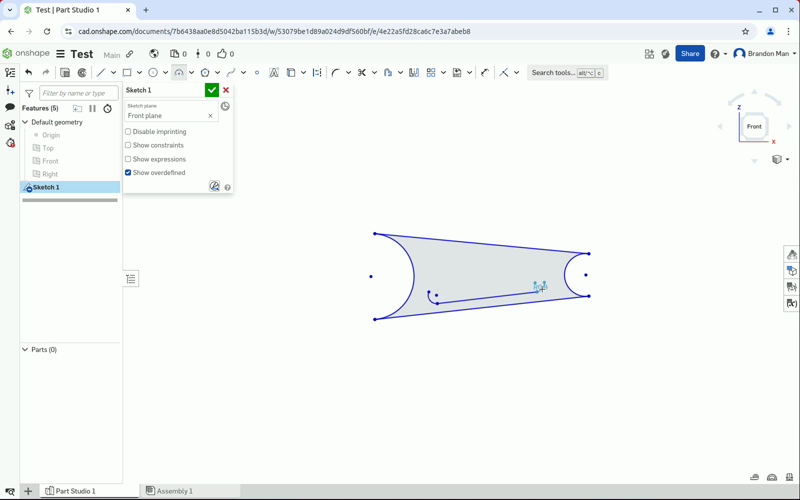
scroll(6)
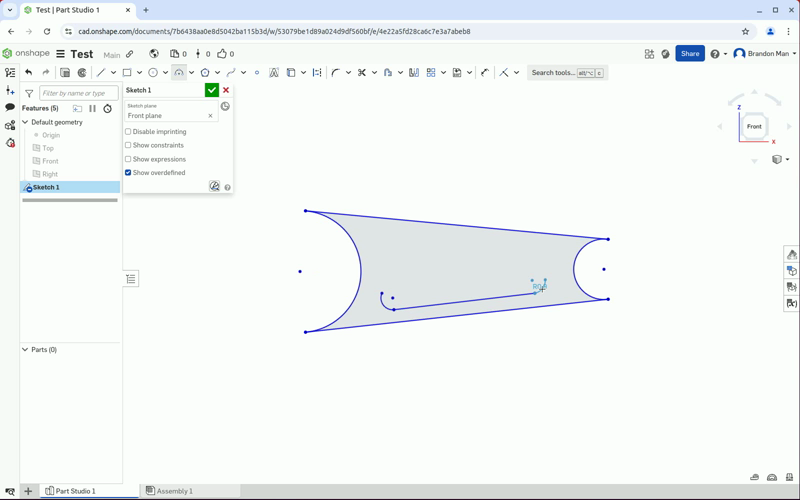
scroll(6)
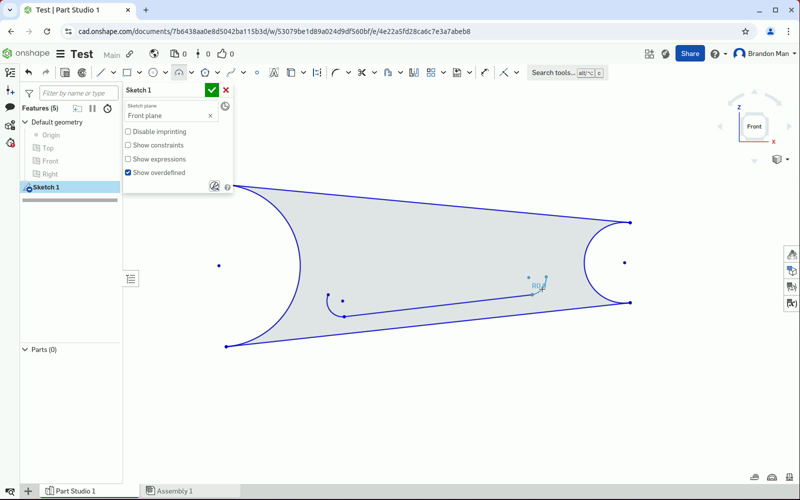
scroll(6)
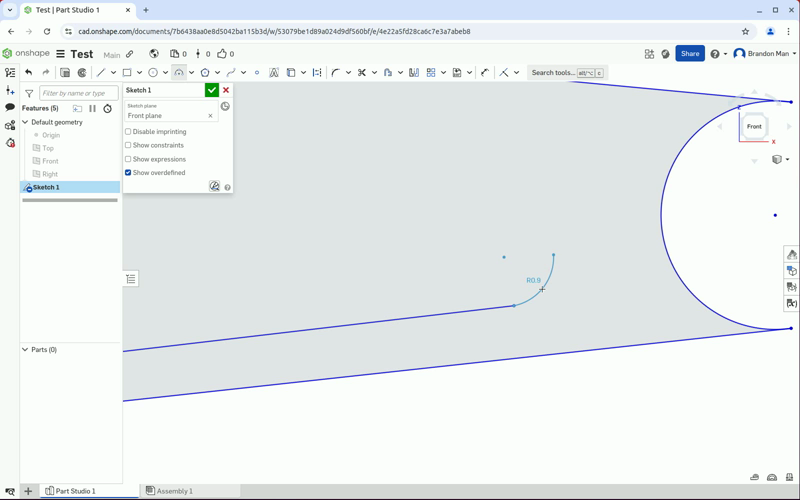
click(542, 288)
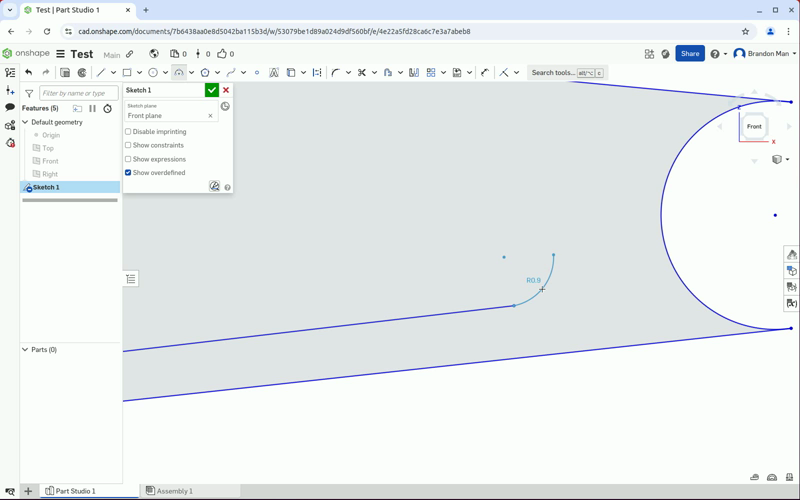
scroll(-6)
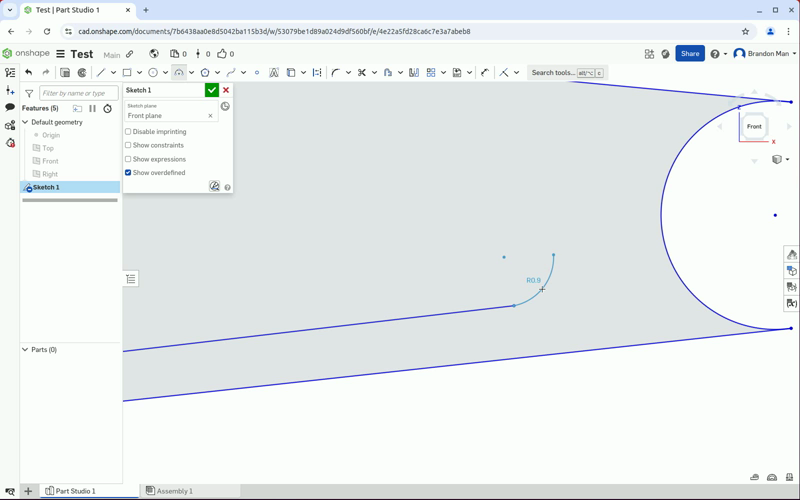
scroll(-6)
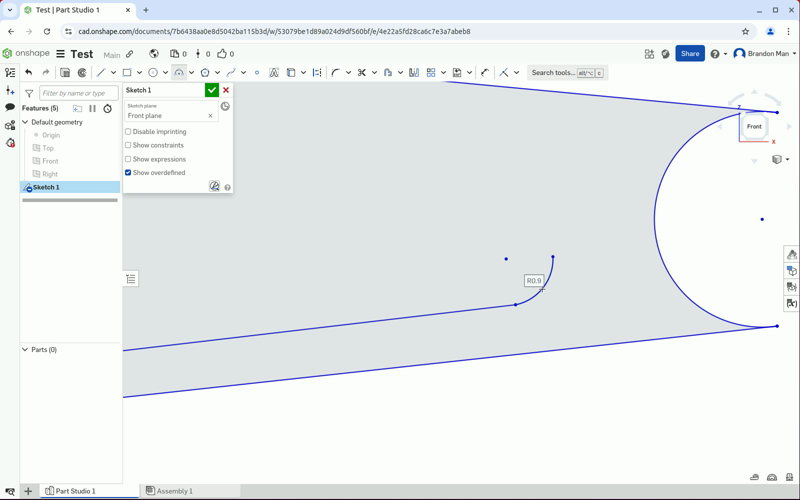
scroll(-6)
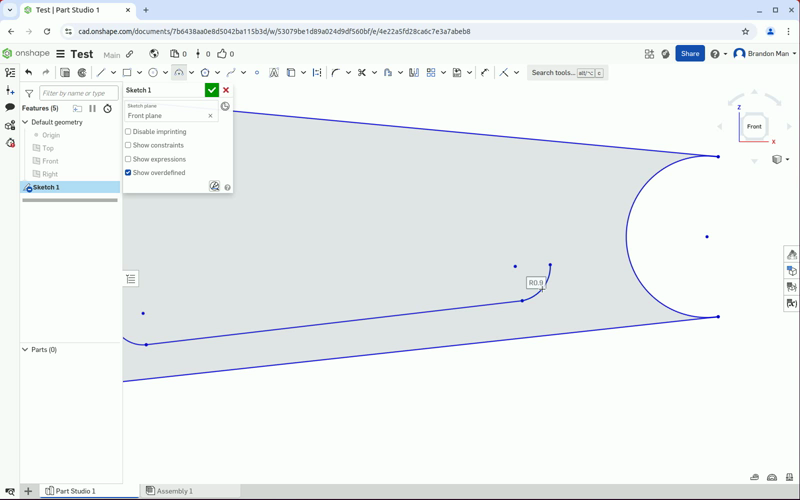
scroll(-6)
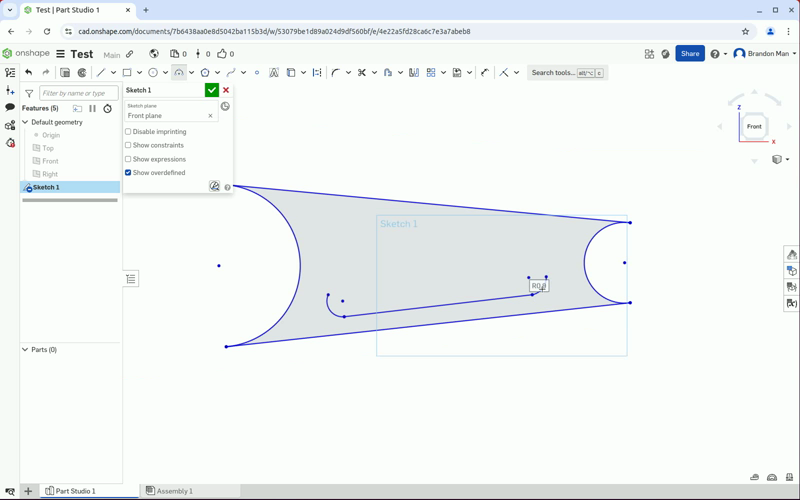
scroll(-6)
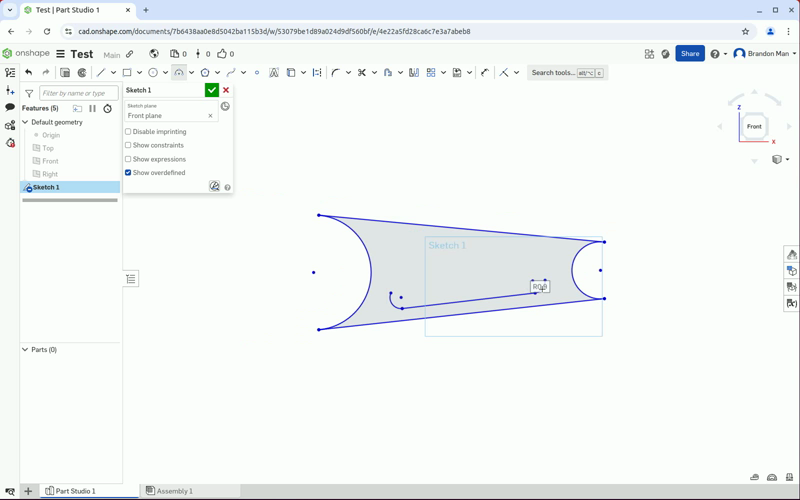
scroll(-6)
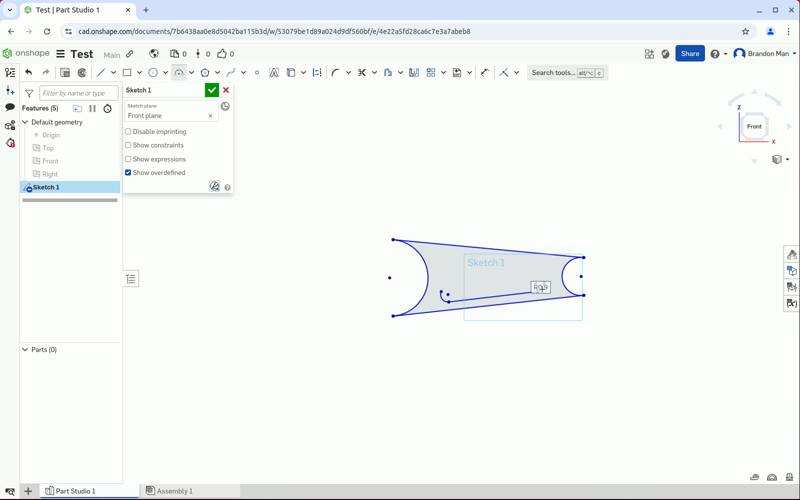
scroll(-6)
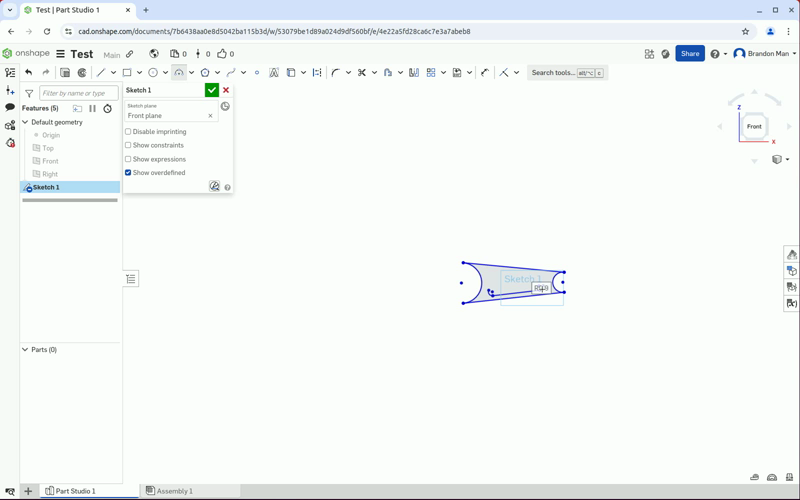
key_up(shift)
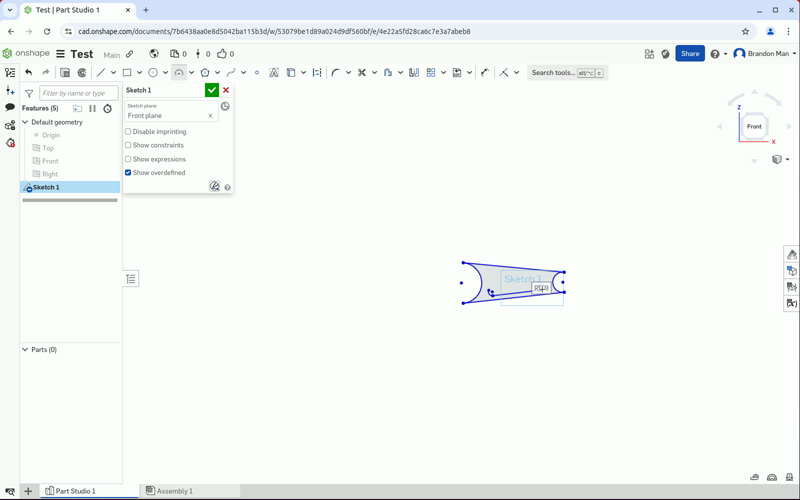
mouse_move(543, 285)
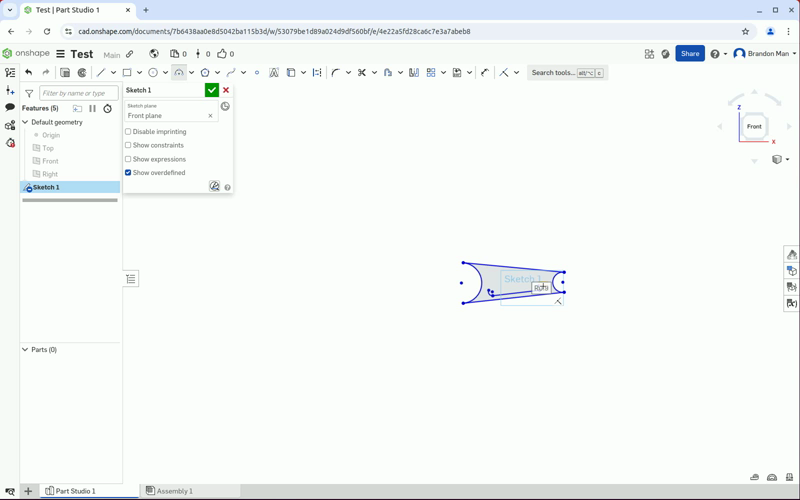
scroll(6)
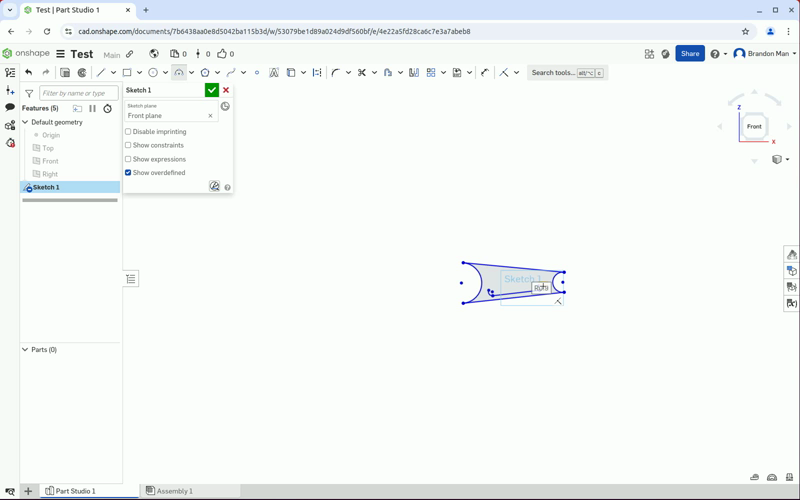
scroll(6)
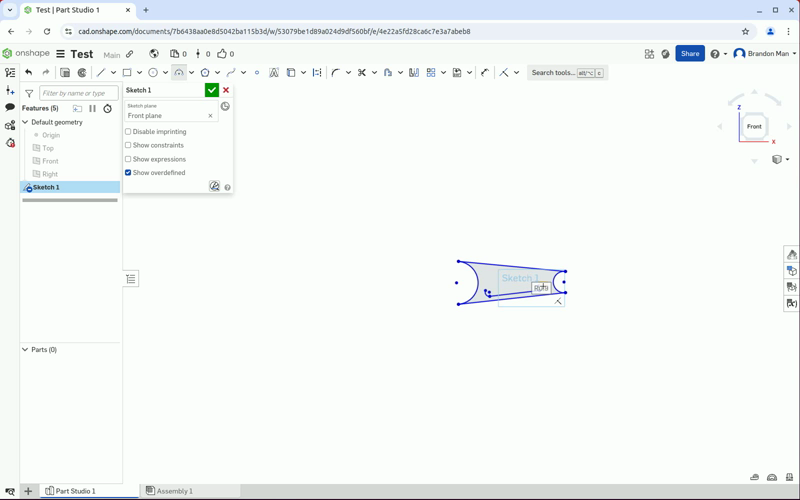
scroll(6)
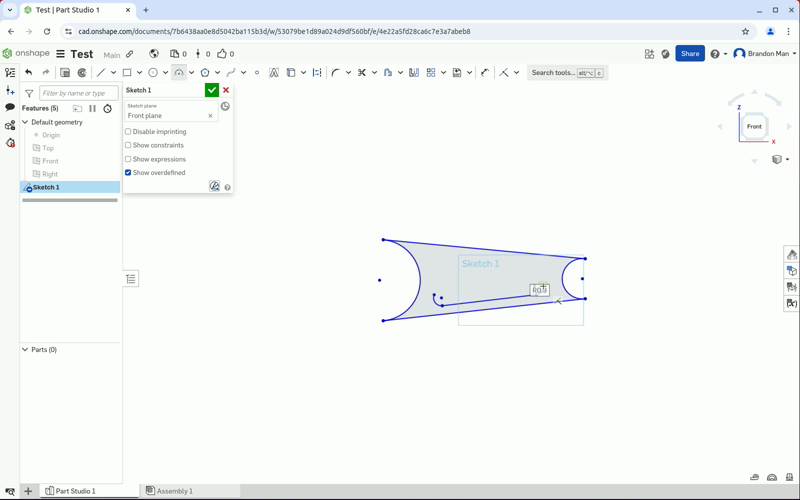
scroll(6)
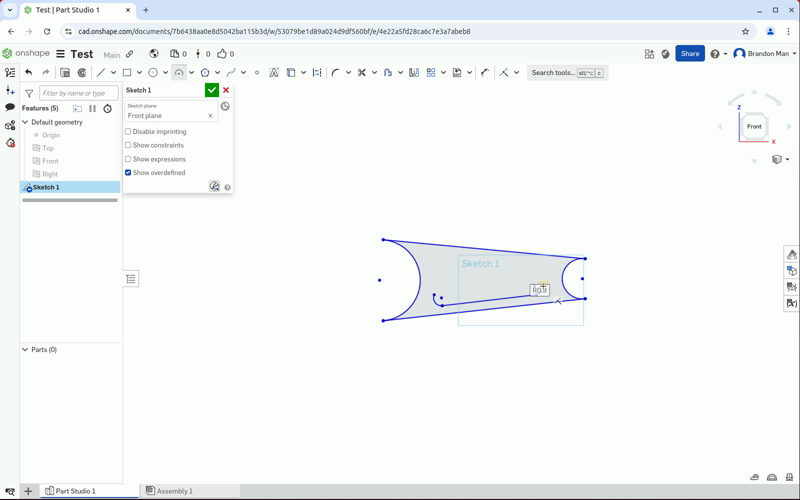
scroll(6)
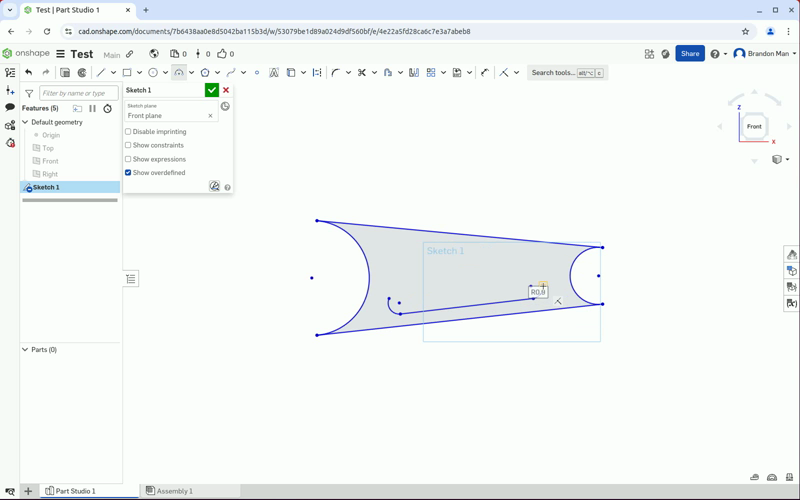
scroll(6)
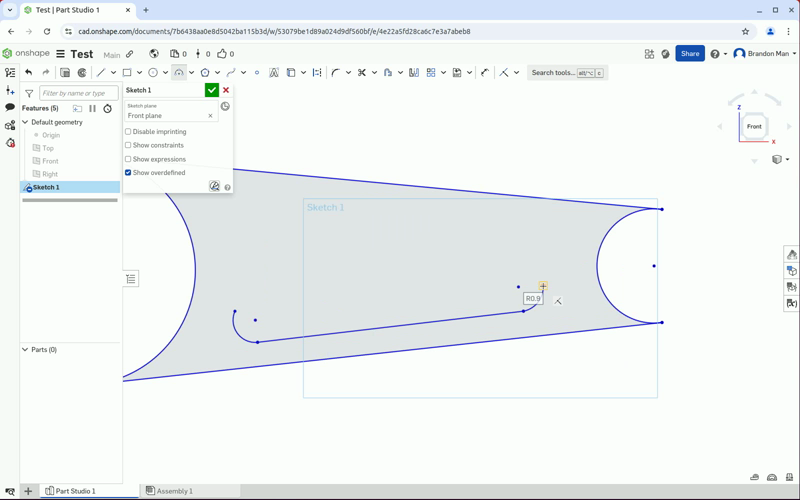
scroll(6)
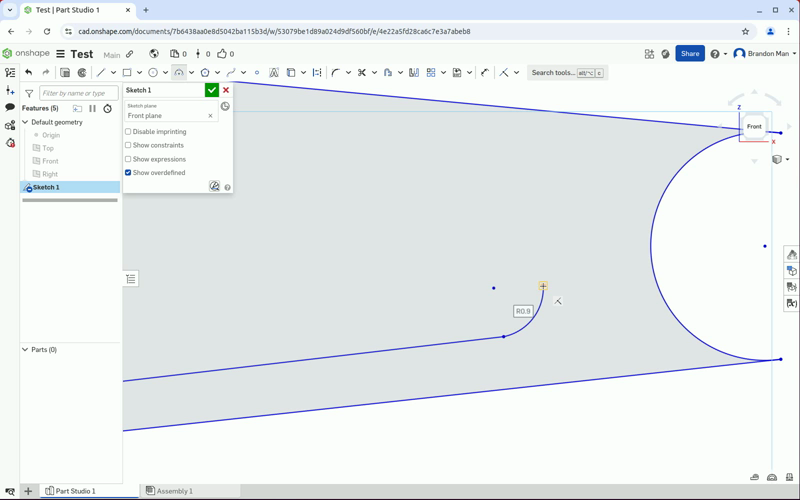
click(543, 285)
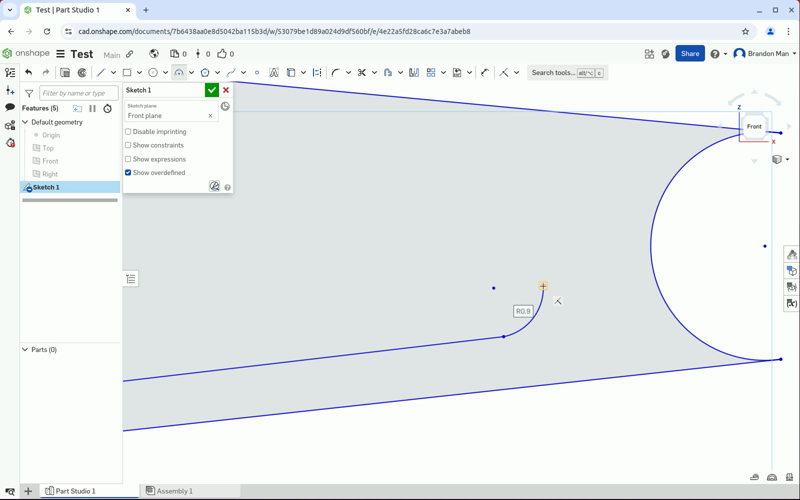
scroll(-6)
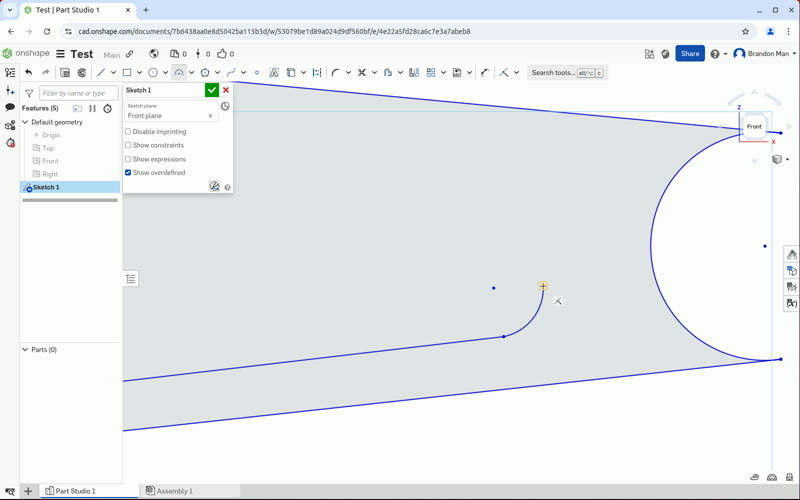
scroll(-6)
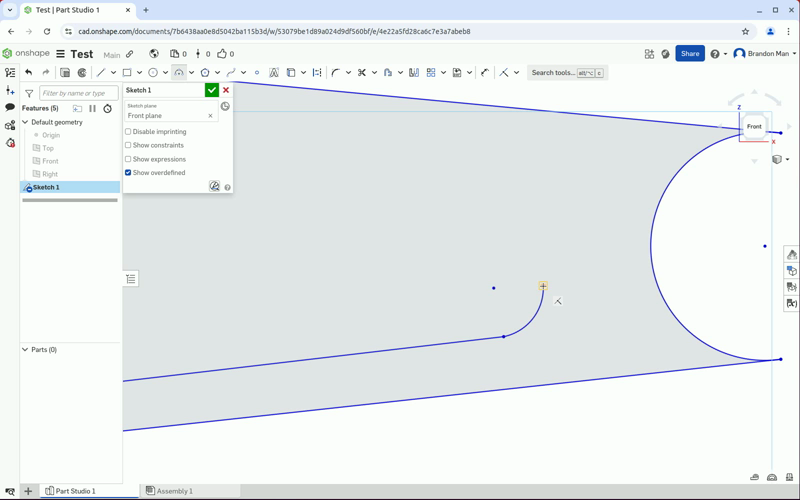
scroll(-6)
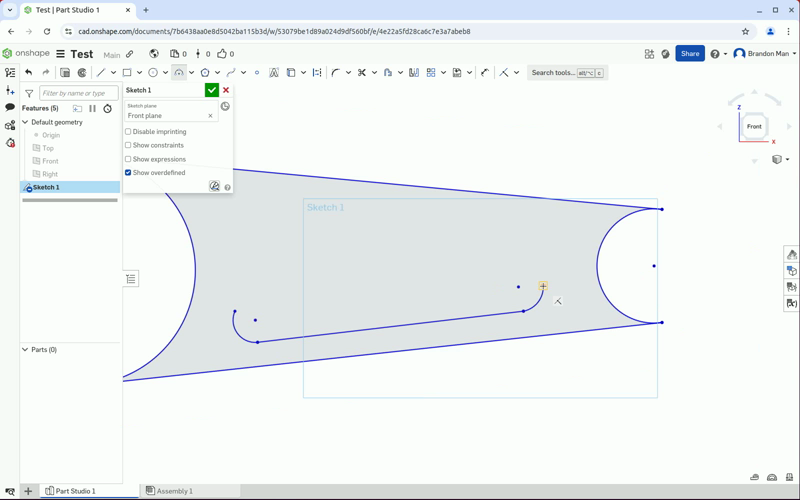
scroll(-6)
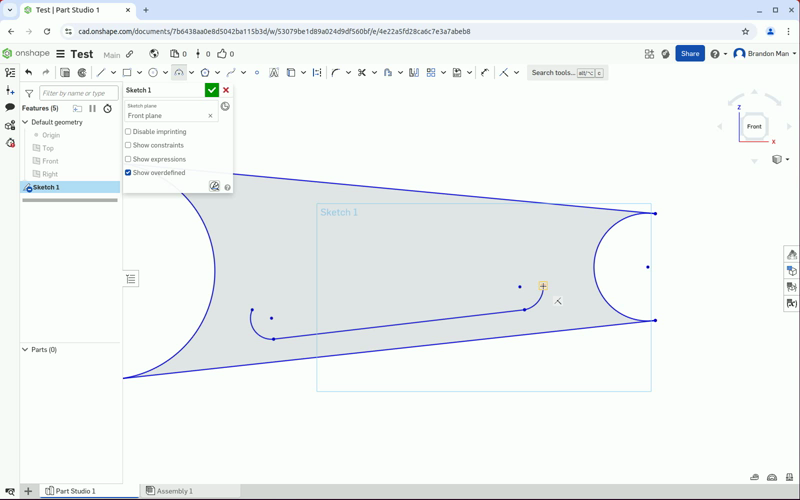
scroll(-6)
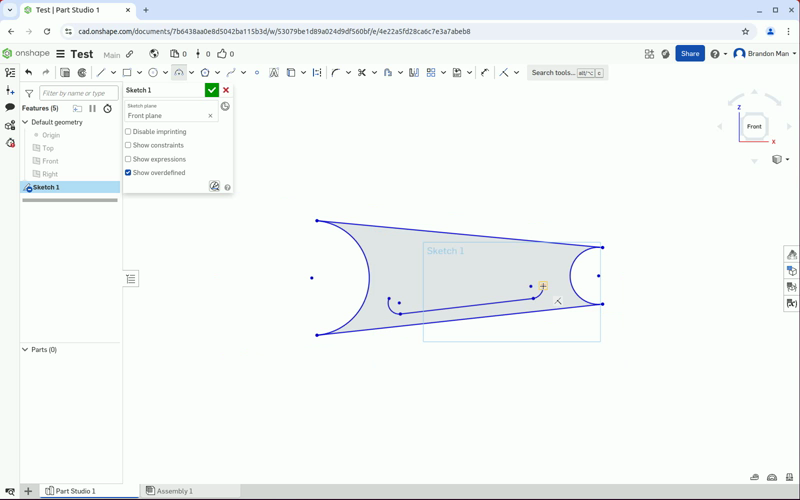
scroll(-6)
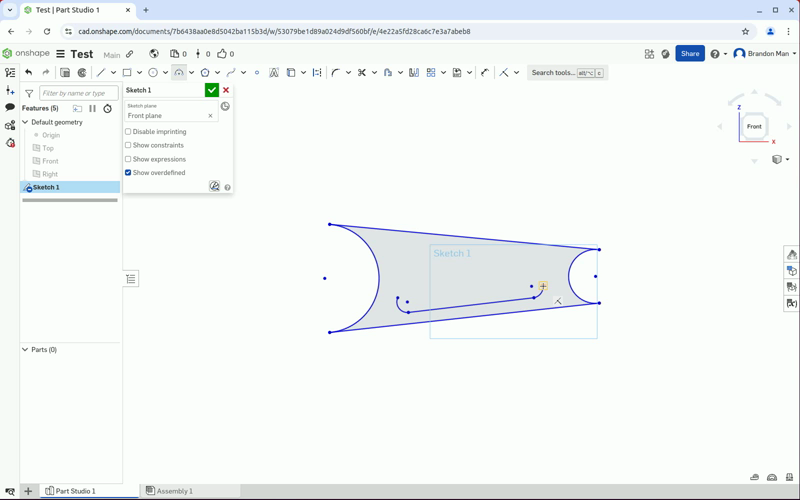
scroll(-6)
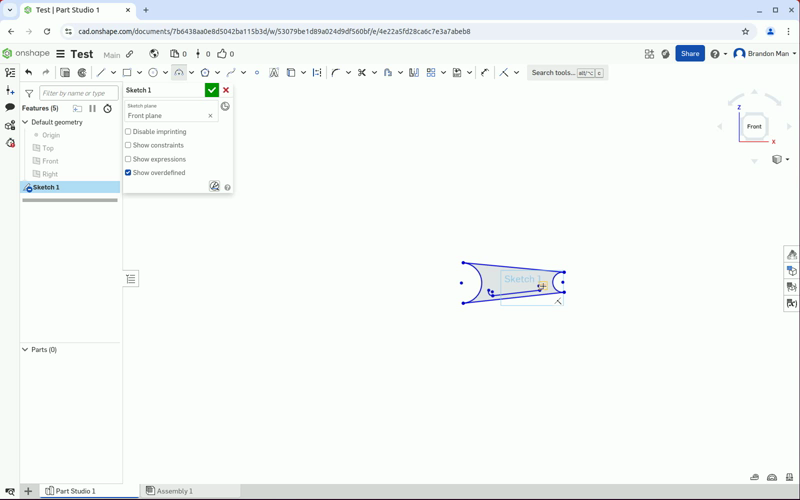
key_down(shift)
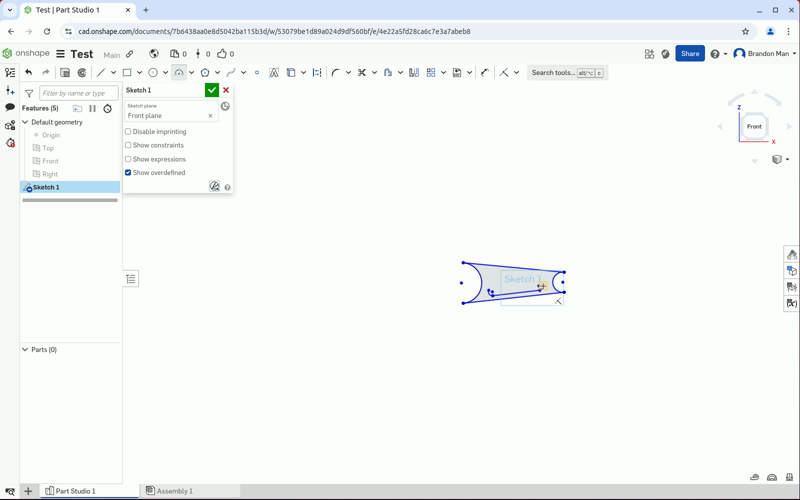
mouse_move(543, 278)
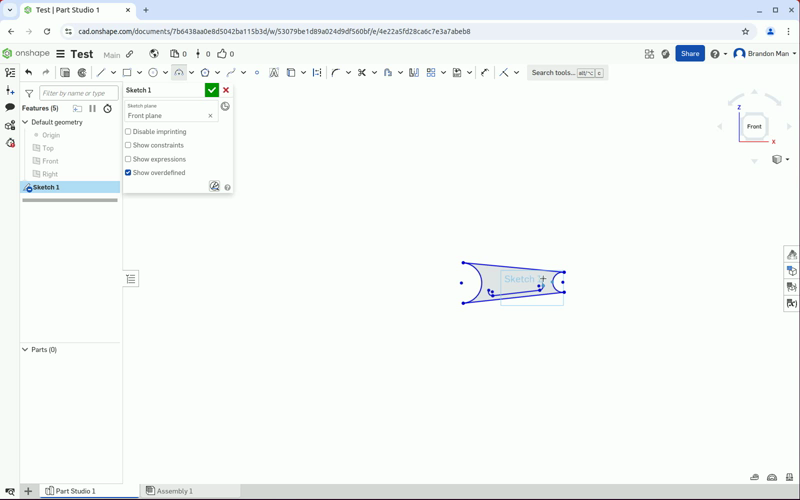
click(543, 278)
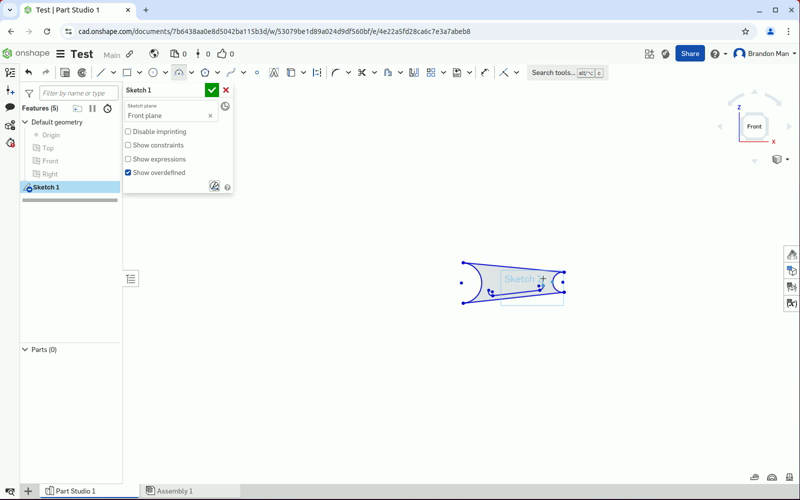
mouse_move(543, 282)
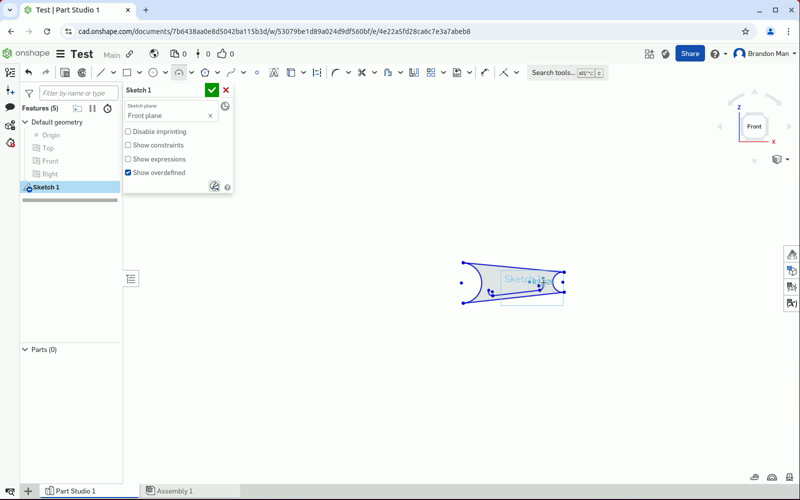
scroll(6)
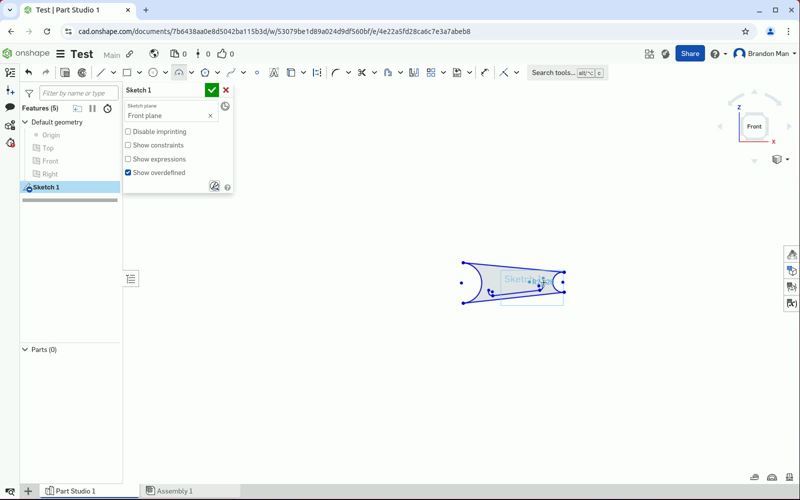
scroll(6)
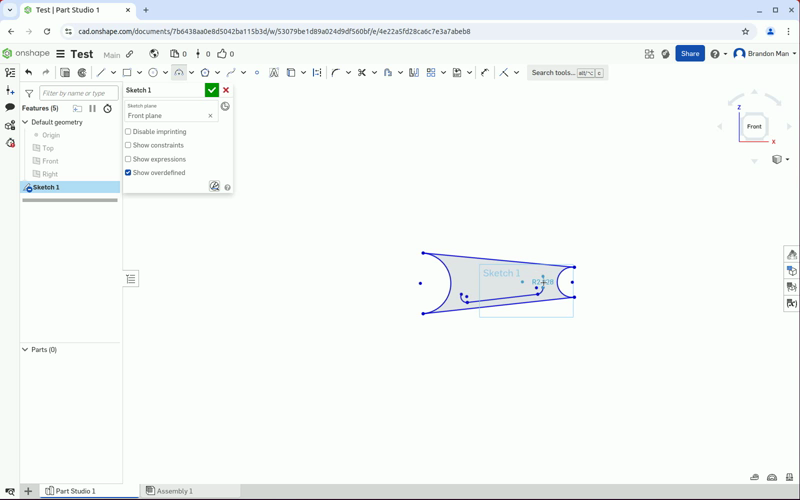
scroll(6)
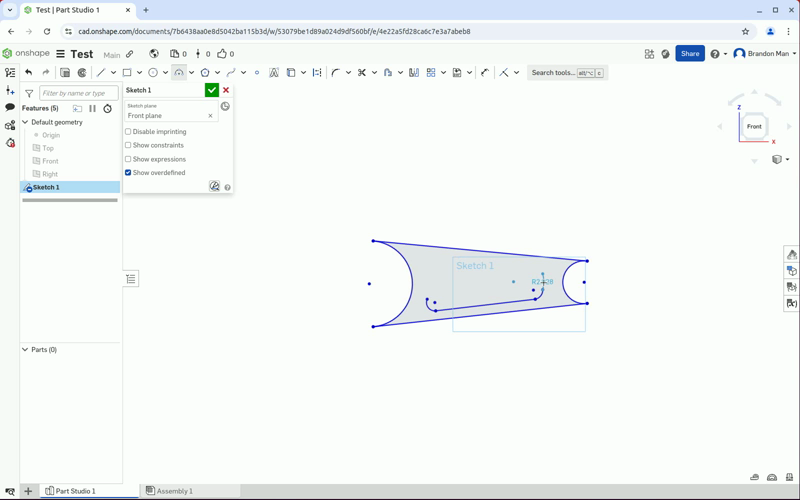
scroll(6)
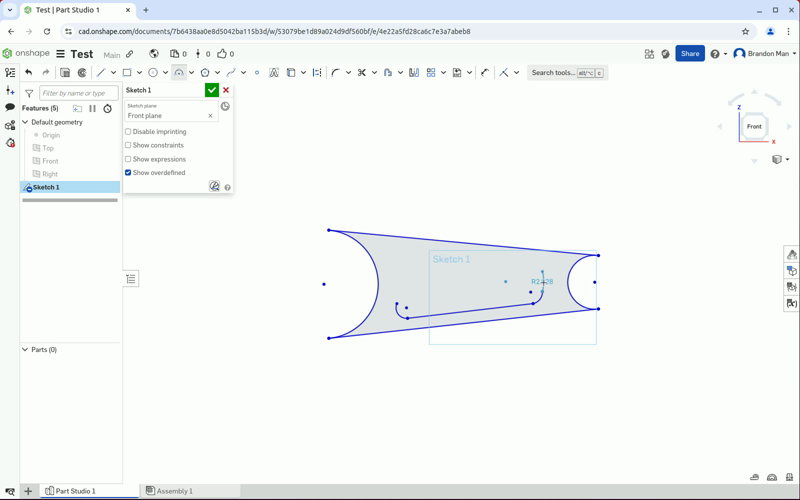
scroll(6)
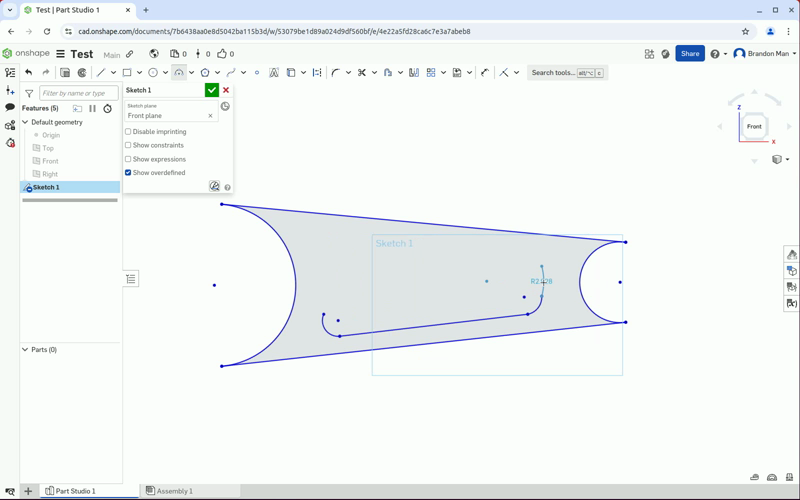
scroll(6)
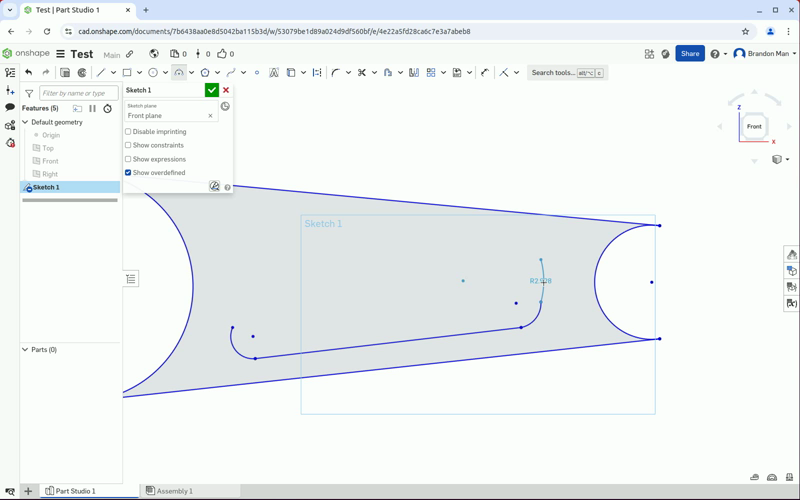
scroll(6)
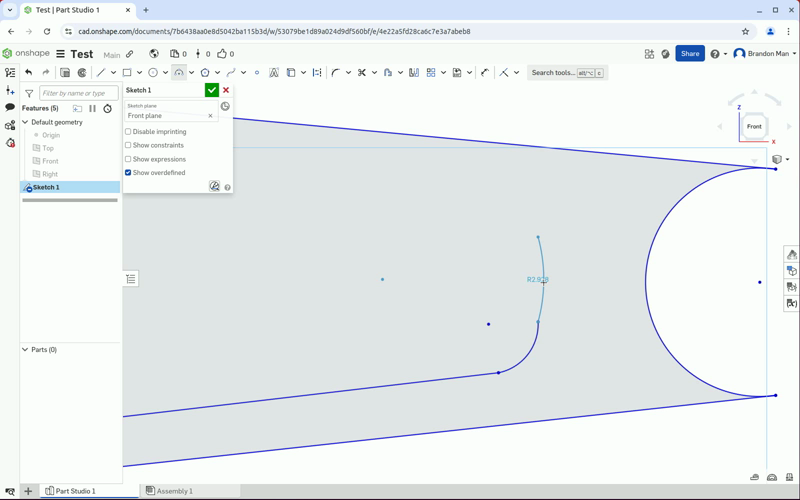
click(543, 282)
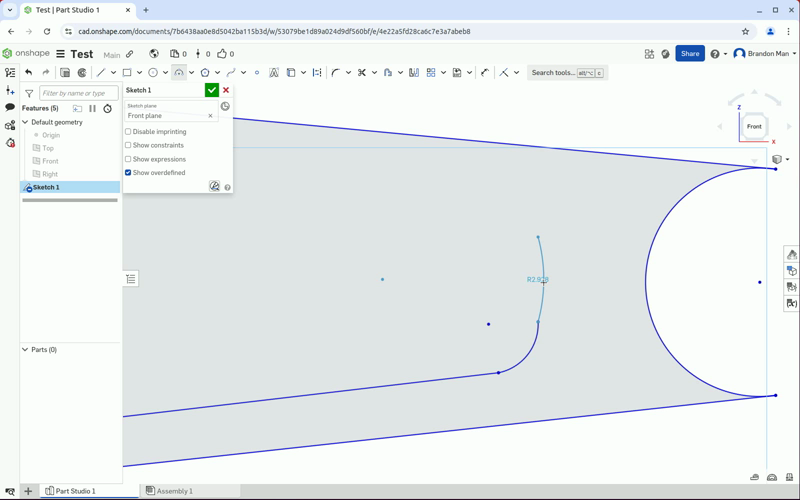
scroll(-6)
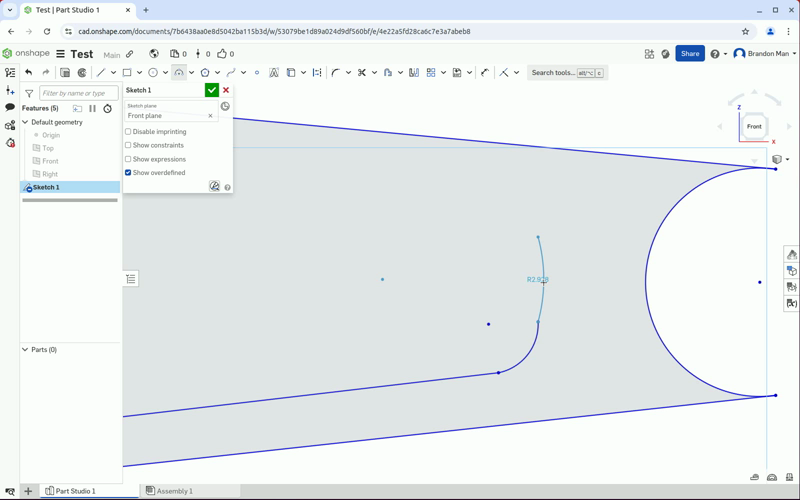
scroll(-6)
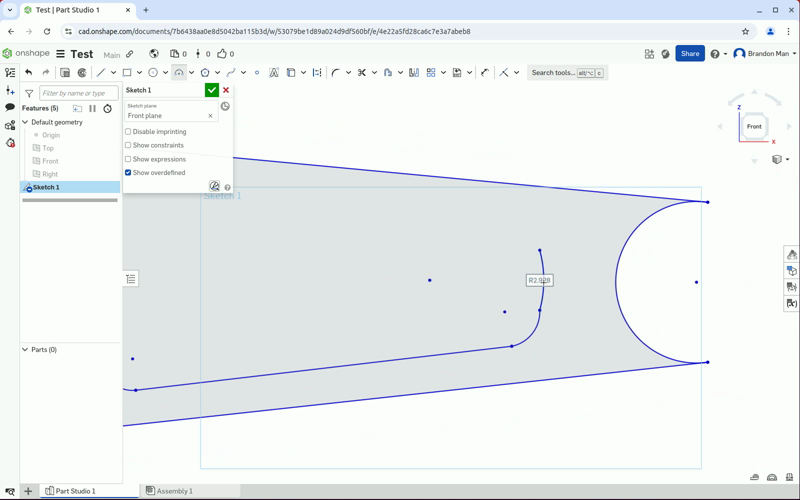
scroll(-6)
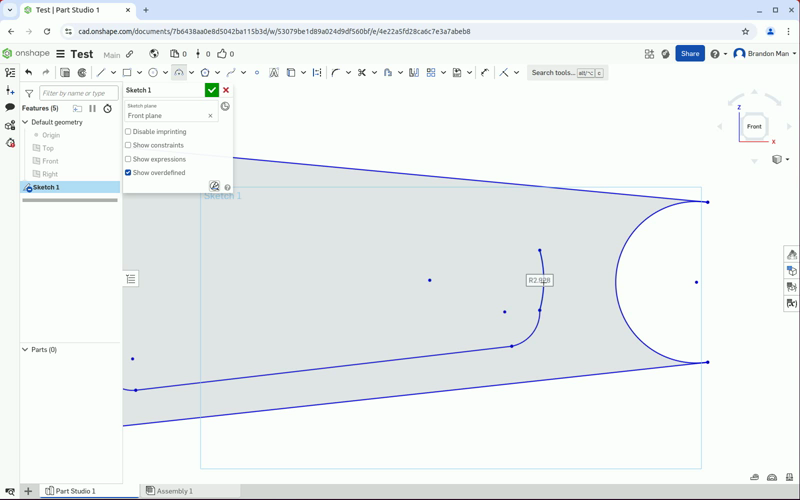
scroll(-6)
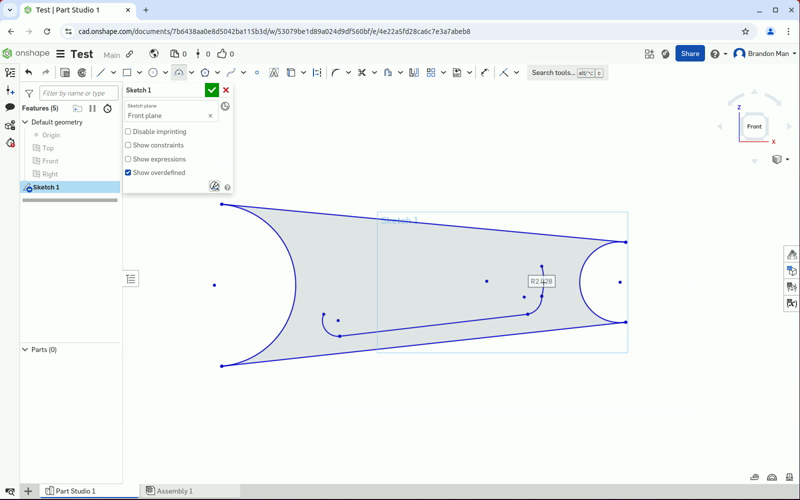
scroll(-6)
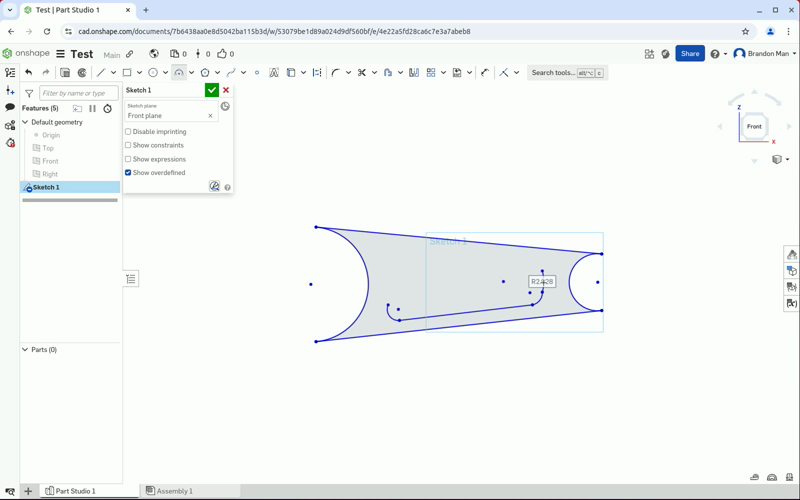
scroll(-6)
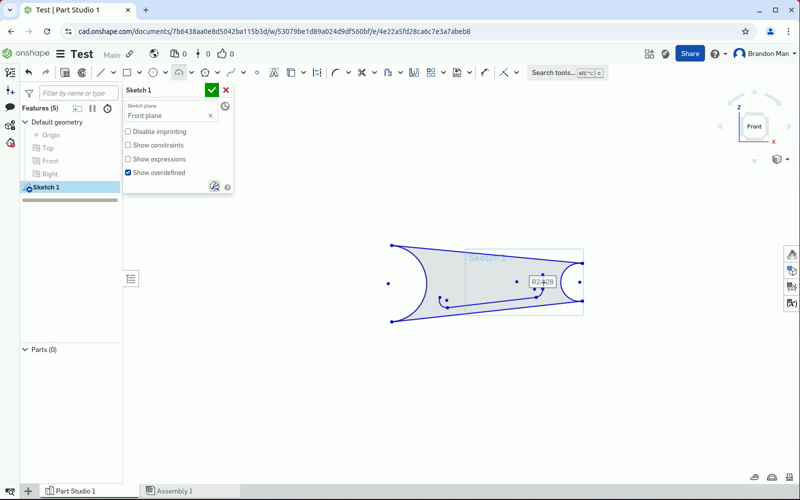
scroll(-6)
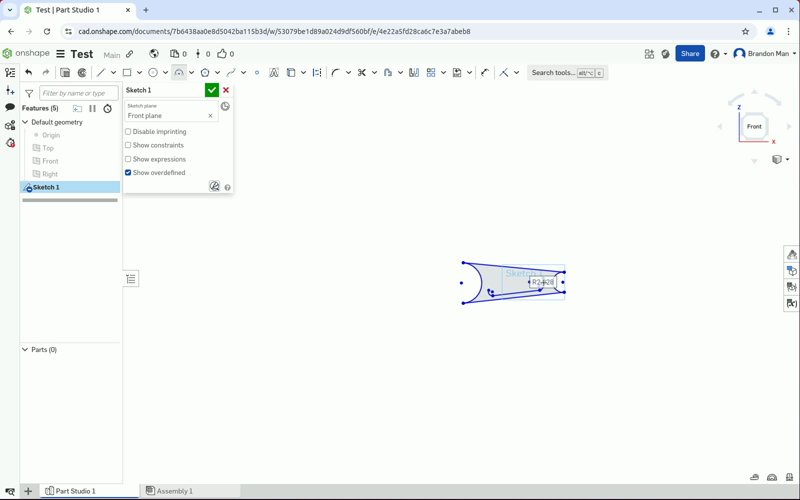
key_up(shift)
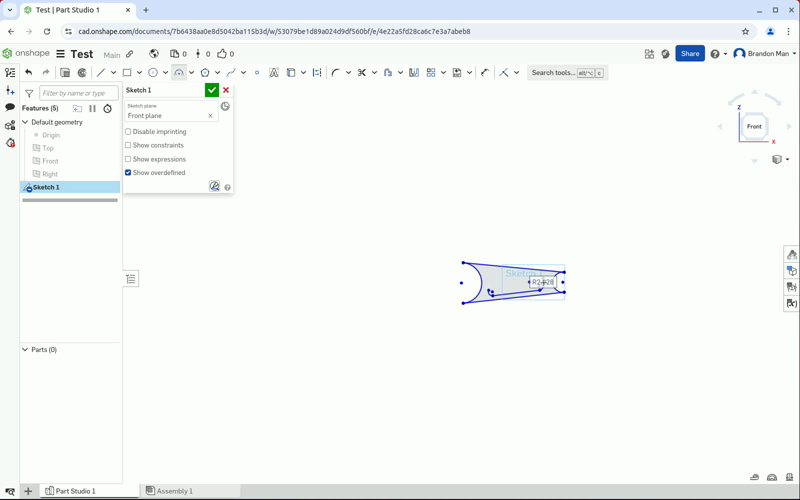
mouse_move(543, 278)
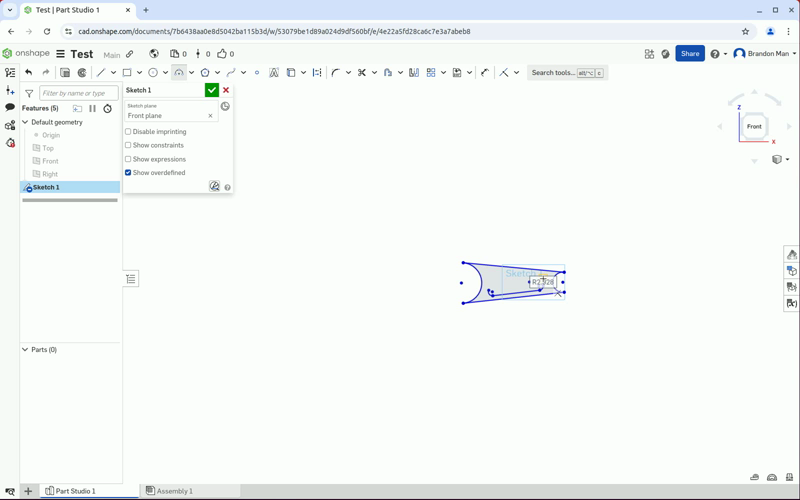
scroll(6)
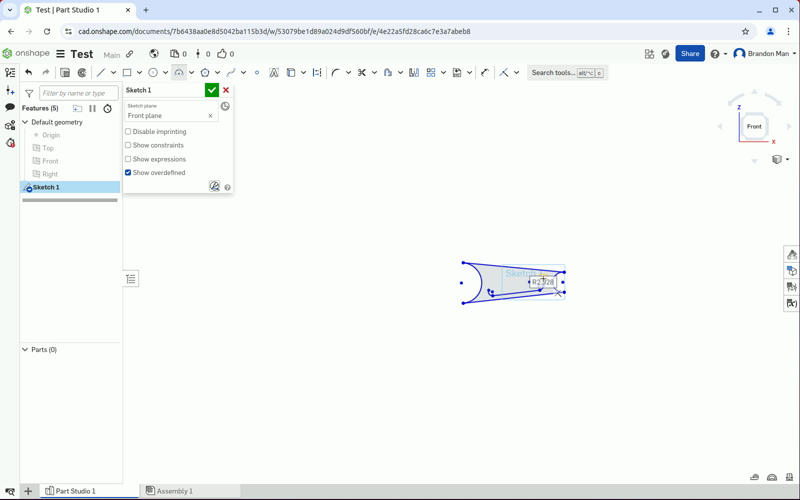
scroll(6)
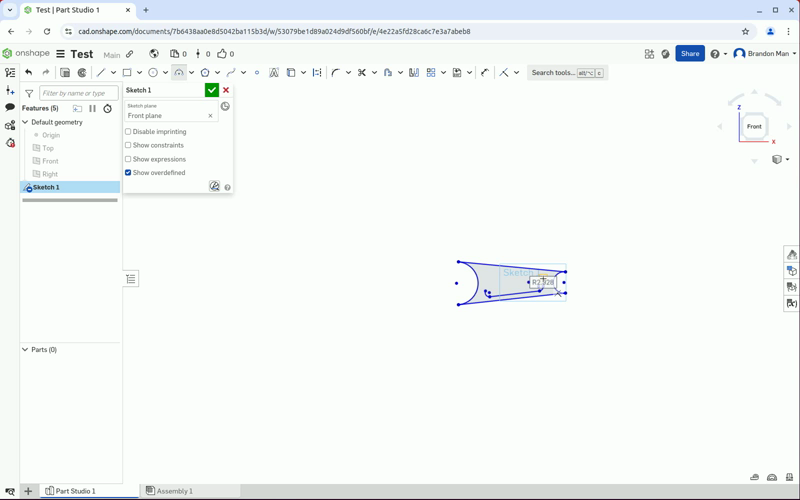
scroll(6)
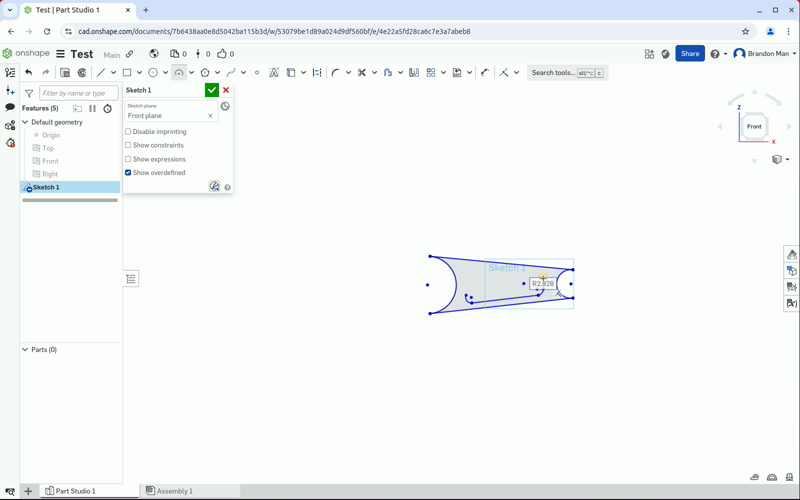
scroll(6)
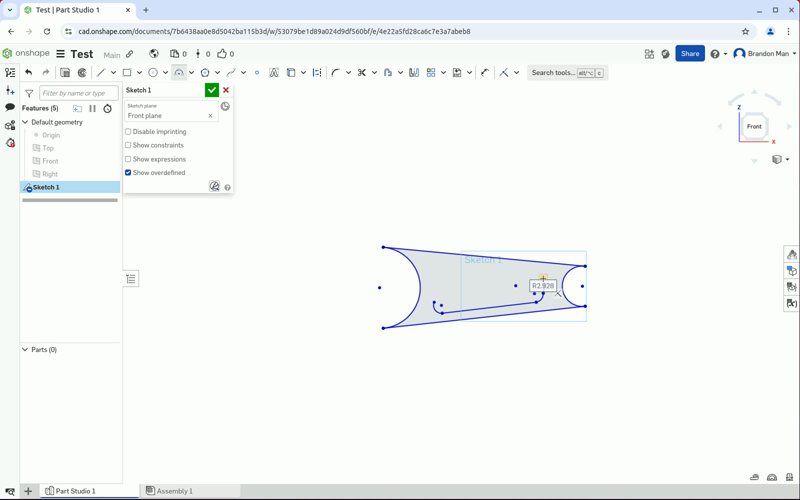
scroll(6)
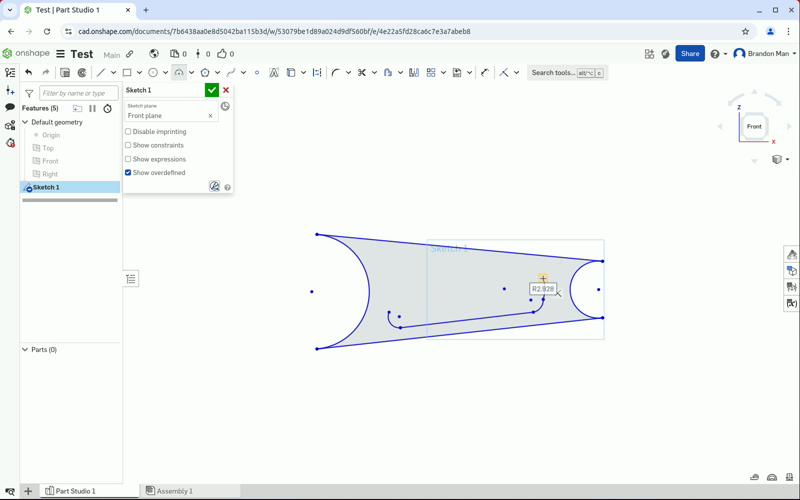
scroll(6)
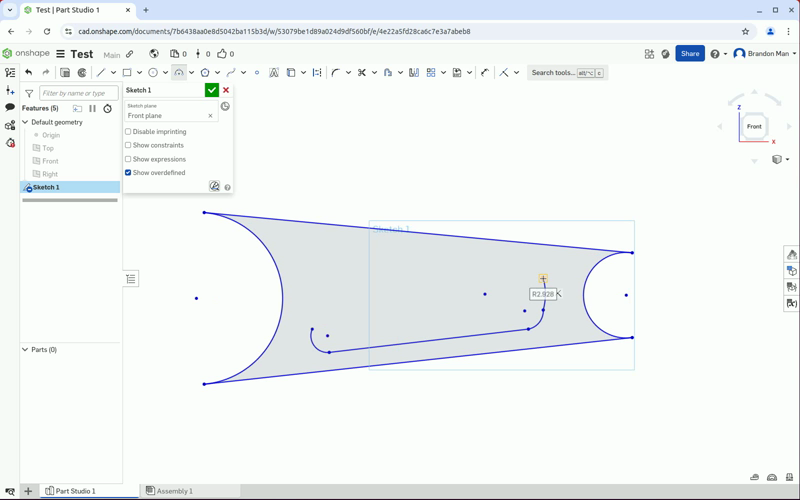
scroll(6)
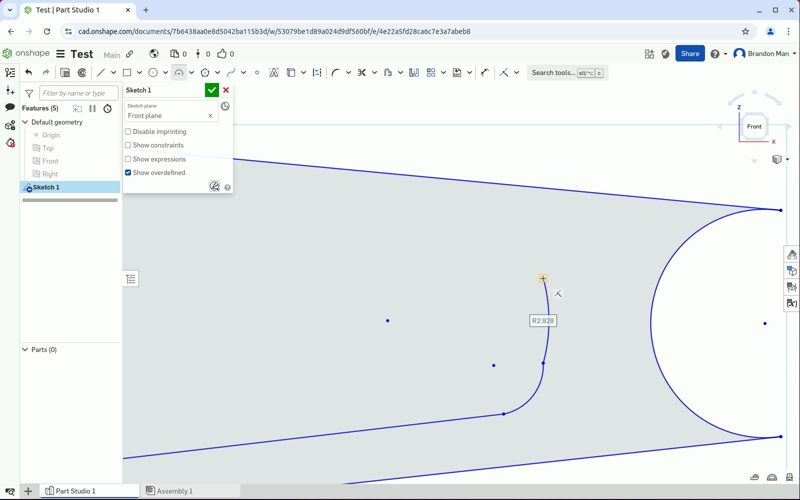
click(543, 278)
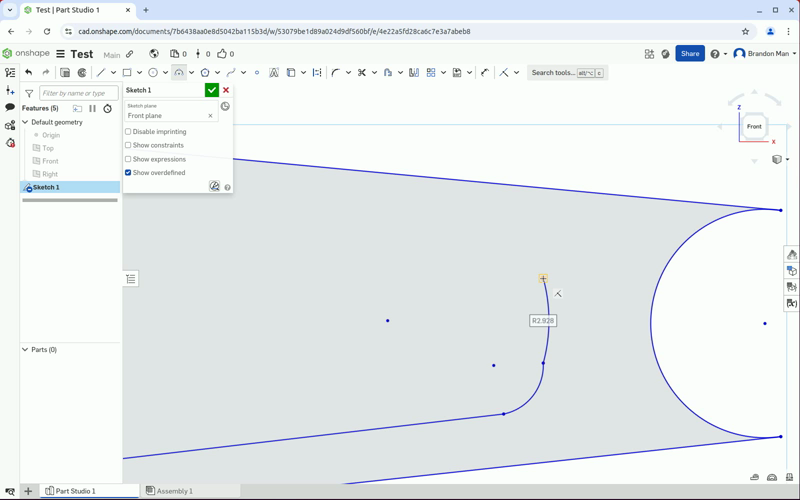
scroll(-6)
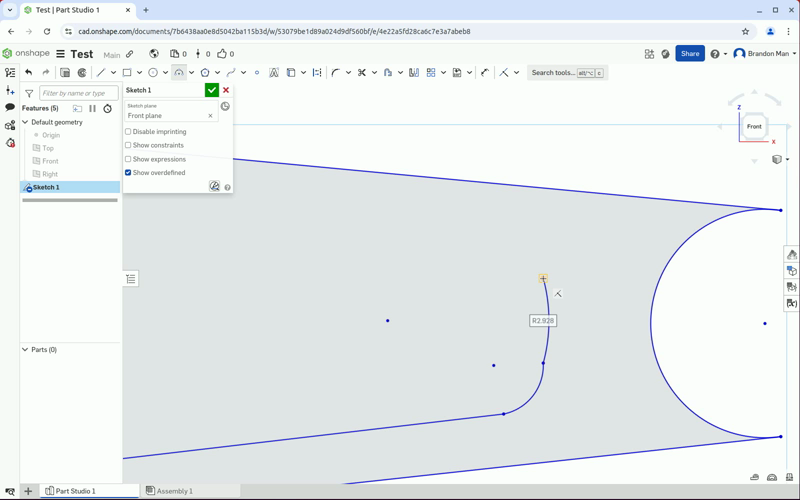
scroll(-6)
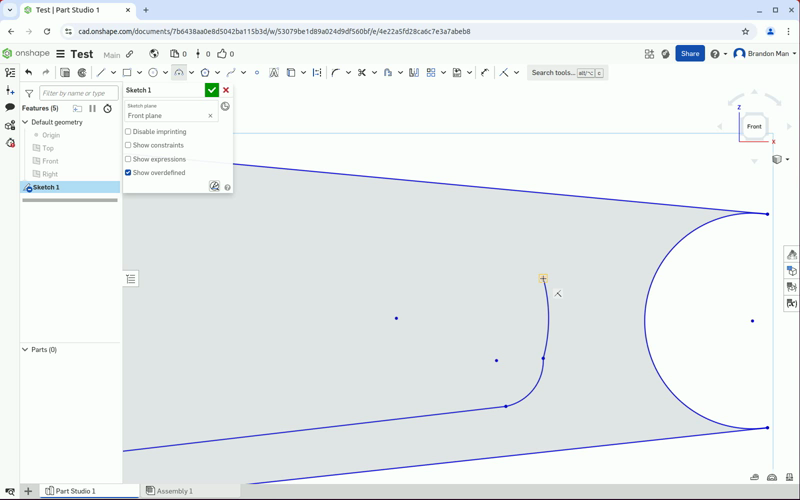
scroll(-6)
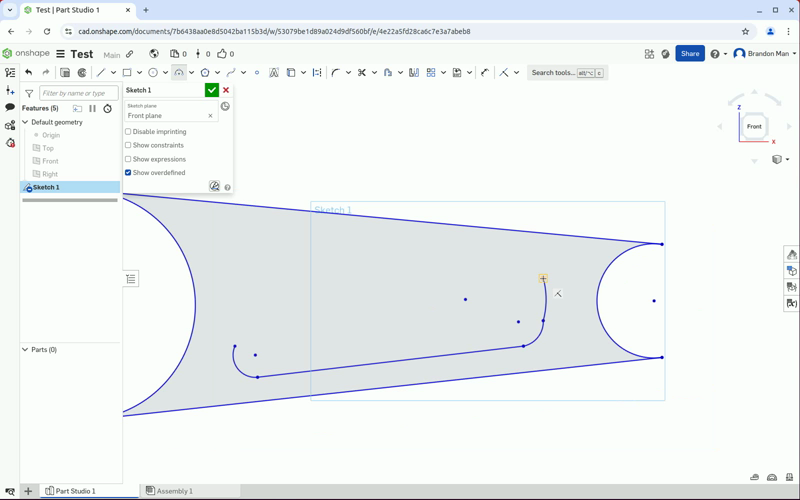
scroll(-6)
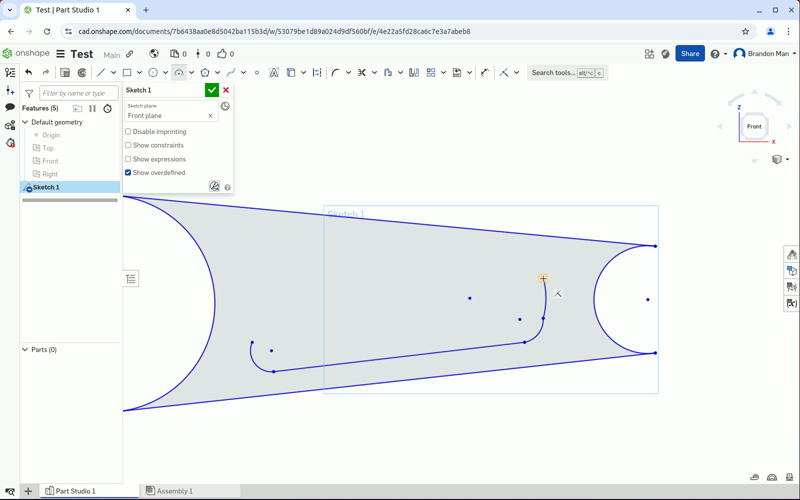
scroll(-6)
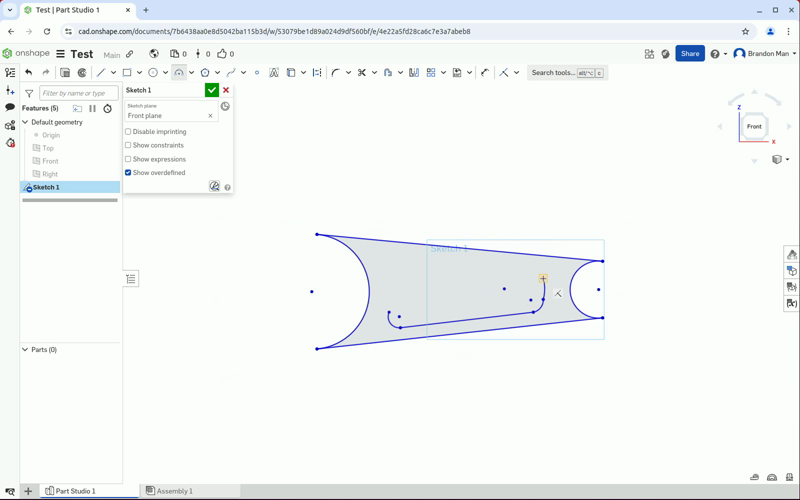
scroll(-6)
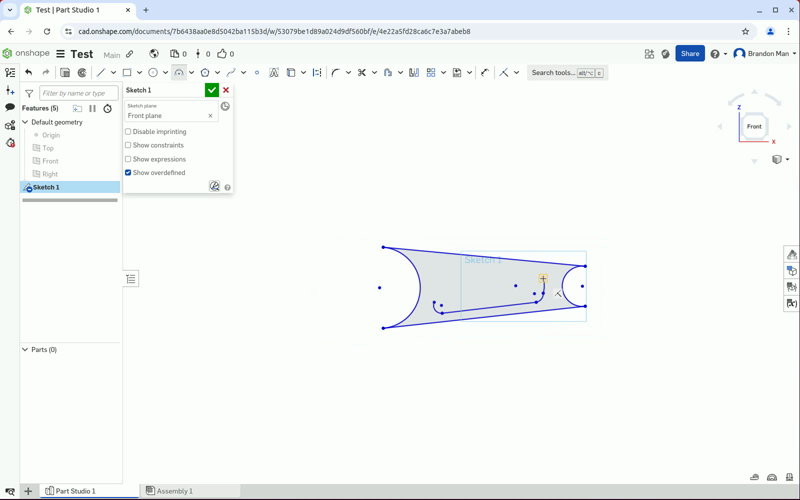
scroll(-6)
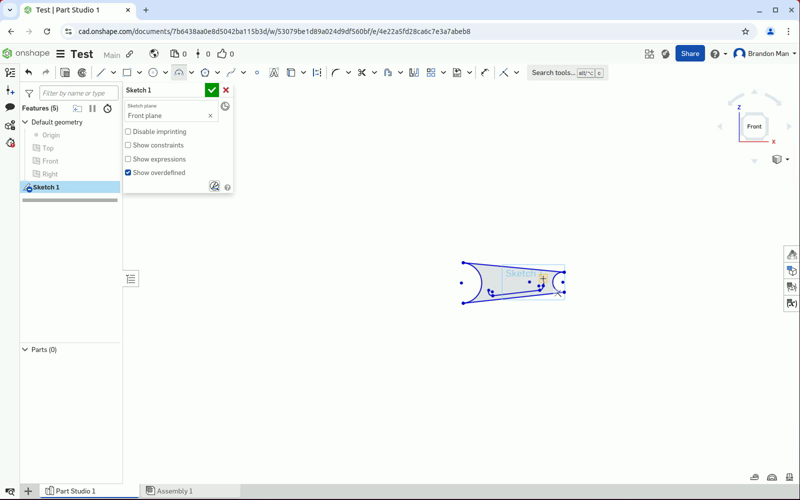
key_down(shift)
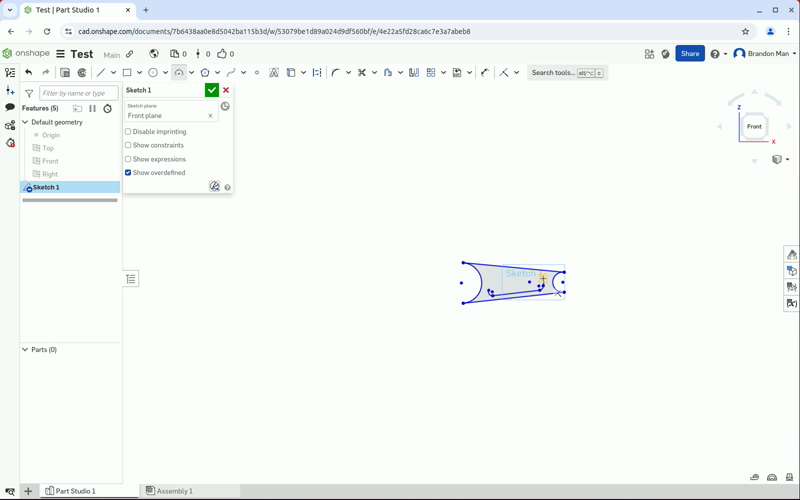
mouse_move(539, 274)
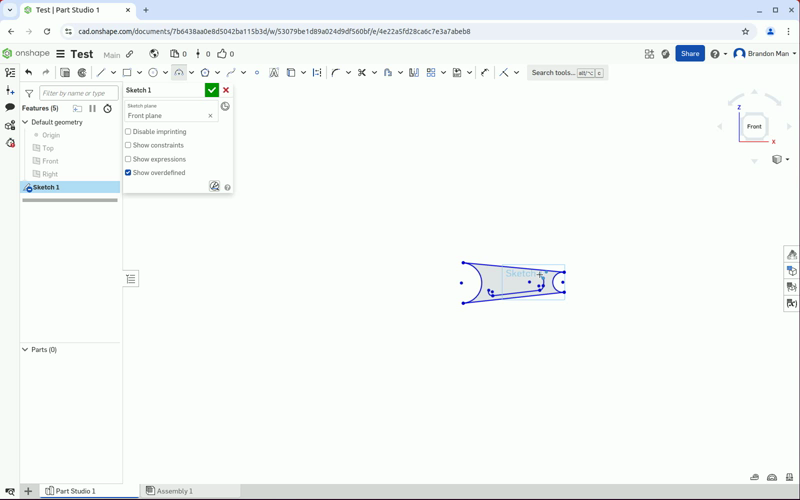
scroll(6)
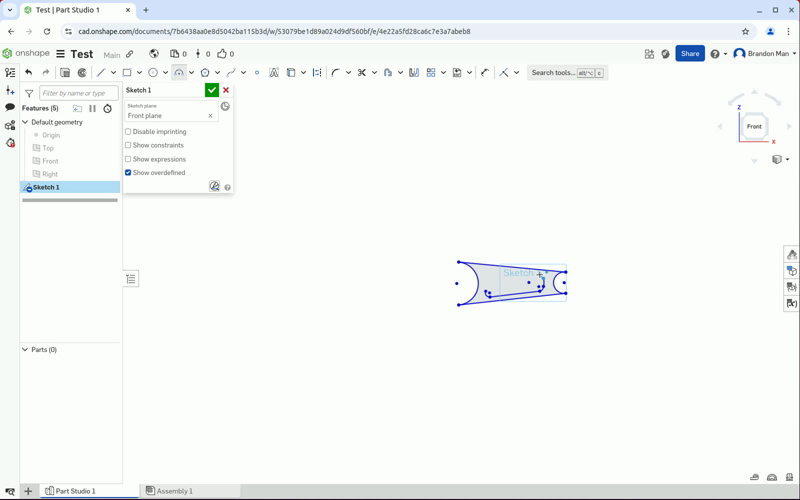
scroll(6)
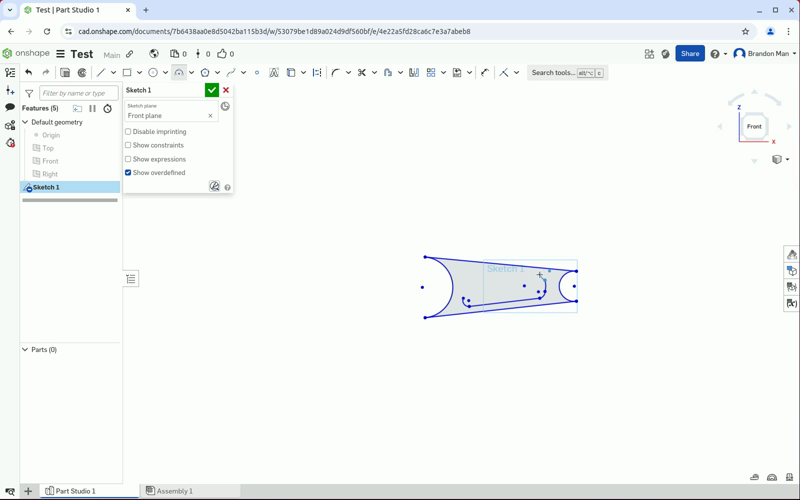
scroll(6)
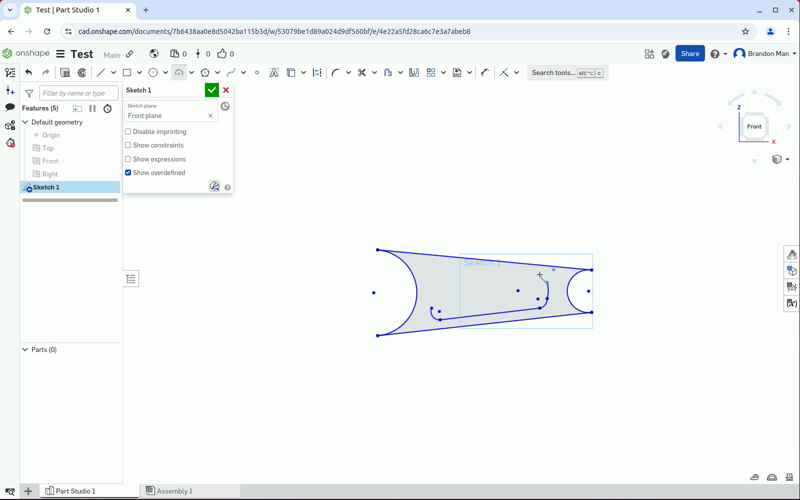
scroll(6)
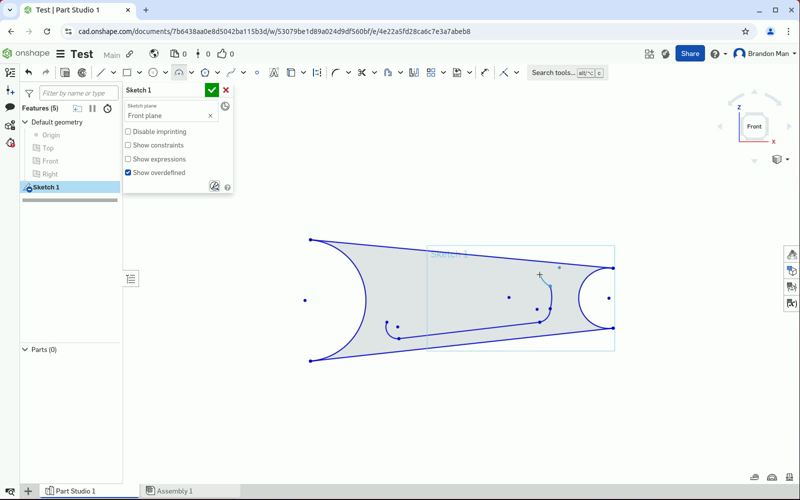
scroll(6)
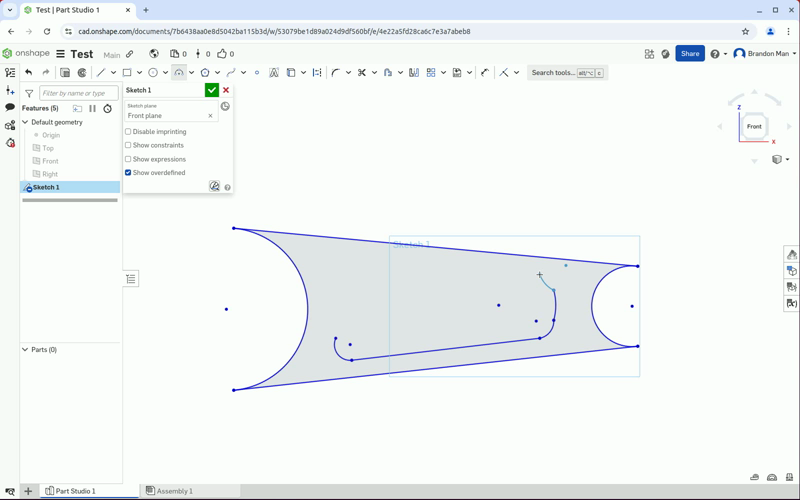
scroll(6)
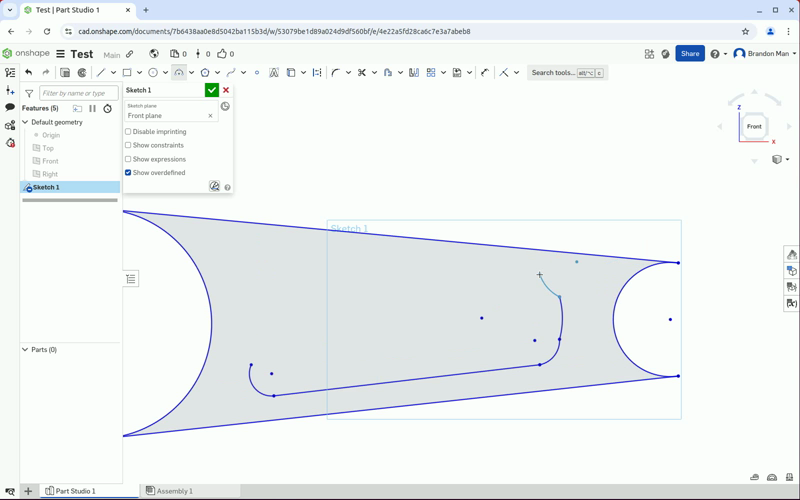
scroll(6)
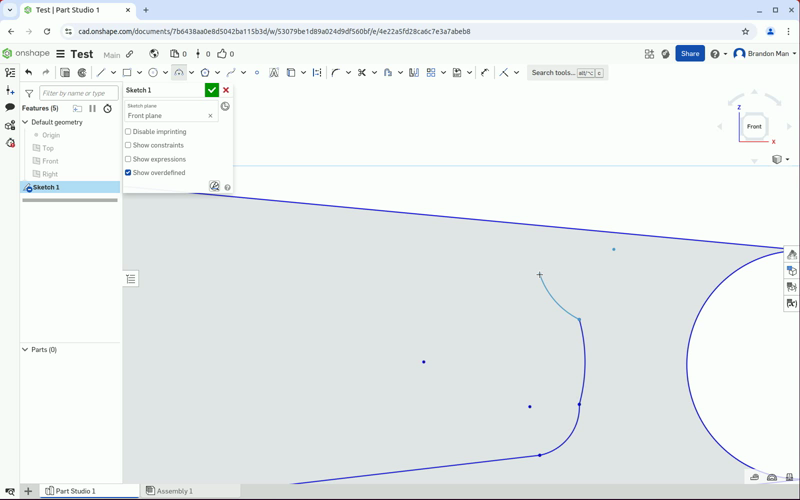
click(539, 274)
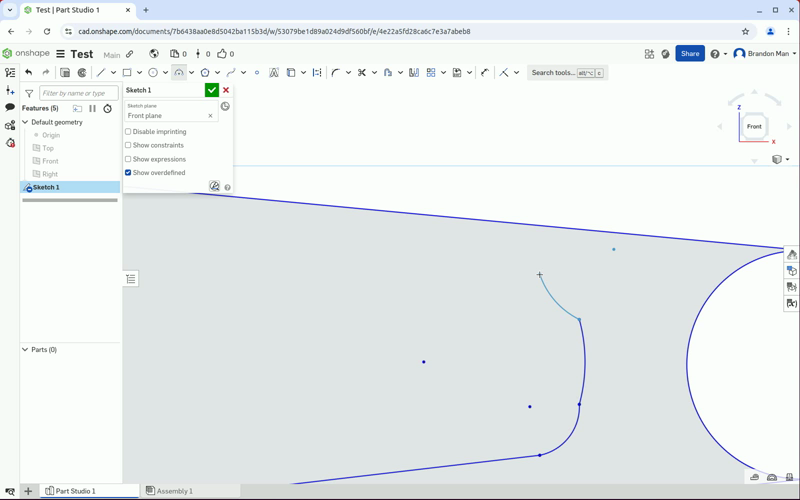
scroll(-6)
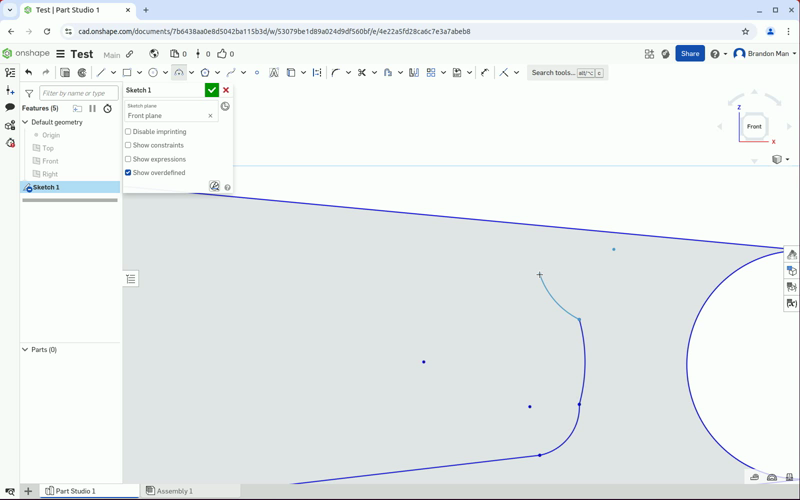
scroll(-6)
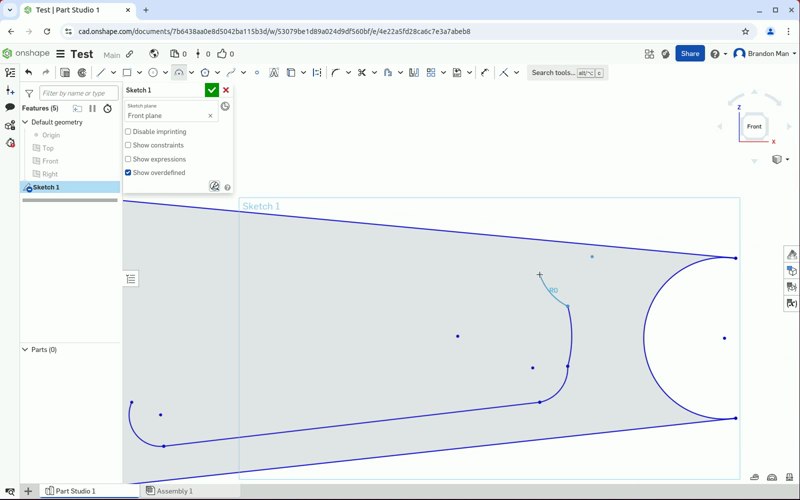
scroll(-6)
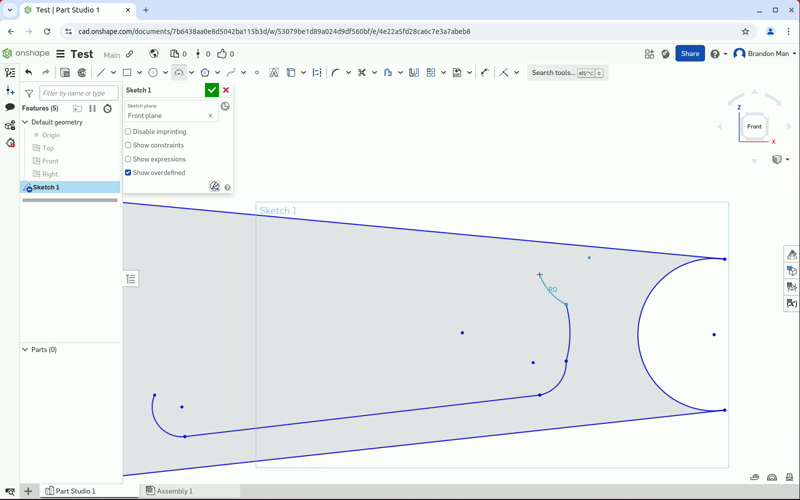
scroll(-6)
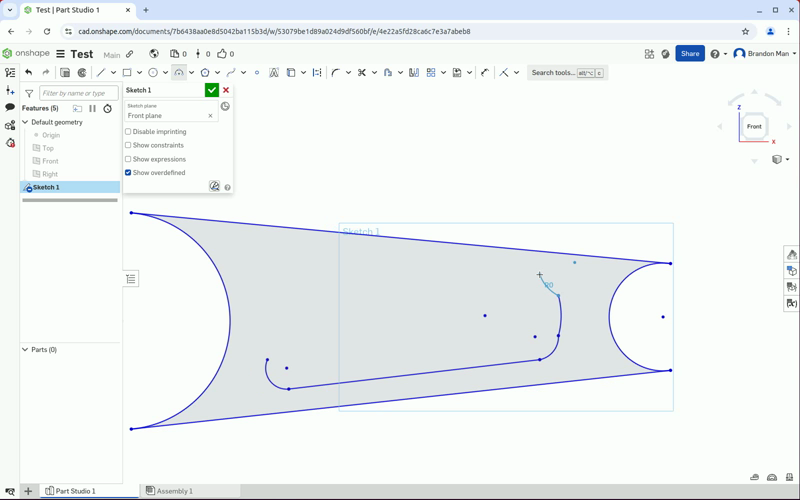
scroll(-6)
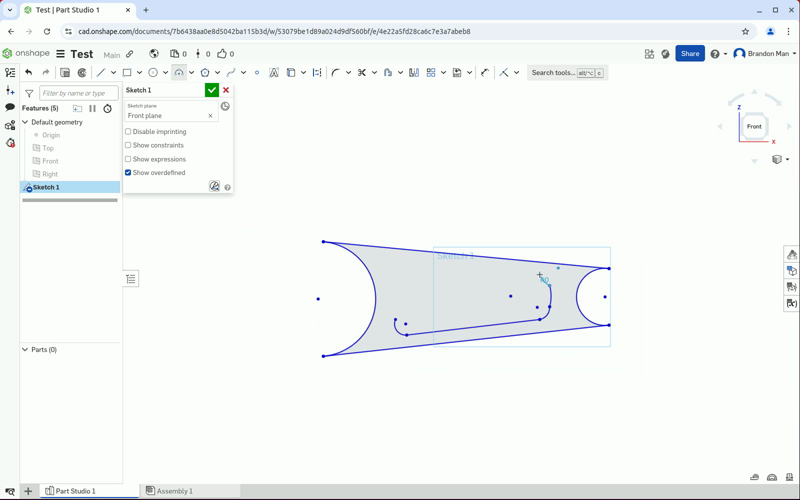
scroll(-6)
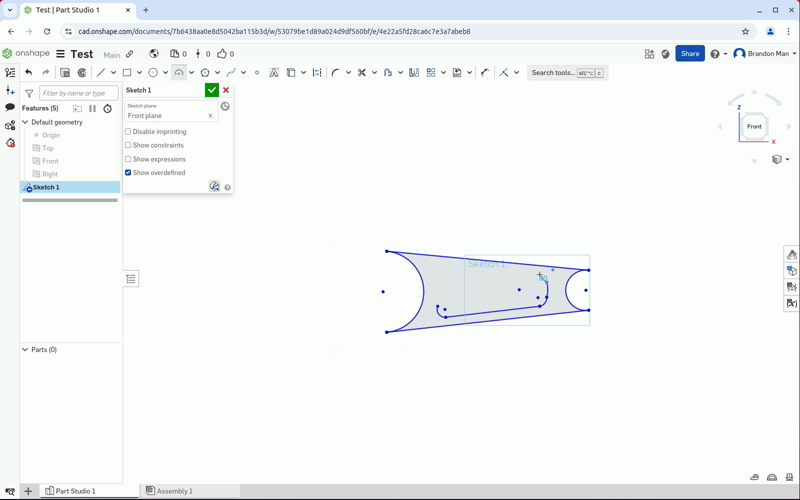
scroll(-6)
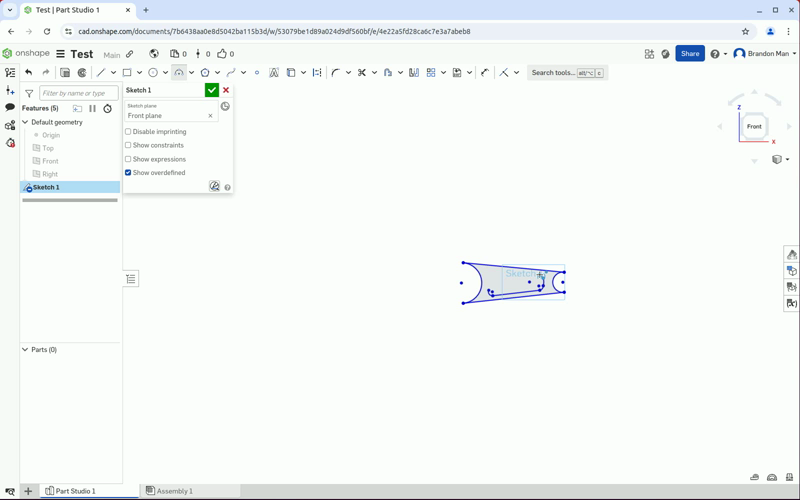
mouse_move(542, 275)
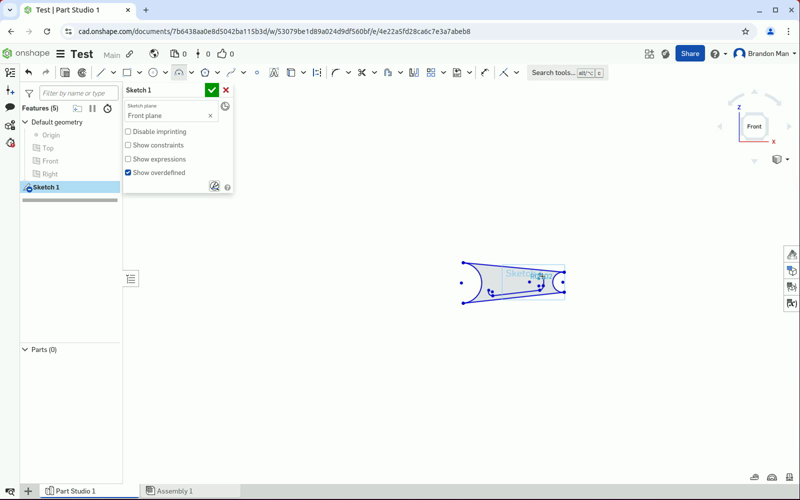
scroll(6)
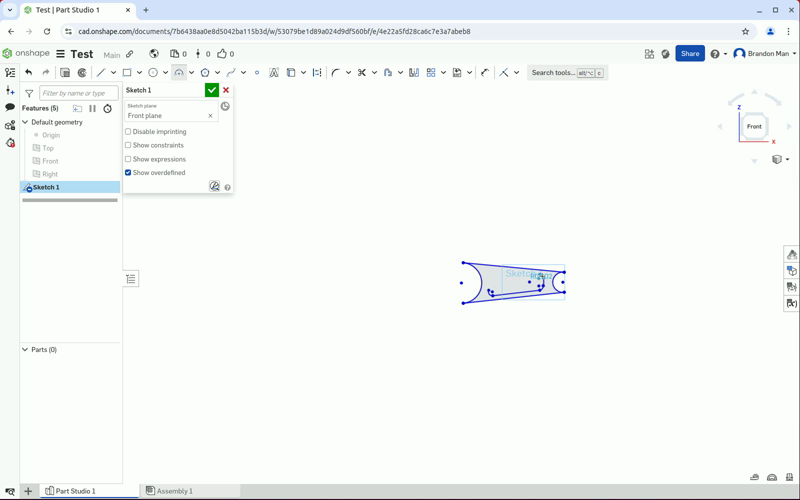
scroll(6)
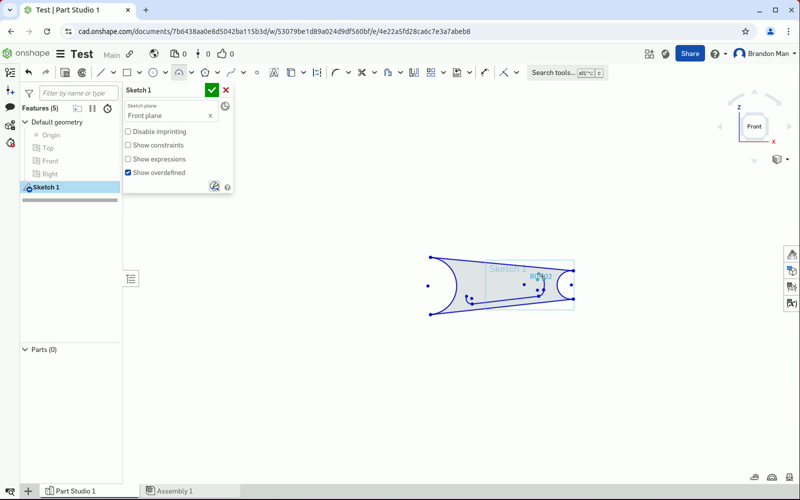
scroll(6)
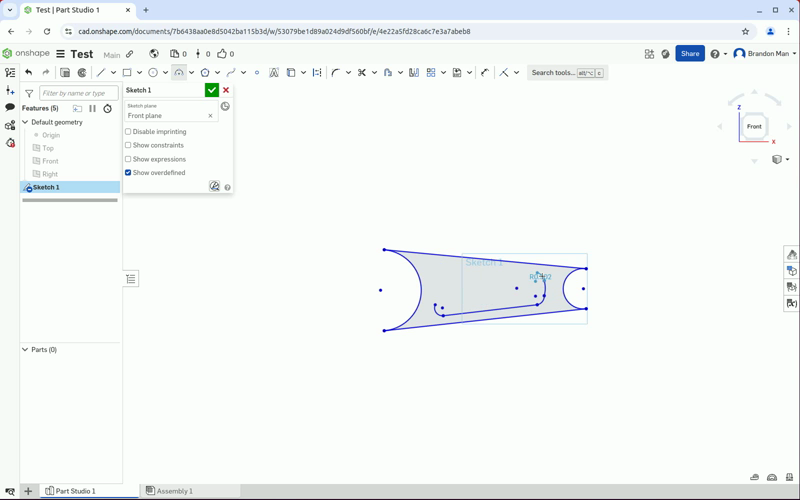
scroll(6)
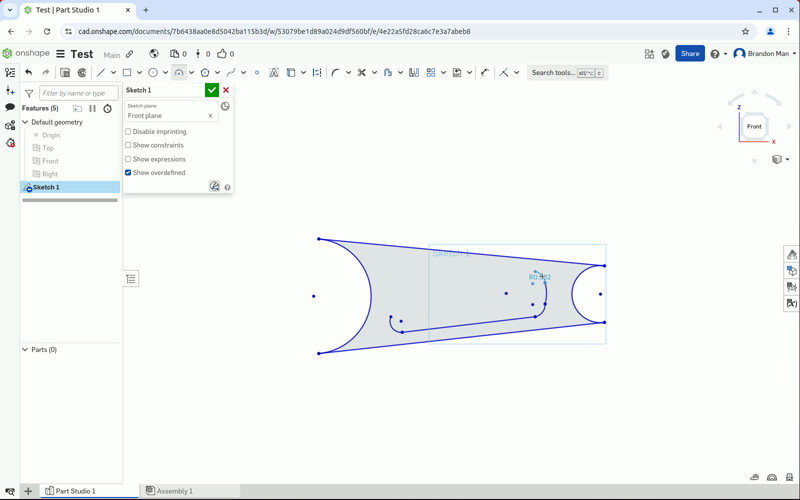
scroll(6)
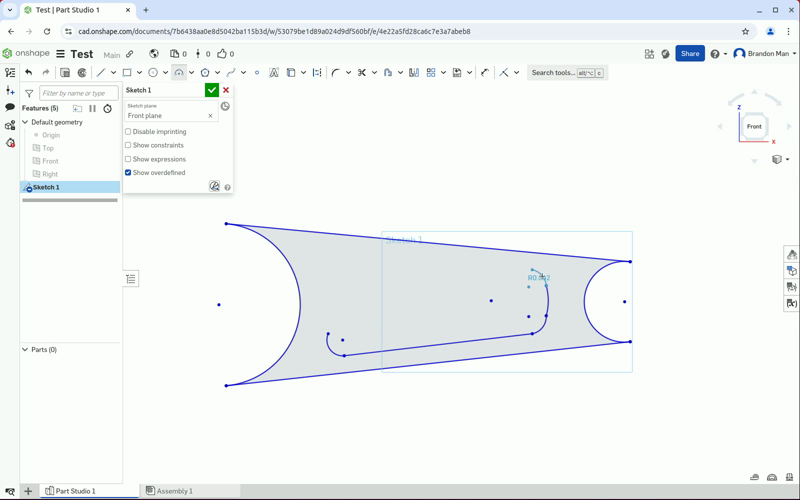
scroll(6)
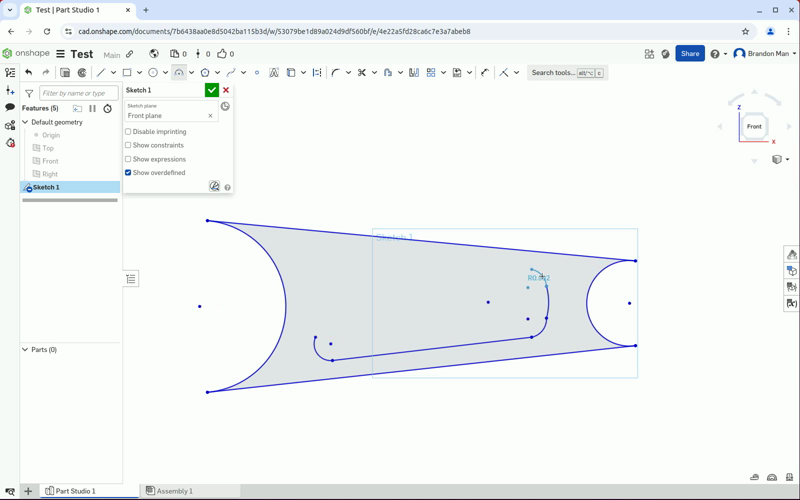
scroll(6)
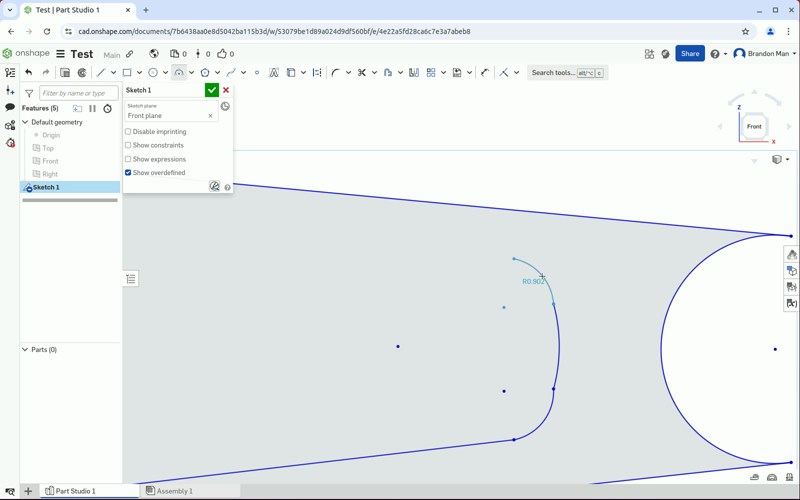
click(542, 275)
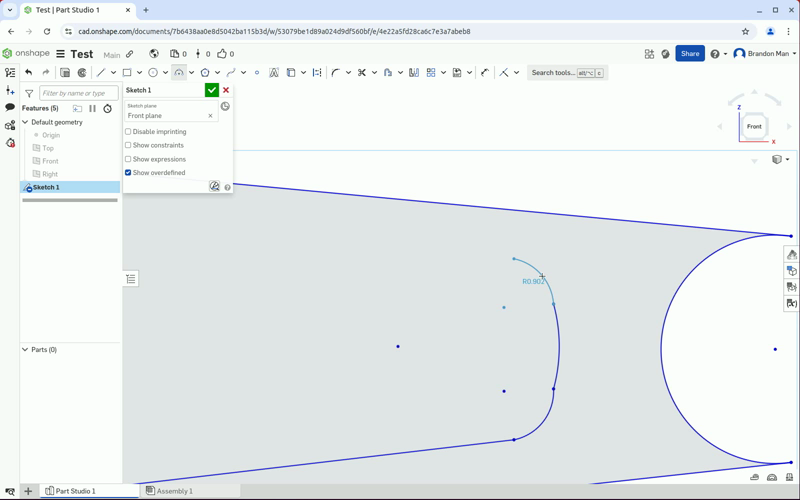
scroll(-6)
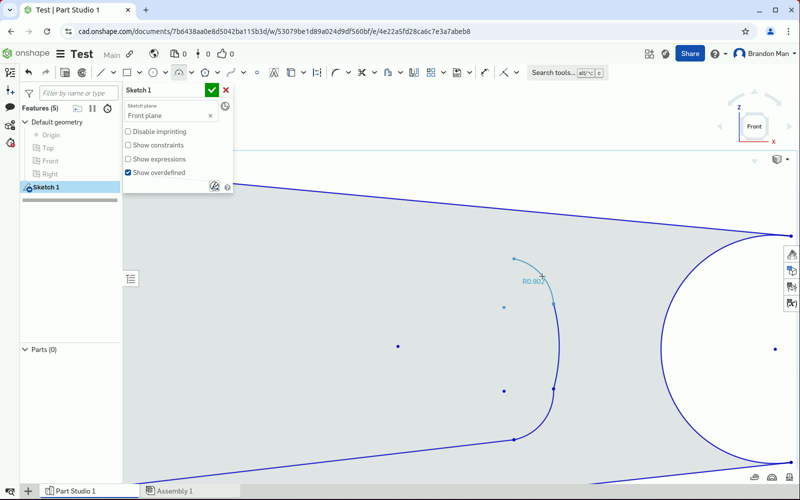
scroll(-6)
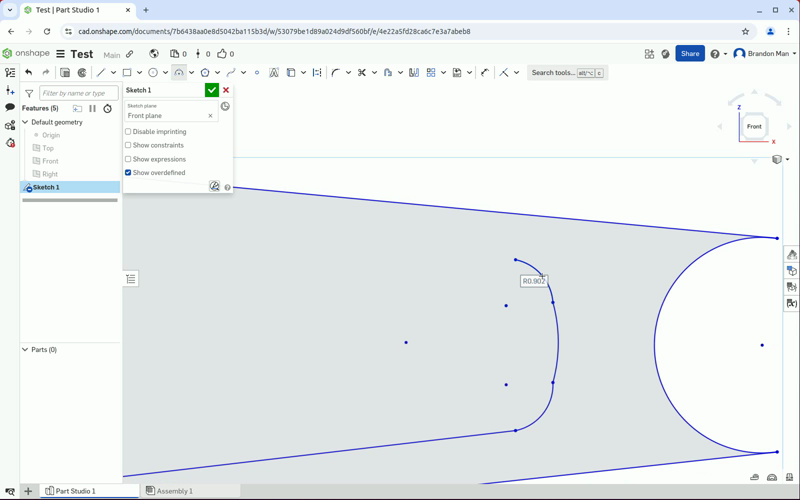
scroll(-6)
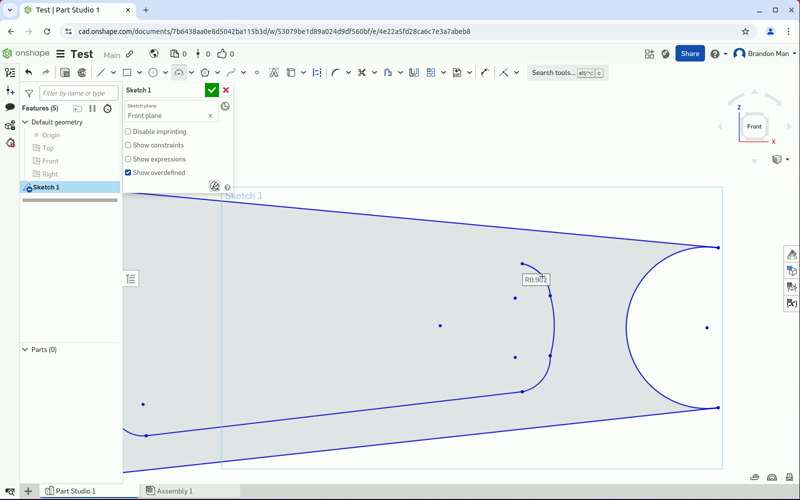
scroll(-6)
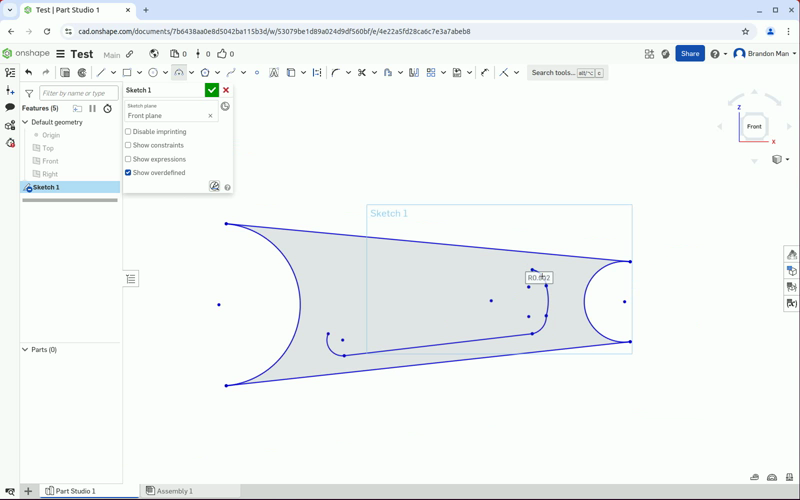
scroll(-6)
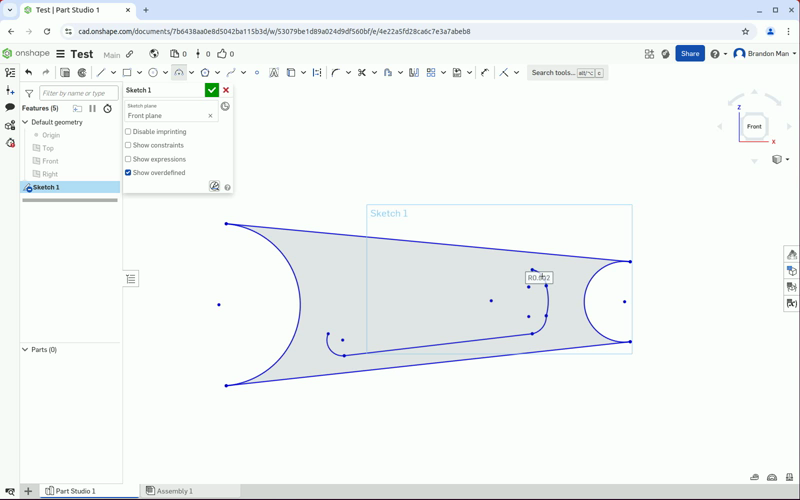
scroll(-6)
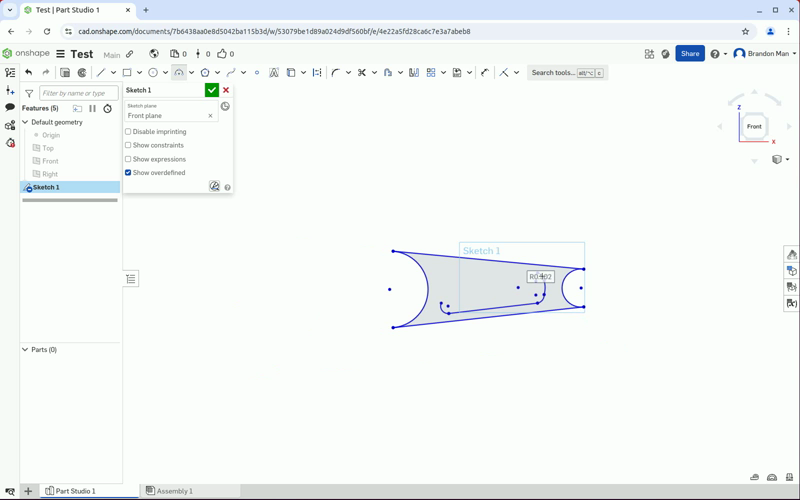
scroll(-6)
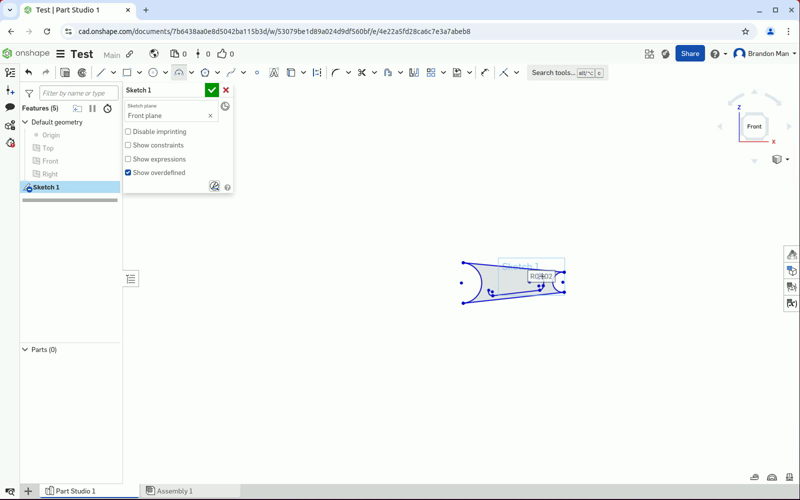
key_up(shift)
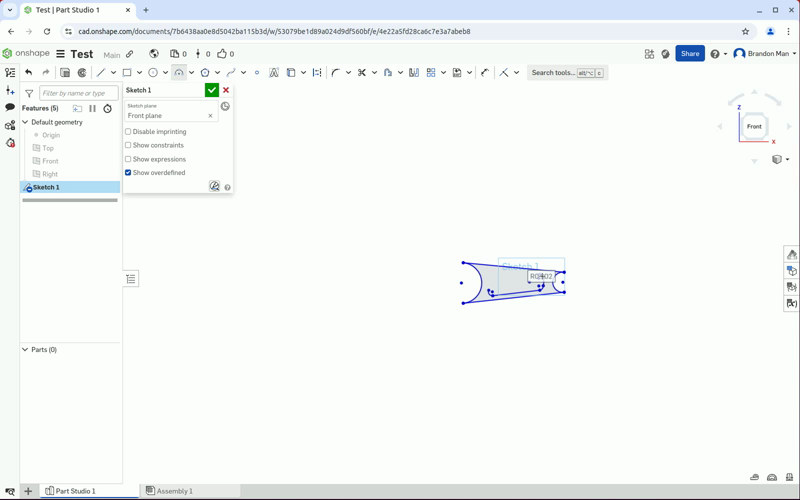
key(esc)
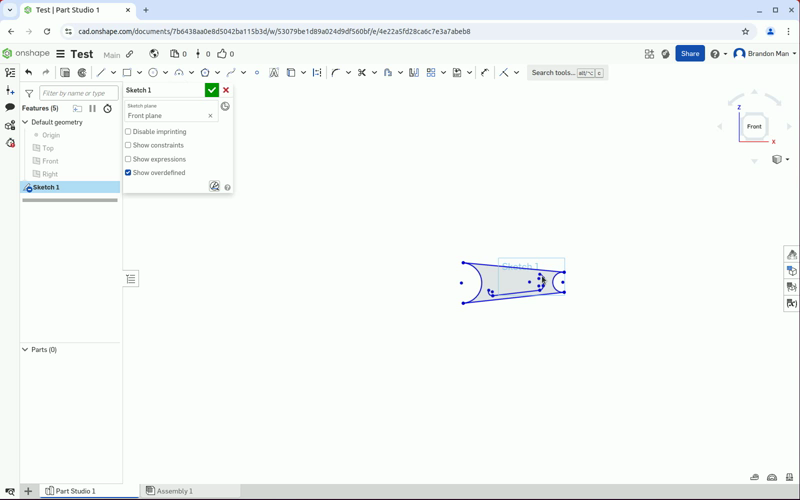
key(l)
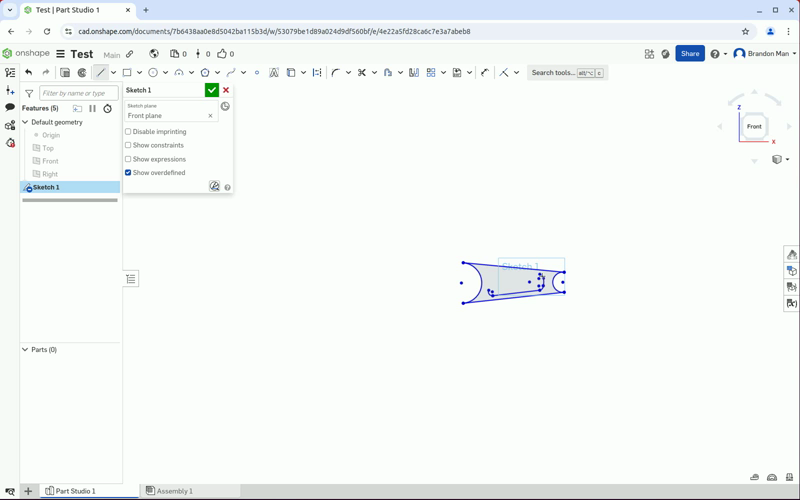
mouse_move(539, 274)
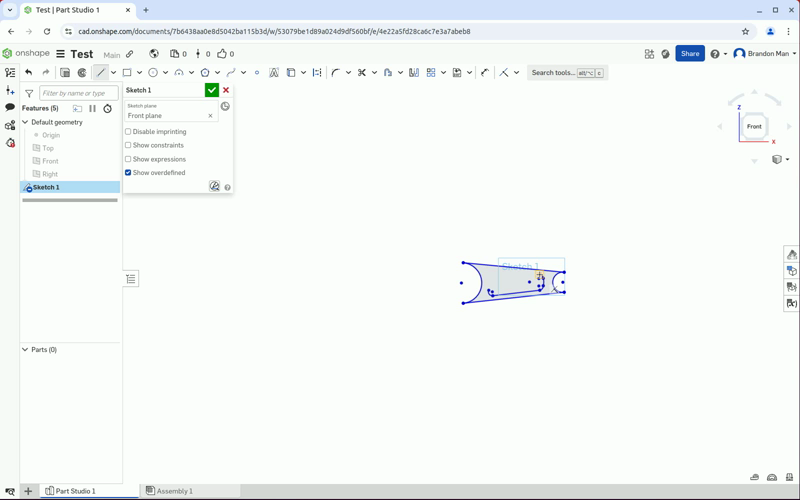
scroll(6)
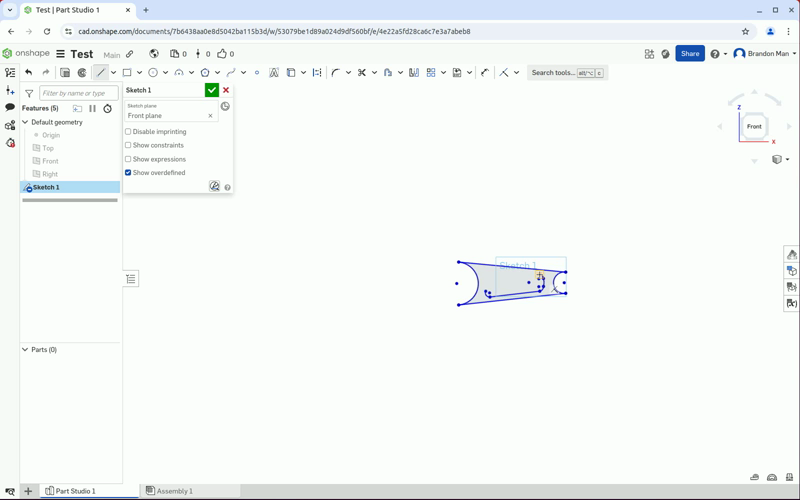
scroll(6)
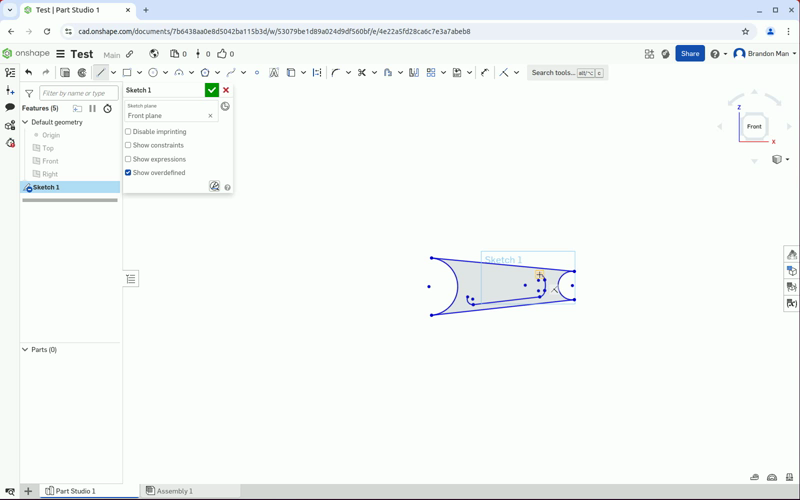
scroll(6)
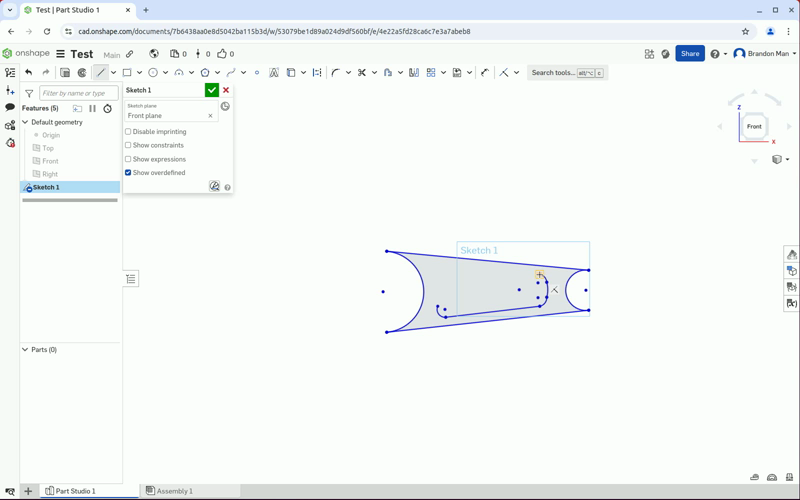
scroll(6)
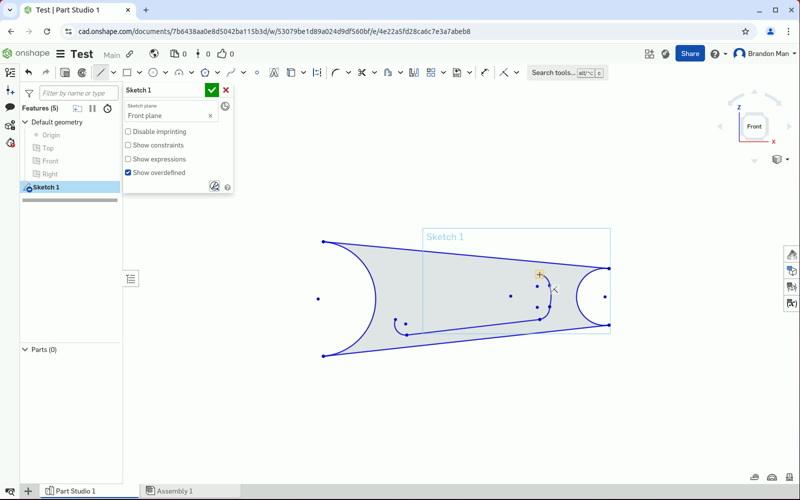
scroll(6)
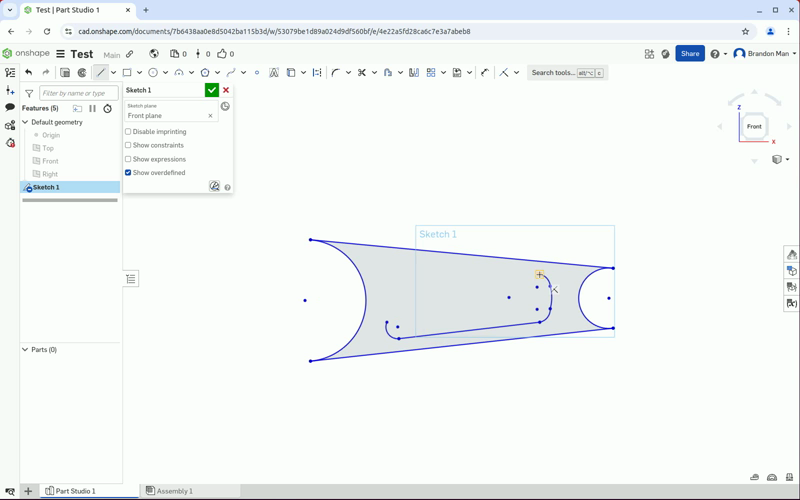
scroll(6)
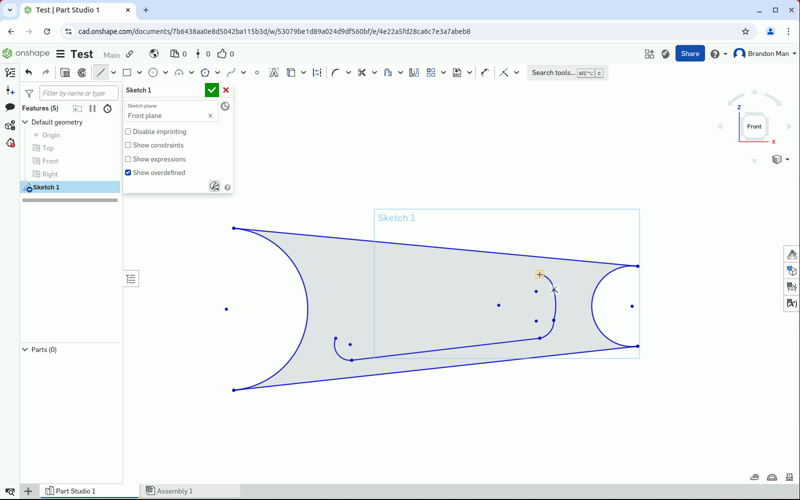
scroll(6)
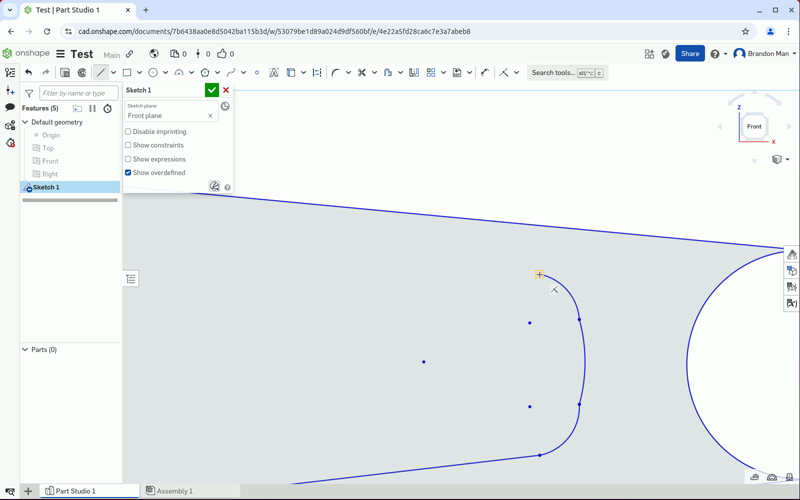
click(539, 274)
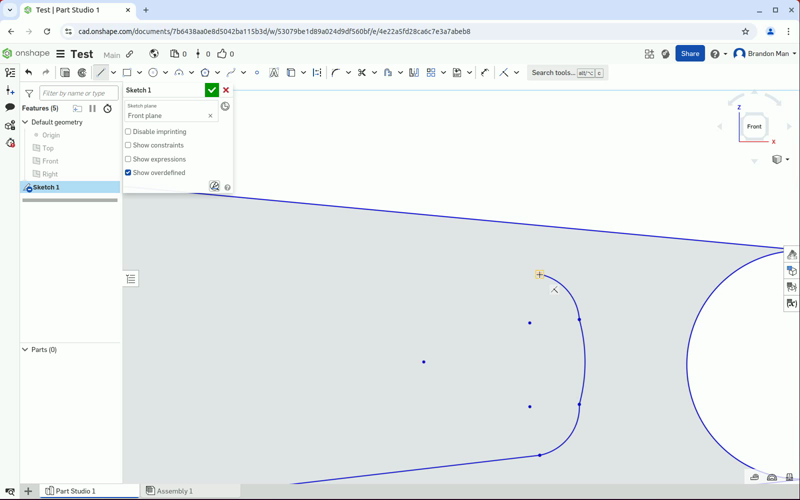
scroll(-6)
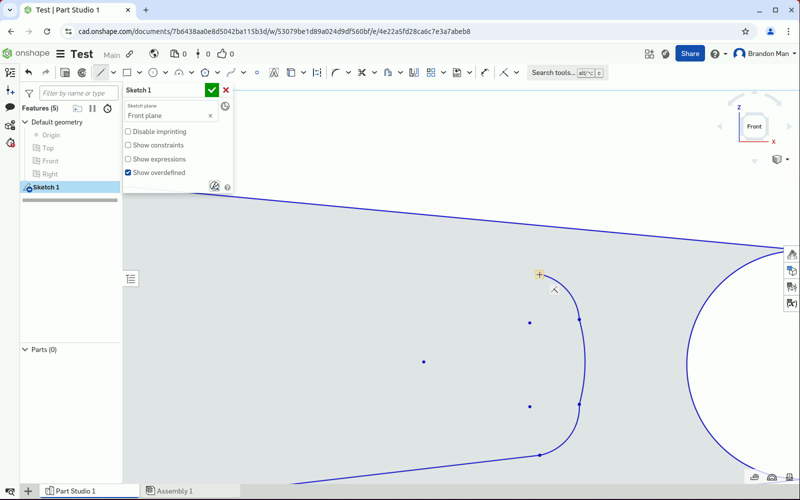
scroll(-6)
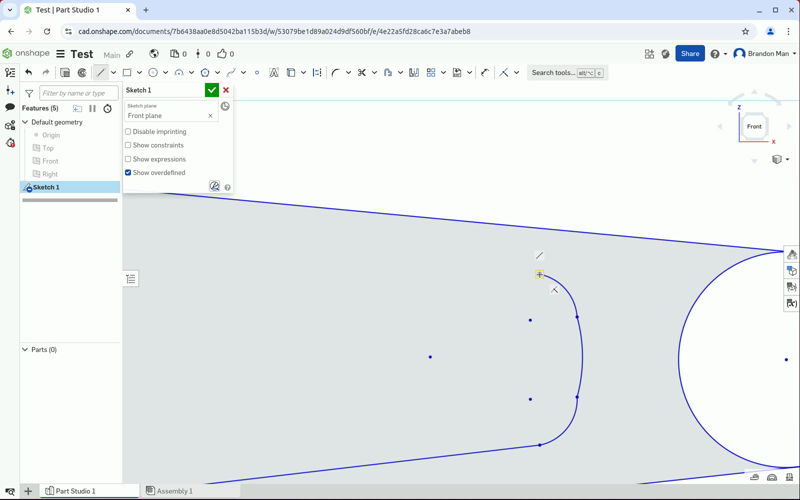
scroll(-6)
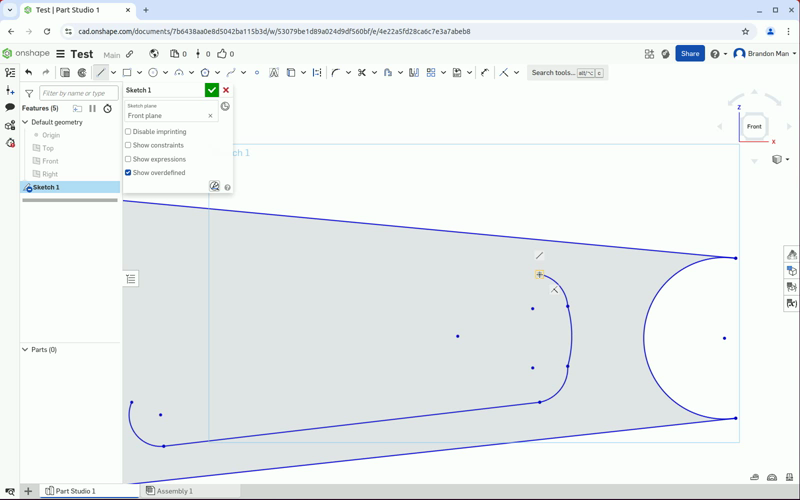
scroll(-6)
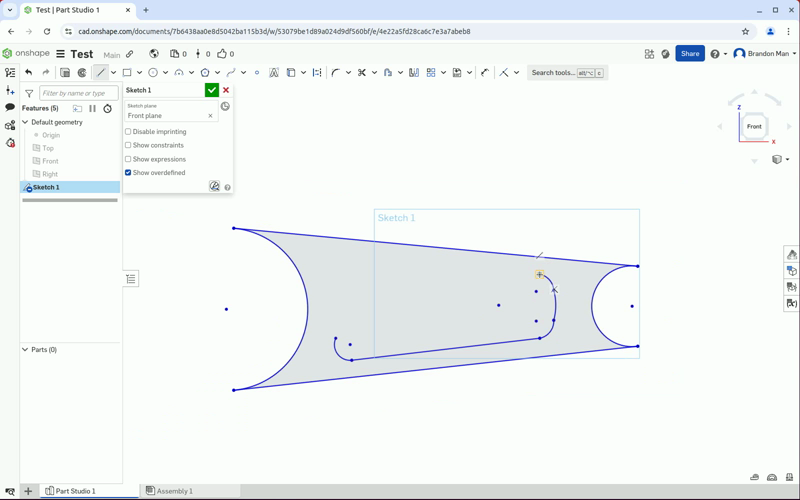
scroll(-6)
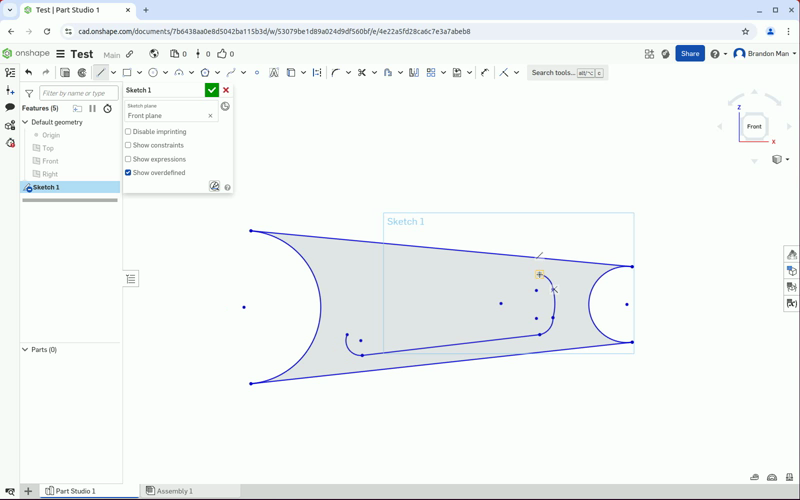
scroll(-6)
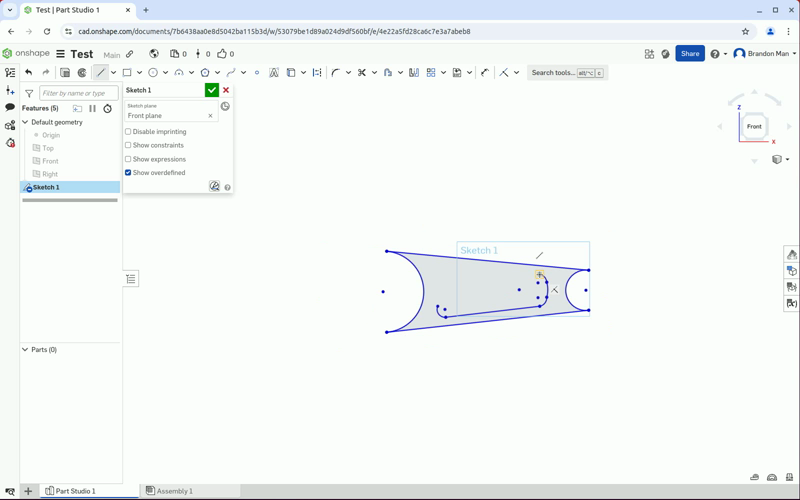
scroll(-6)
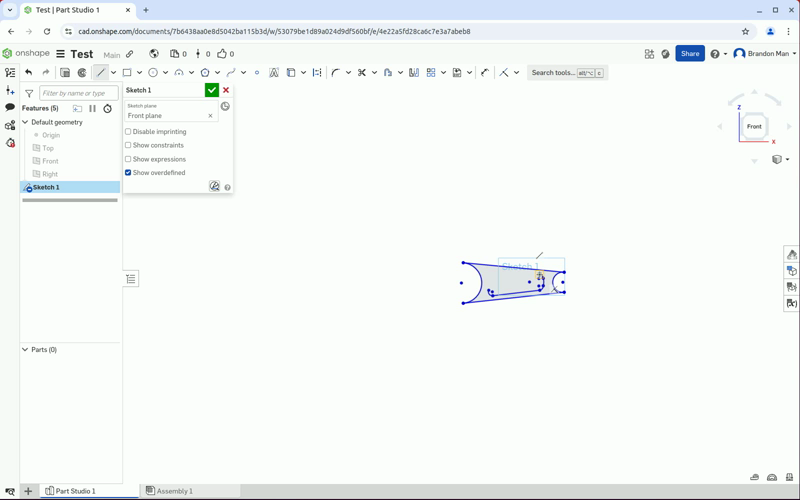
key_down(shift)
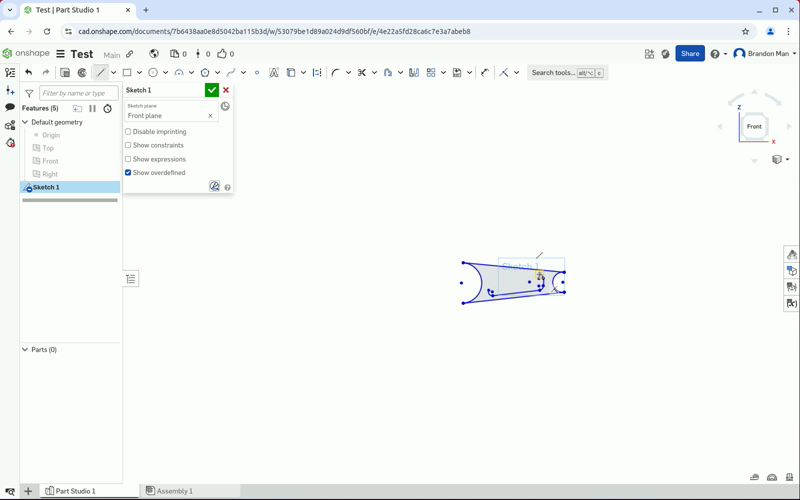
mouse_move(569, 274)
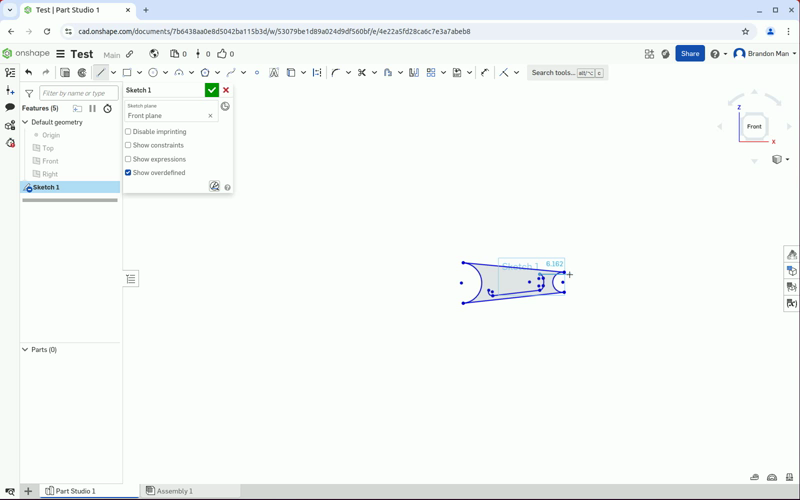
mouse_move(492, 268)
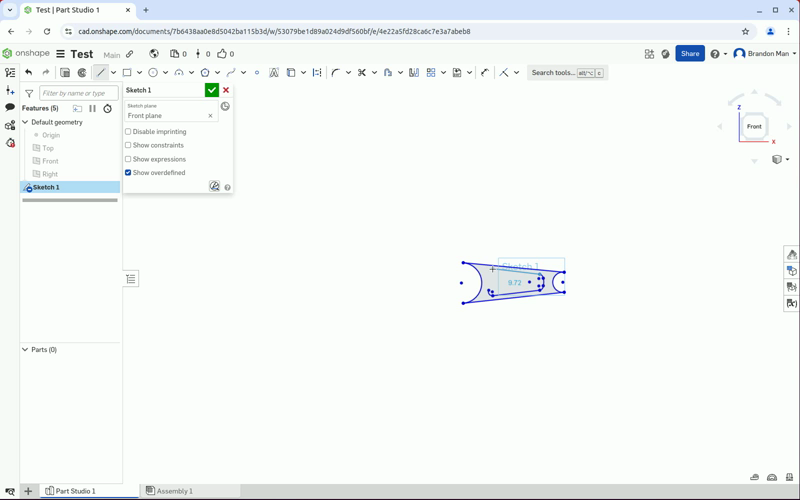
click(492, 268)
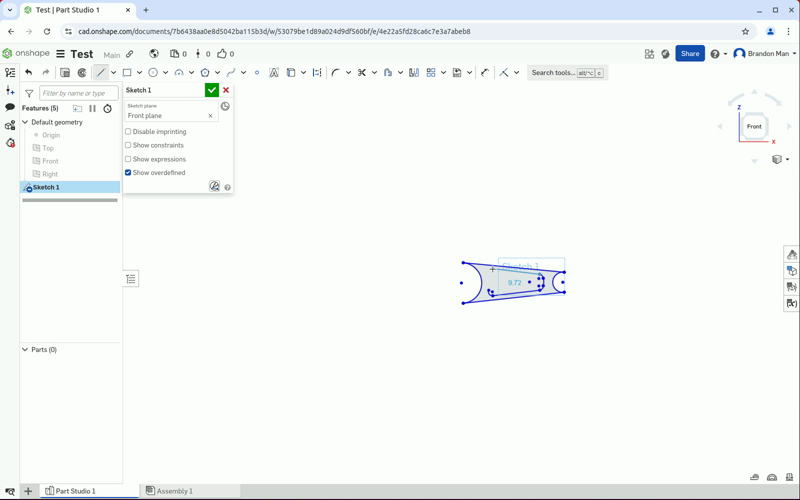
key_up(shift)
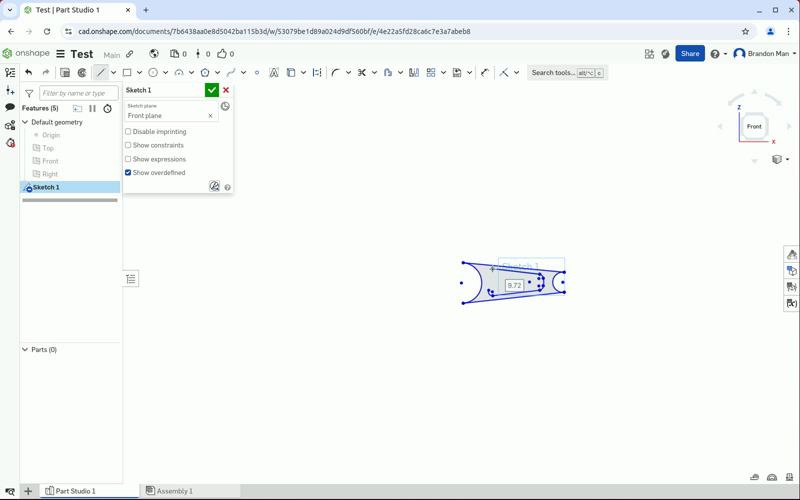
key(esc)
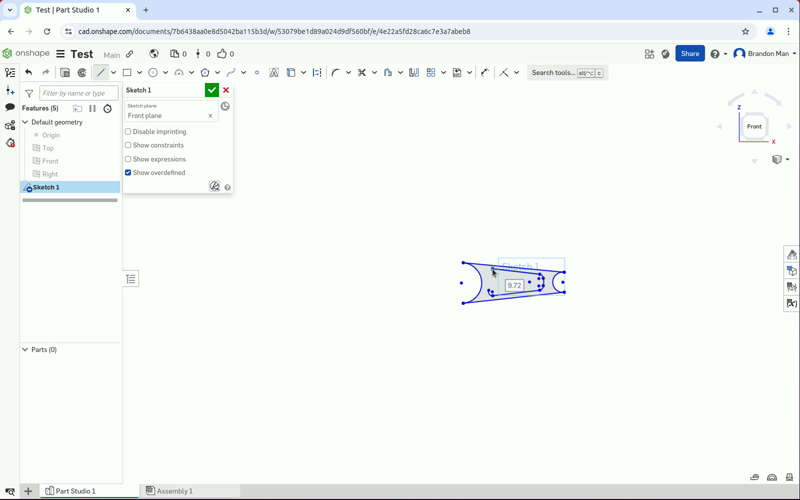
key(a)
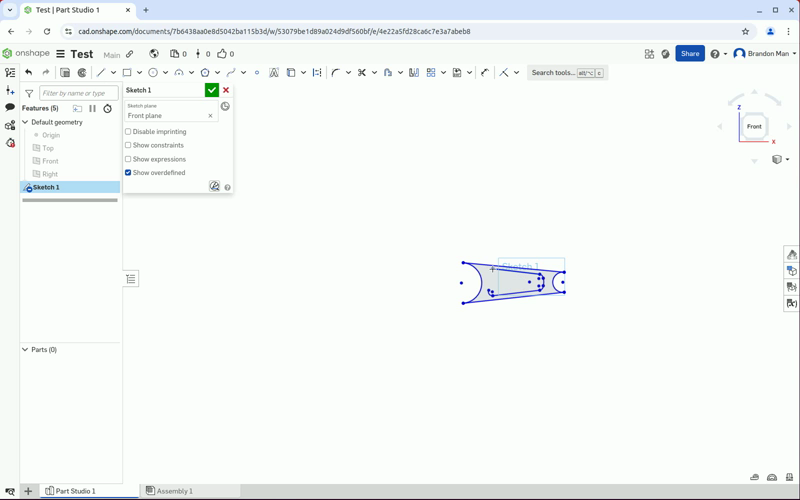
mouse_move(492, 268)
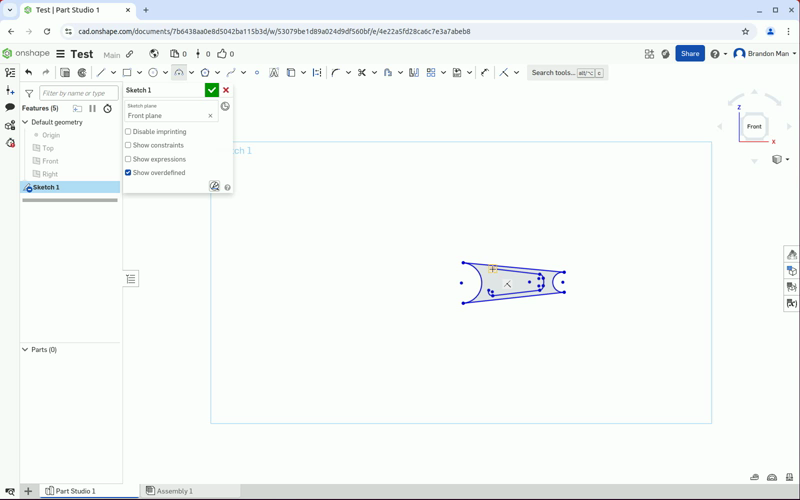
click(492, 268)
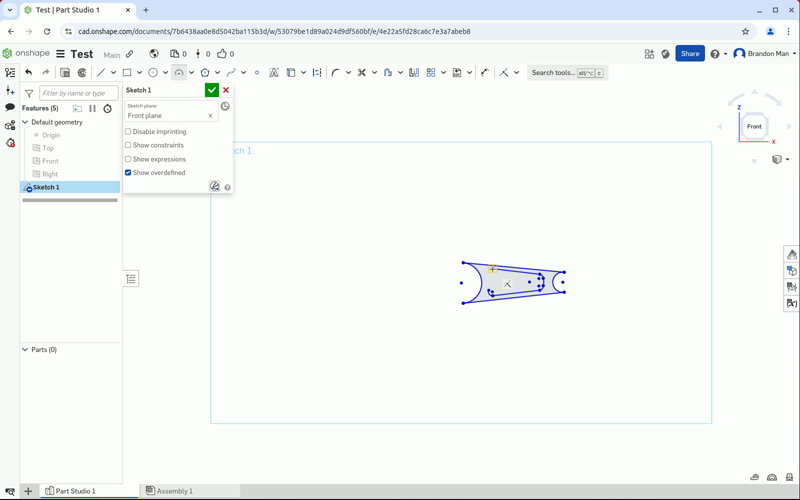
key_down(shift)
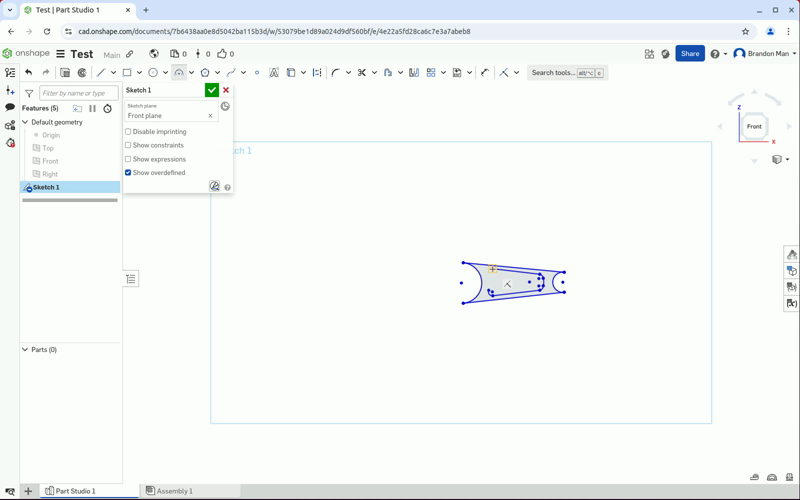
mouse_move(488, 274)
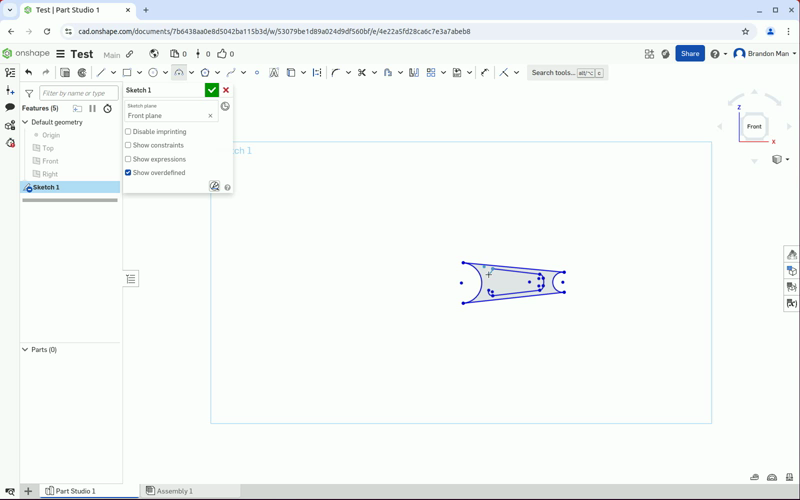
scroll(6)
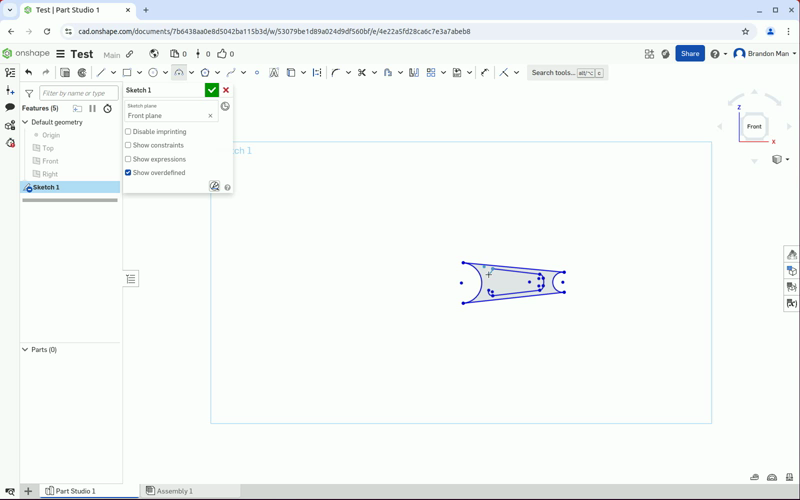
scroll(6)
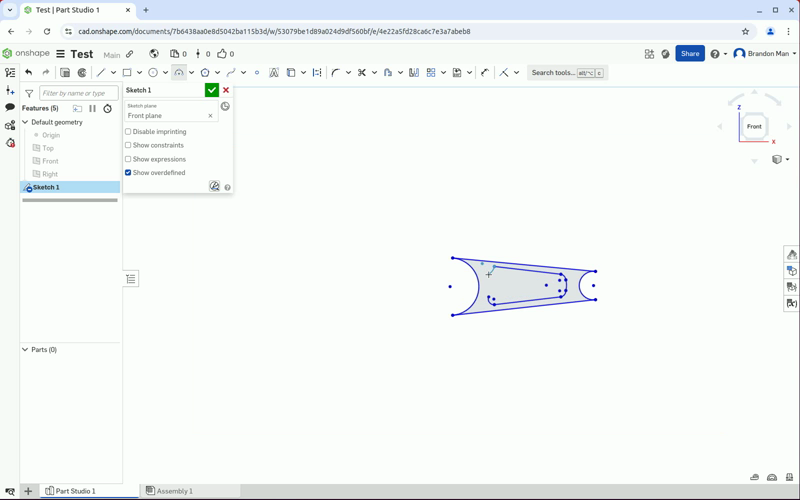
scroll(6)
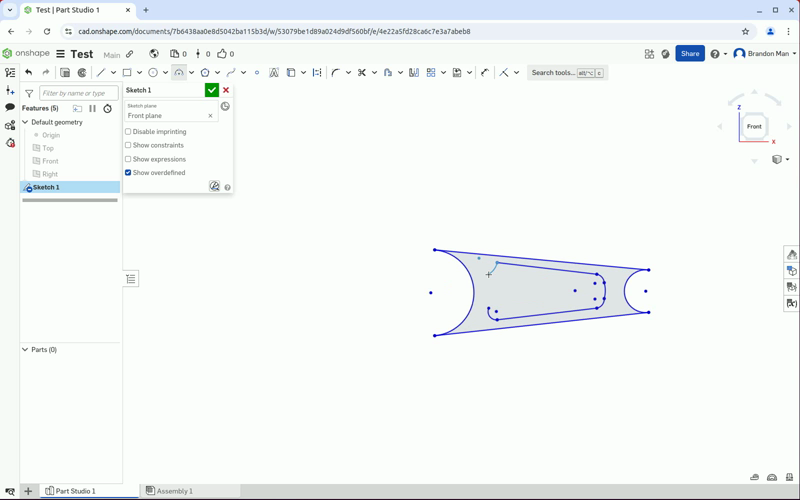
scroll(6)
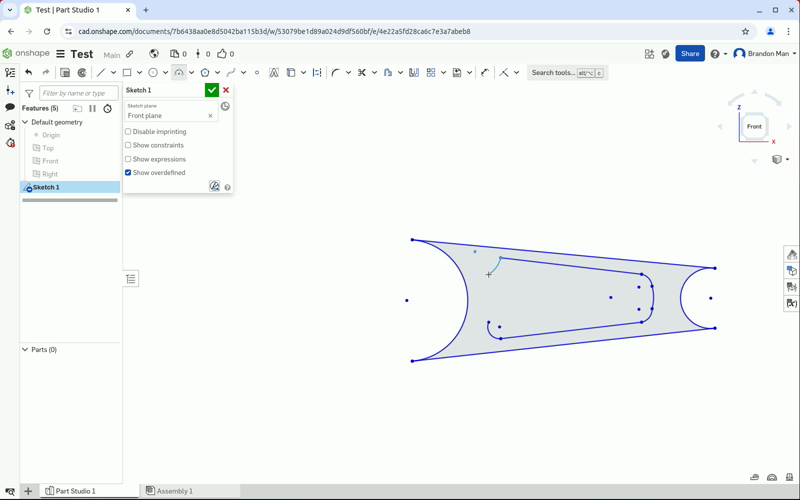
scroll(6)
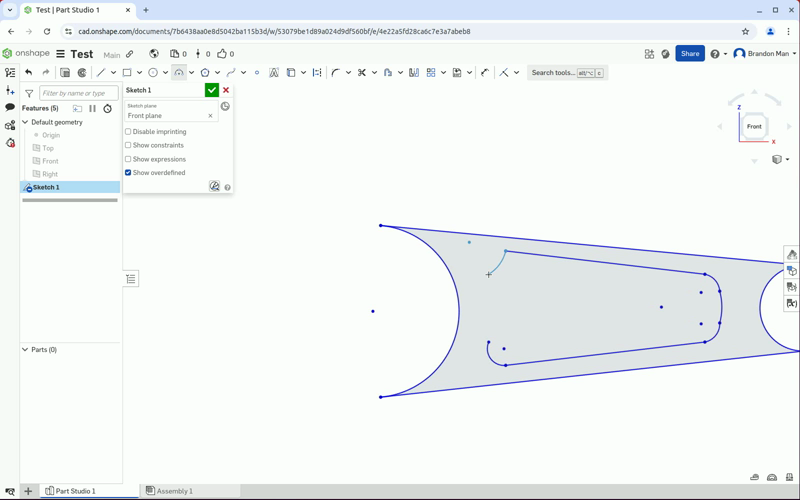
scroll(6)
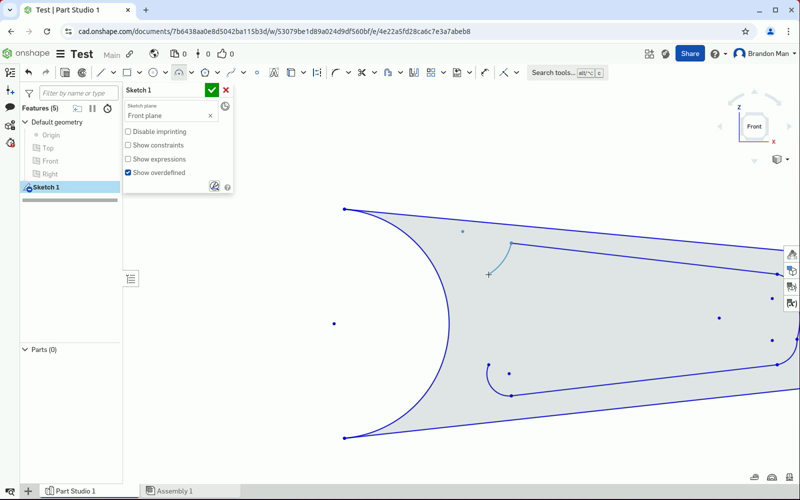
scroll(6)
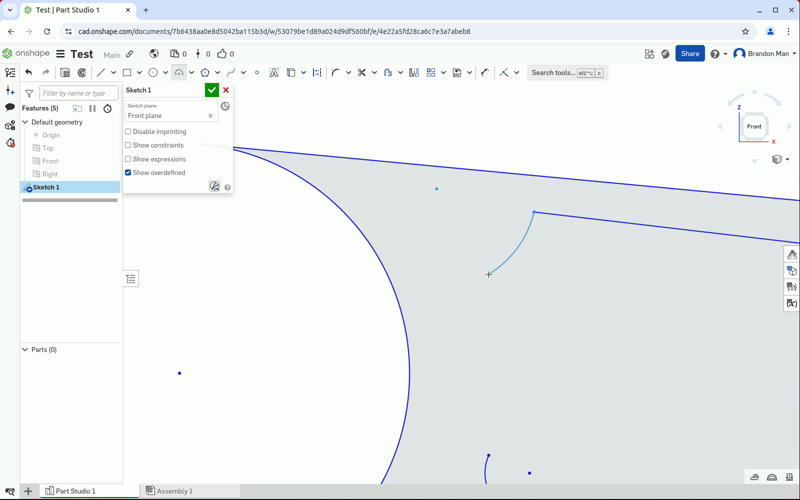
click(488, 274)
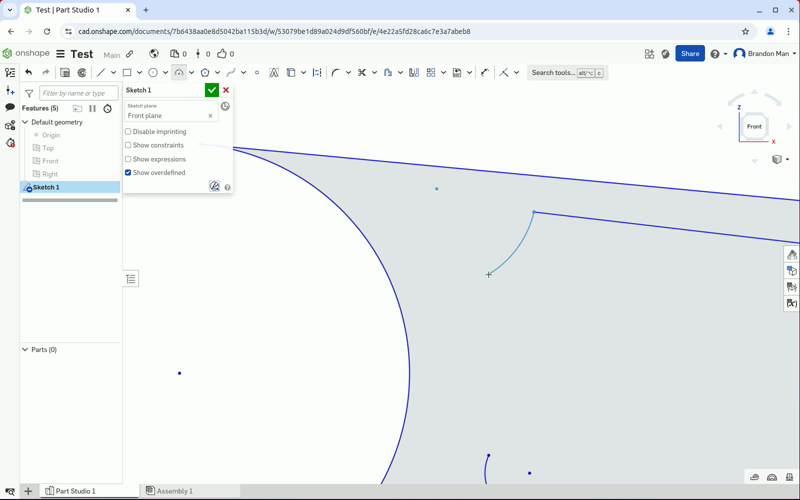
scroll(-6)
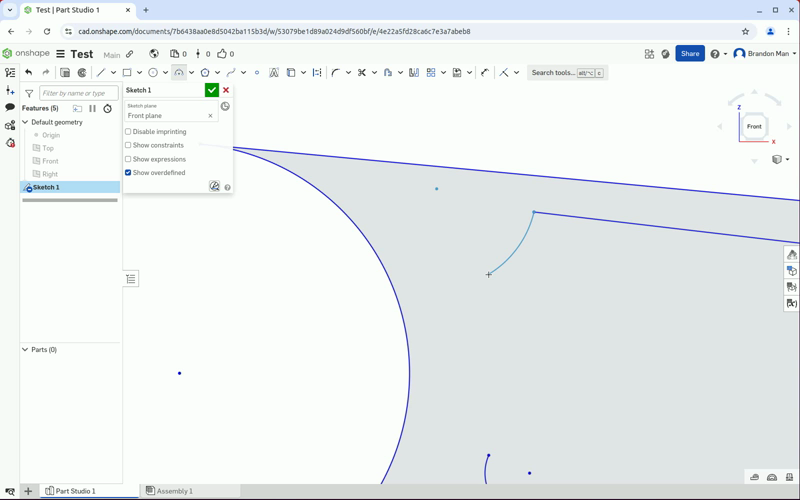
scroll(-6)
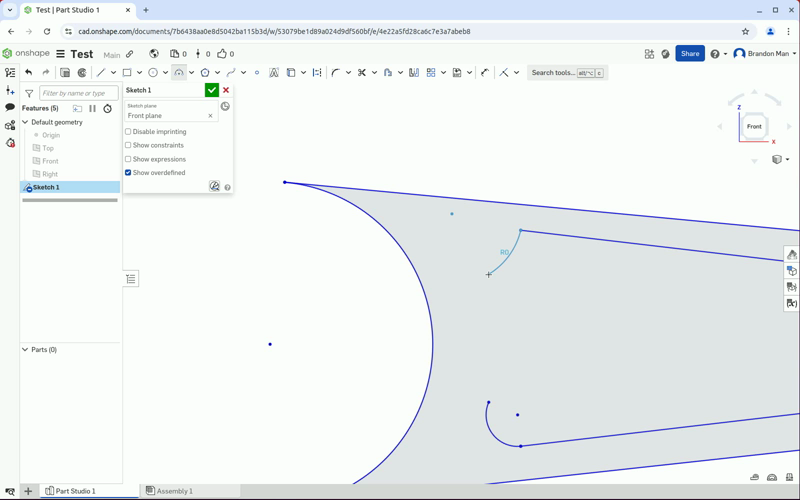
scroll(-6)
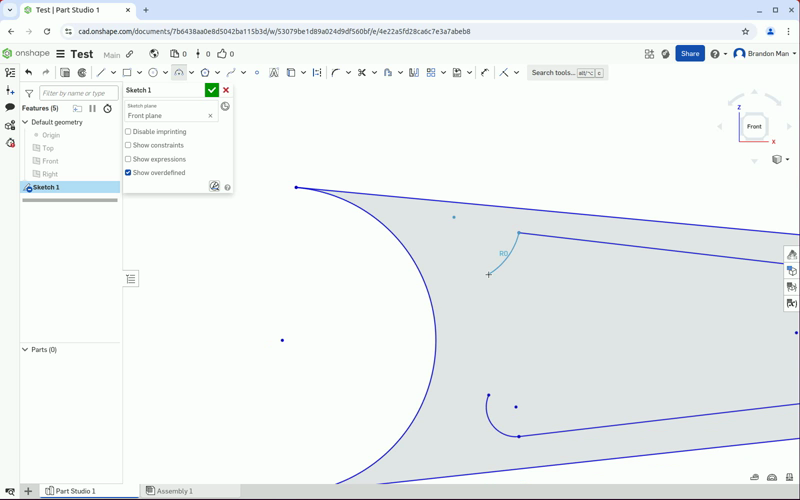
scroll(-6)
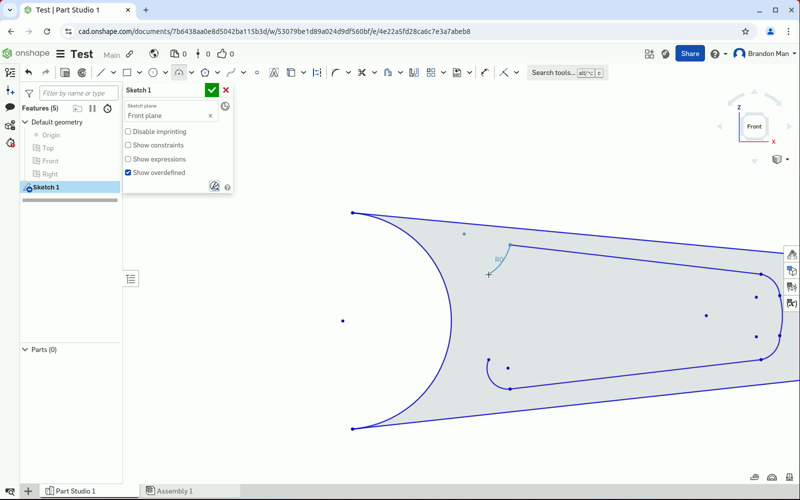
scroll(-6)
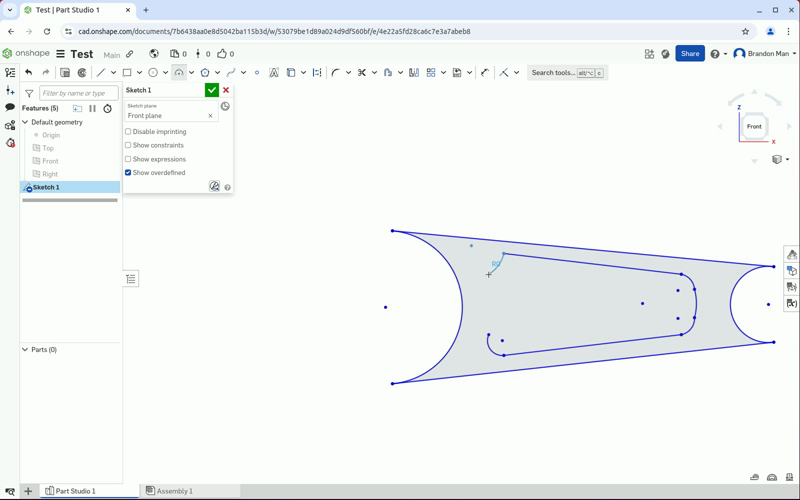
scroll(-6)
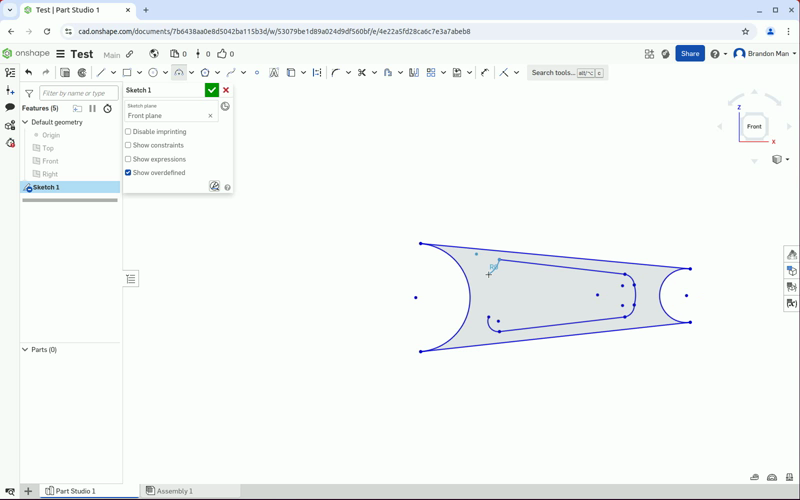
scroll(-6)
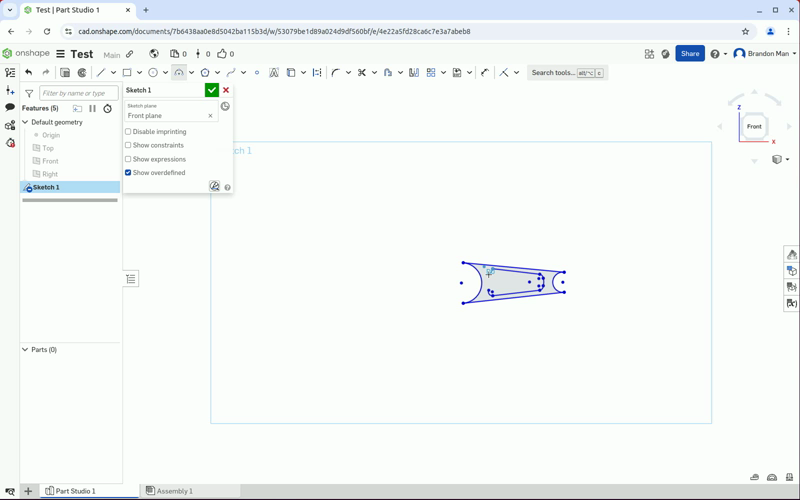
mouse_move(489, 270)
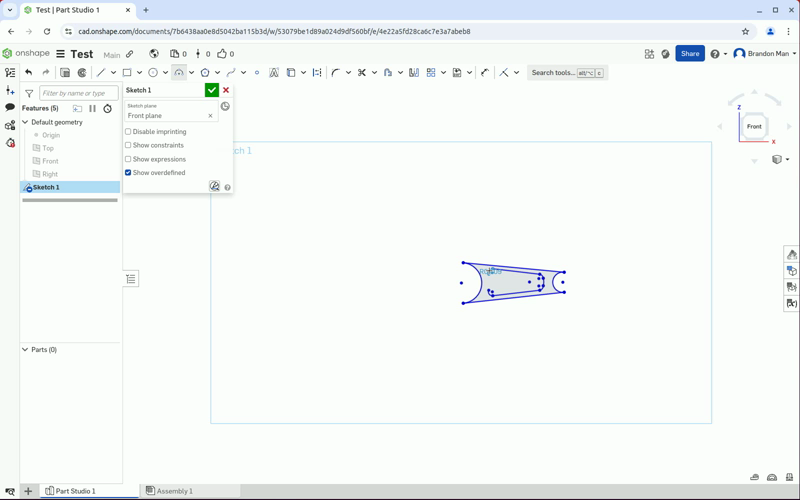
scroll(6)
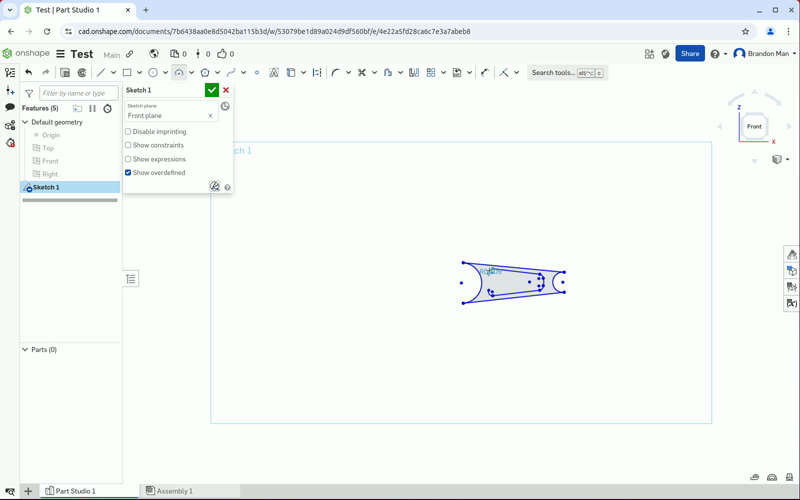
scroll(6)
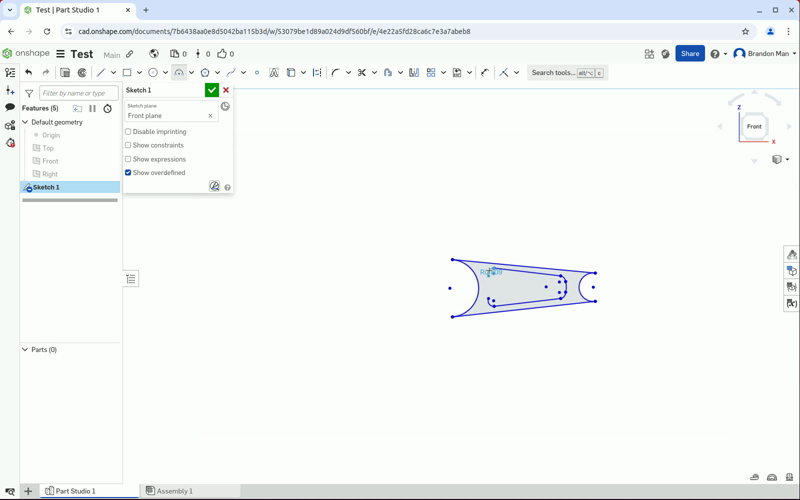
scroll(6)
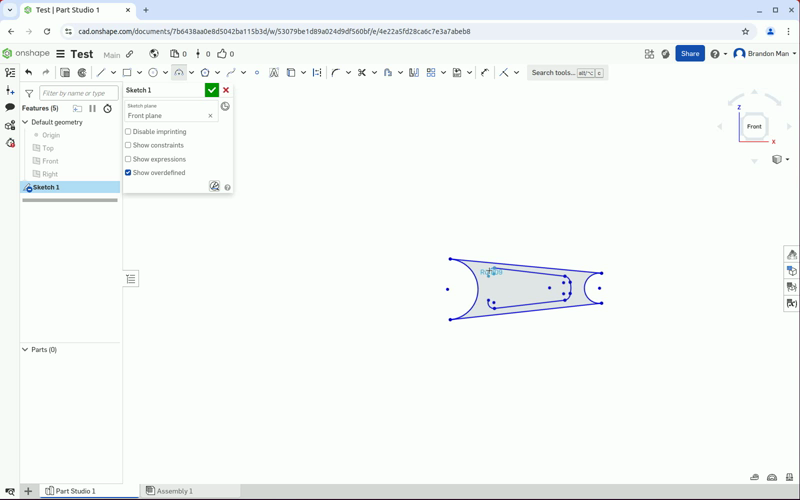
scroll(6)
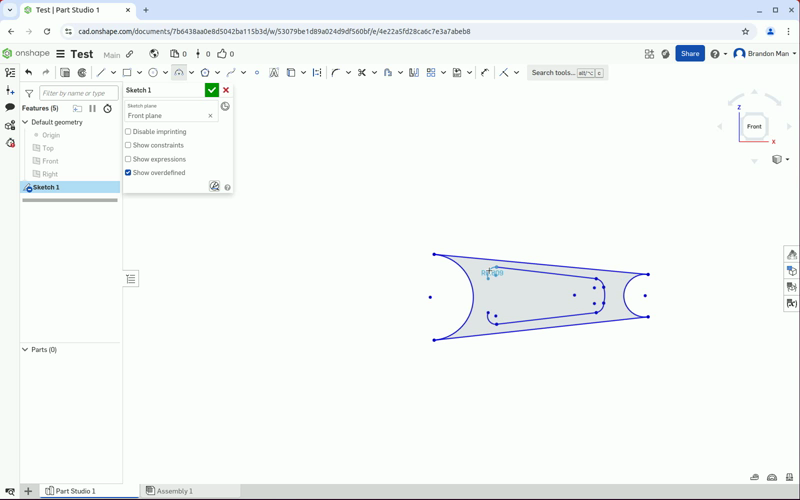
scroll(6)
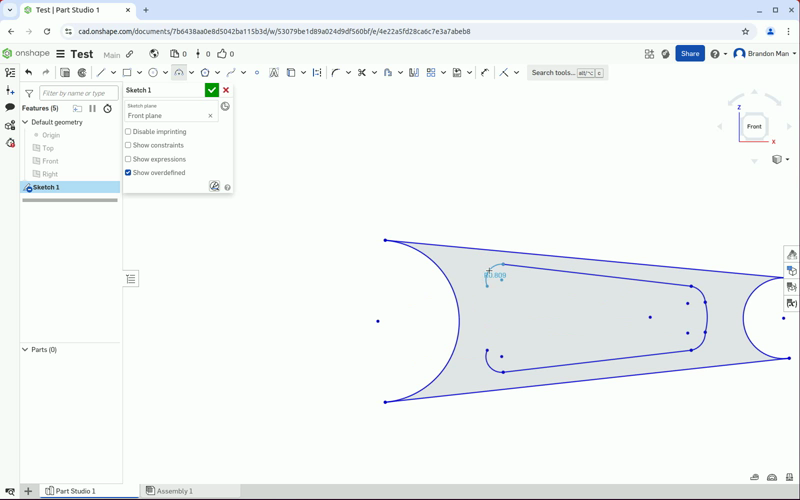
scroll(6)
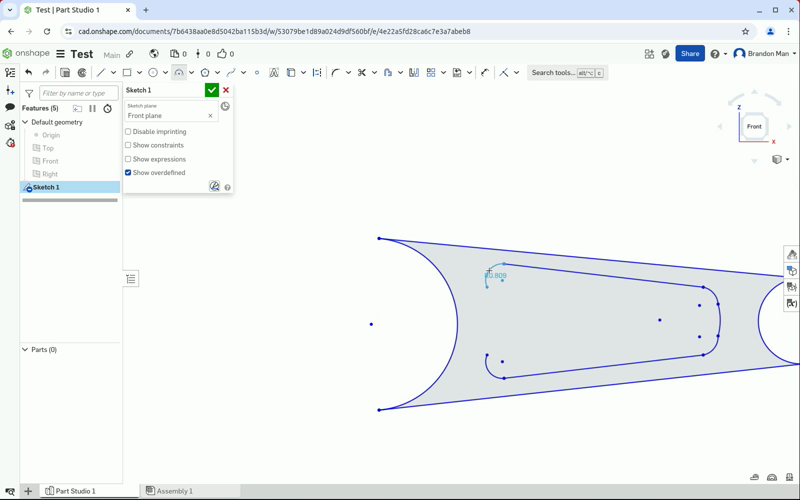
scroll(6)
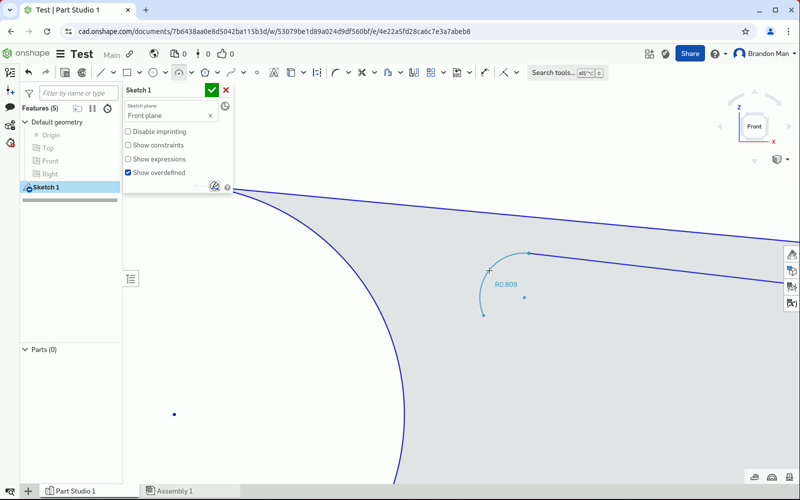
click(489, 270)
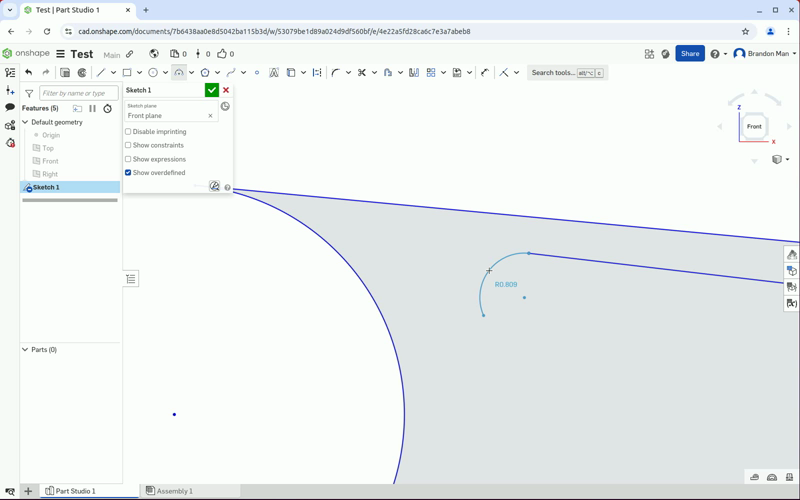
scroll(-6)
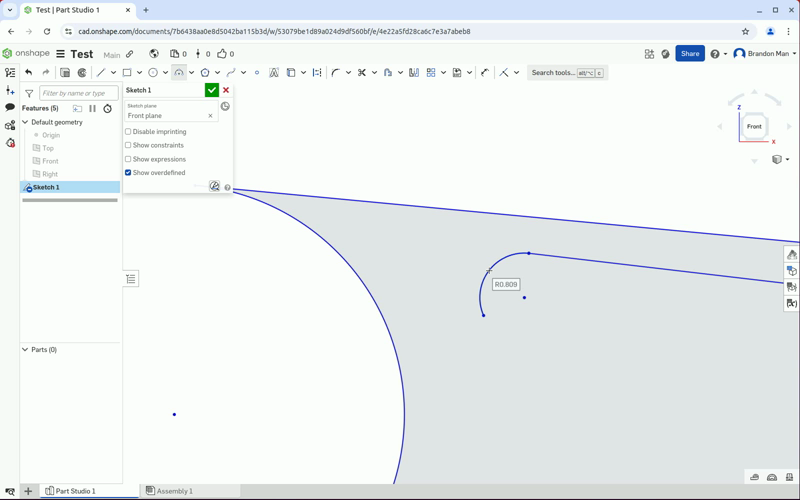
scroll(-6)
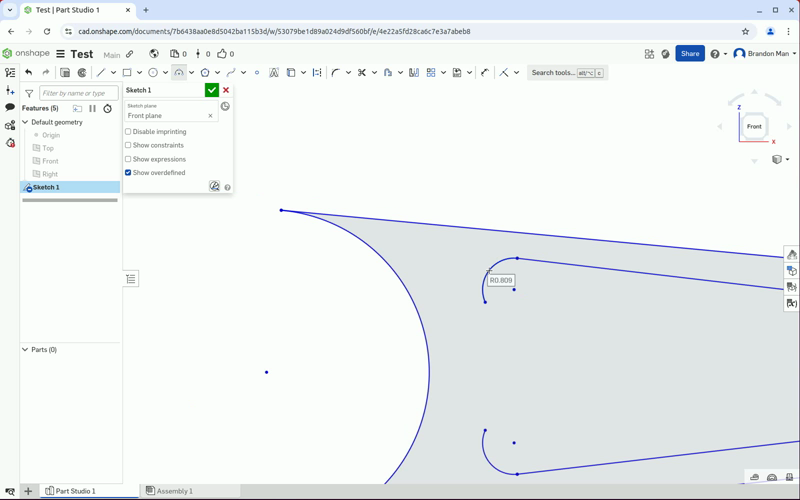
scroll(-6)
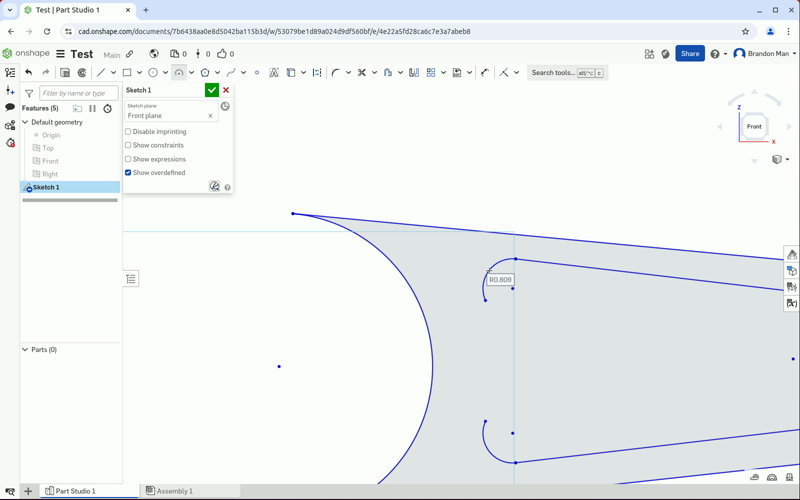
scroll(-6)
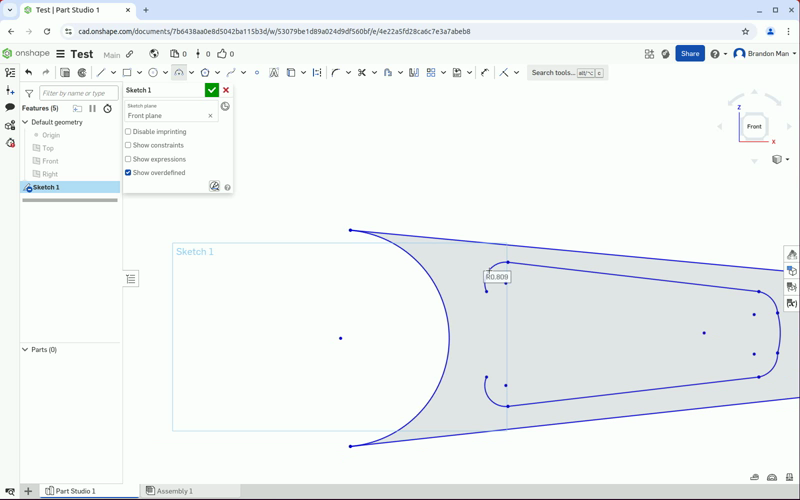
scroll(-6)
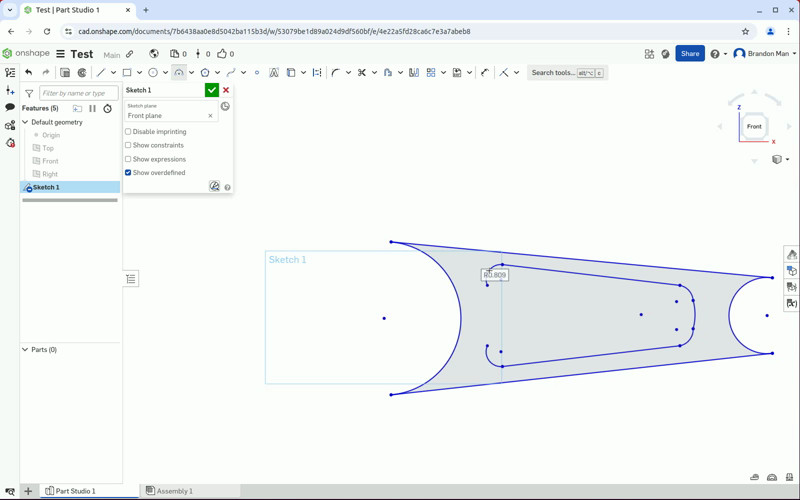
scroll(-6)
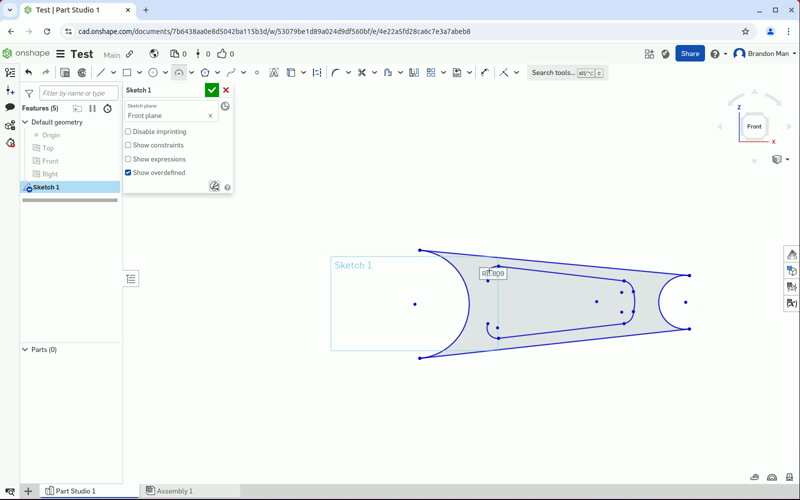
scroll(-6)
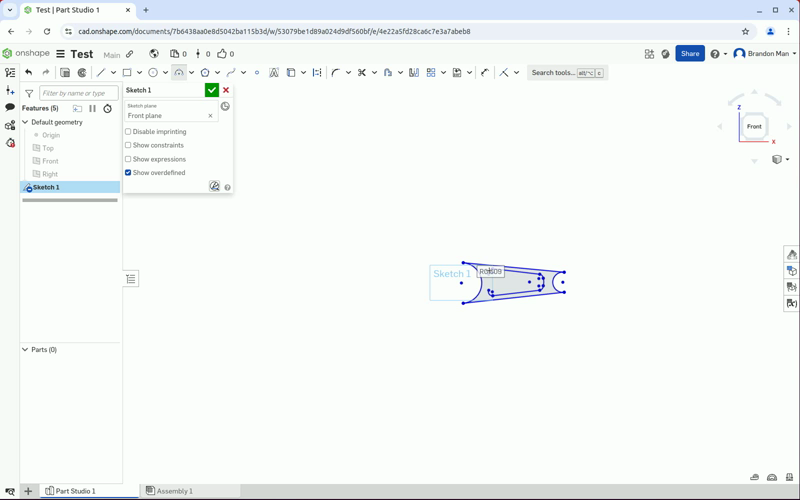
key_up(shift)
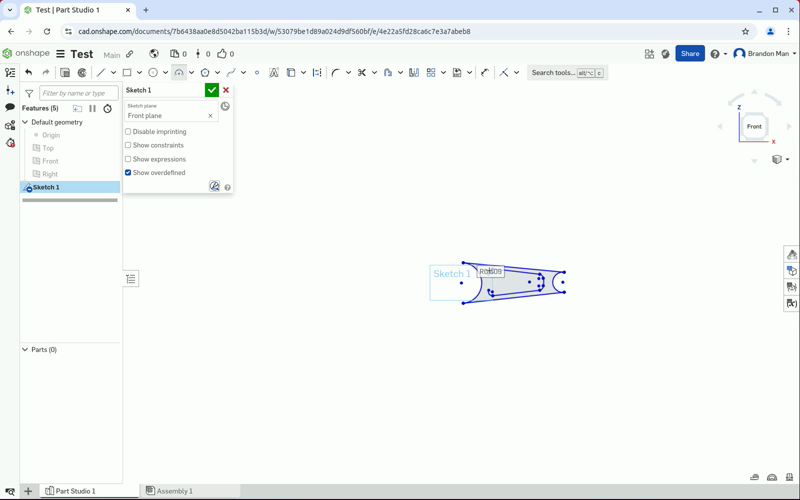
mouse_move(488, 274)
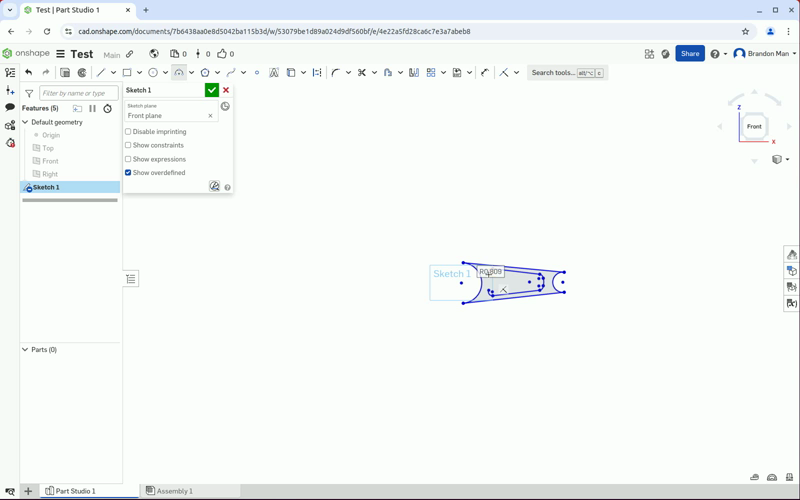
scroll(6)
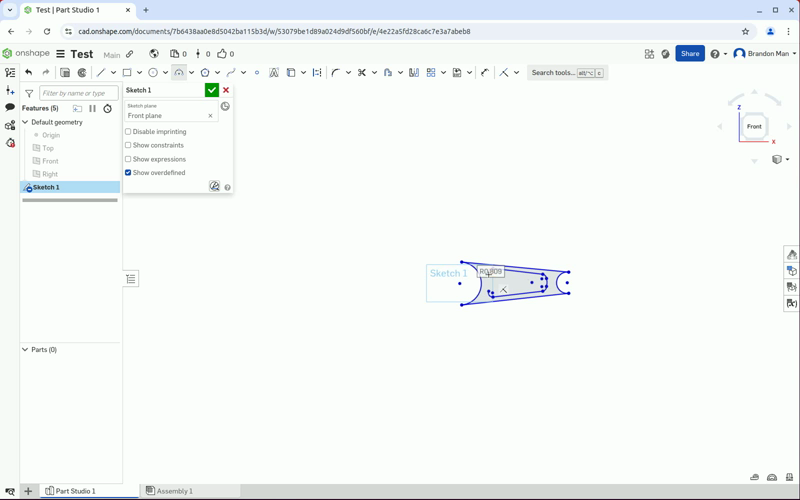
scroll(6)
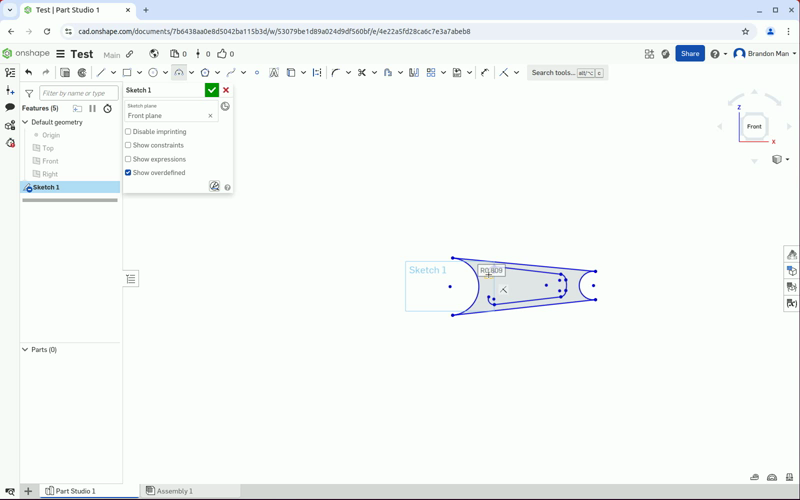
scroll(6)
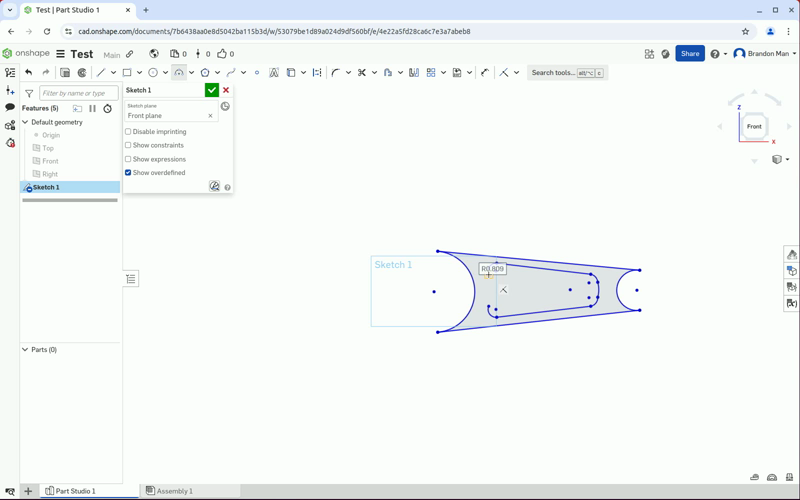
scroll(6)
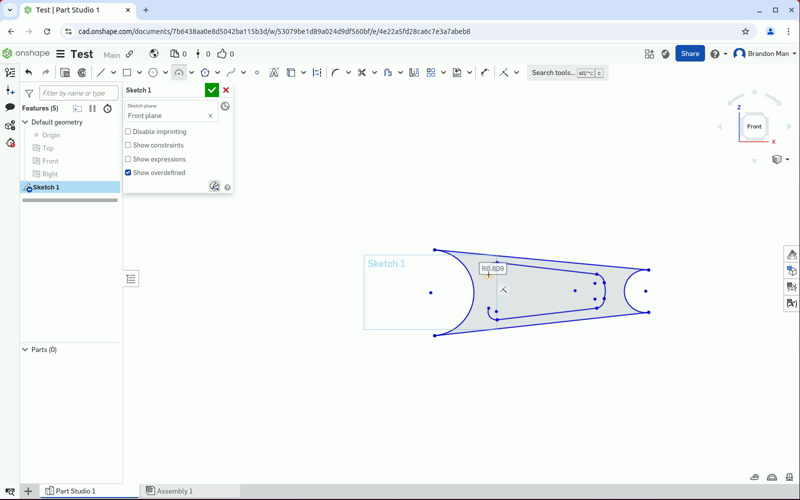
scroll(6)
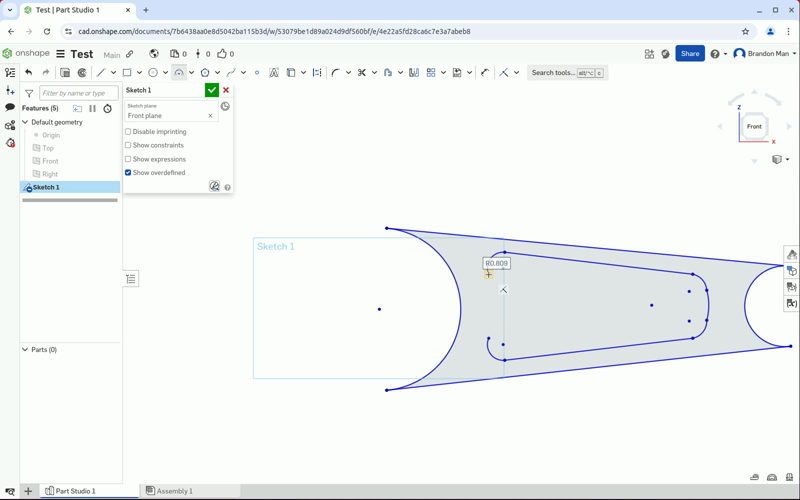
scroll(6)
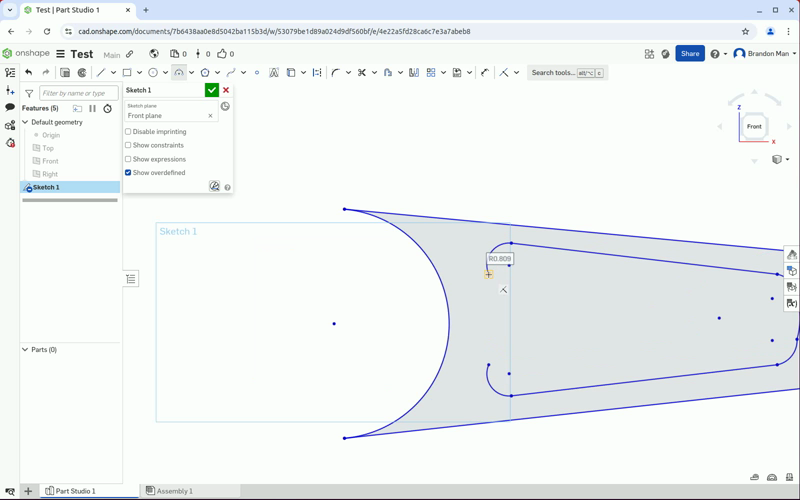
scroll(6)
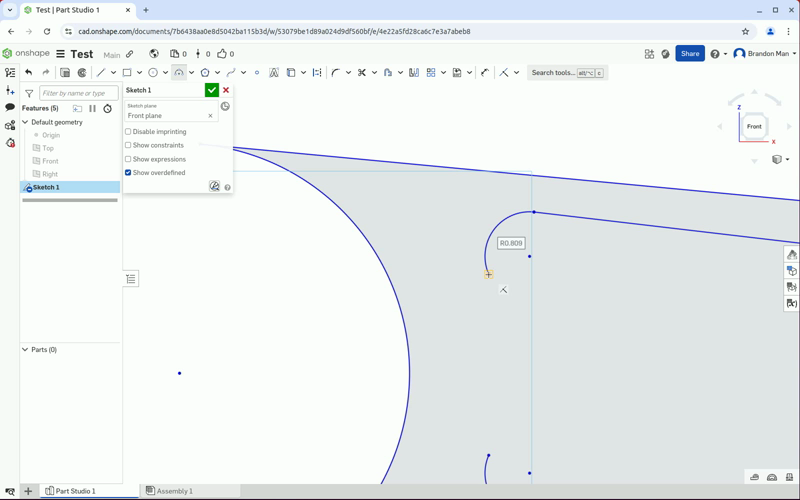
click(488, 274)
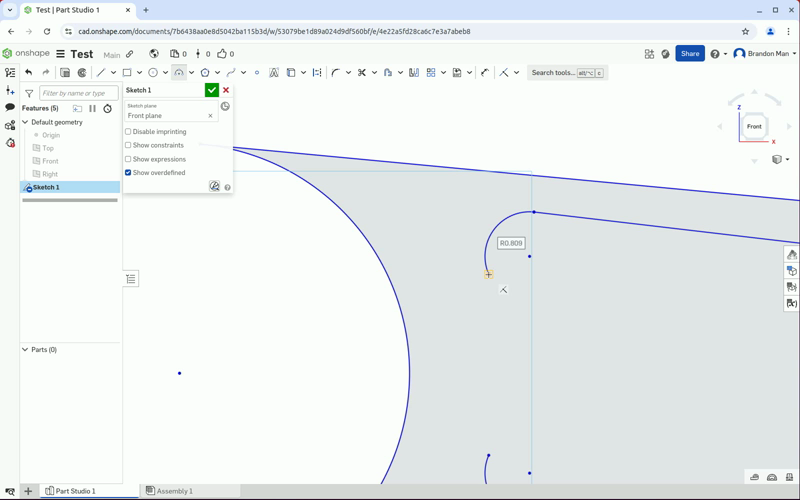
scroll(-6)
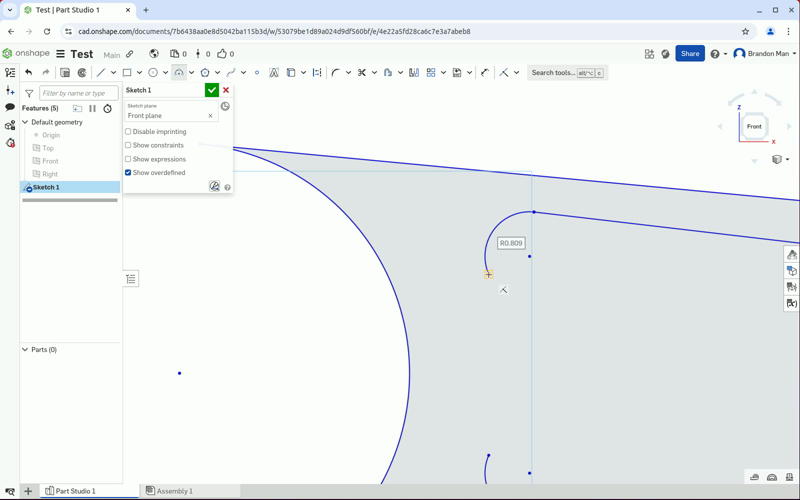
scroll(-6)
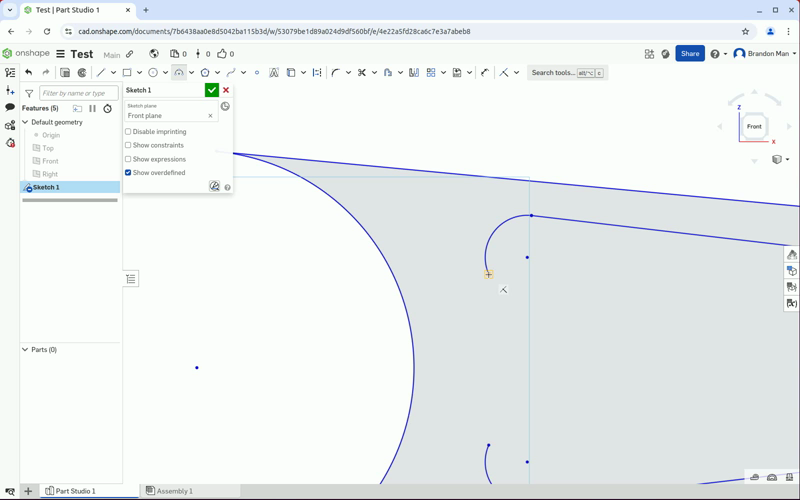
scroll(-6)
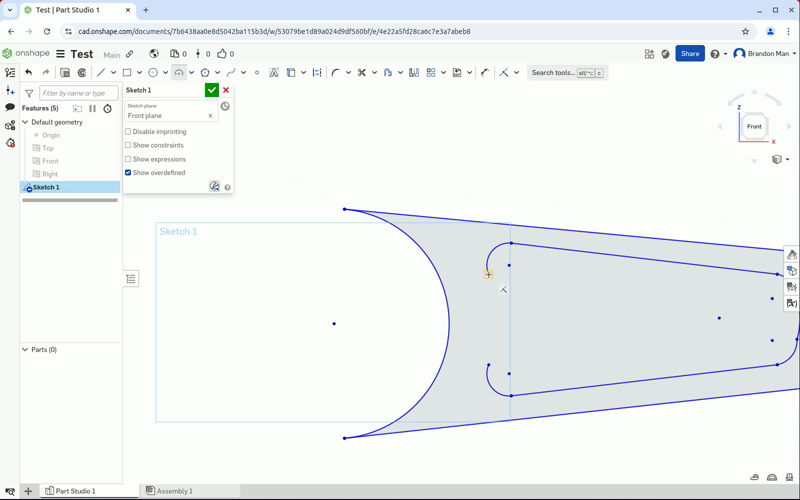
scroll(-6)
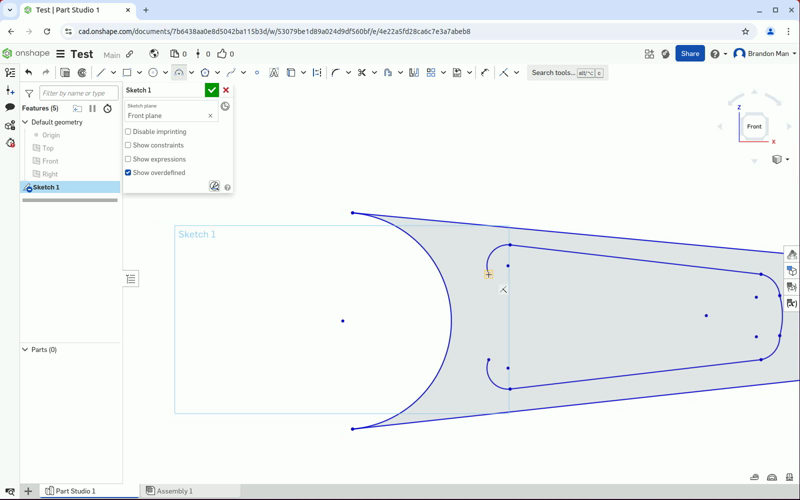
scroll(-6)
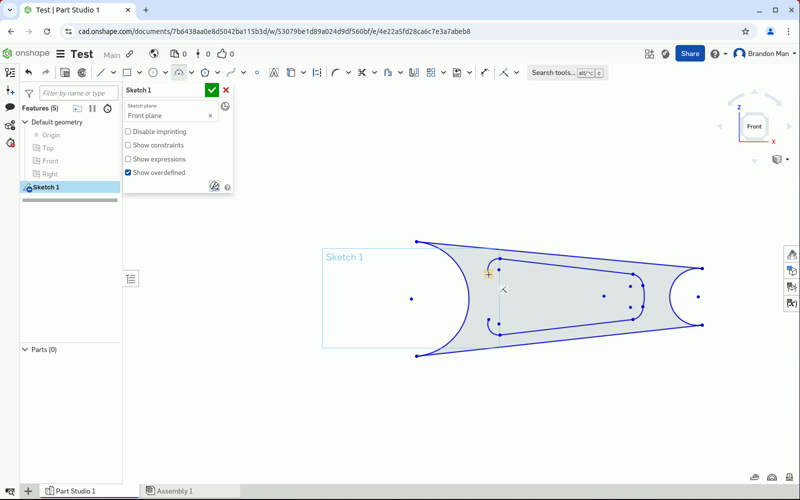
scroll(-6)
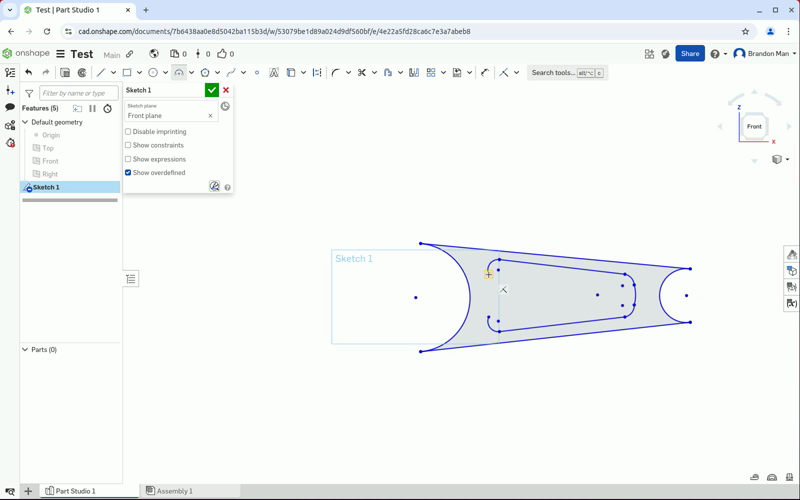
scroll(-6)
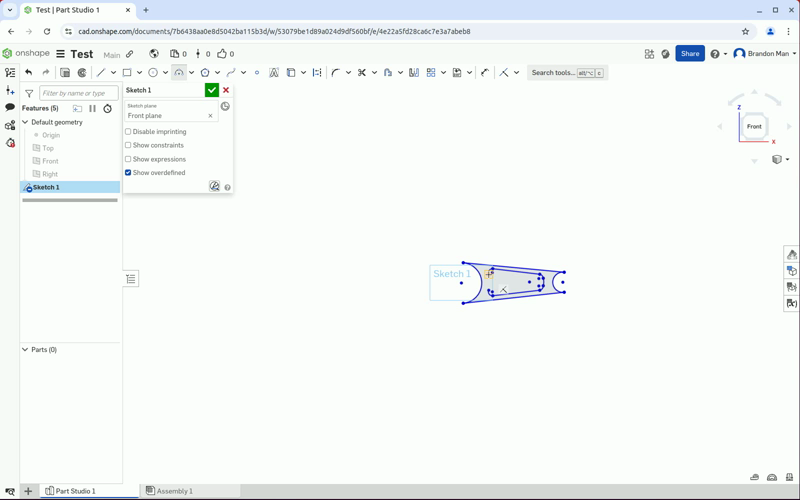
mouse_move(488, 290)
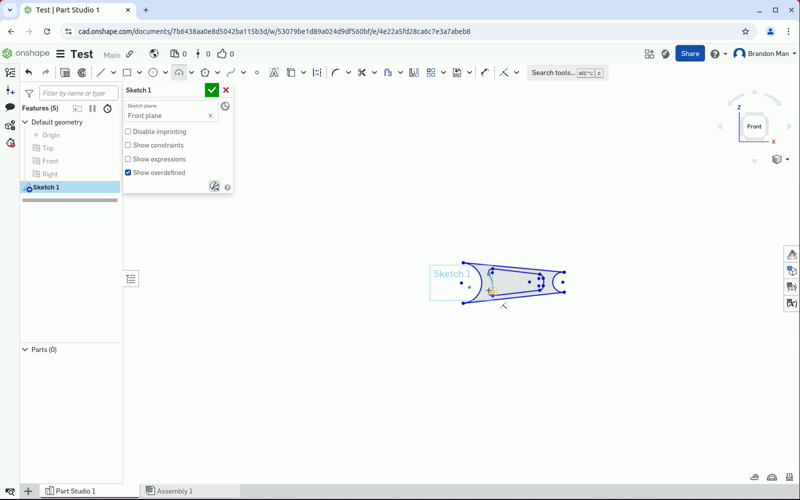
scroll(6)
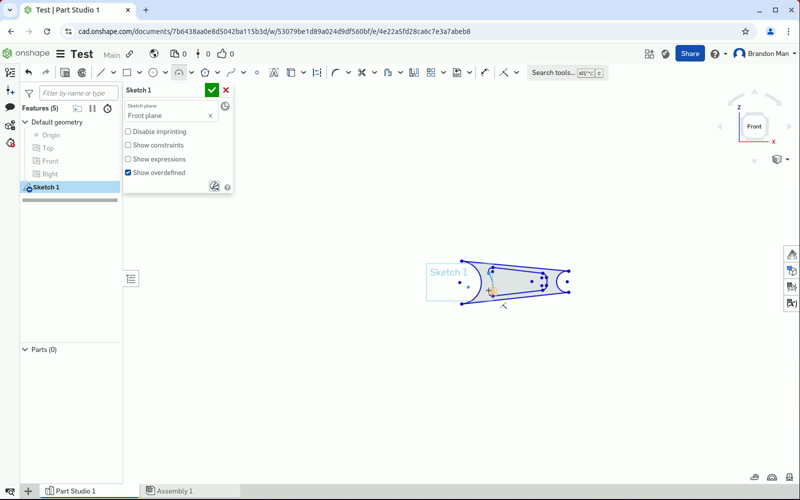
scroll(6)
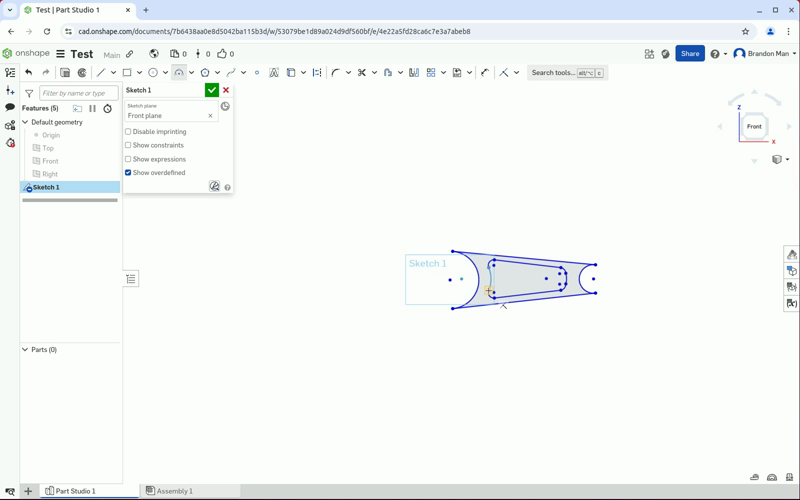
scroll(6)
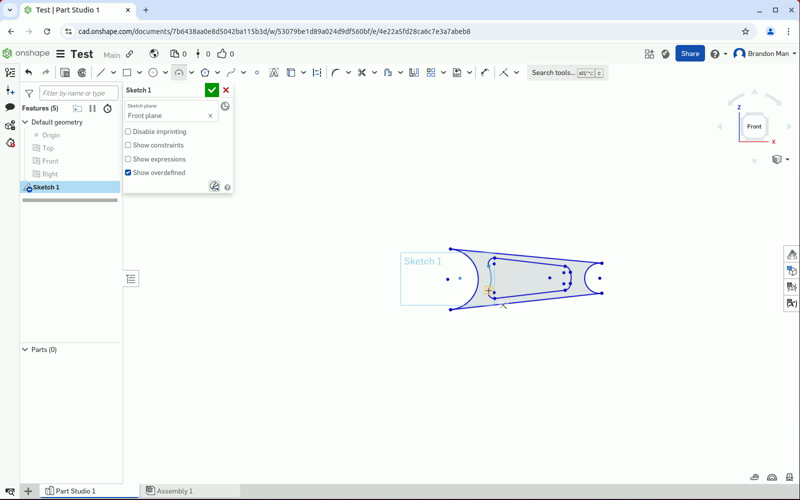
scroll(6)
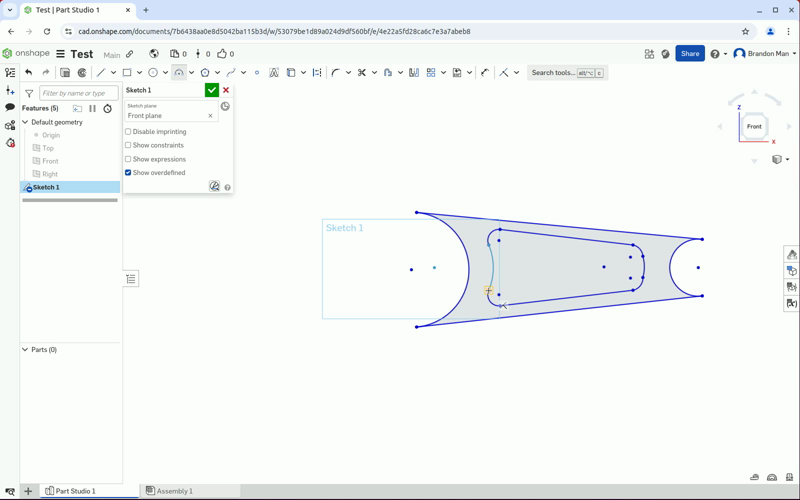
scroll(6)
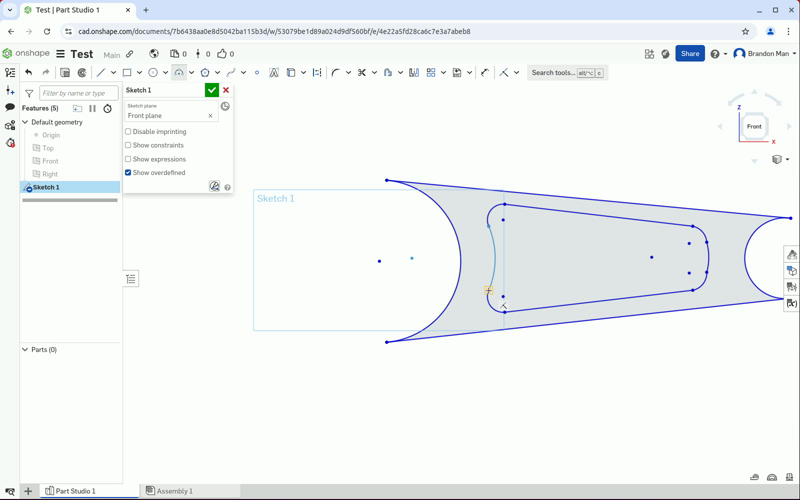
scroll(6)
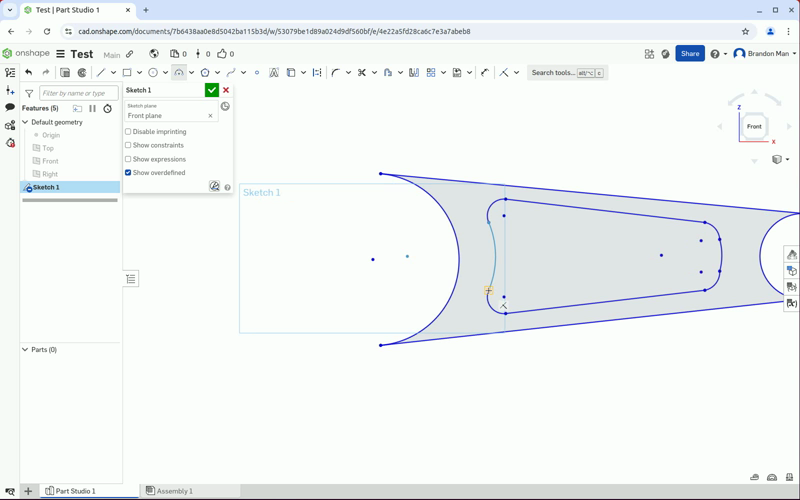
scroll(6)
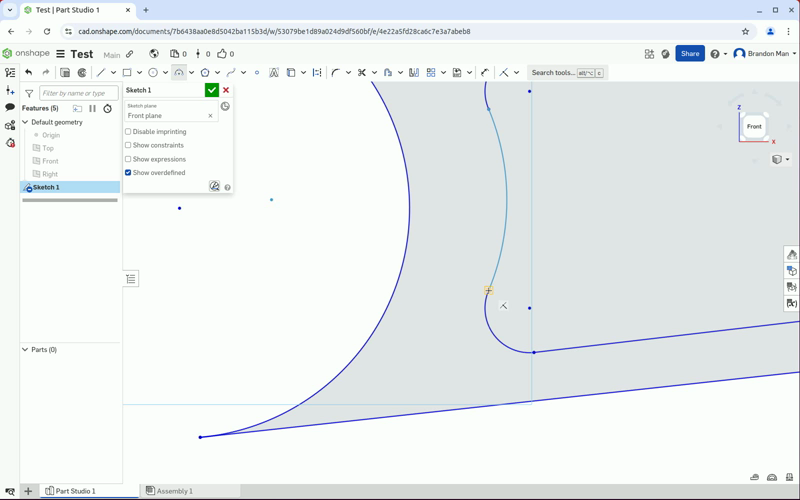
click(488, 290)
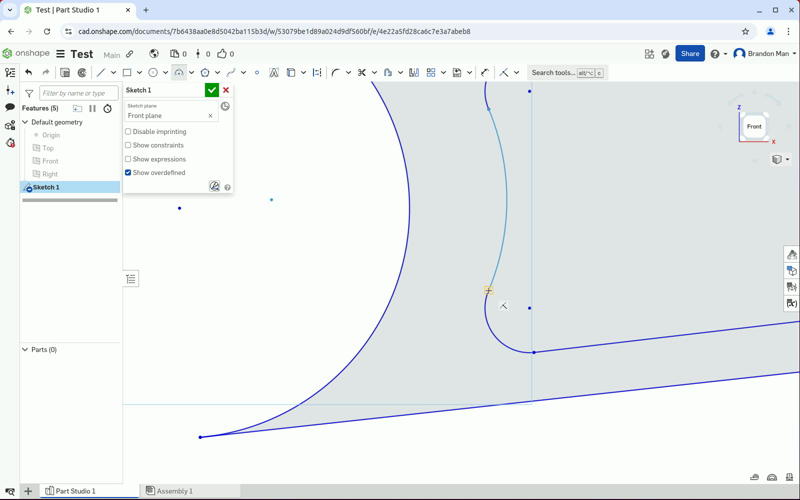
scroll(-6)
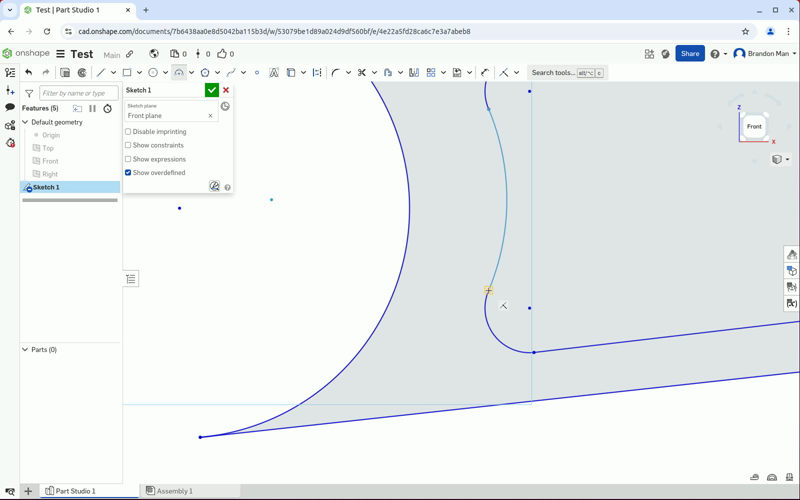
scroll(-6)
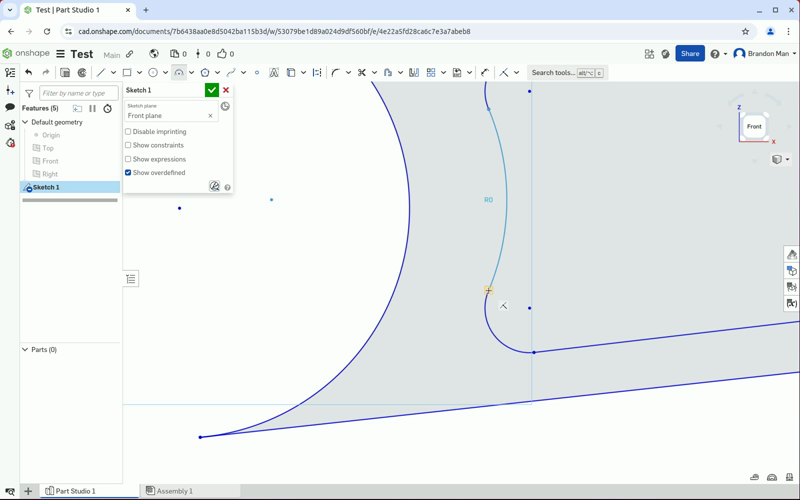
scroll(-6)
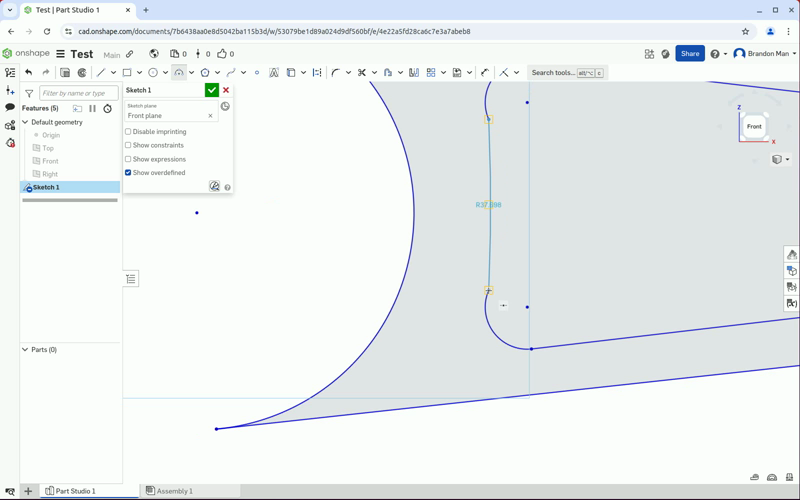
scroll(-6)
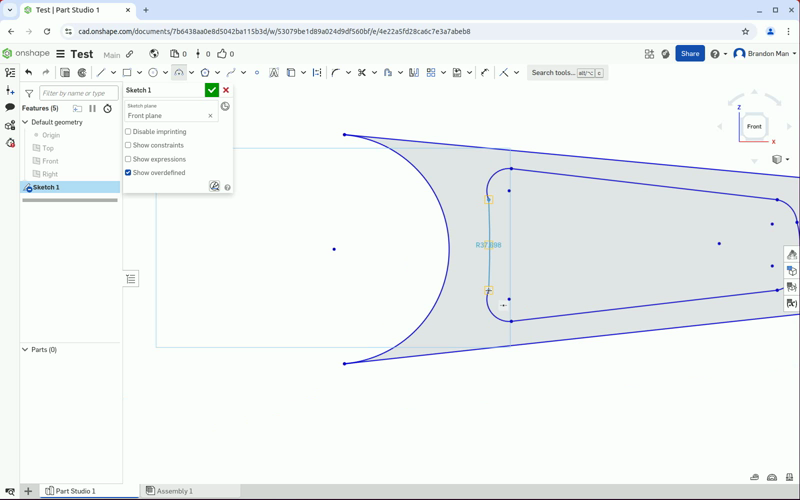
scroll(-6)
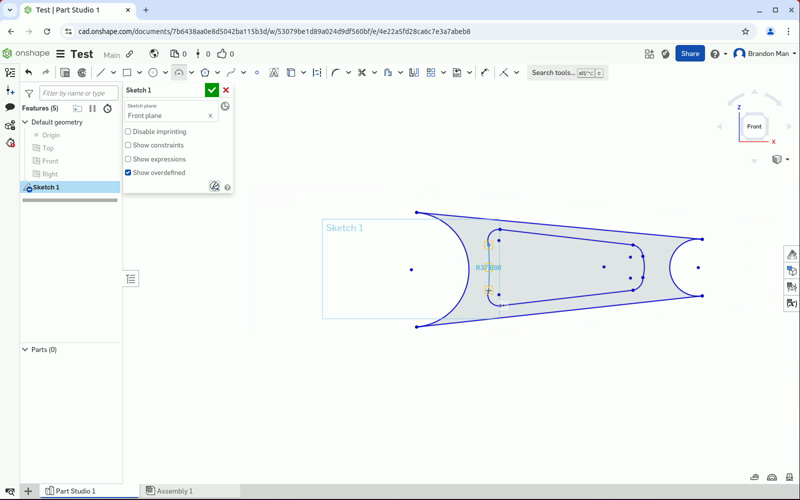
scroll(-6)
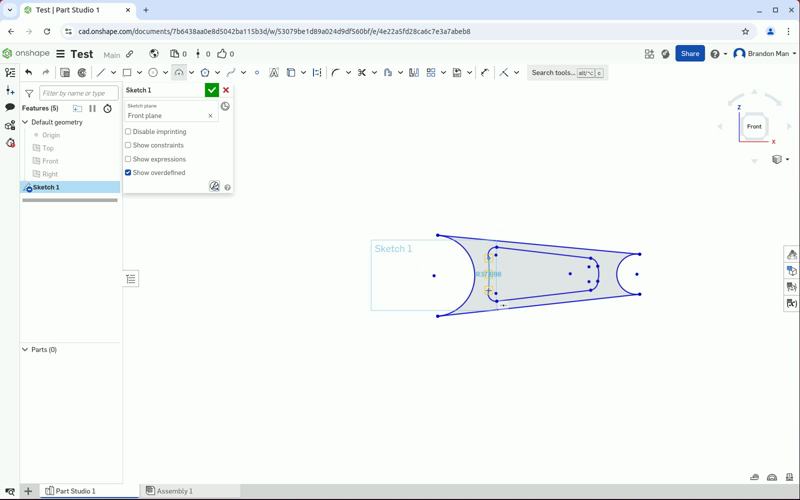
scroll(-6)
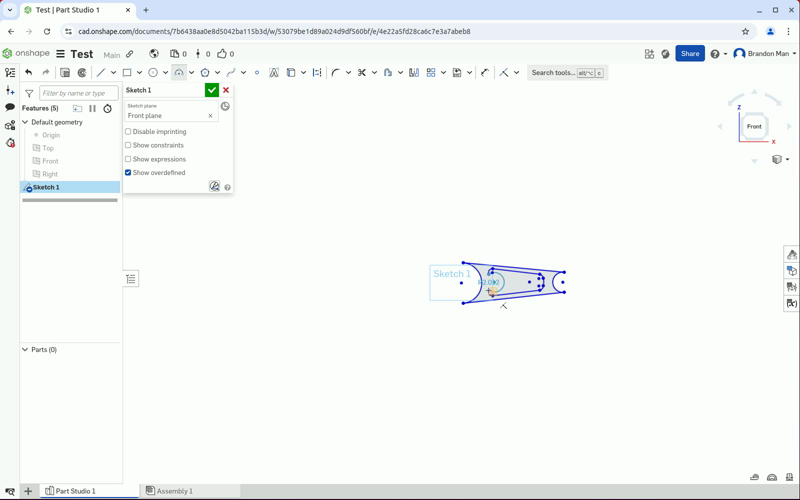
key_down(shift)
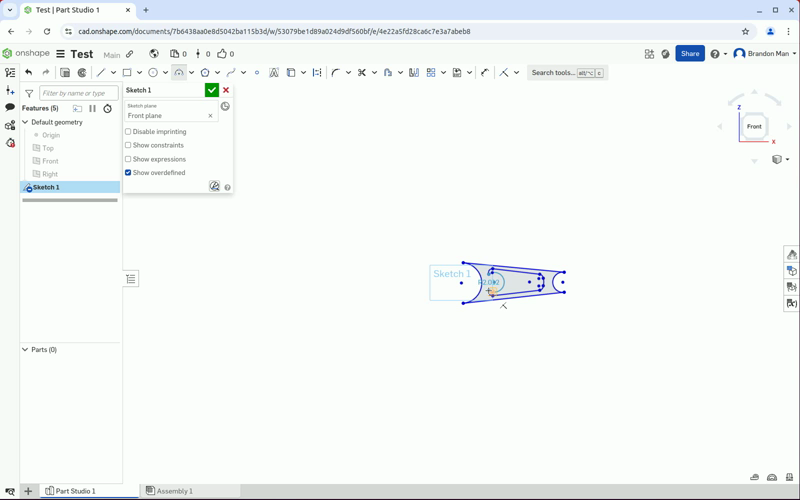
mouse_move(489, 282)
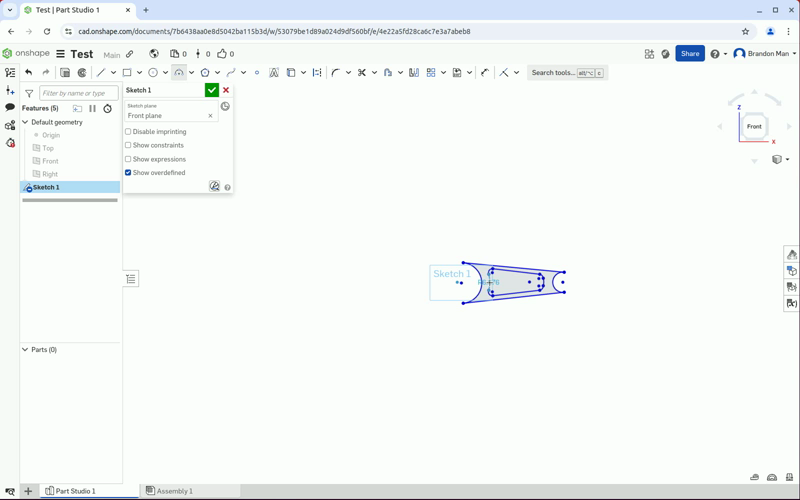
click(489, 282)
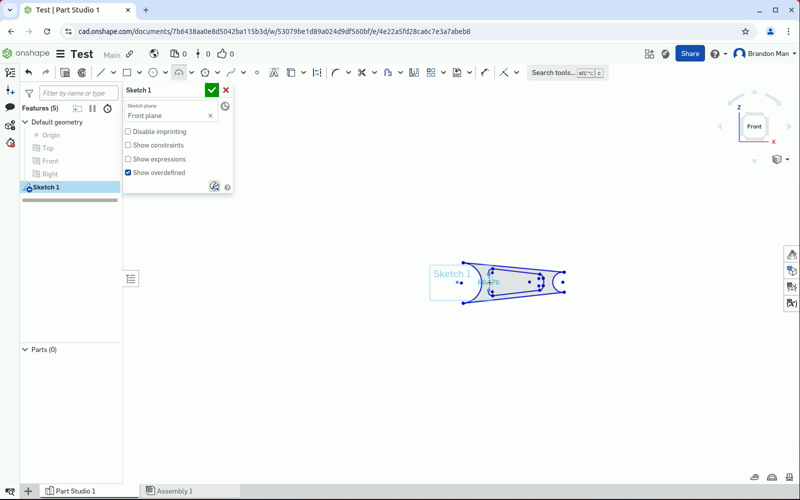
key_up(shift)
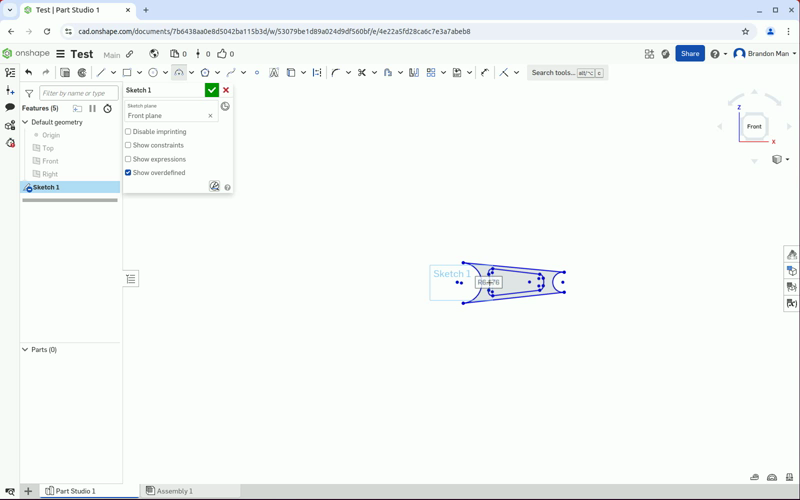
key(esc)
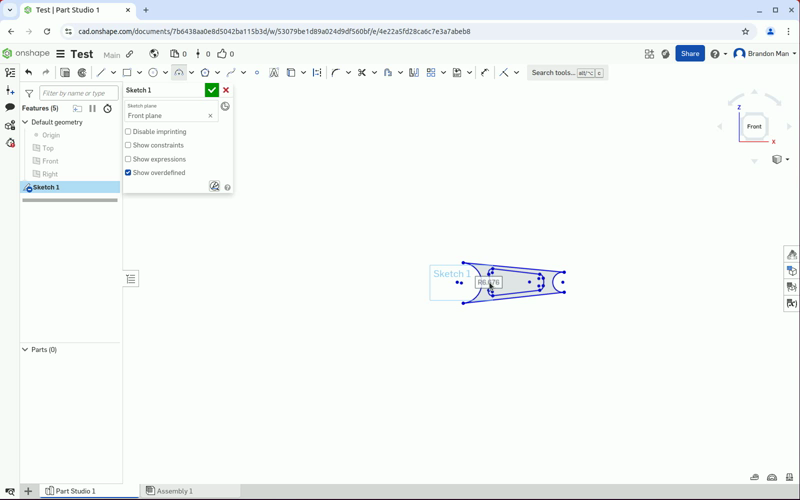
mouse_move(541, 273)
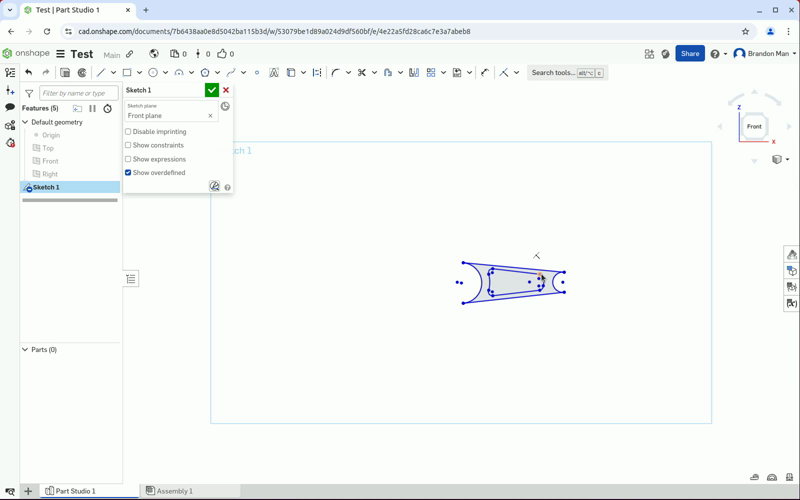
scroll(6)
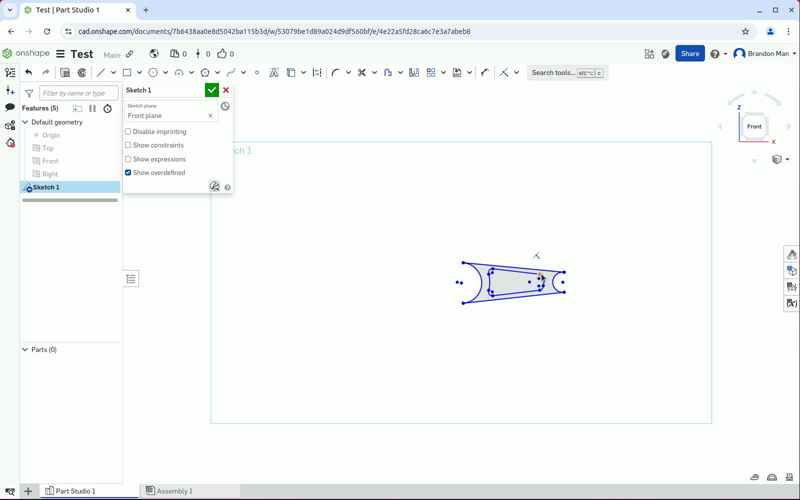
scroll(6)
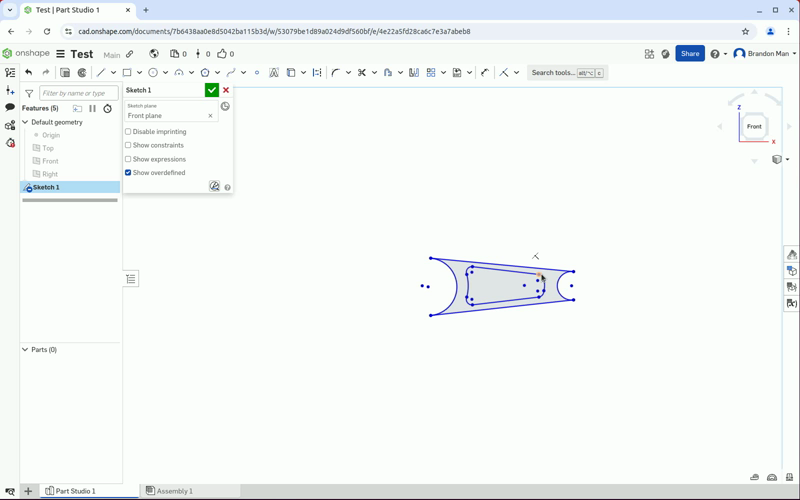
scroll(6)
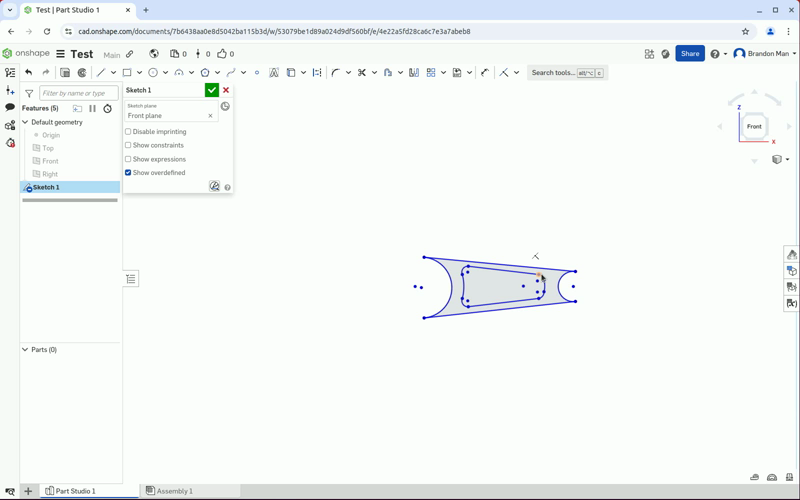
scroll(6)
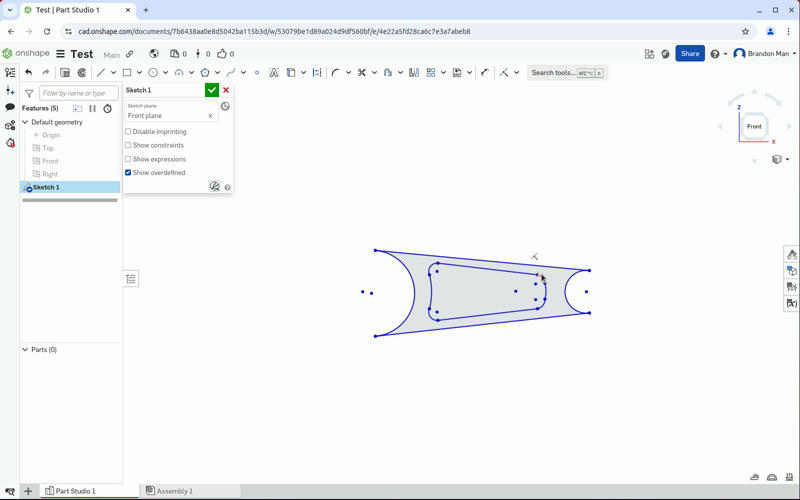
scroll(6)
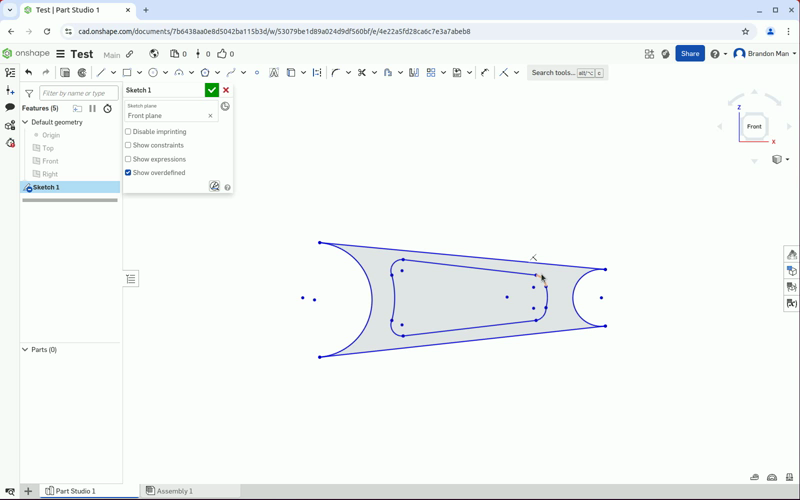
scroll(6)
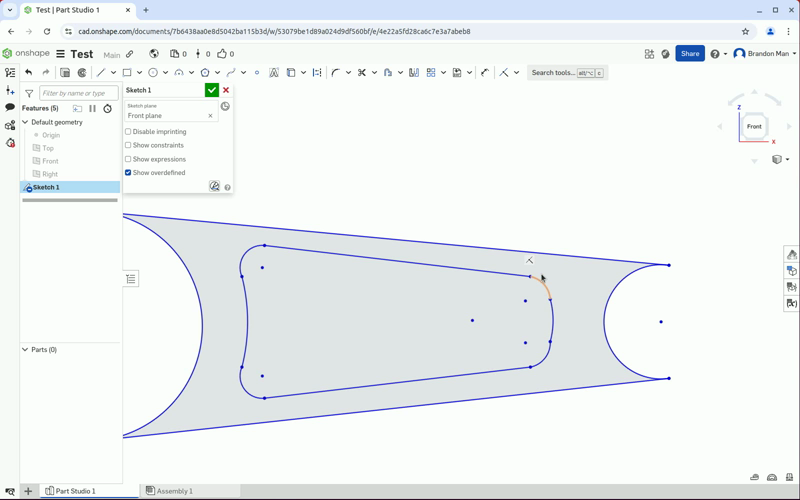
scroll(6)
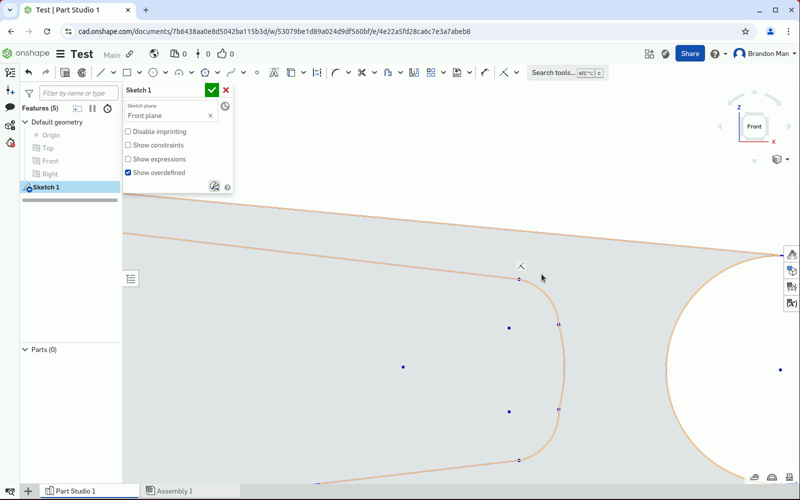
click(541, 273)
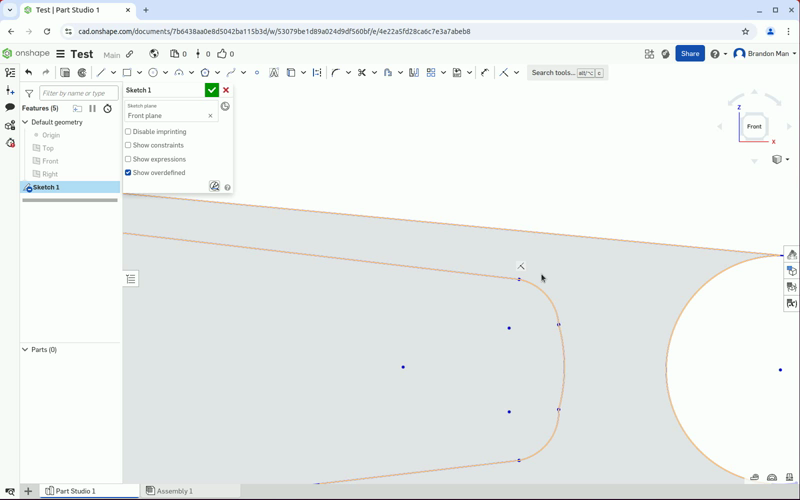
scroll(-6)
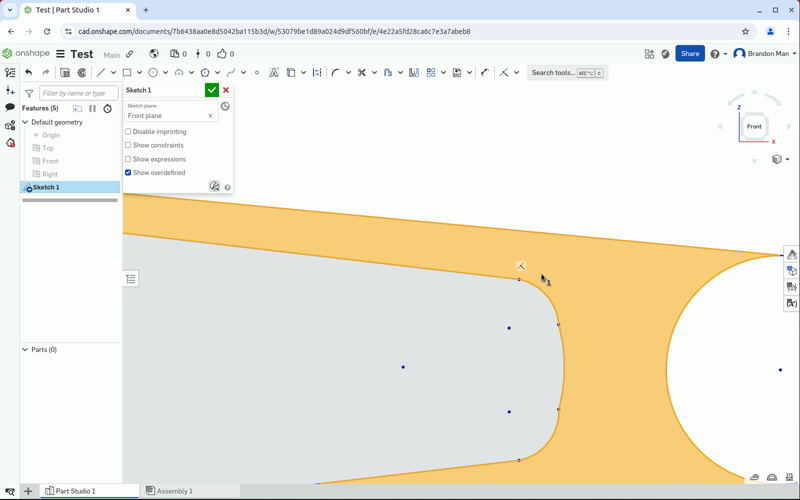
scroll(-6)
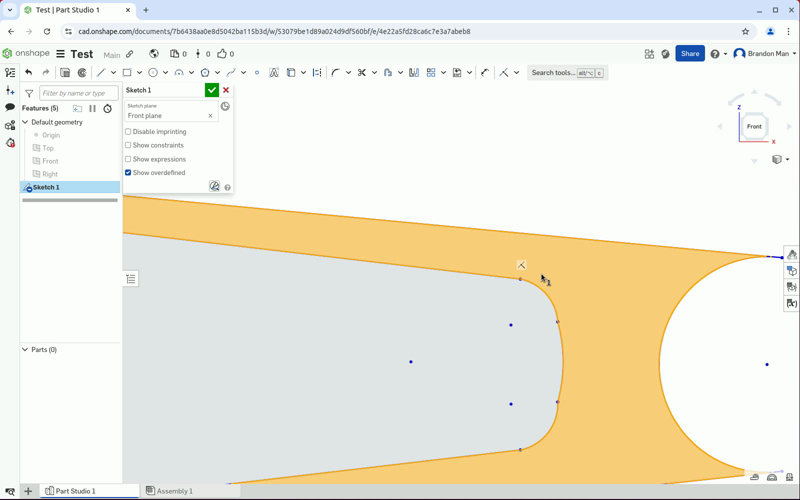
scroll(-6)
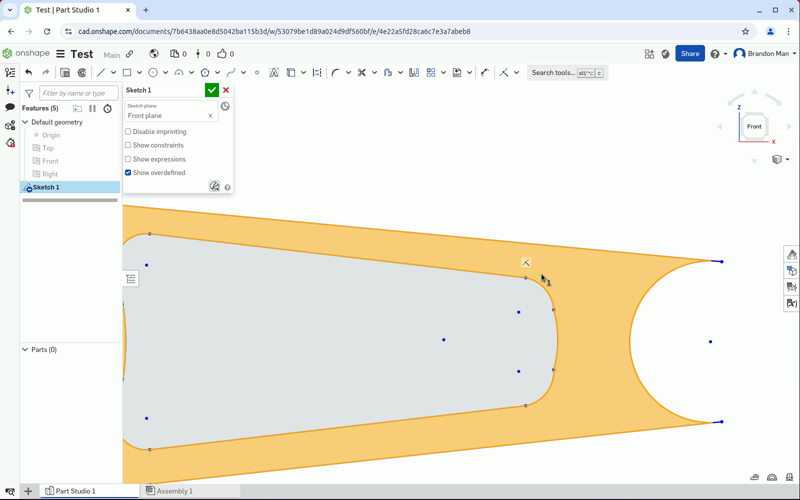
scroll(-6)
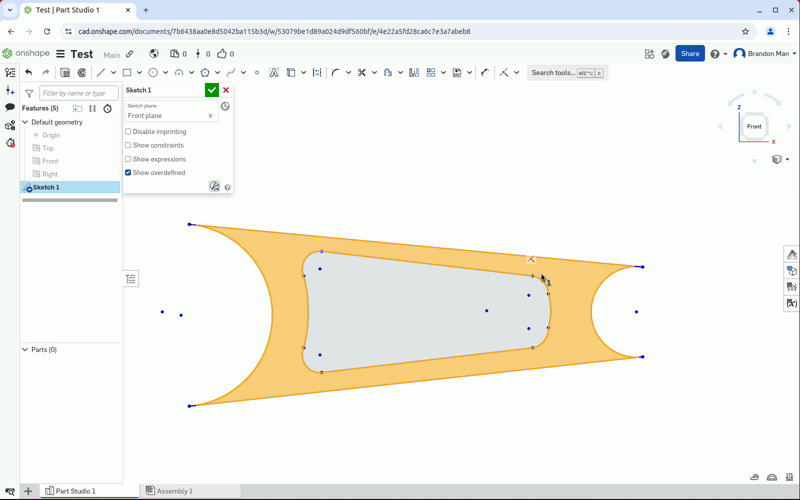
scroll(-6)
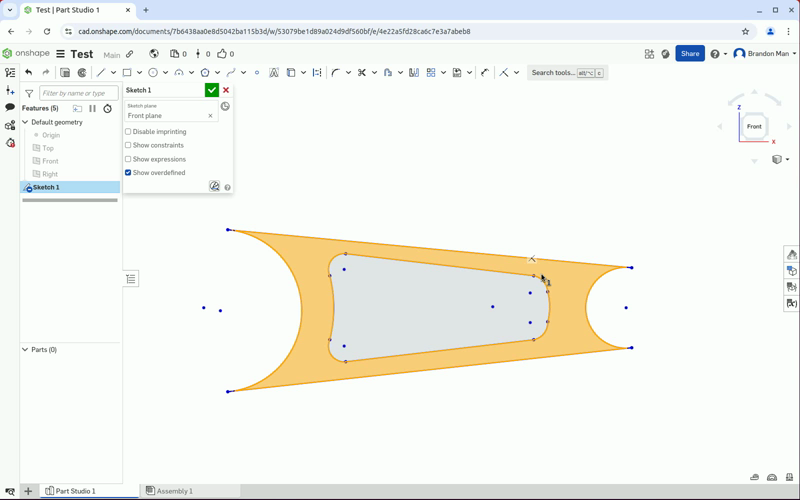
scroll(-6)
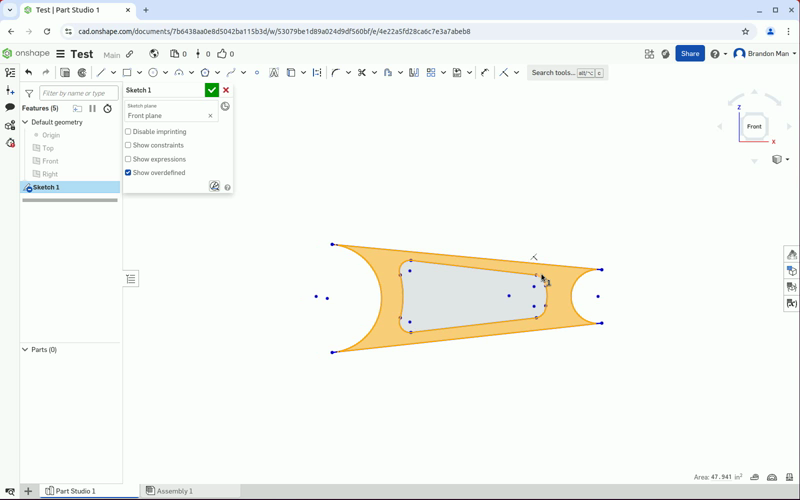
scroll(-6)
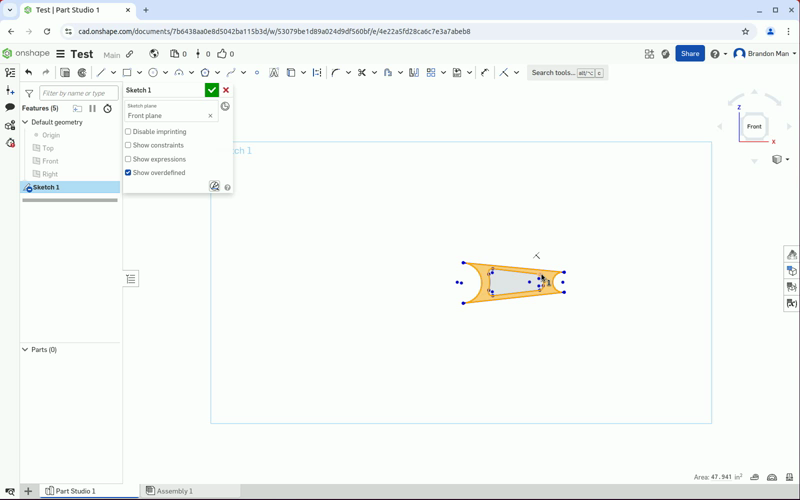
mouse_move(73, 352)
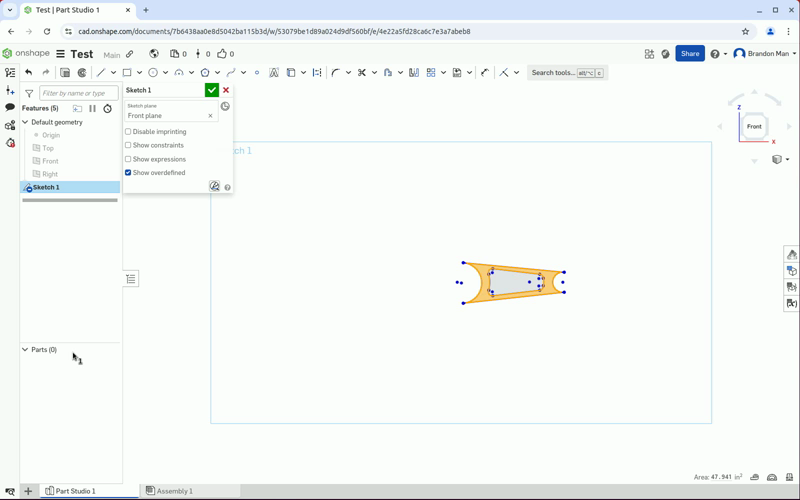
key(shift+y)
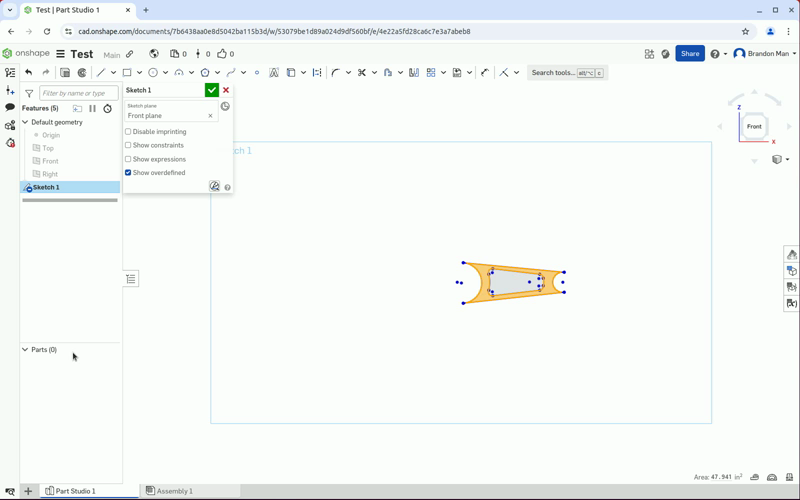
key(shift+e)
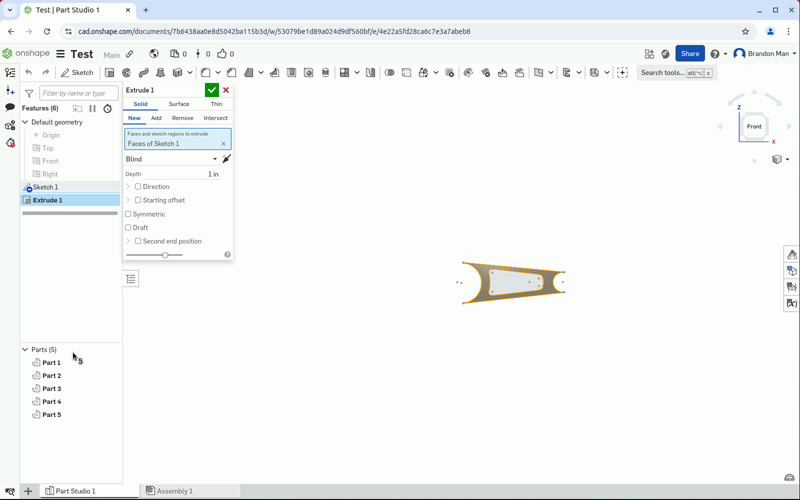
mouse_move(143, 106)
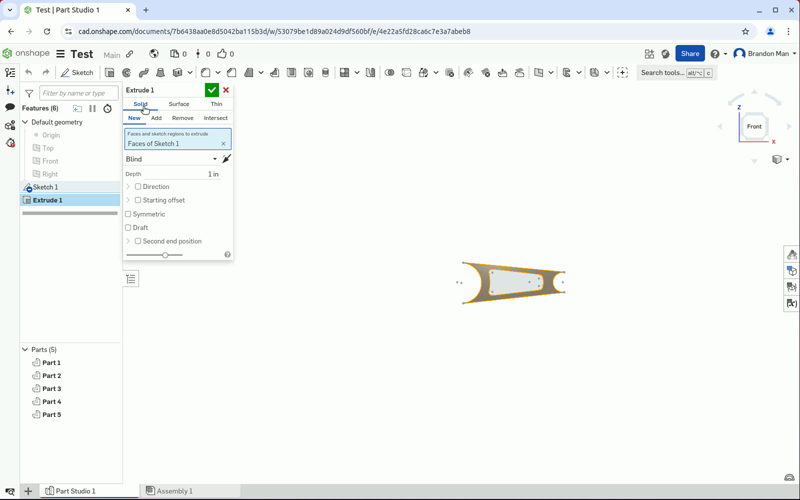
click(143, 106)
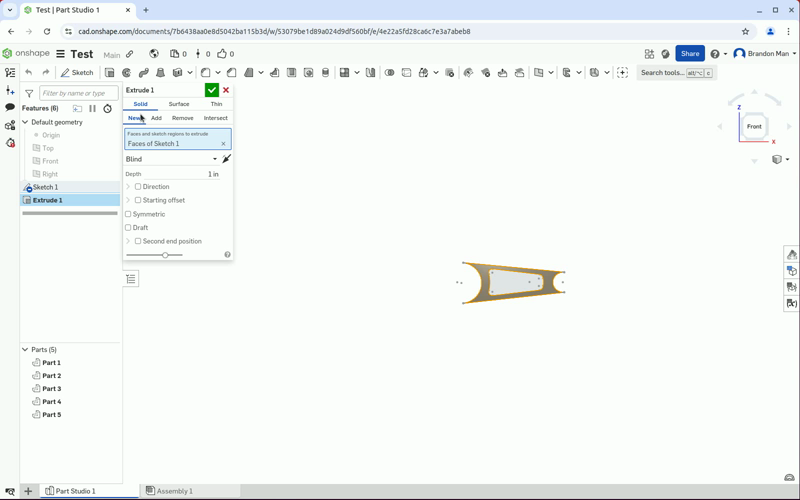
mouse_move(137, 120)
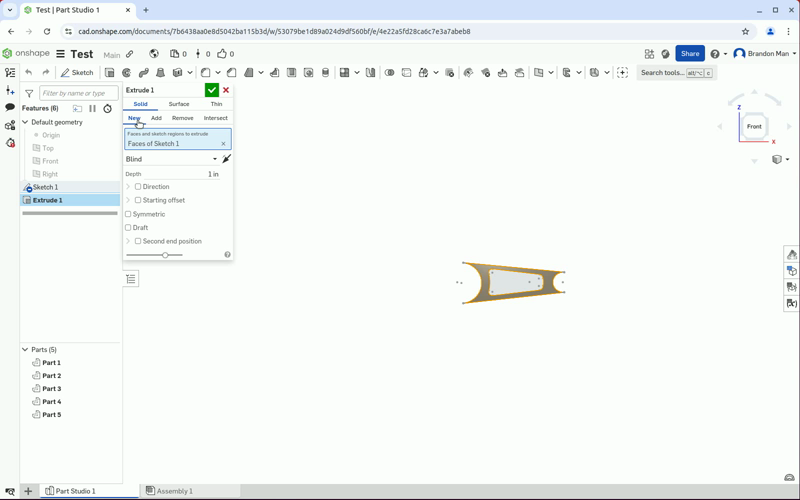
click(137, 120)
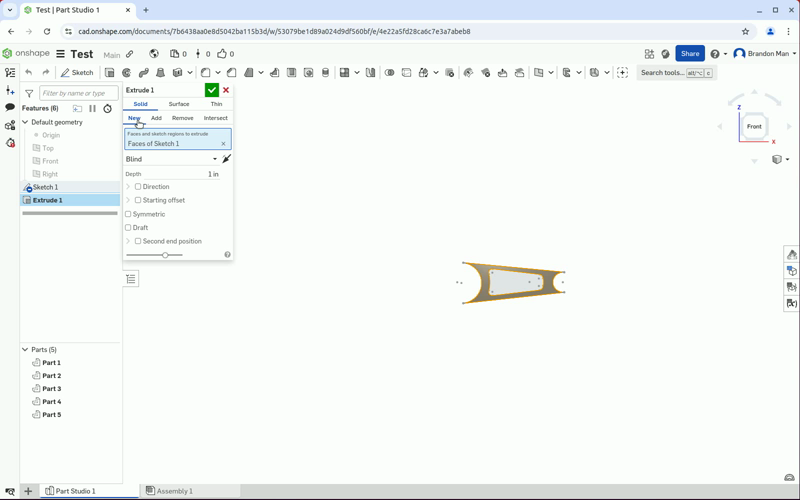
key(tab, 4)
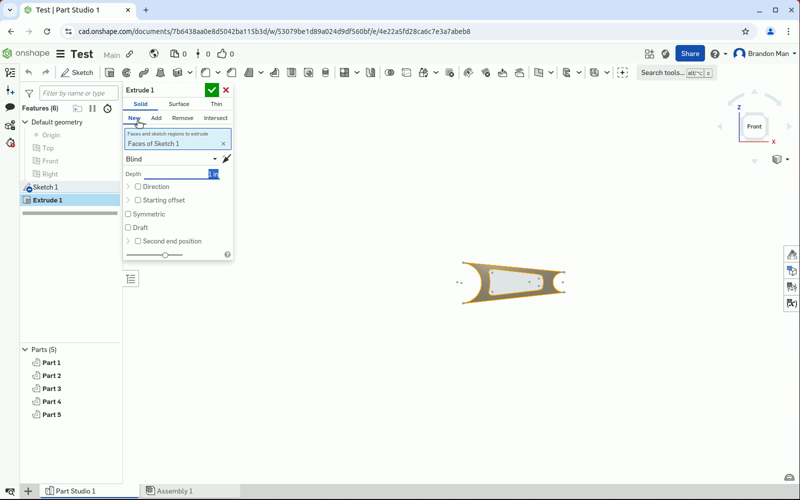
text(3.129)
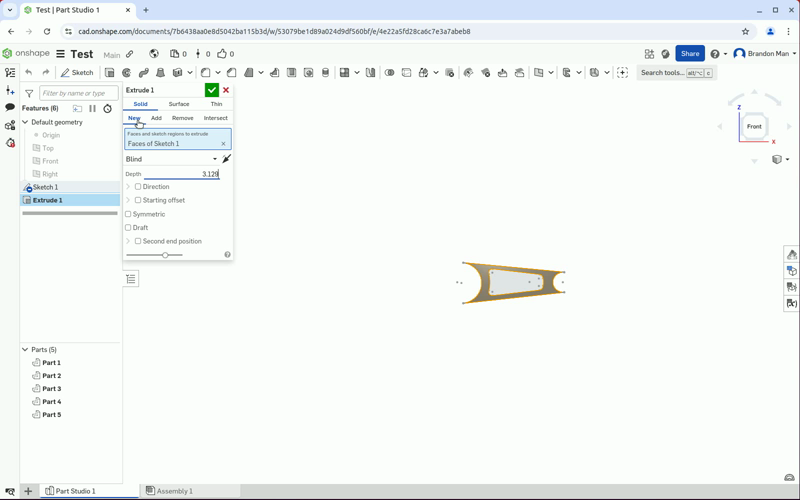
key(enter)
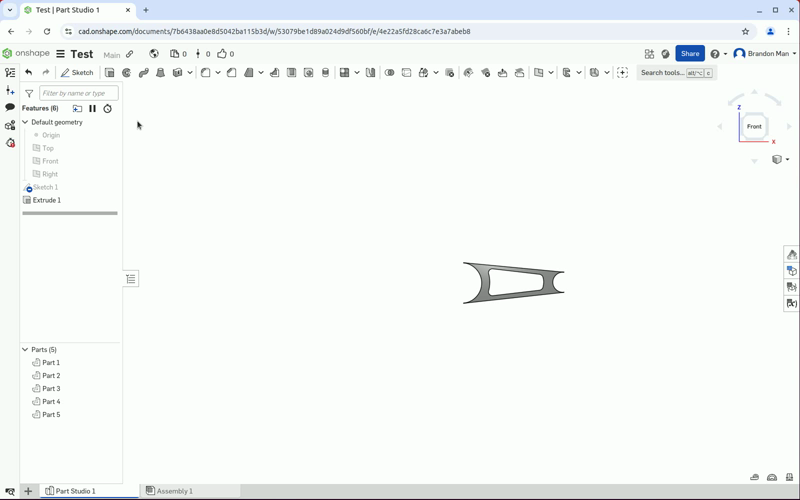
key(shift+h)
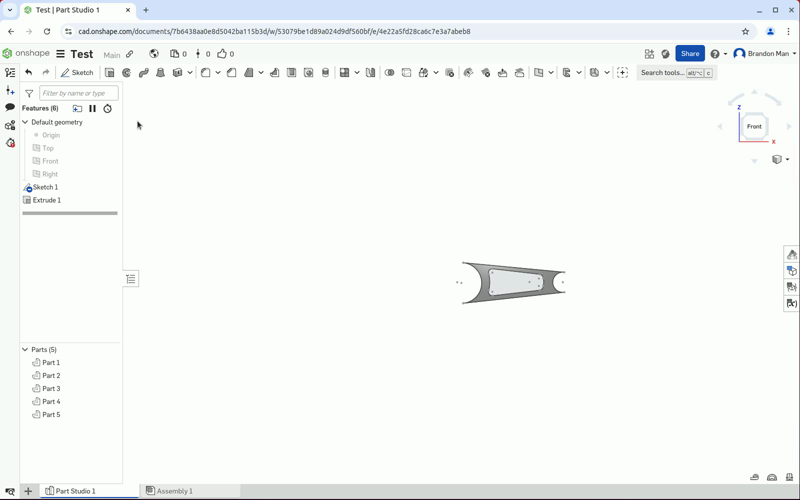
key(shift+h)
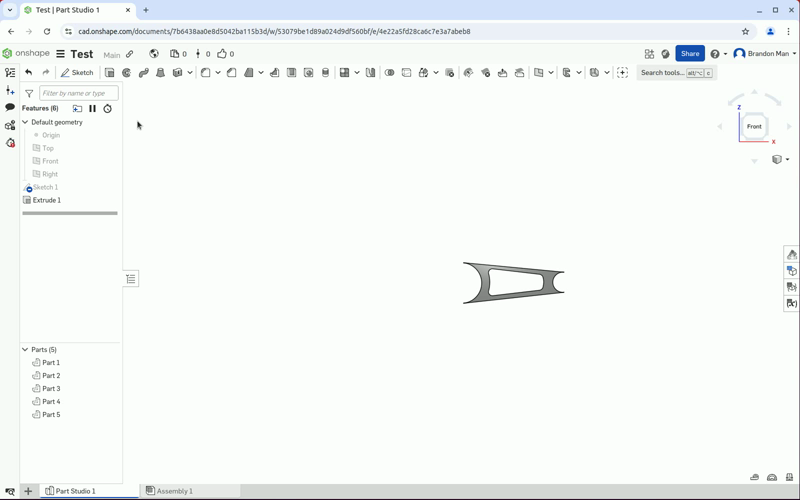
mouse_move(73, 189)
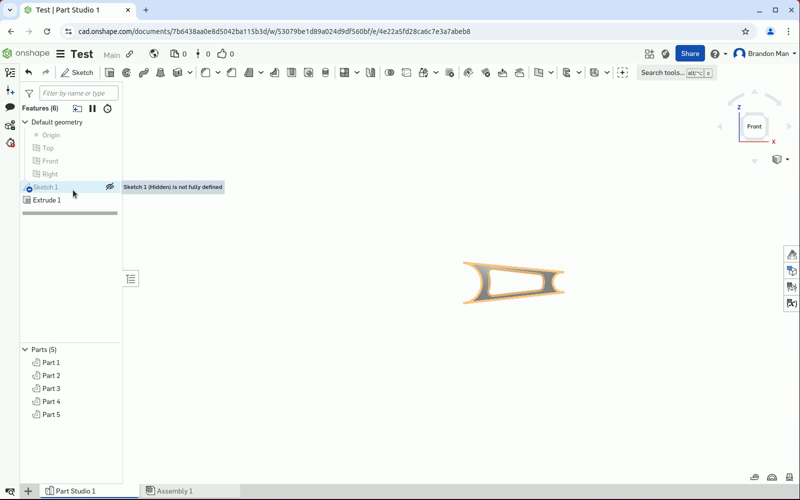
click(73, 189)
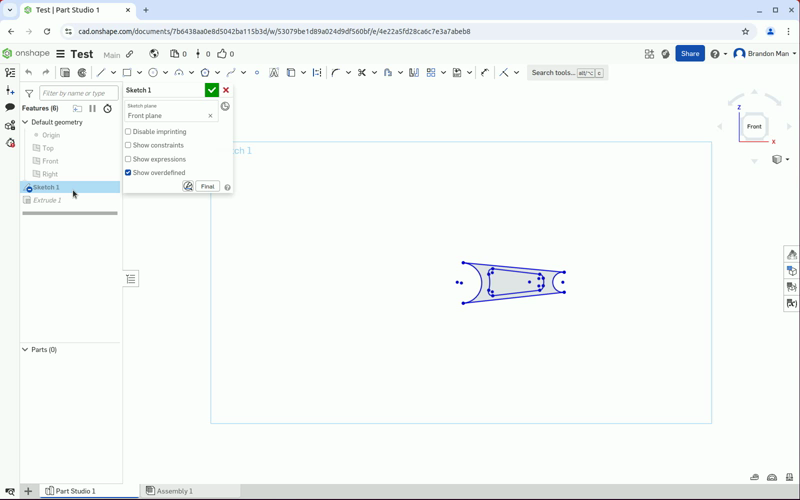
mouse_move(229, 92)
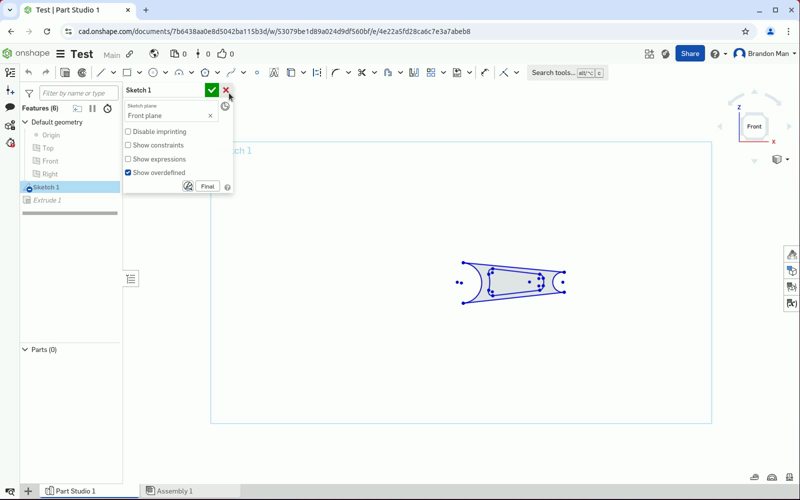
click(229, 92)
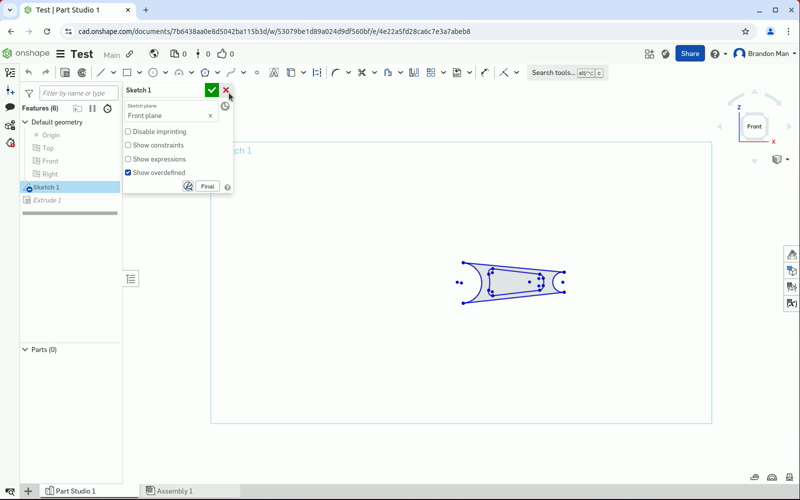
key(shift+s)
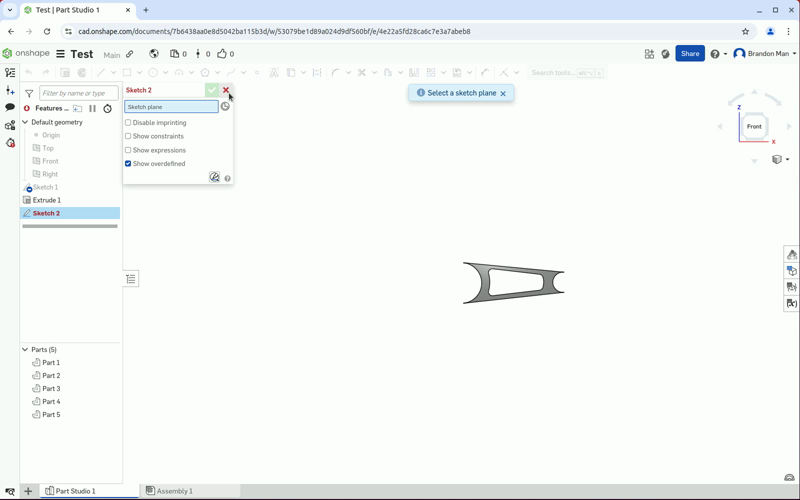
mouse_move(73, 163)
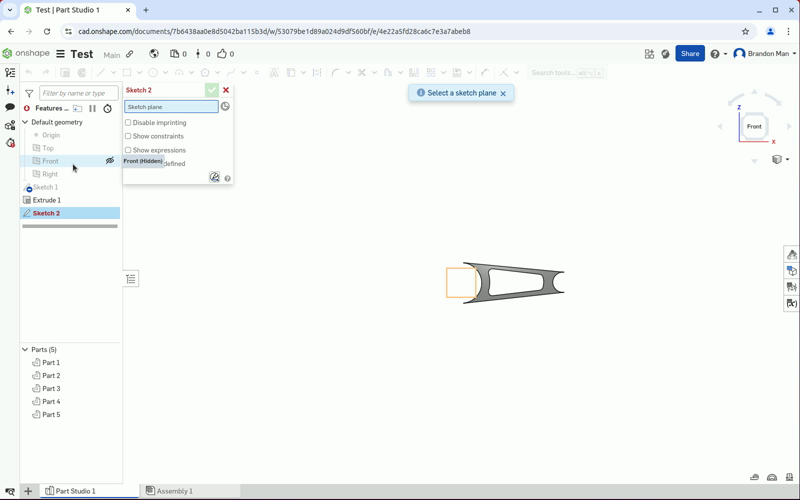
click(73, 163)
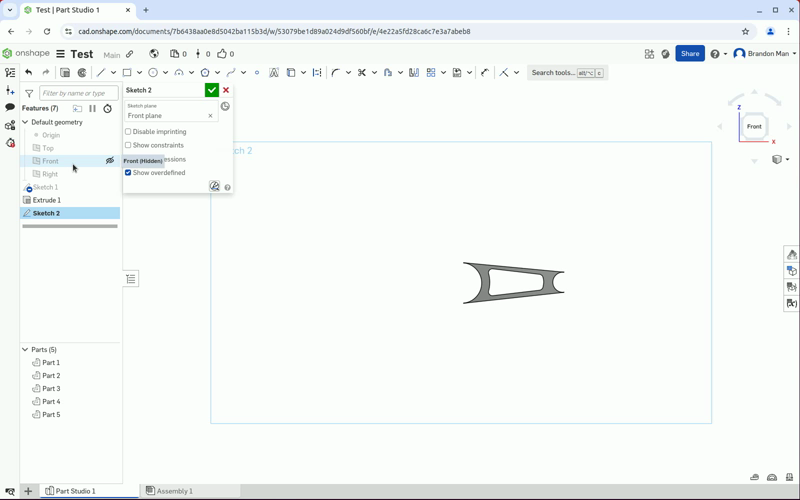
mouse_move(73, 352)
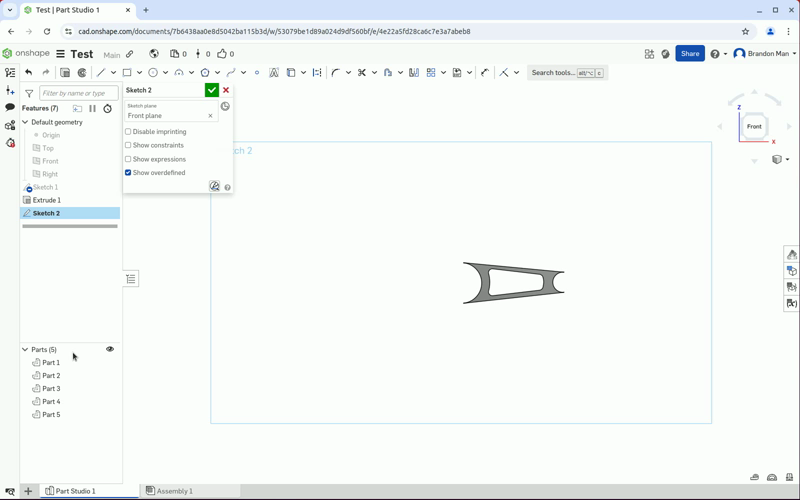
key(y)
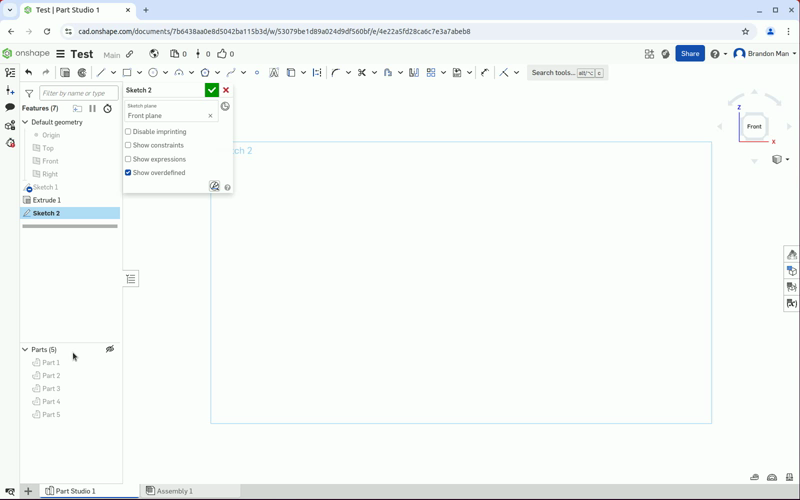
key(c)
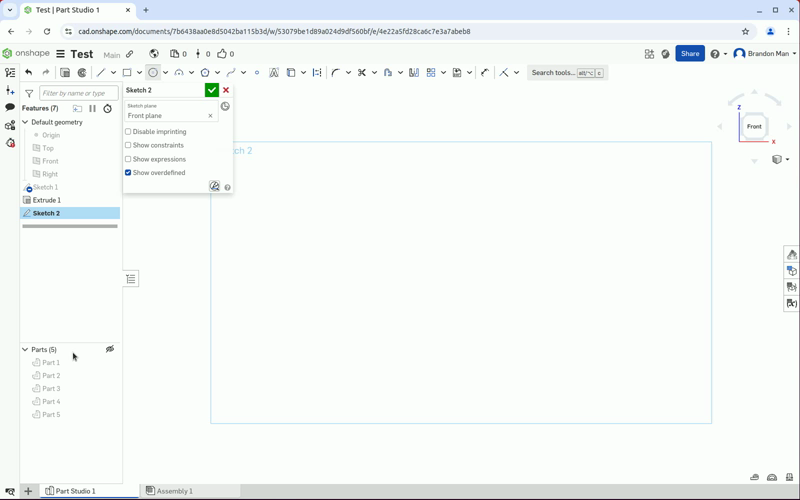
key_down(shift)
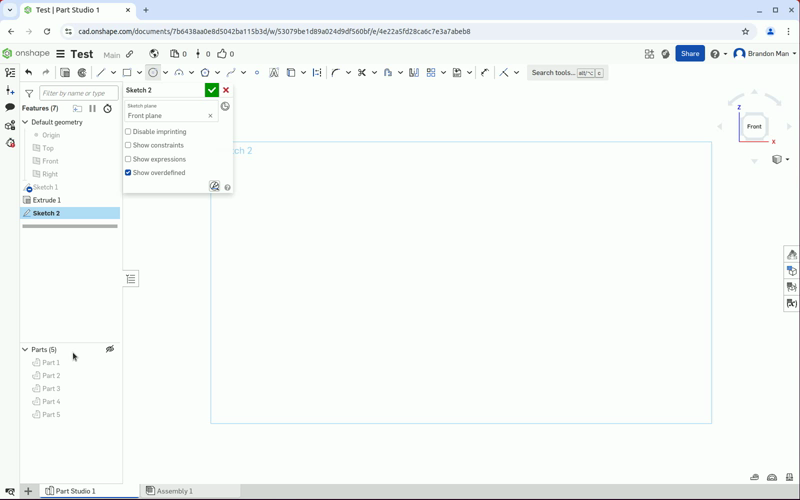
mouse_move(461, 282)
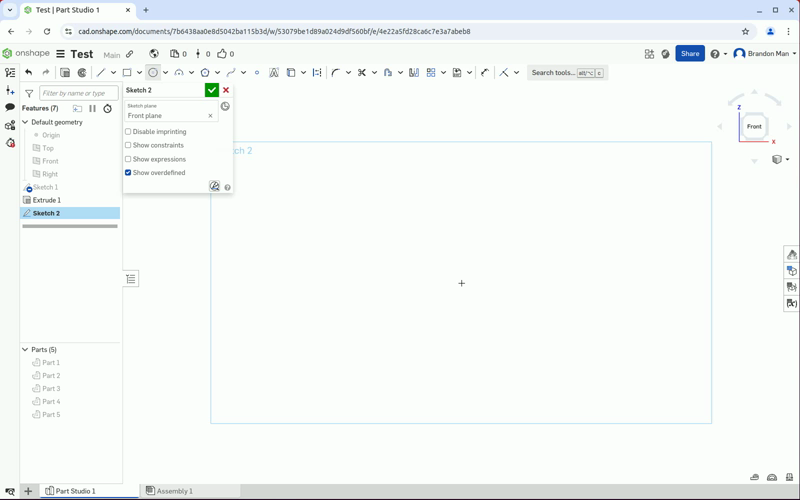
click(461, 282)
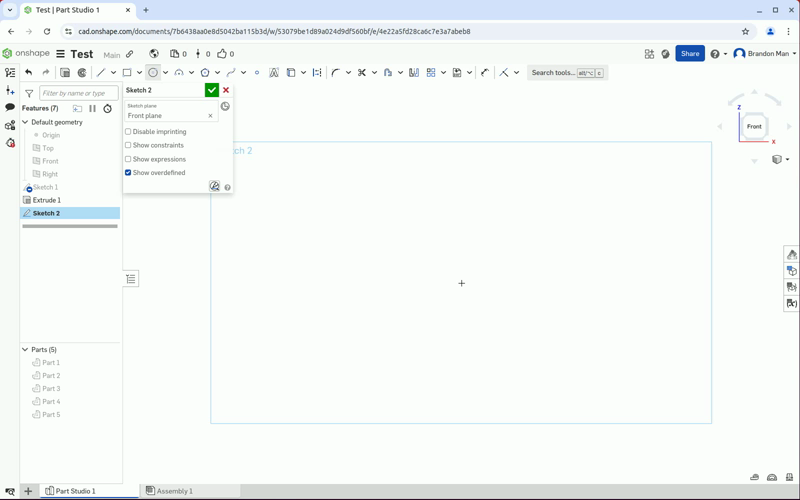
key_up(shift)
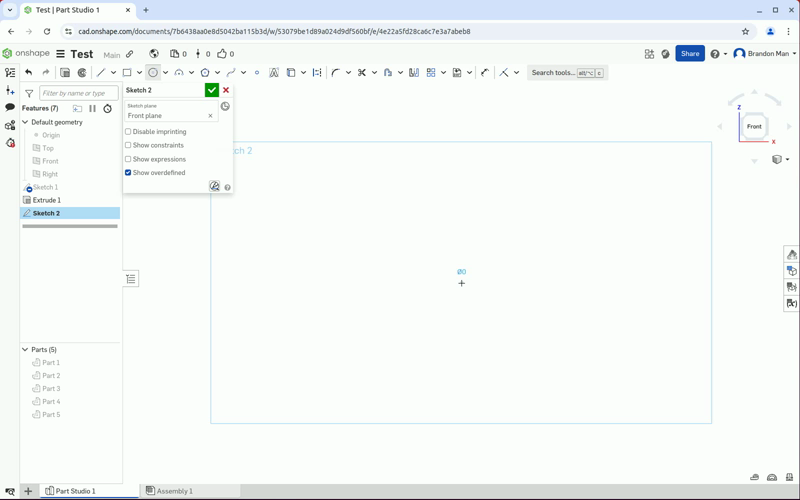
mouse_move(482, 282)
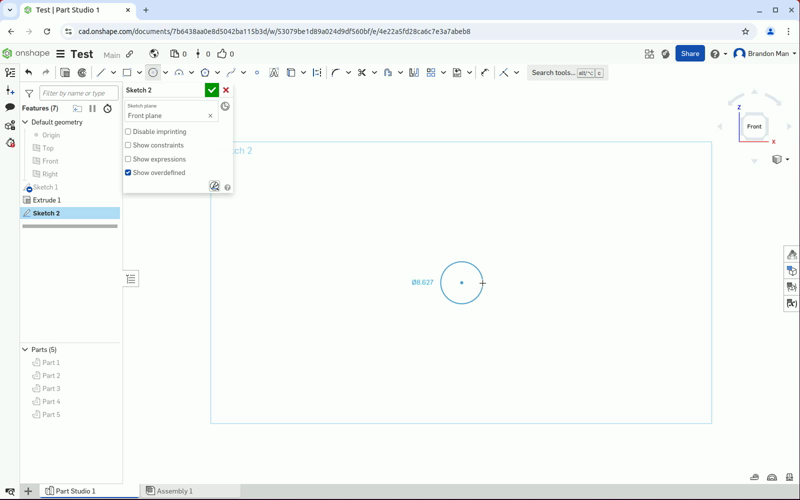
click(482, 282)
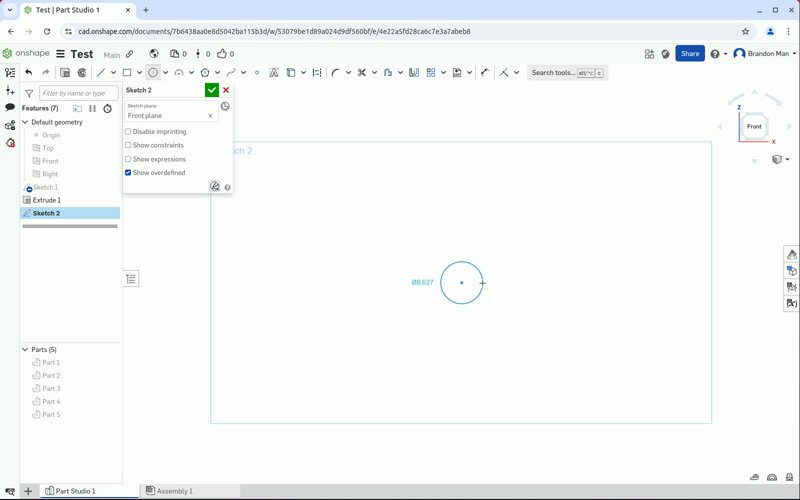
key(esc)
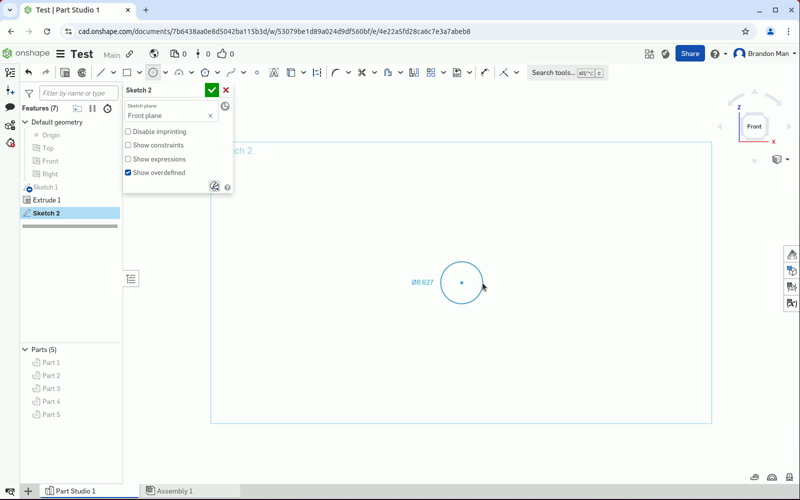
key(c)
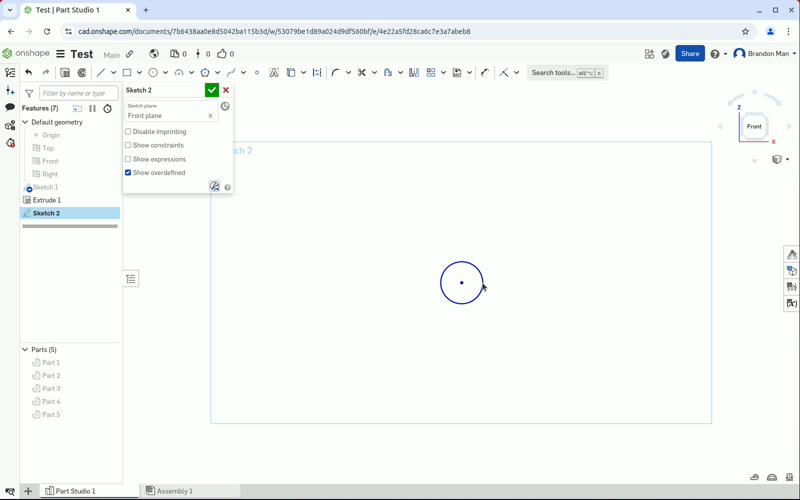
key_down(shift)
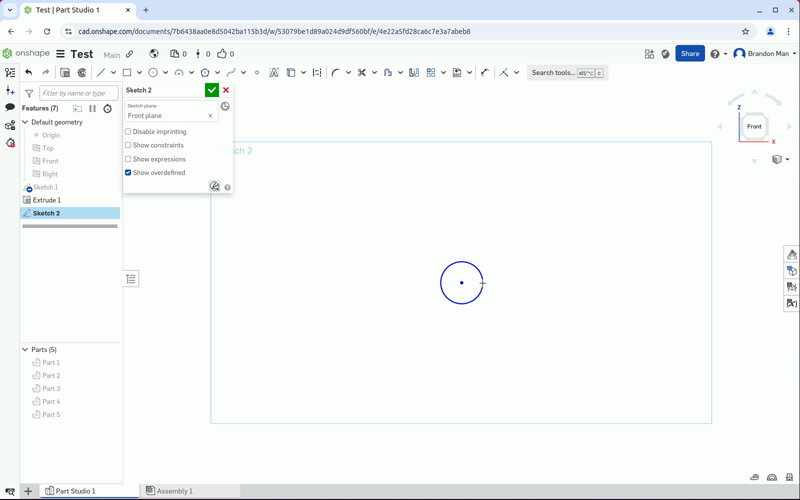
mouse_move(461, 282)
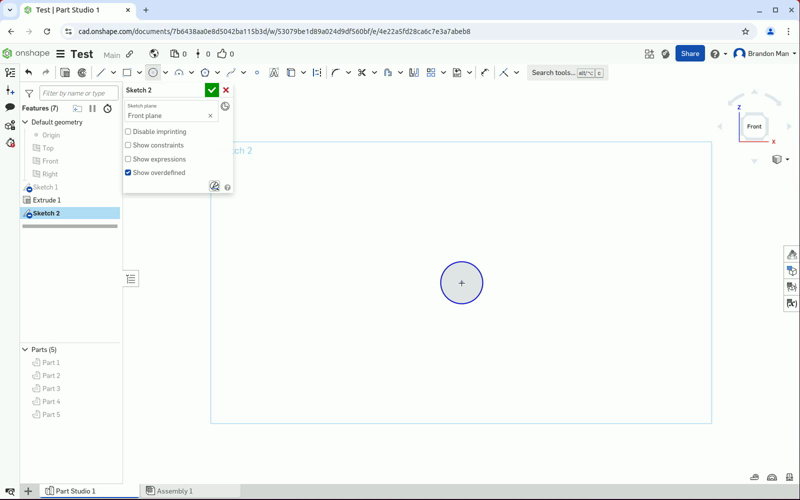
click(461, 282)
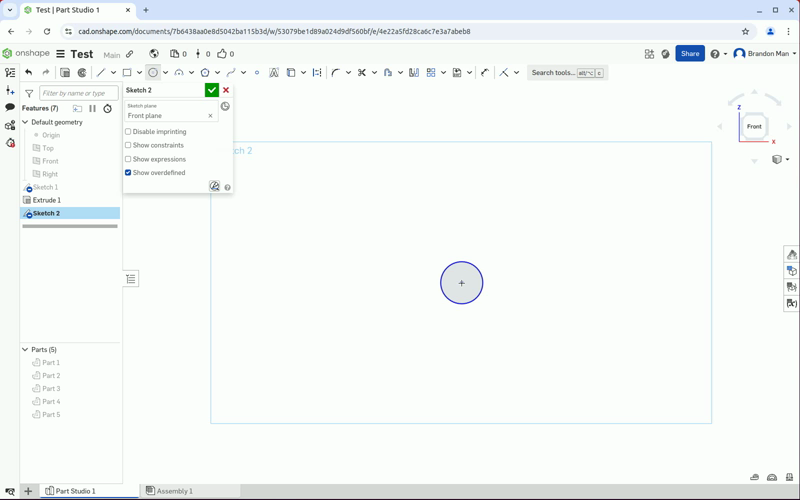
key_up(shift)
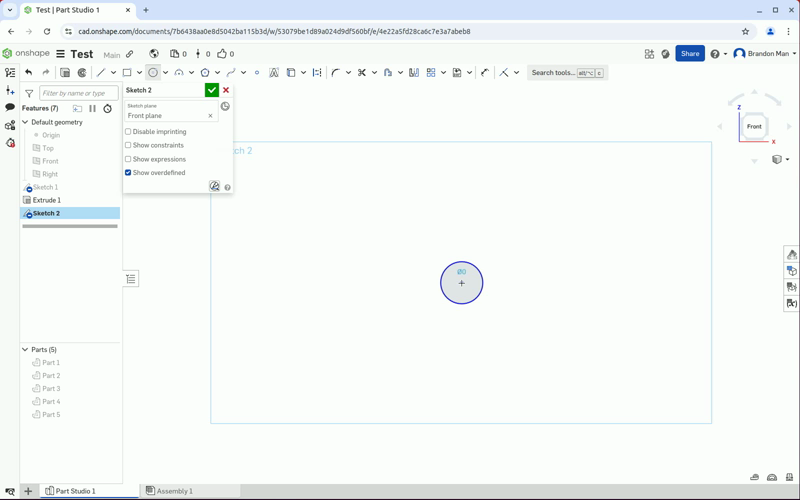
mouse_move(476, 282)
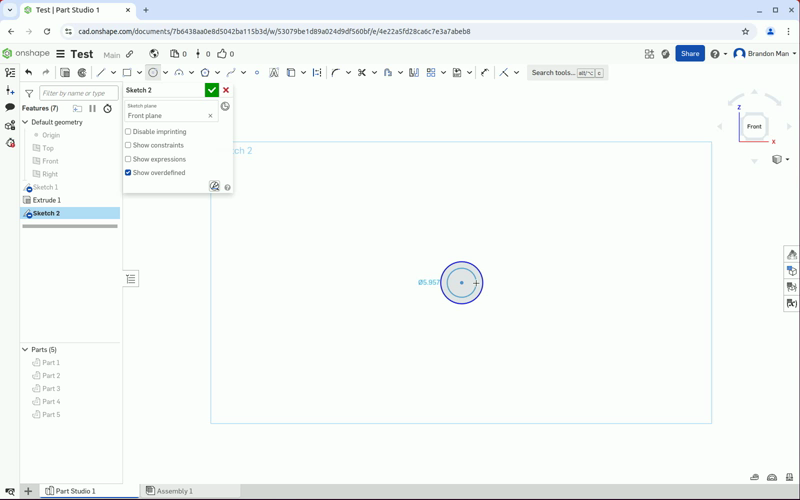
click(476, 282)
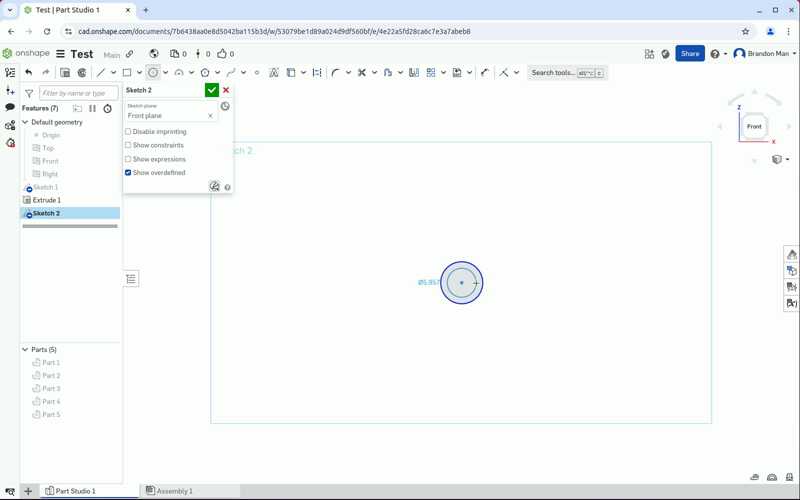
key(esc)
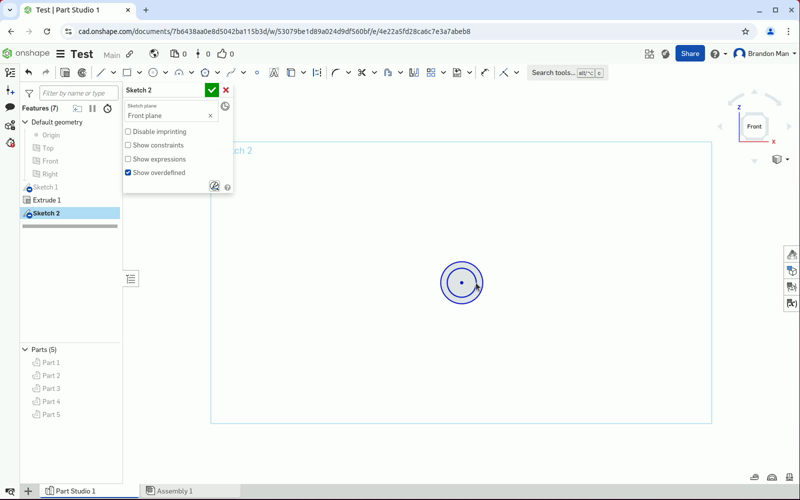
mouse_move(450, 269)
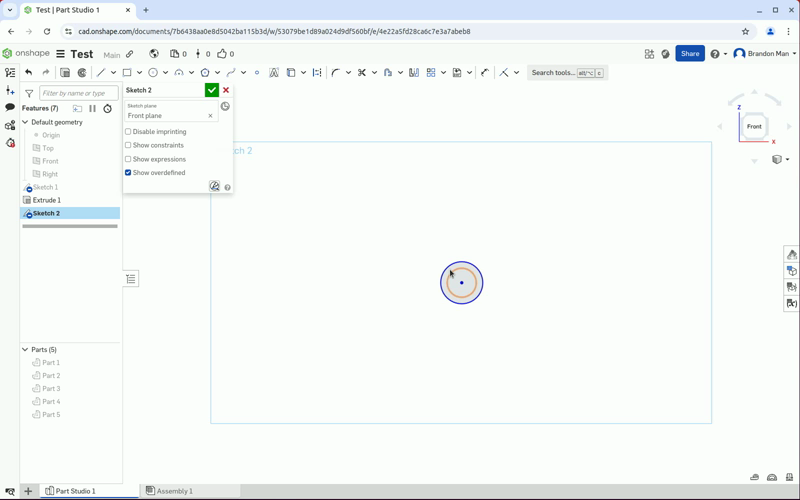
scroll(6)
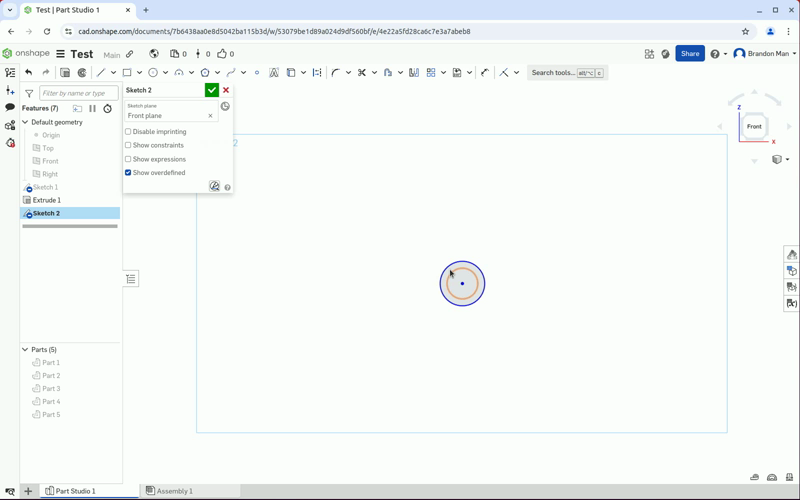
scroll(6)
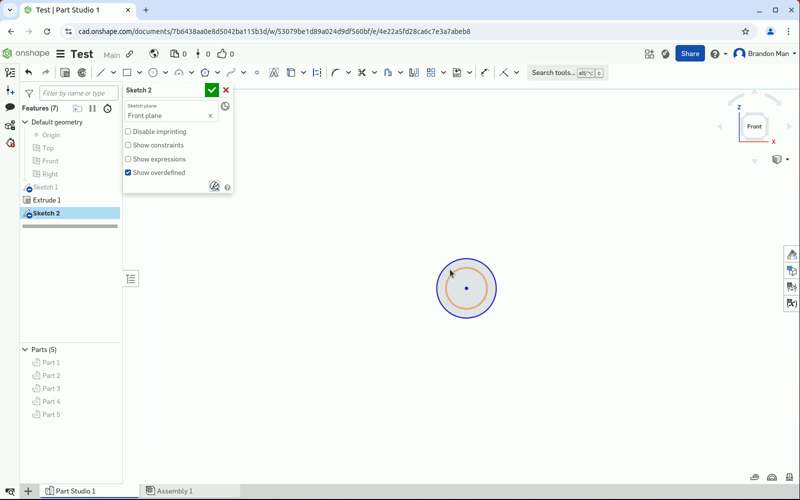
scroll(6)
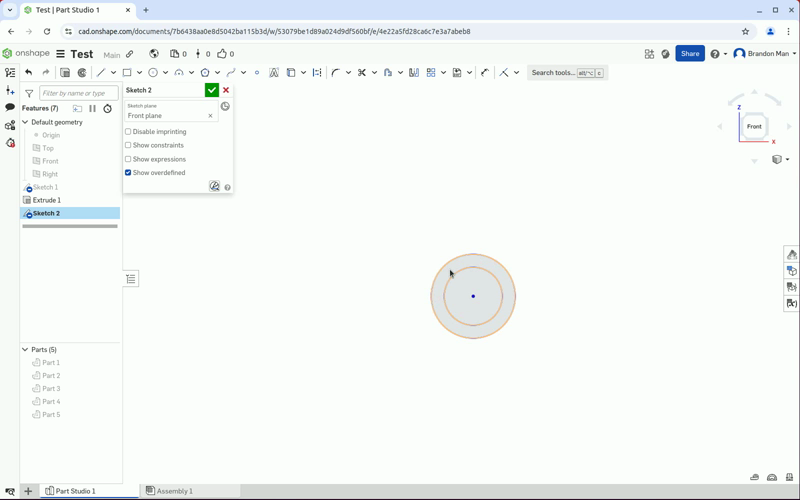
scroll(6)
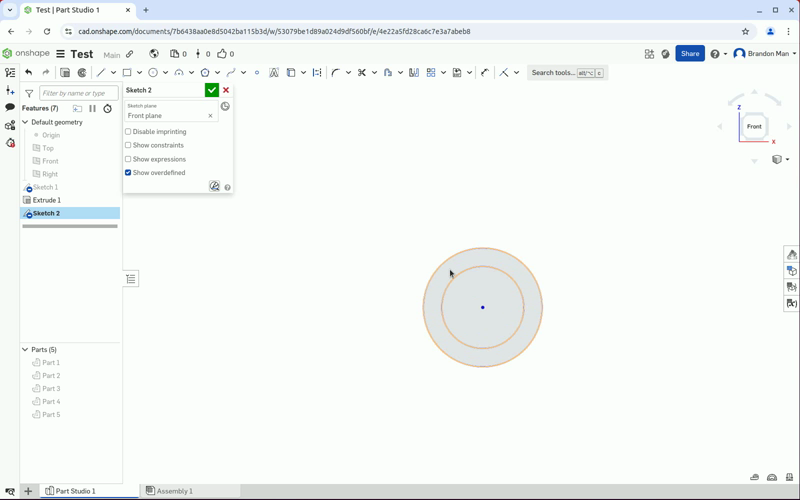
scroll(6)
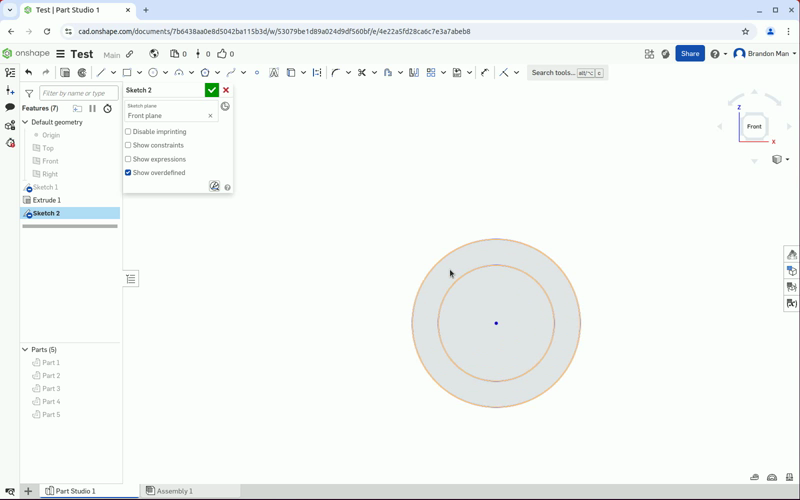
scroll(6)
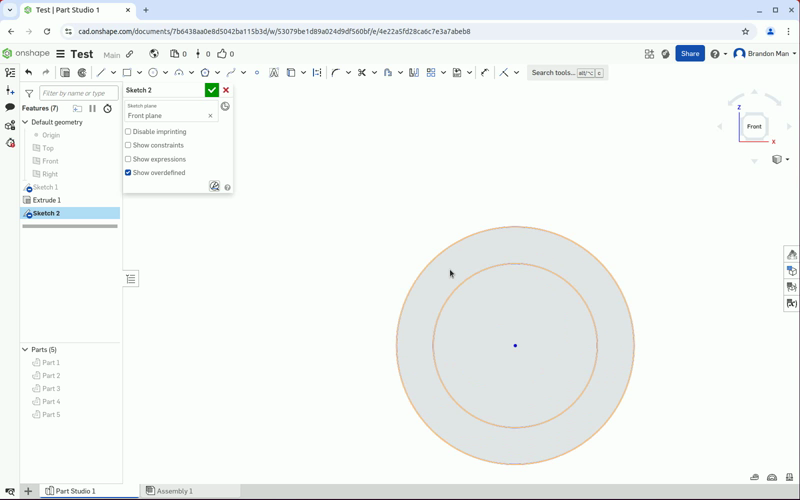
scroll(6)
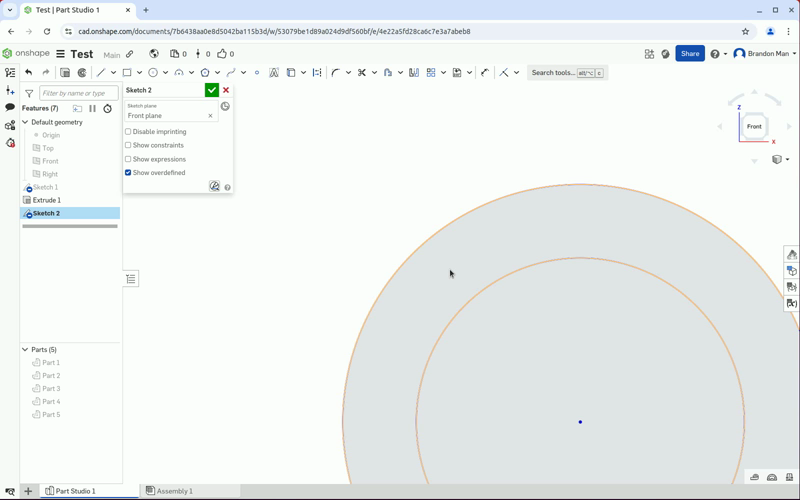
click(450, 269)
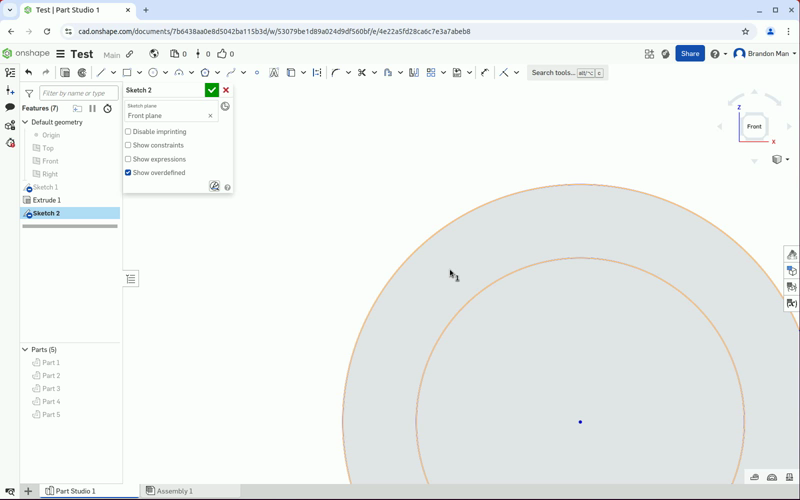
scroll(-6)
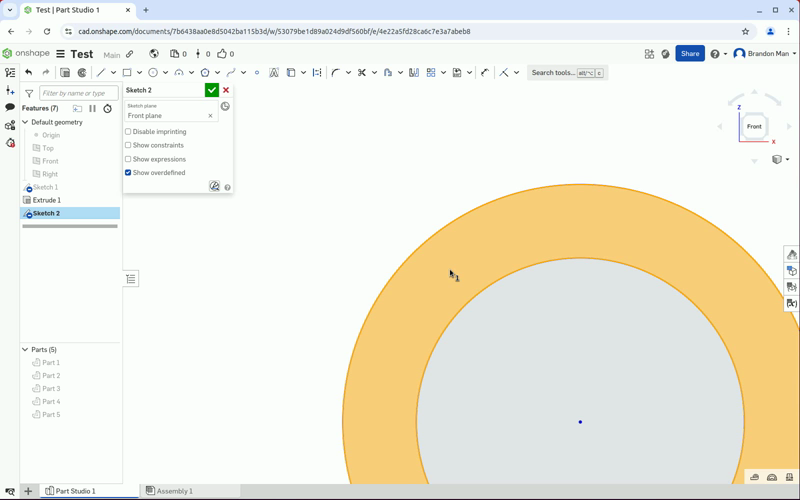
scroll(-6)
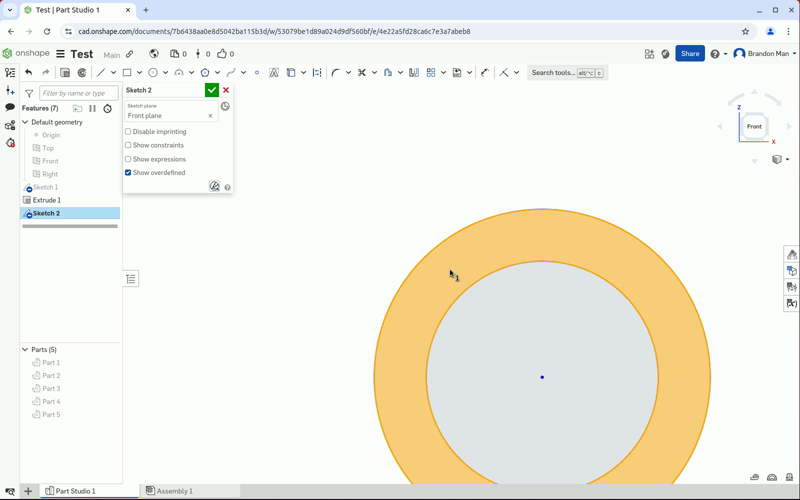
scroll(-6)
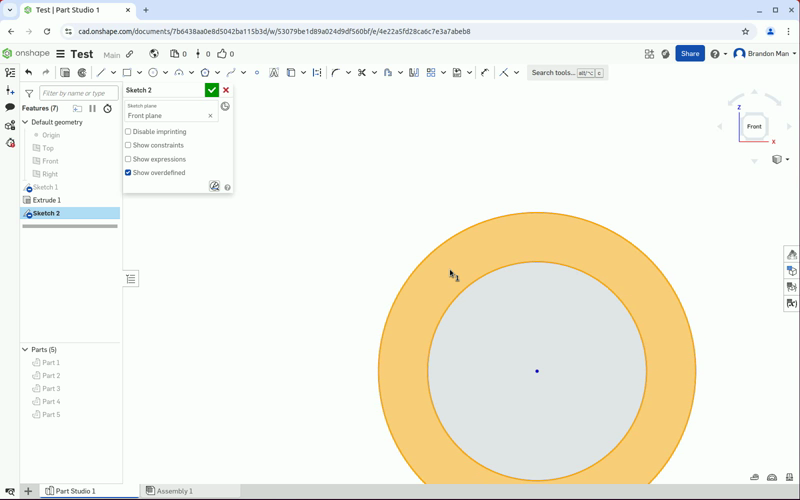
scroll(-6)
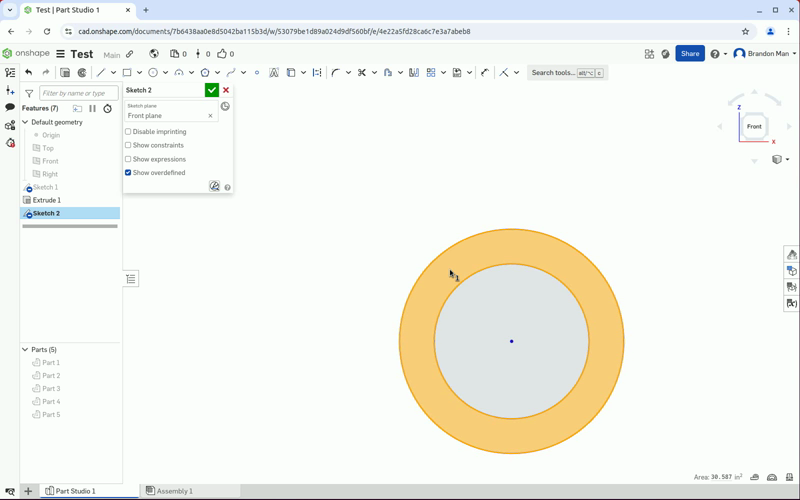
scroll(-6)
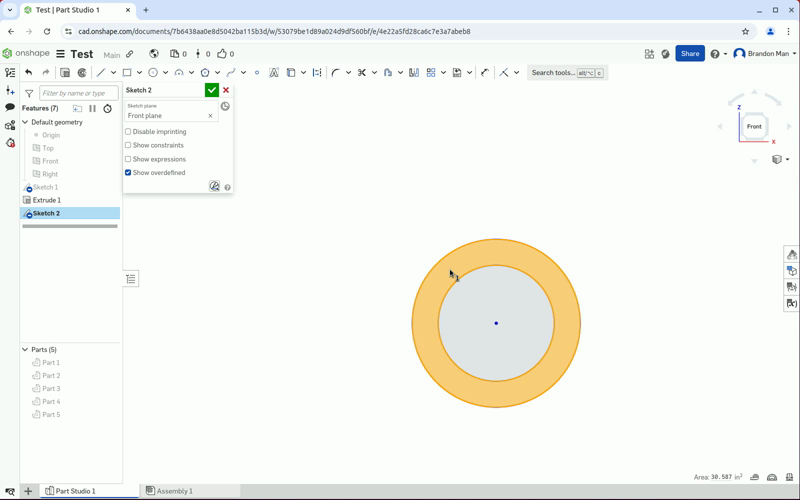
scroll(-6)
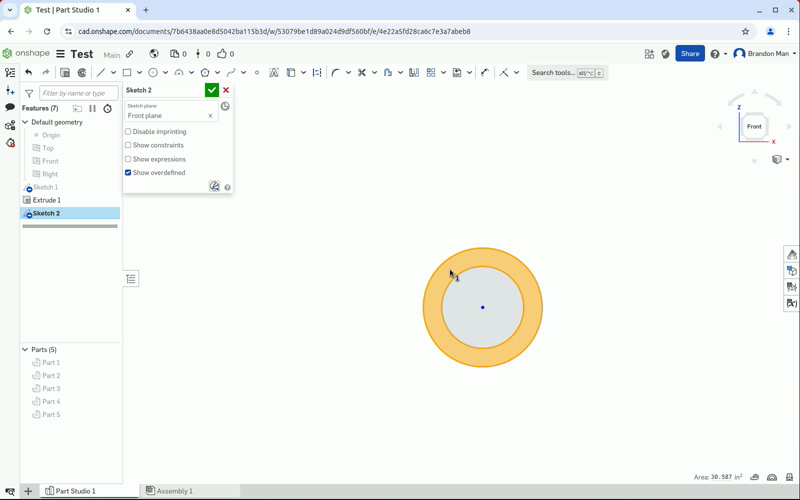
scroll(-6)
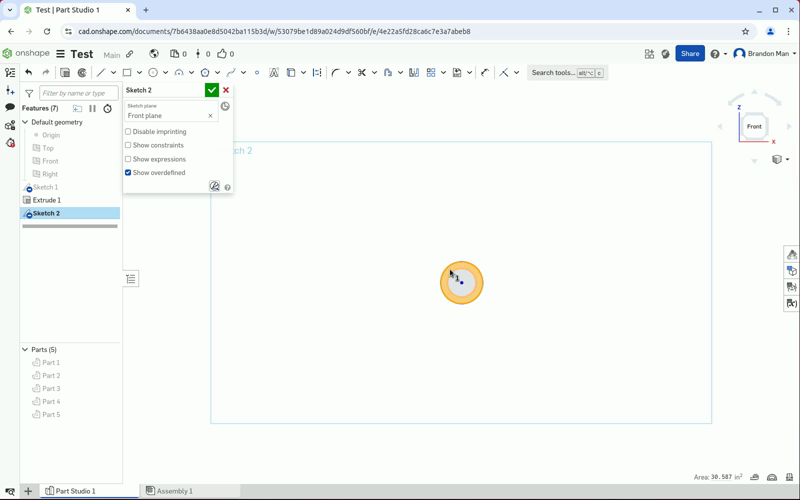
mouse_move(73, 352)
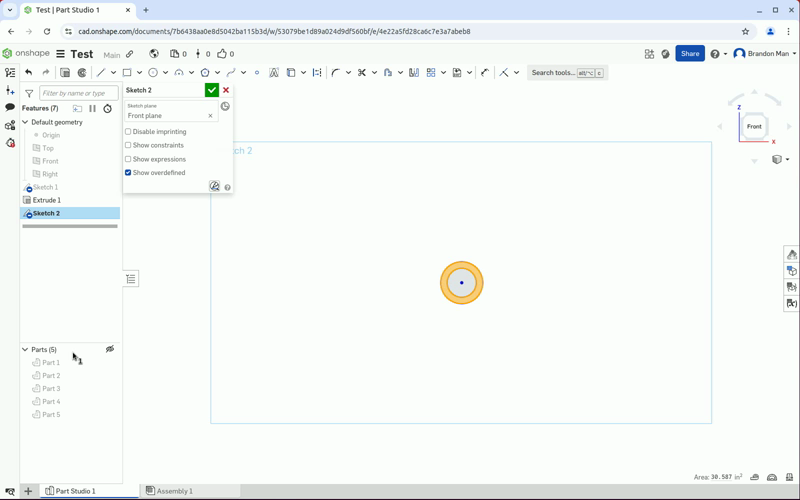
key(shift+y)
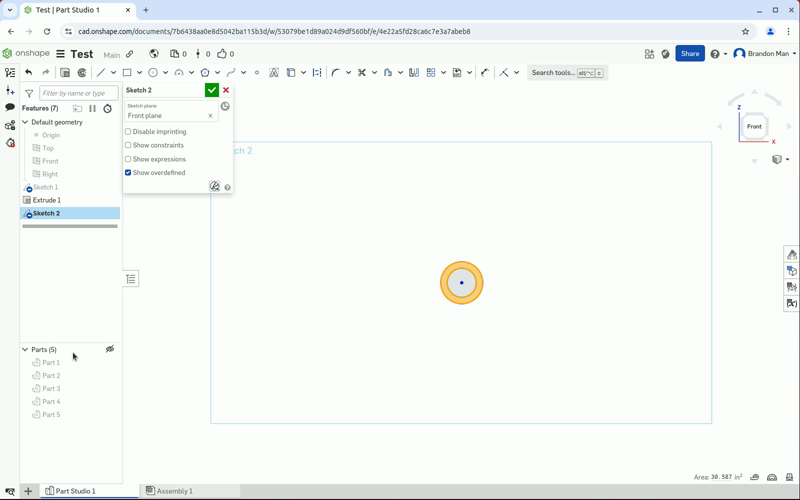
key(shift+e)
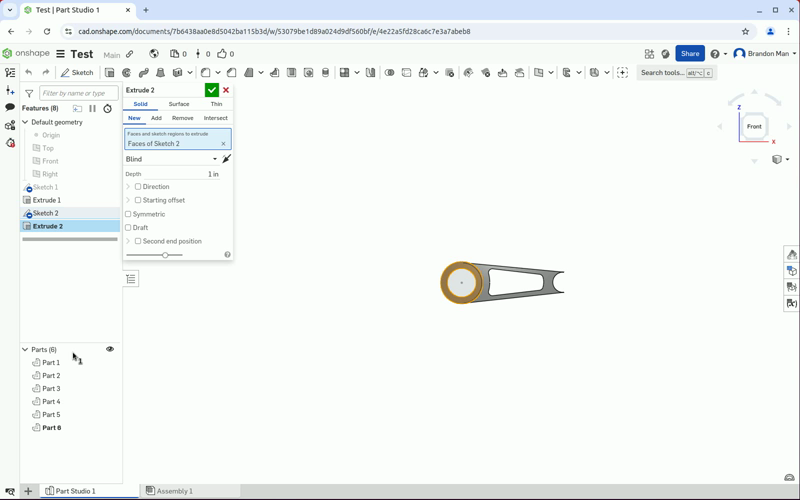
mouse_move(143, 106)
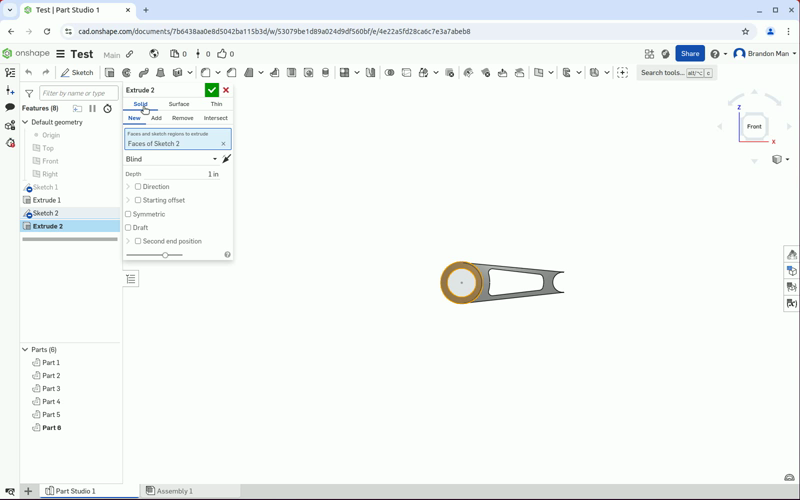
click(143, 106)
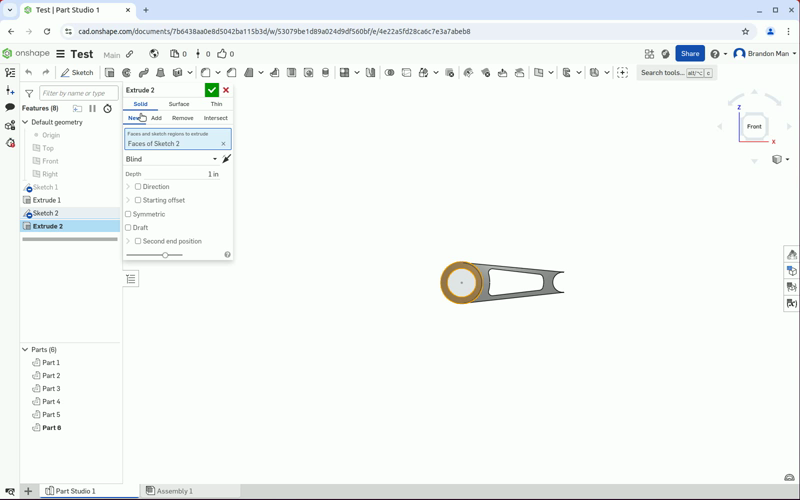
mouse_move(137, 120)
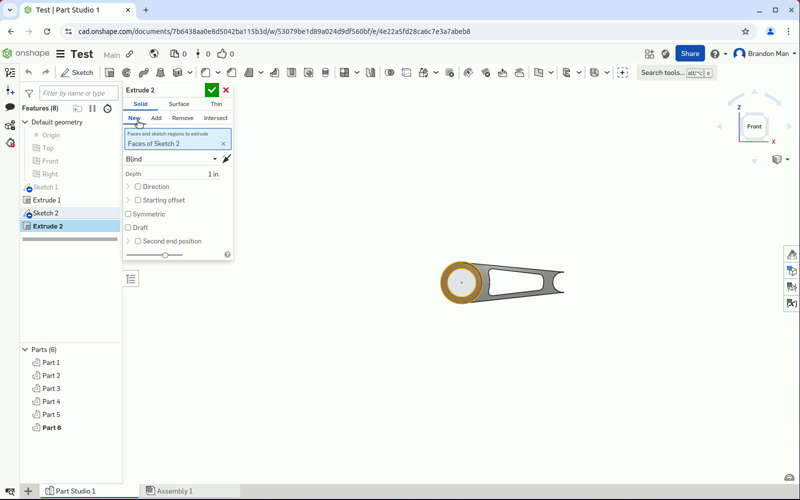
click(137, 120)
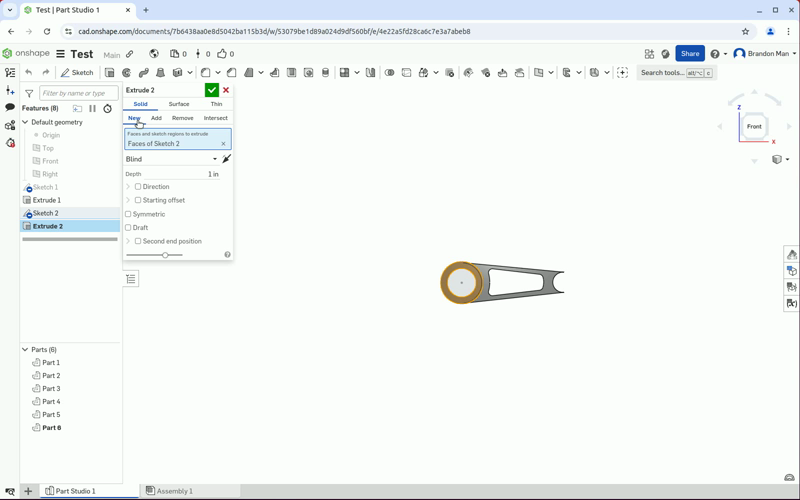
key(tab, 4)
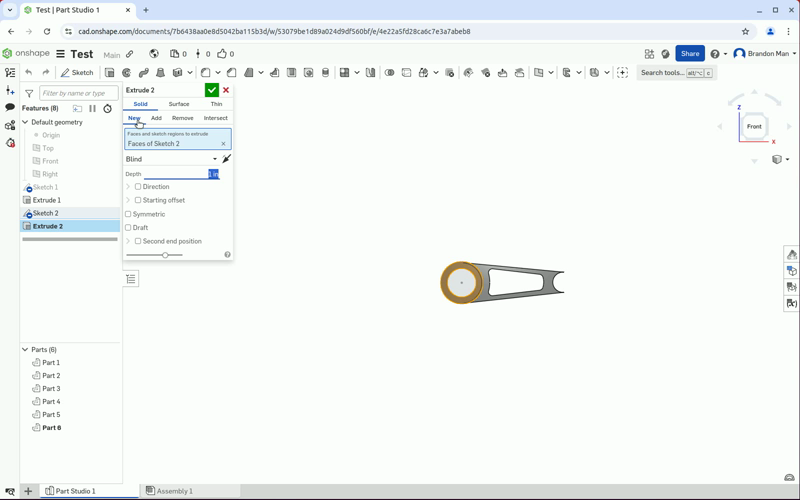
text(3.129)
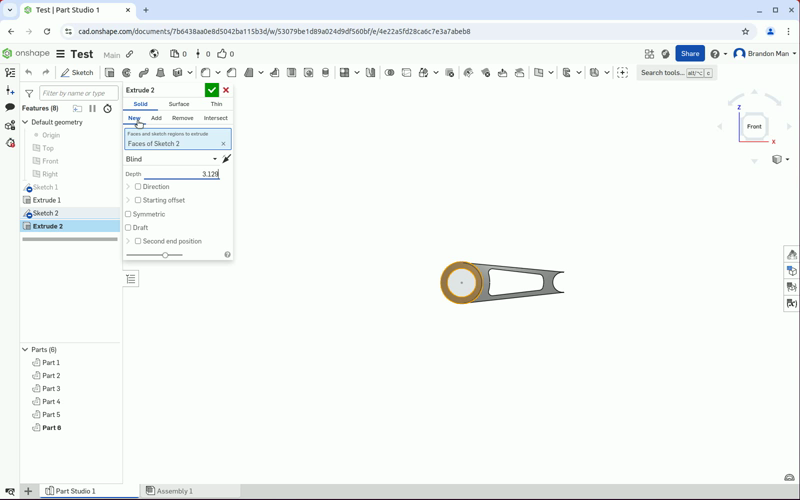
key(enter)
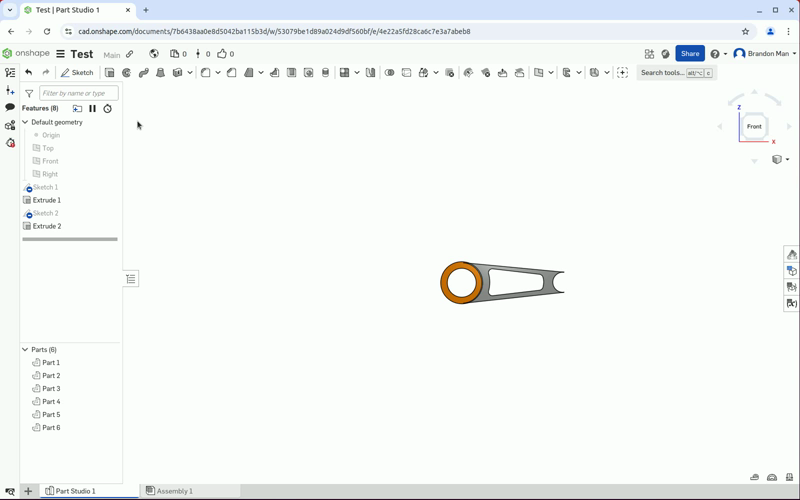
key(shift+h)
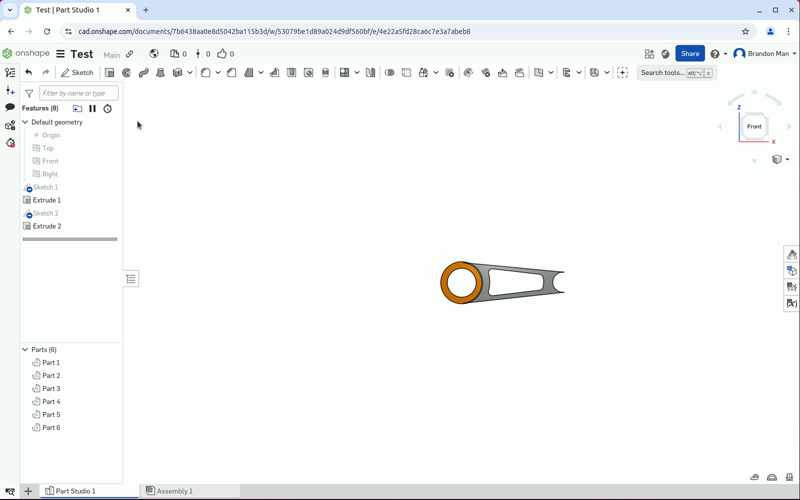
key(shift+h)
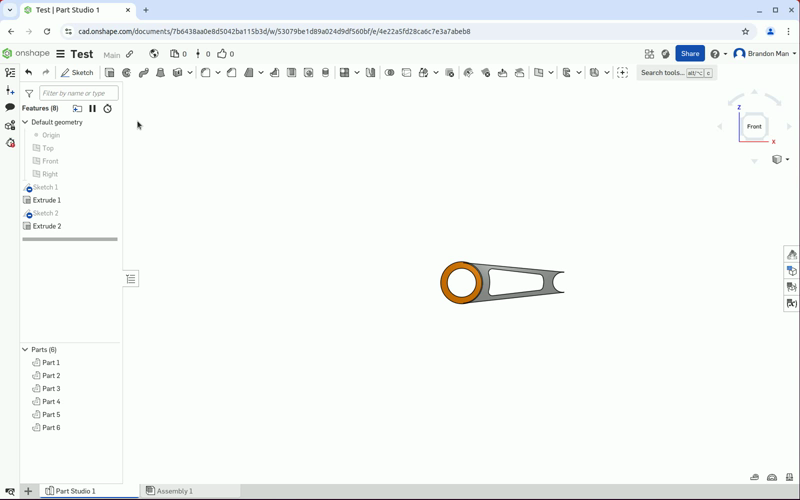
mouse_move(73, 189)
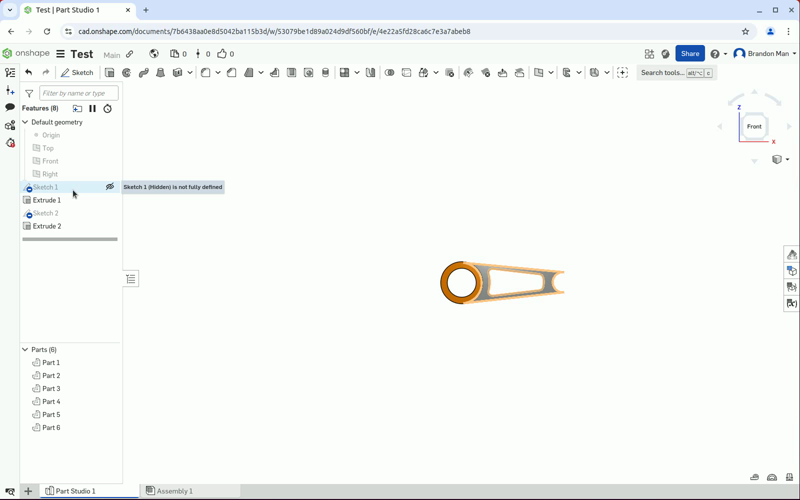
click(73, 189)
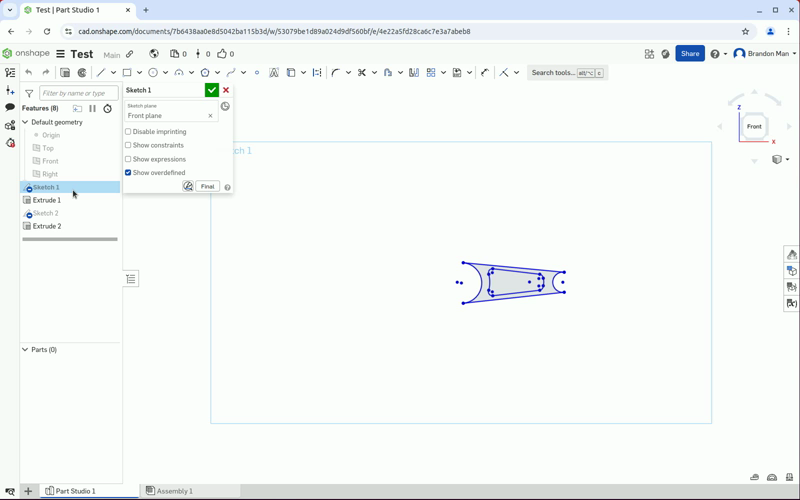
mouse_move(229, 92)
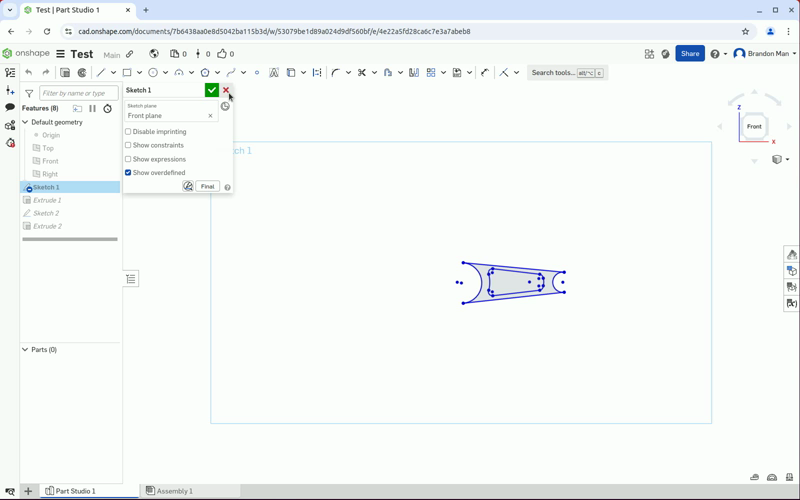
click(229, 92)
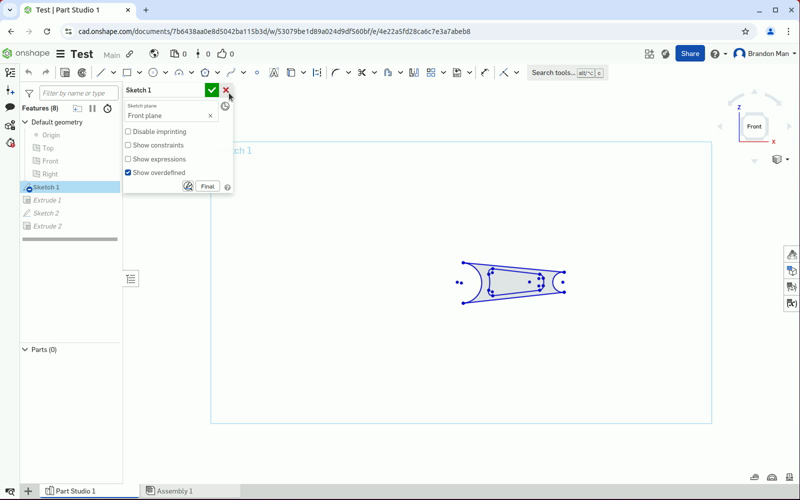
key(shift+s)
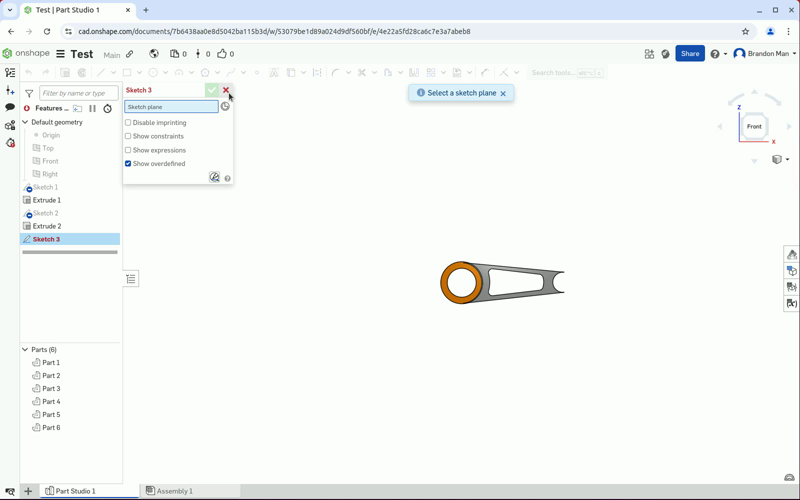
mouse_move(73, 163)
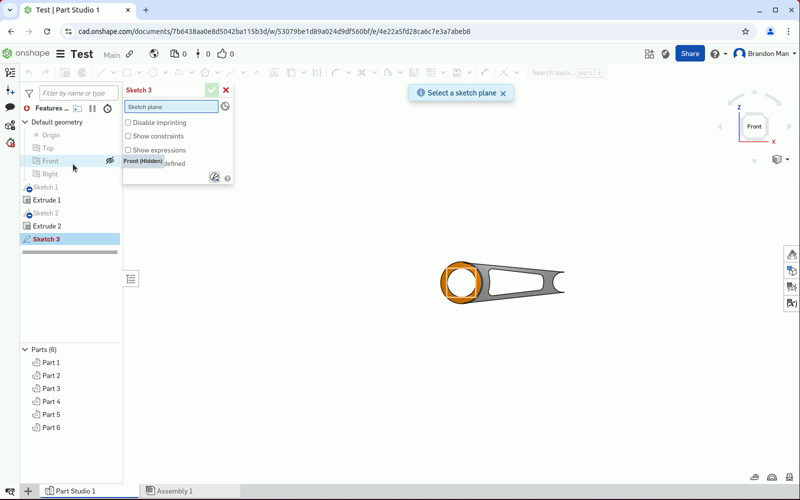
click(73, 163)
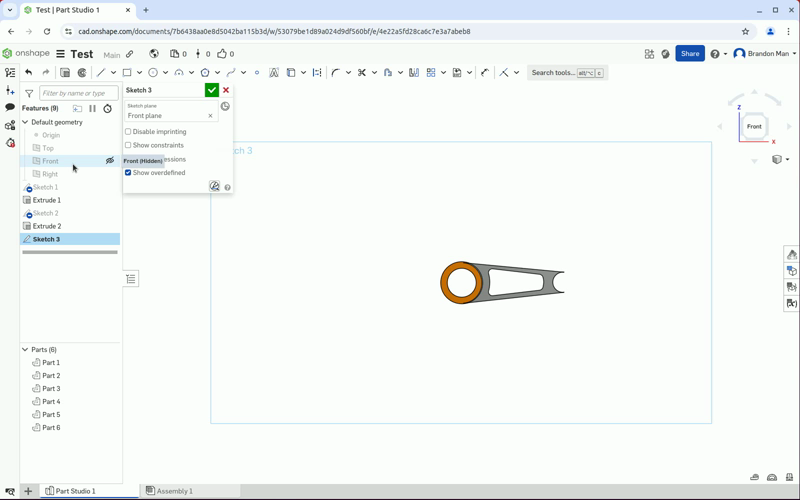
mouse_move(73, 352)
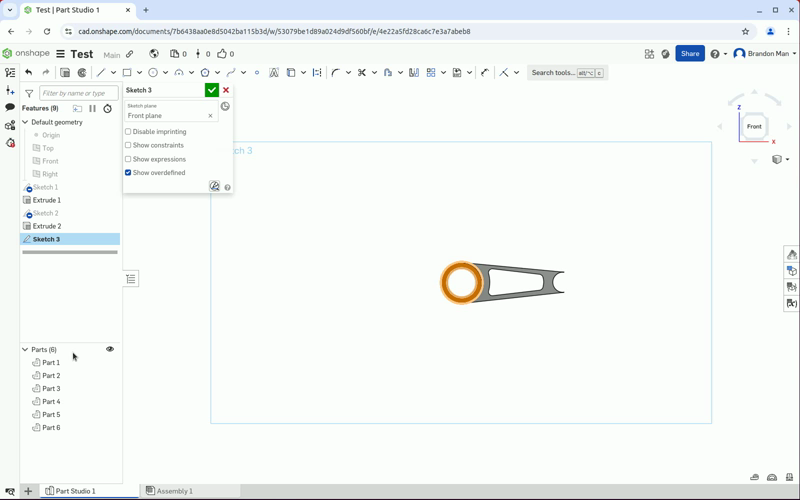
key(y)
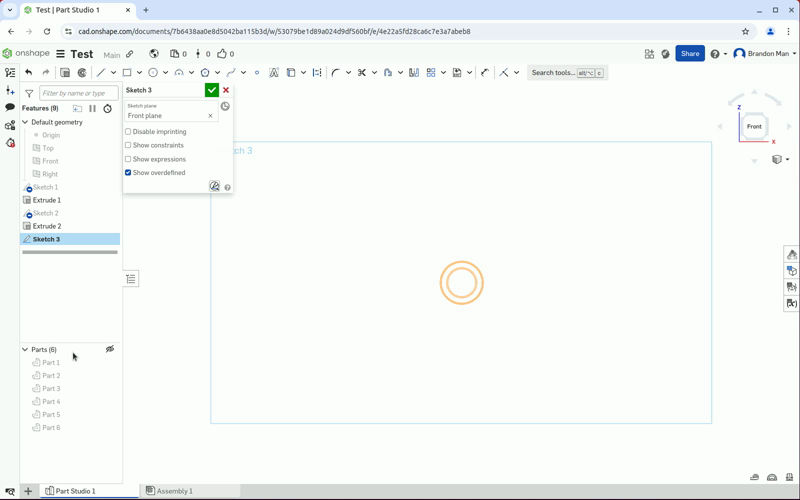
key(c)
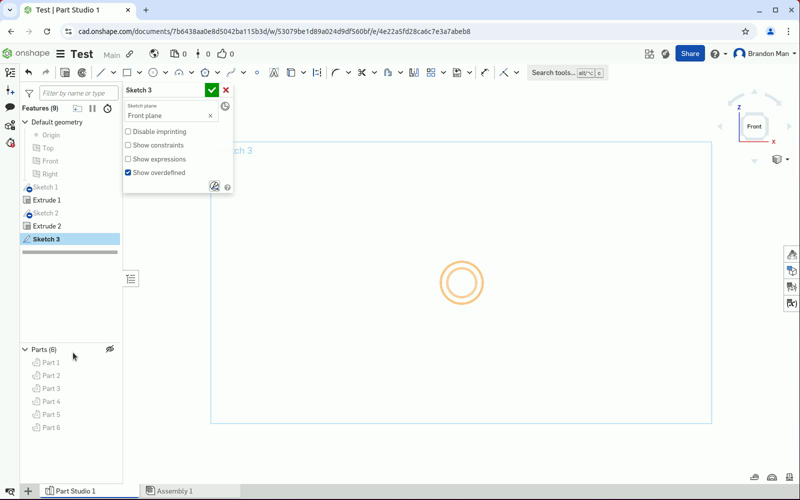
key_down(shift)
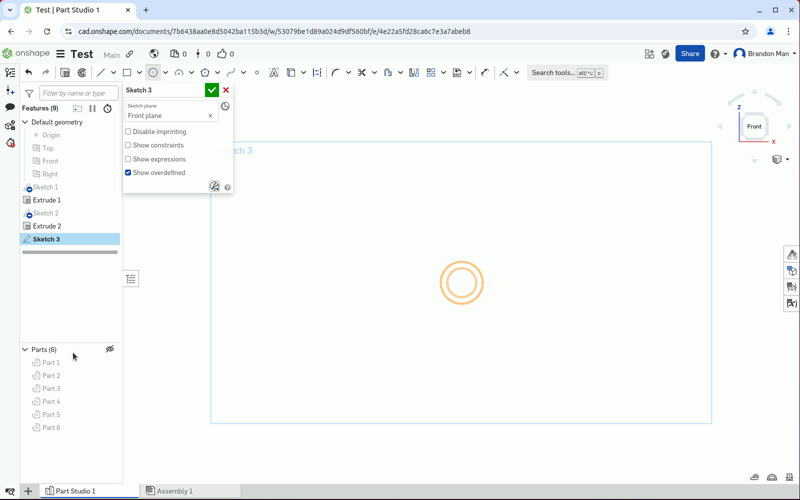
mouse_move(564, 282)
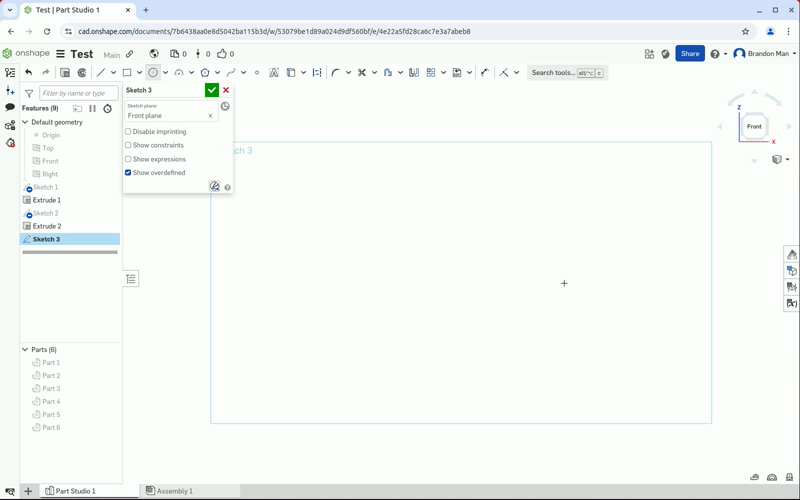
click(564, 282)
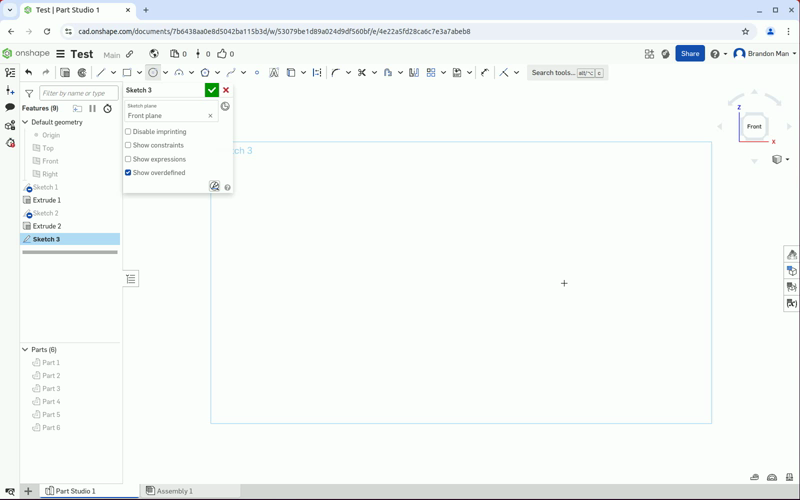
key_up(shift)
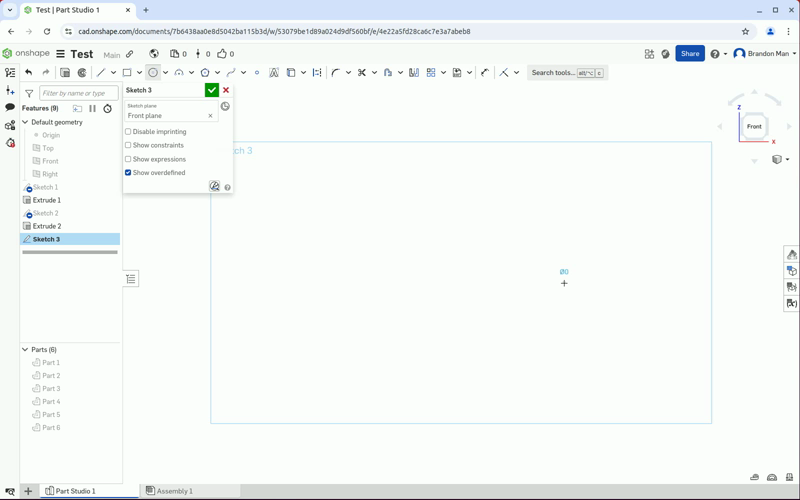
mouse_move(574, 282)
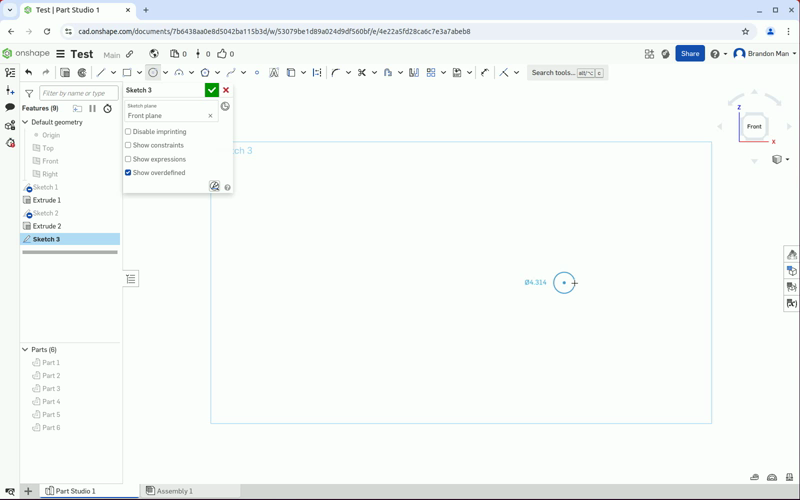
click(574, 282)
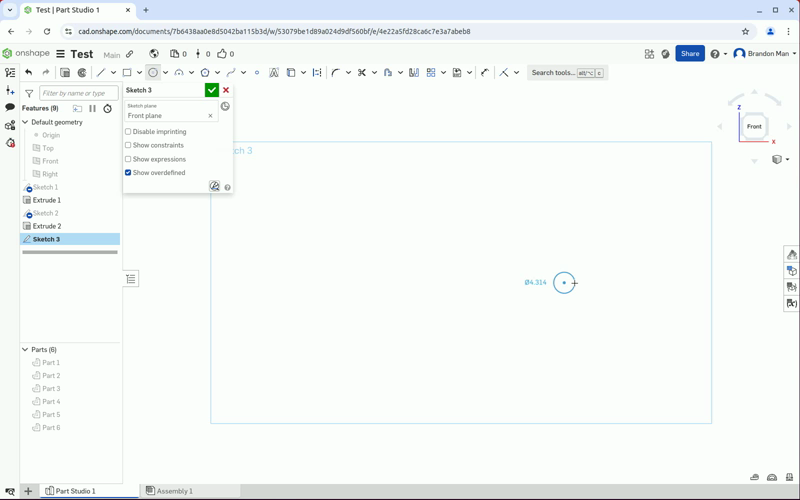
key(esc)
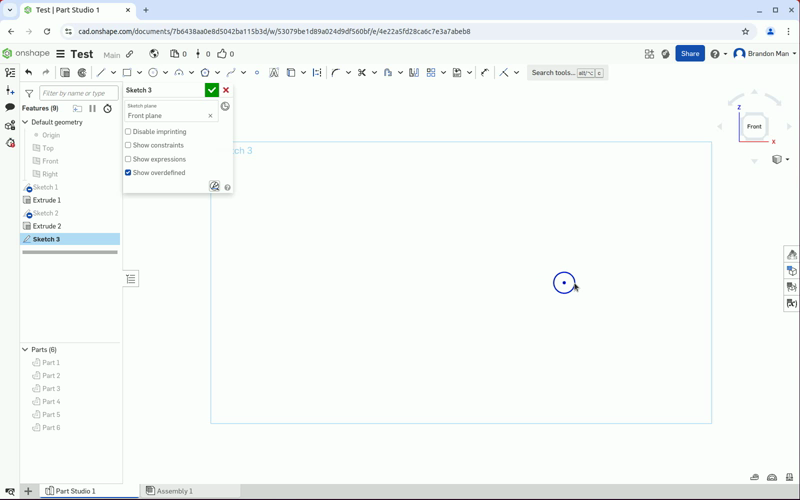
key(c)
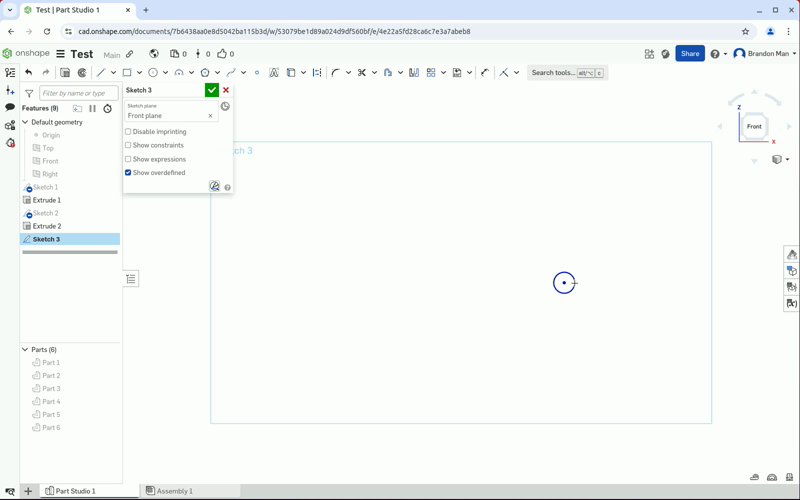
key_down(shift)
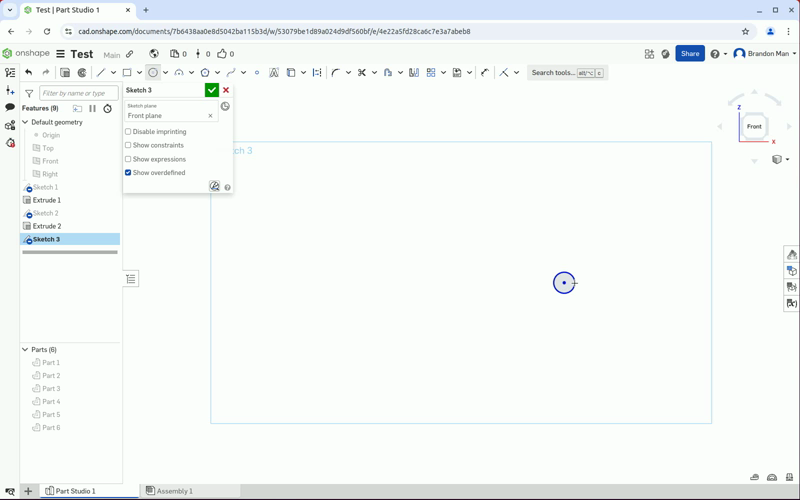
mouse_move(564, 282)
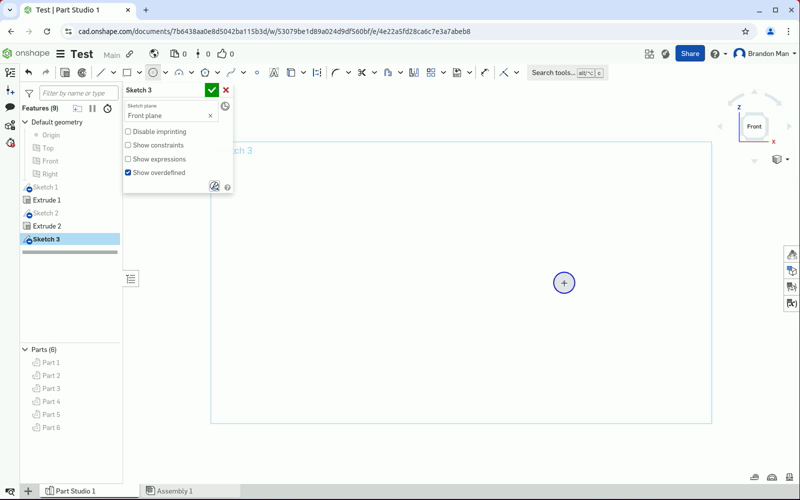
click(564, 282)
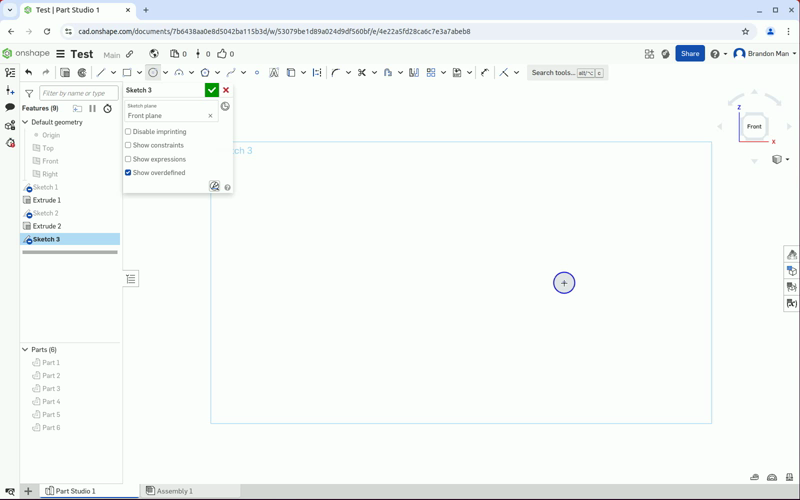
key_up(shift)
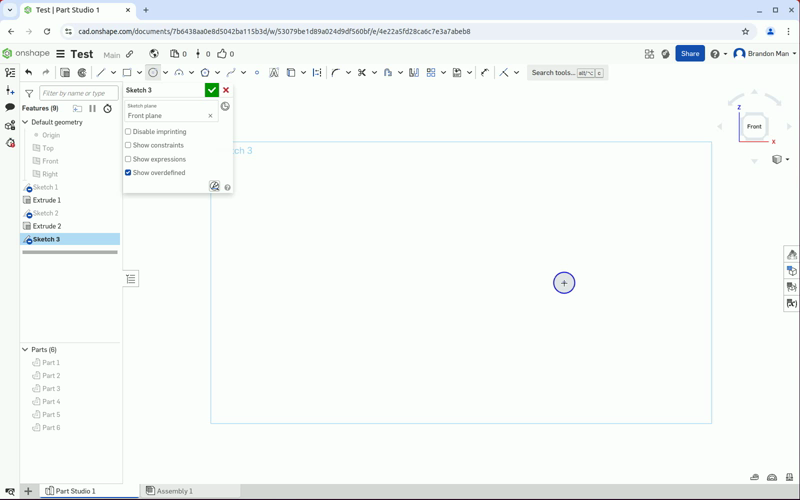
mouse_move(571, 282)
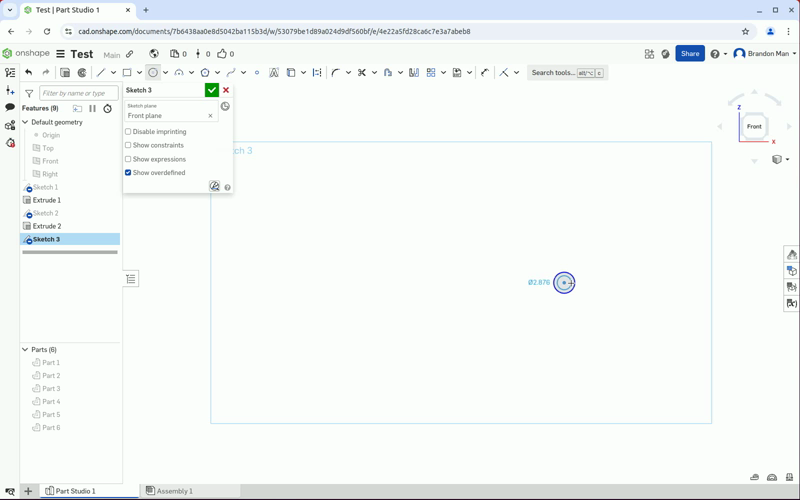
scroll(6)
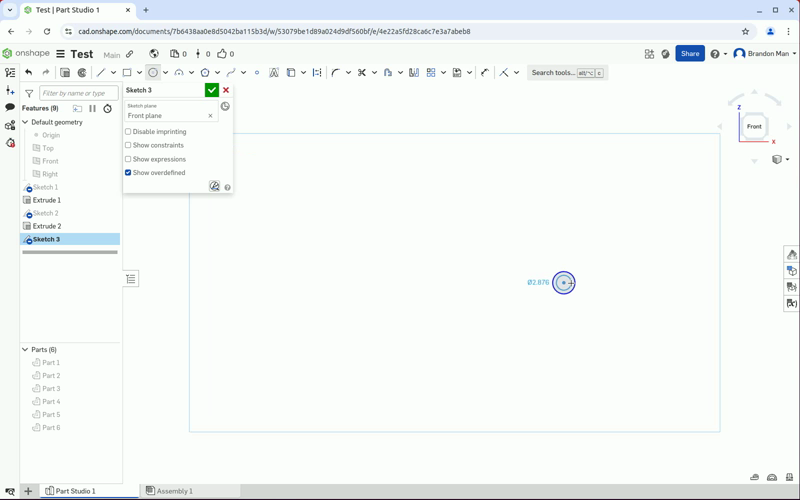
scroll(6)
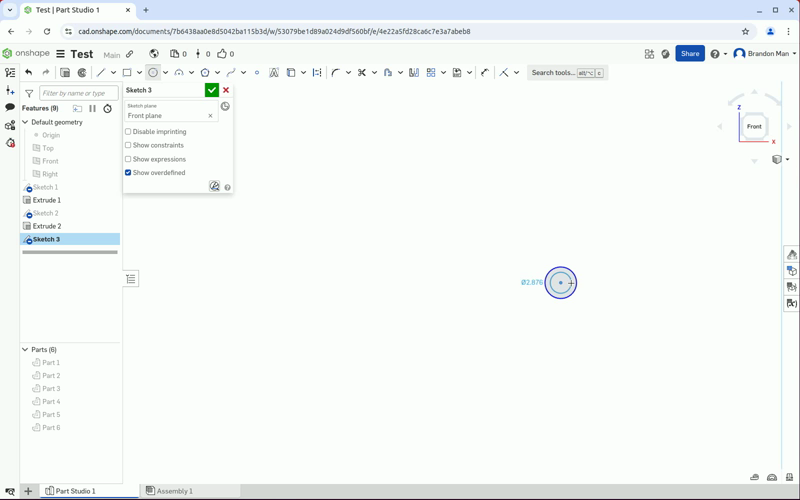
scroll(6)
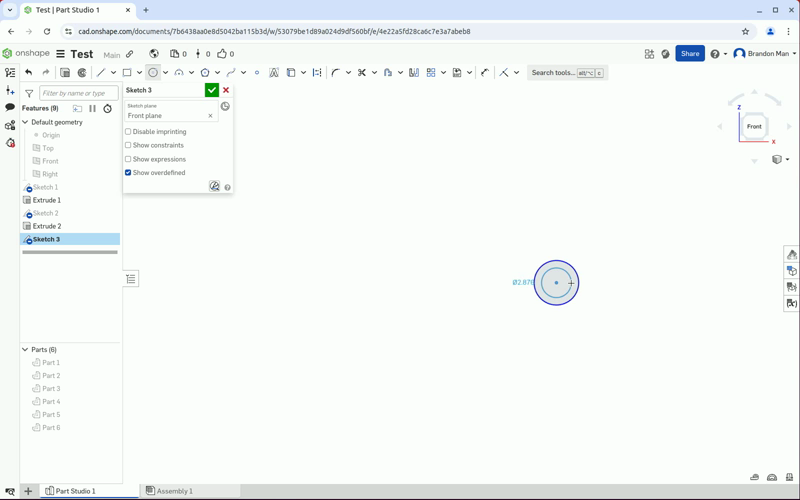
scroll(6)
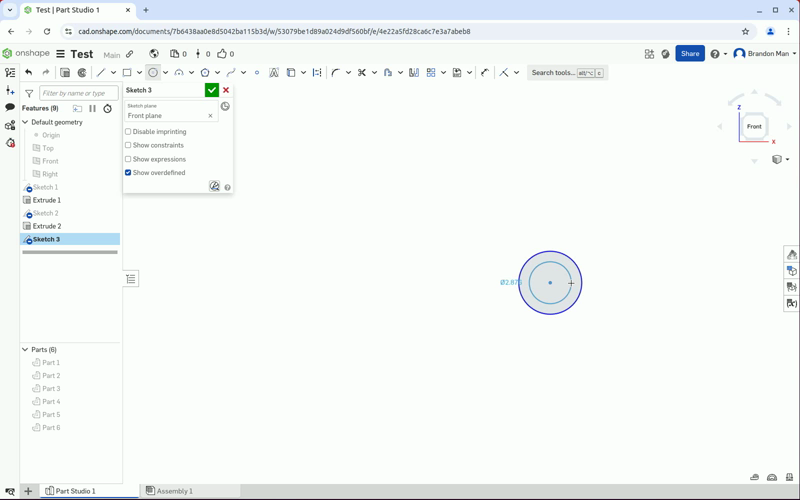
scroll(6)
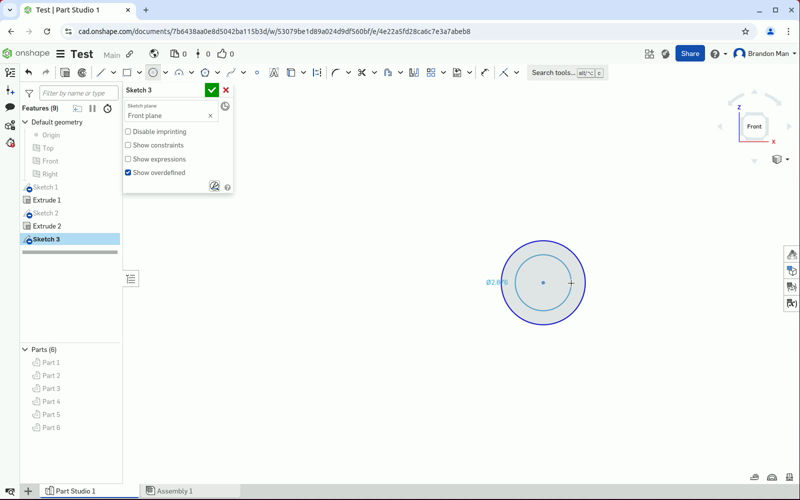
scroll(6)
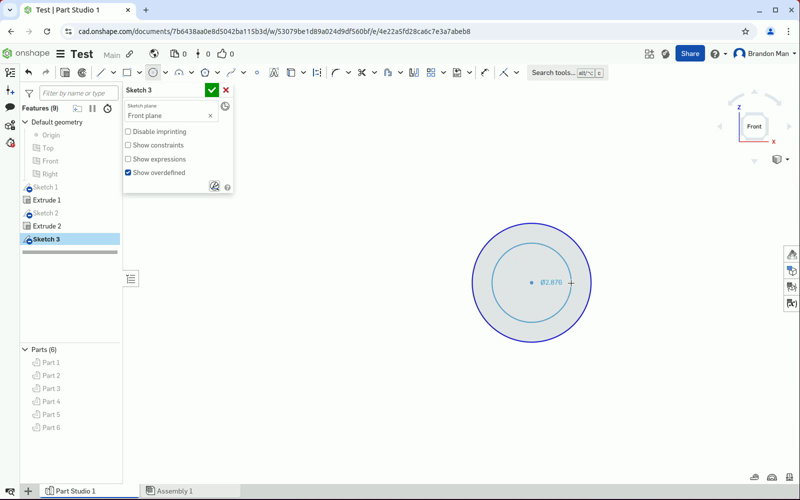
scroll(6)
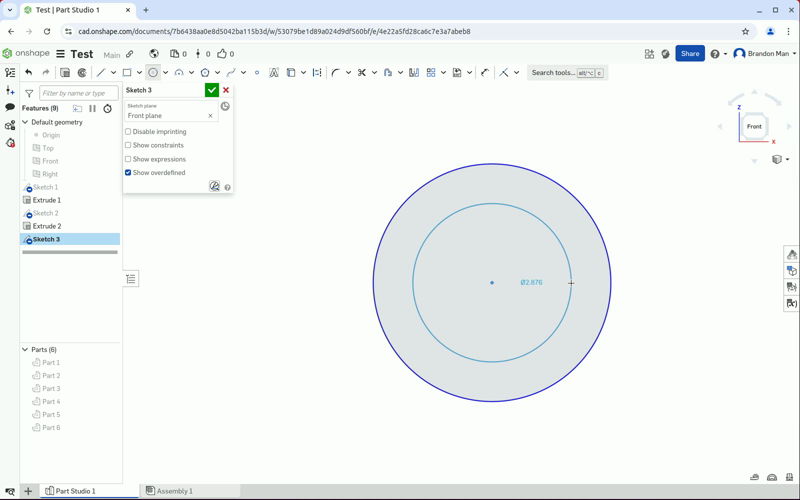
click(571, 282)
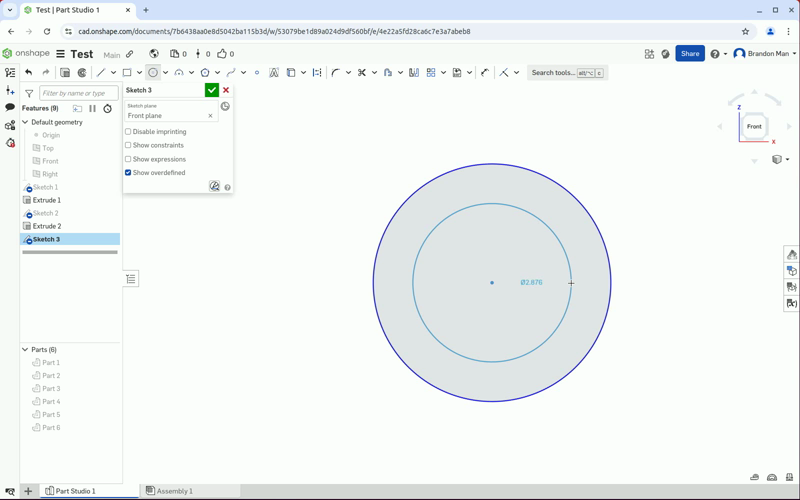
scroll(-6)
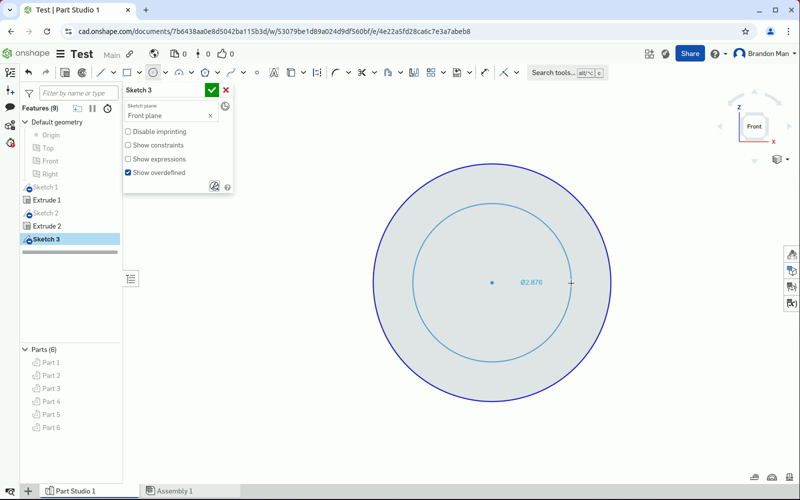
scroll(-6)
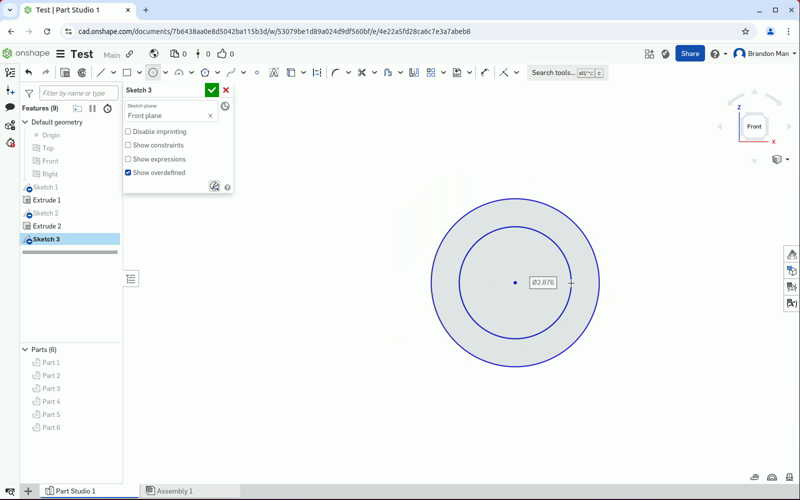
scroll(-6)
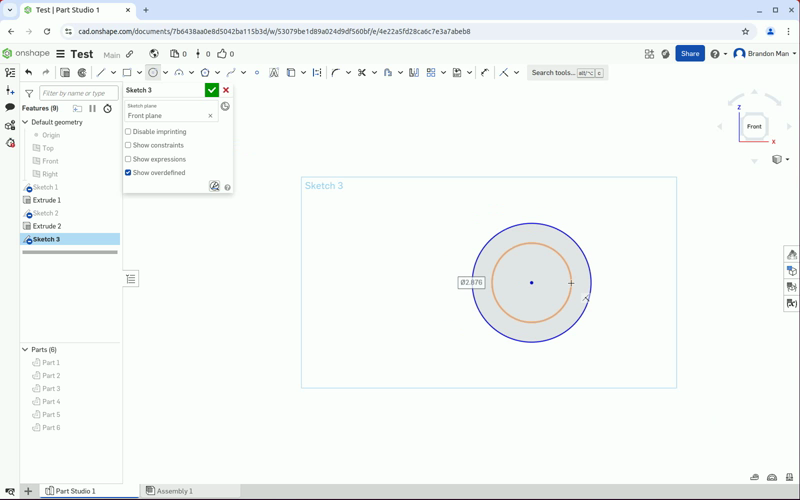
scroll(-6)
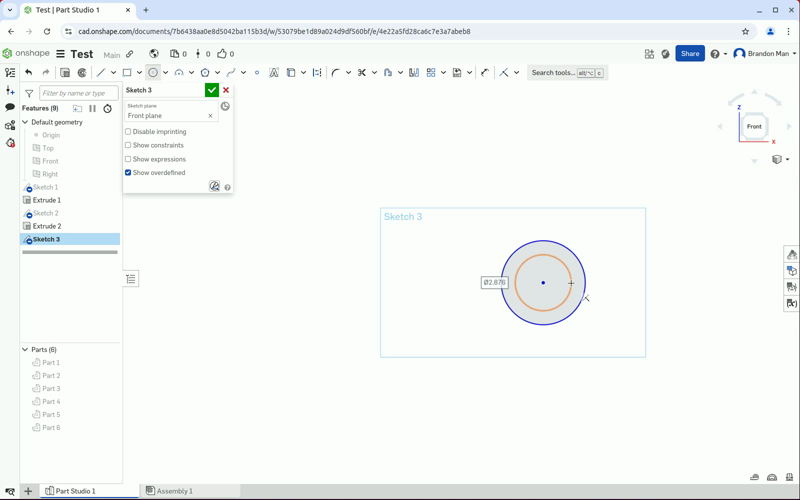
scroll(-6)
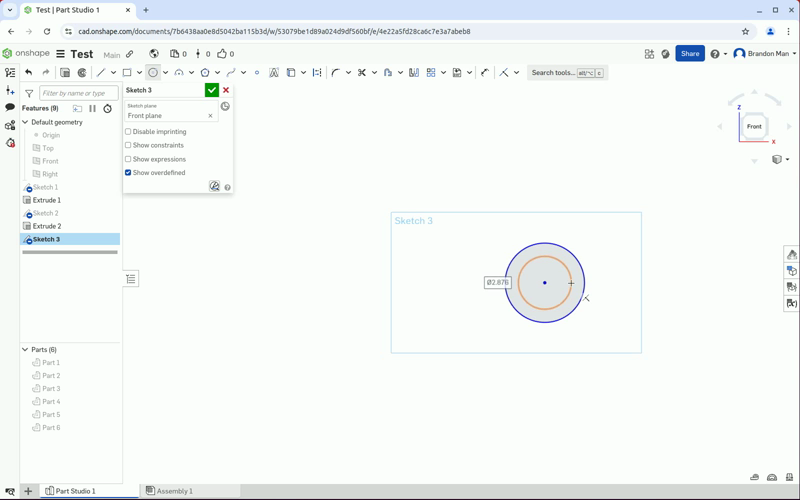
scroll(-6)
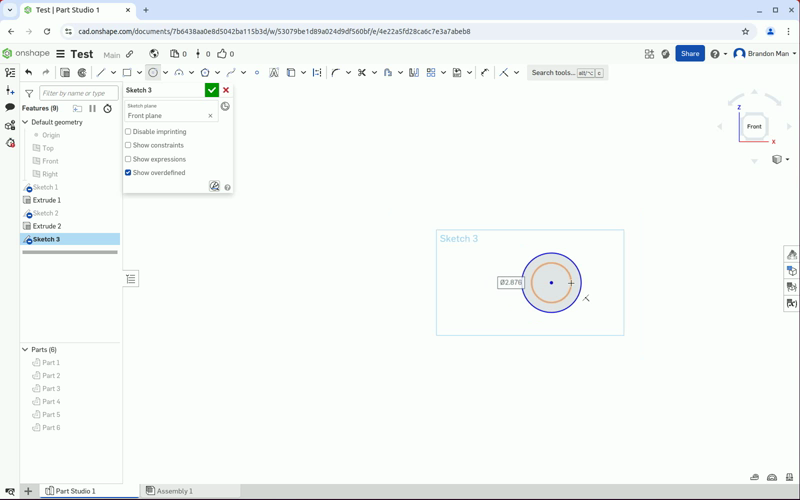
scroll(-6)
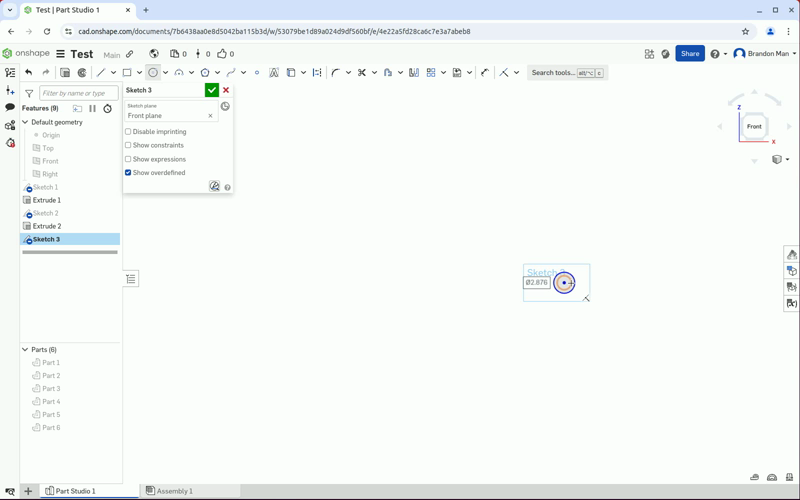
key(esc)
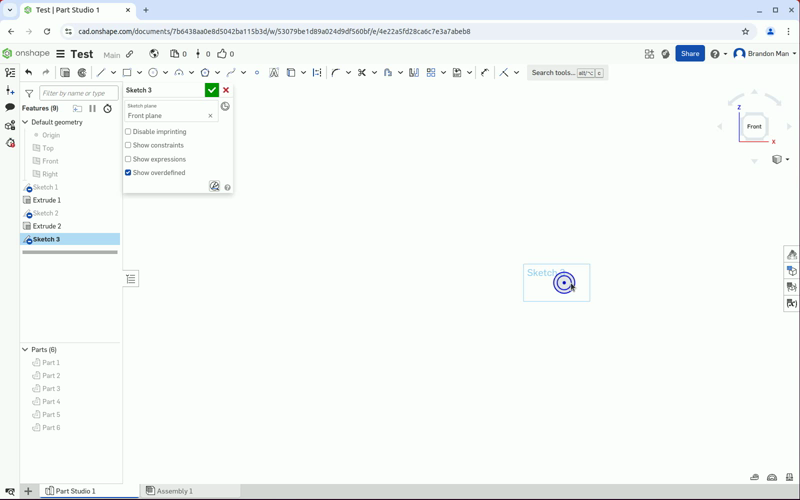
mouse_move(556, 286)
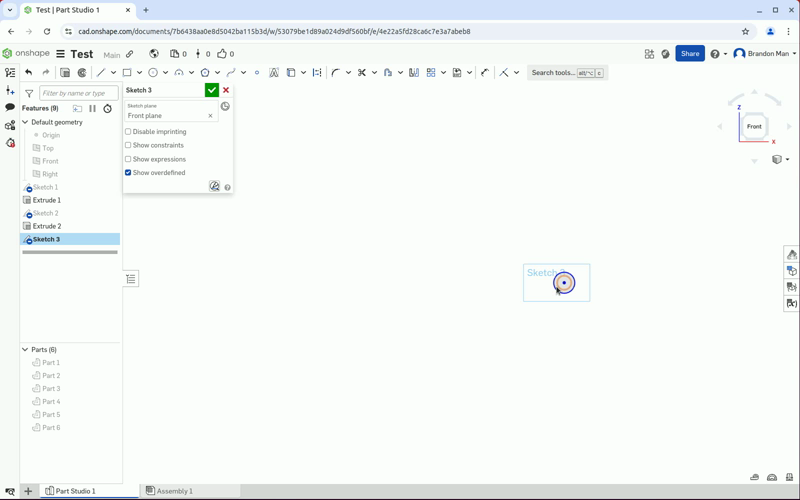
scroll(6)
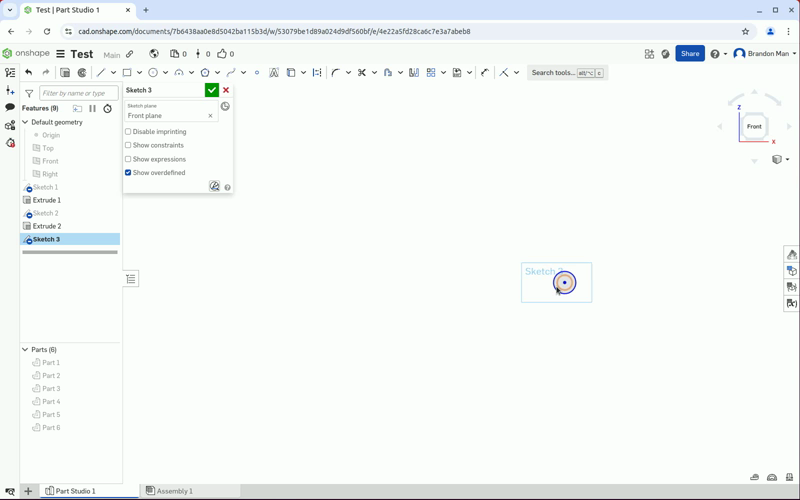
scroll(6)
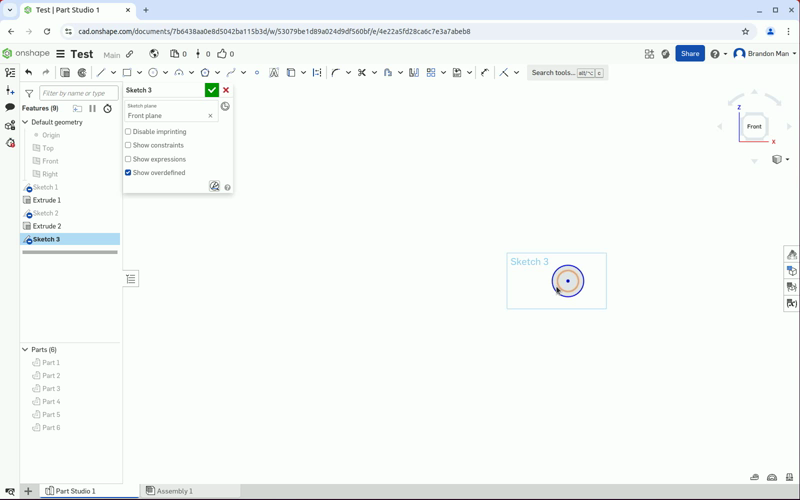
scroll(6)
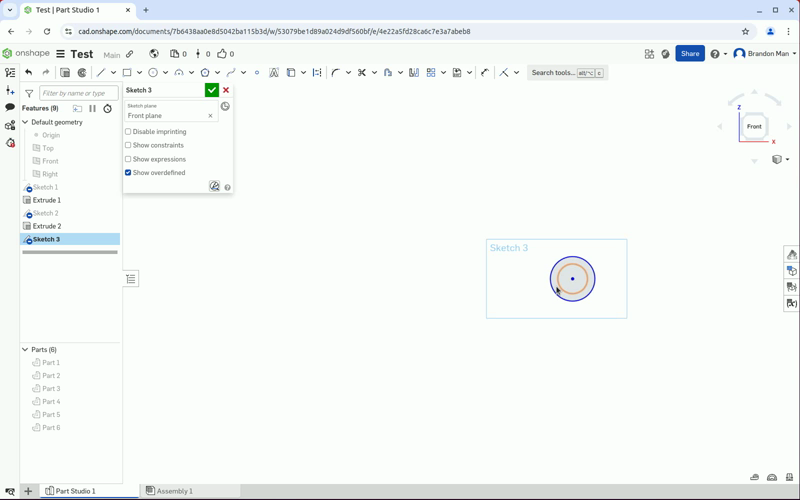
scroll(6)
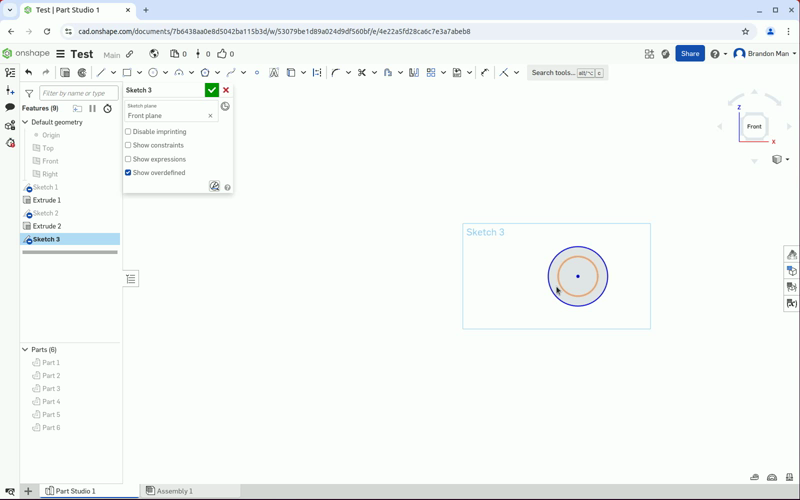
scroll(6)
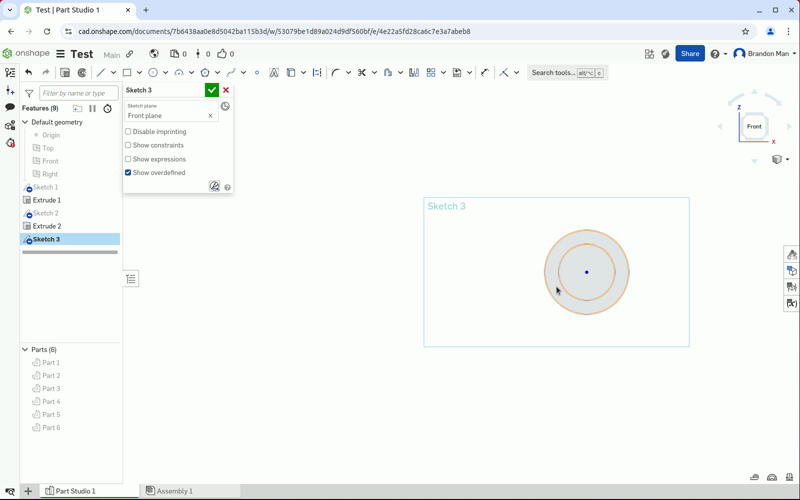
scroll(6)
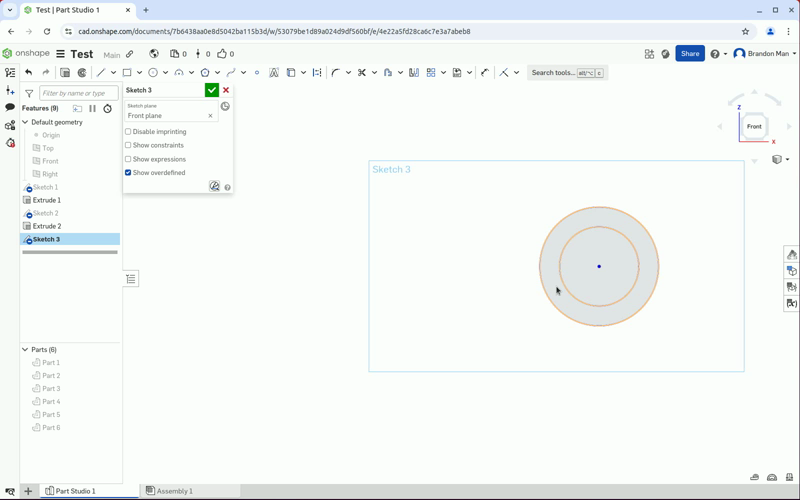
scroll(6)
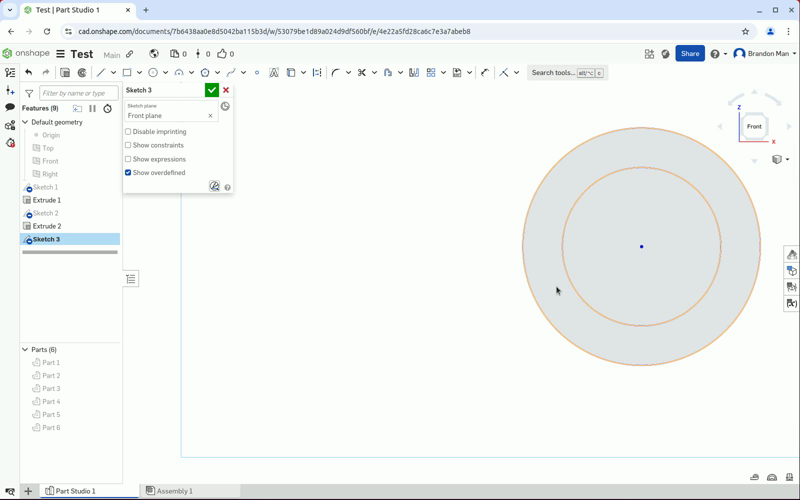
click(556, 286)
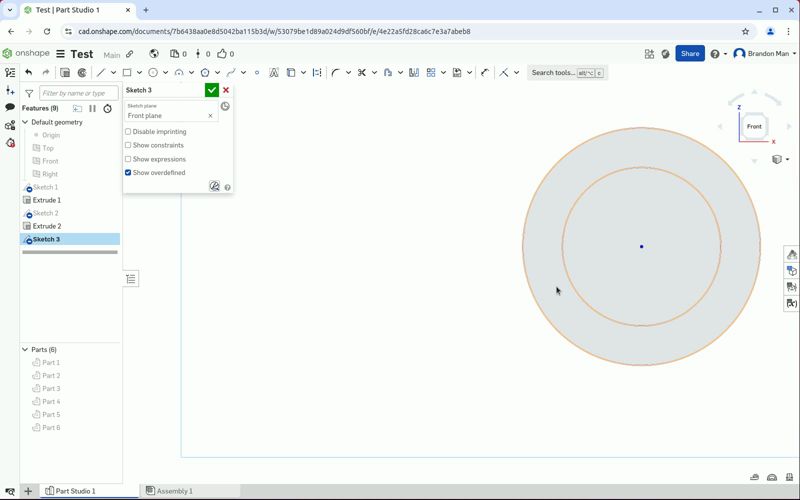
scroll(-6)
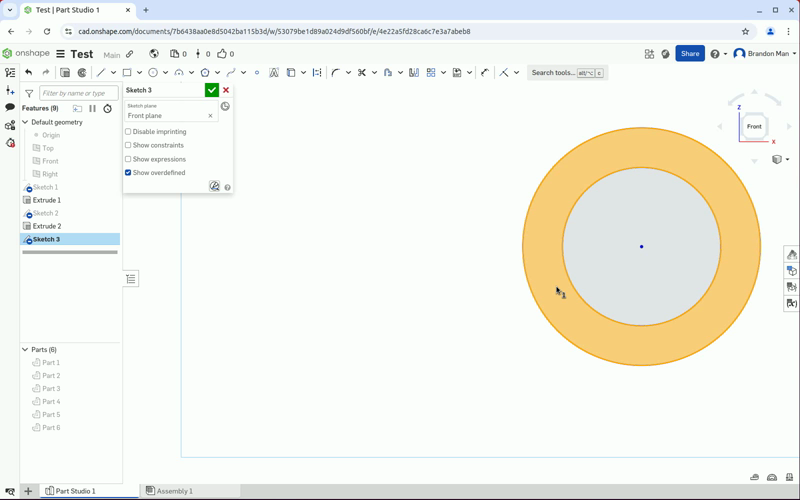
scroll(-6)
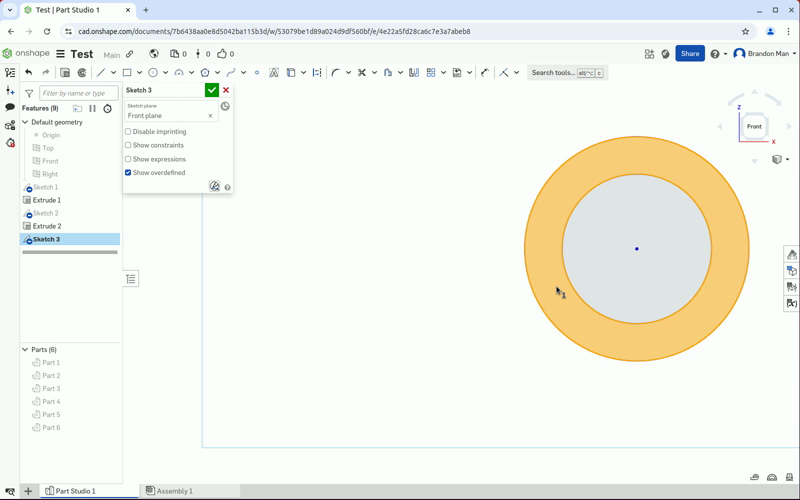
scroll(-6)
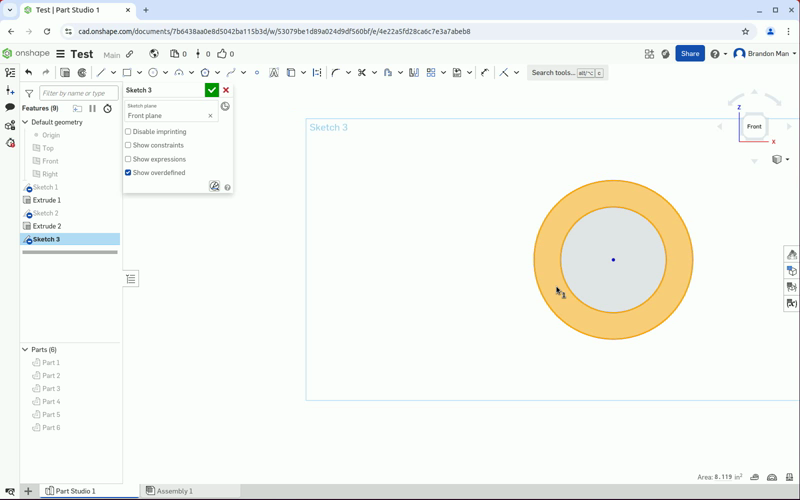
scroll(-6)
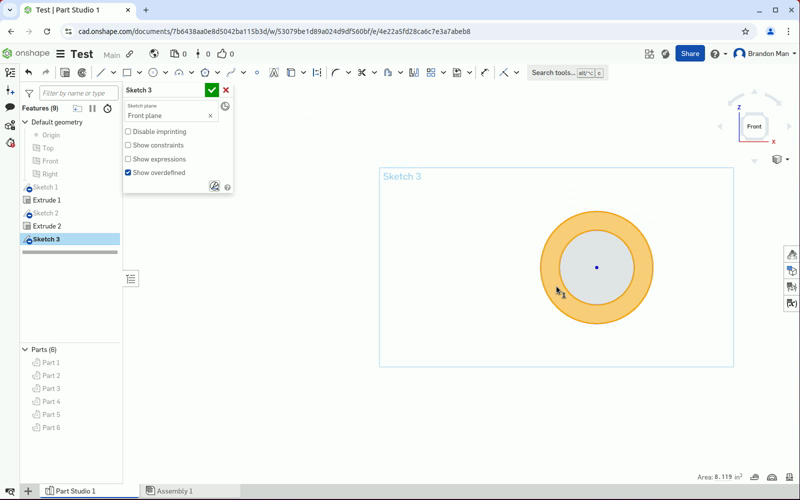
scroll(-6)
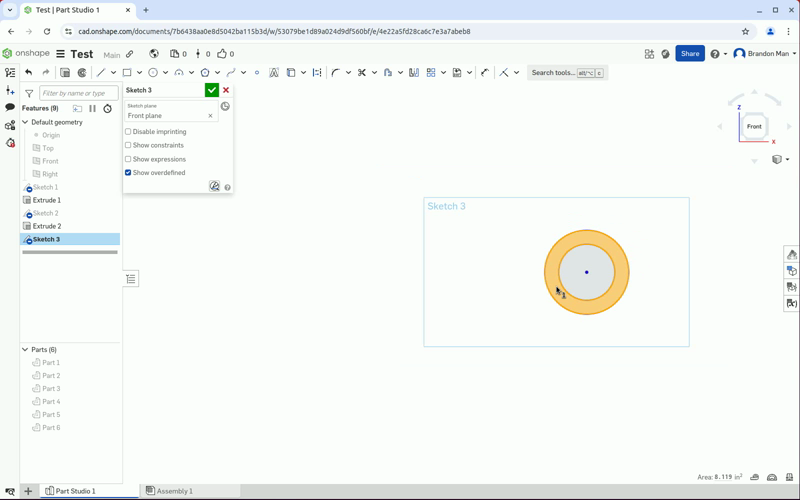
scroll(-6)
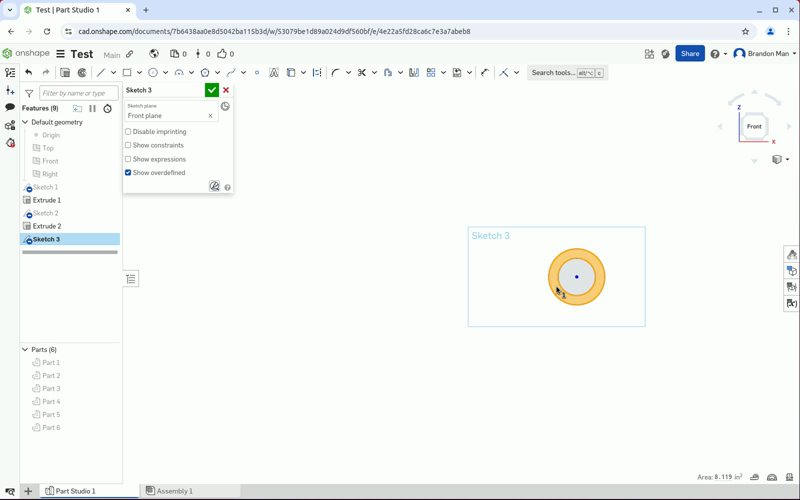
scroll(-6)
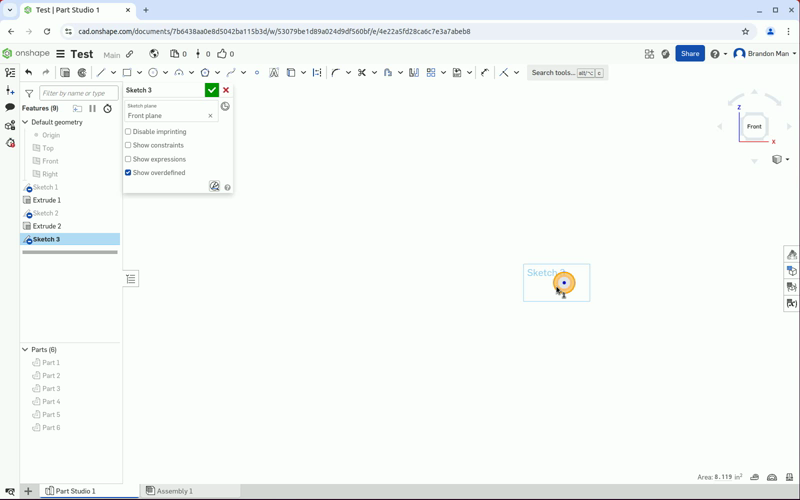
mouse_move(73, 352)
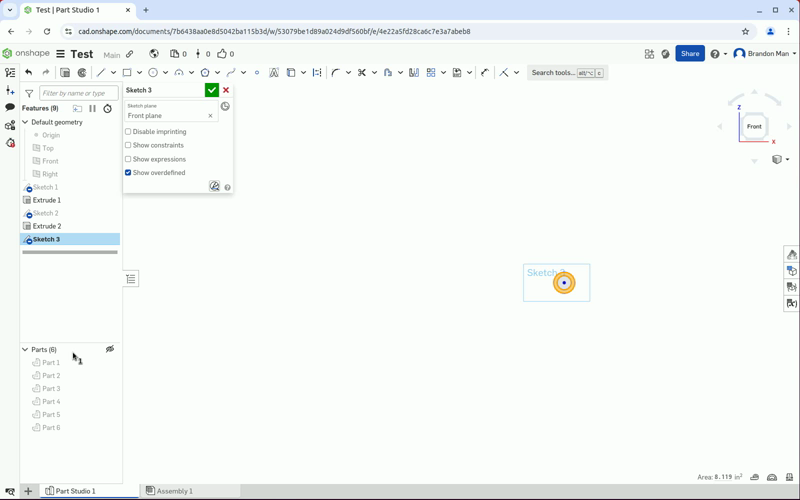
key(shift+y)
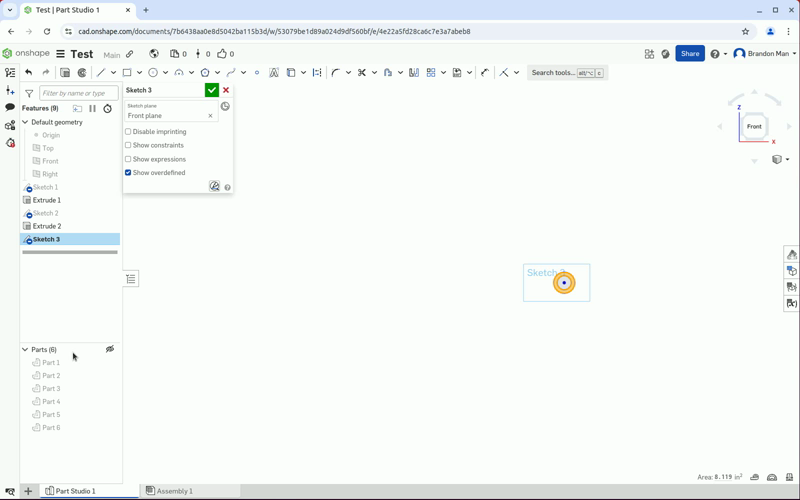
key(shift+e)
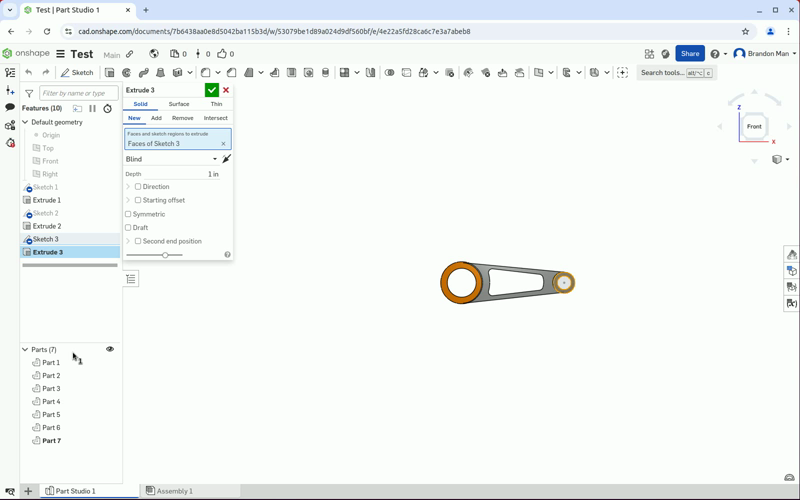
mouse_move(143, 106)
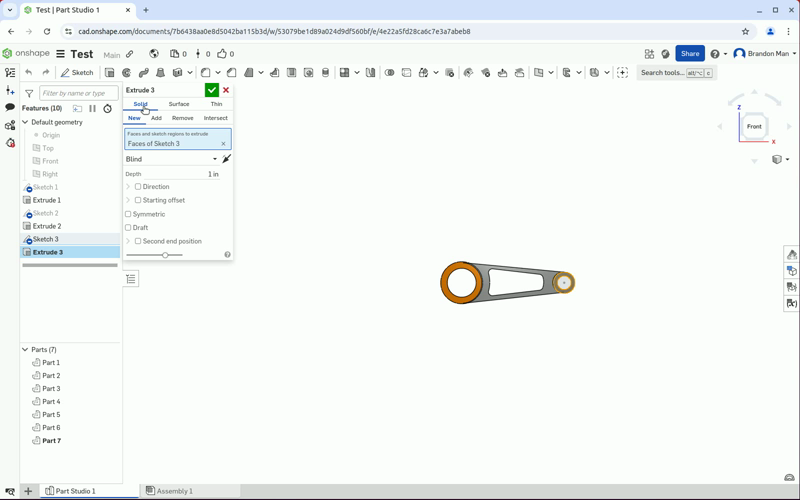
click(143, 106)
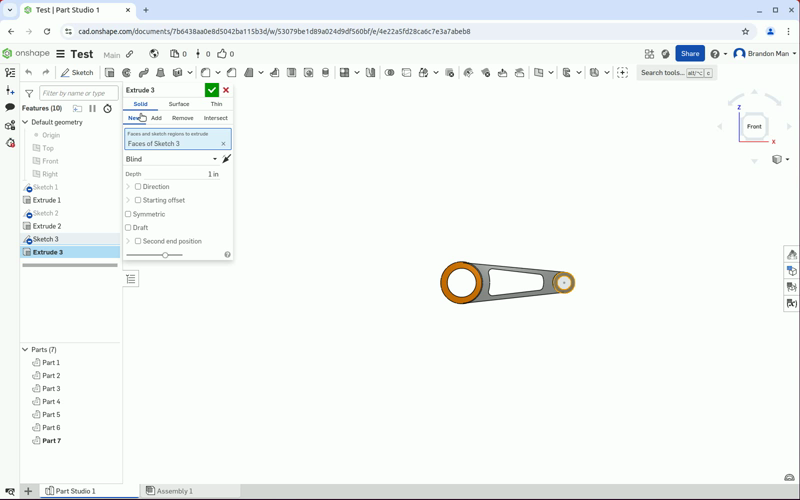
mouse_move(137, 120)
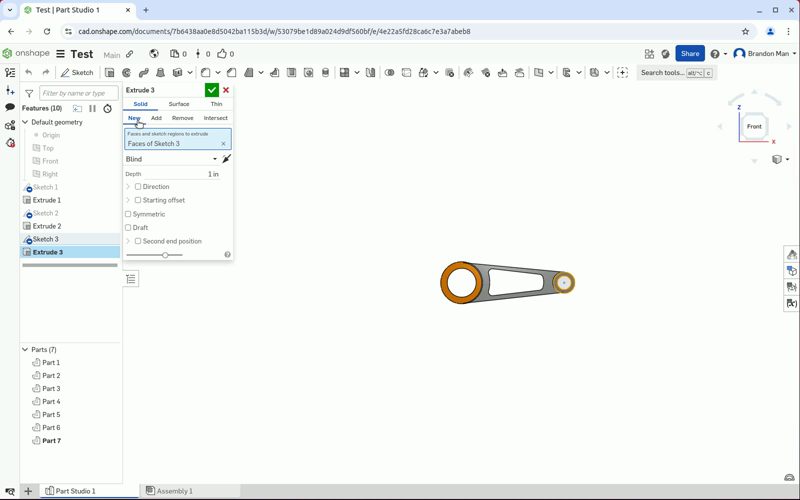
click(137, 120)
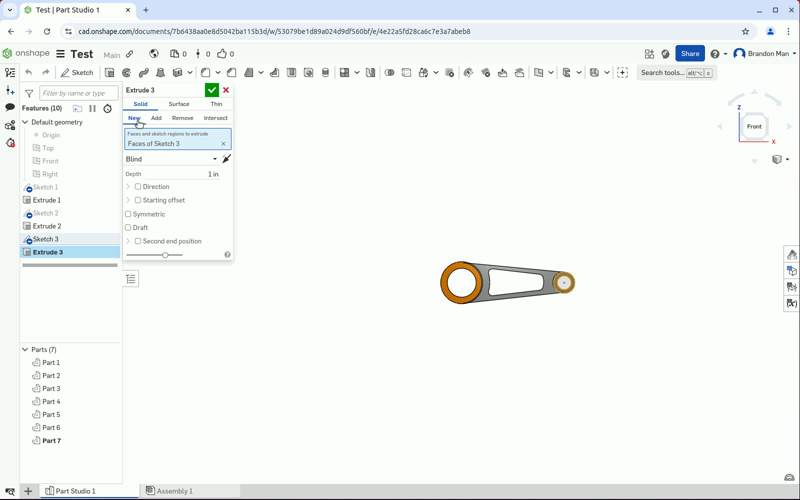
key(tab, 4)
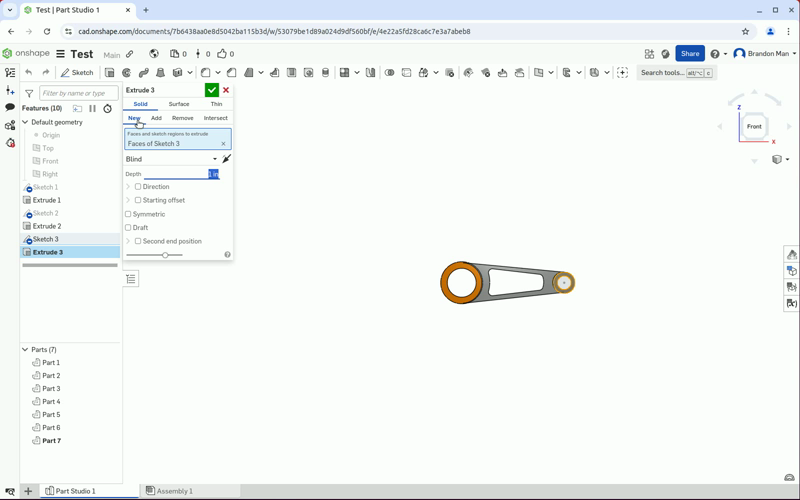
text(3.129)
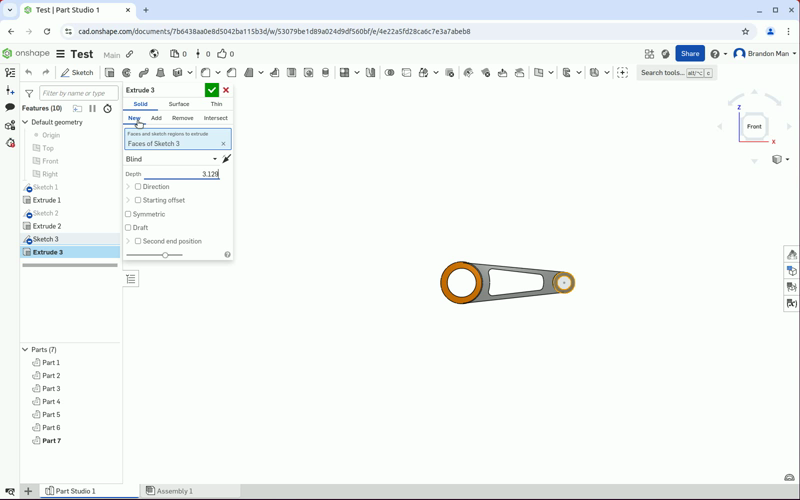
key(enter)
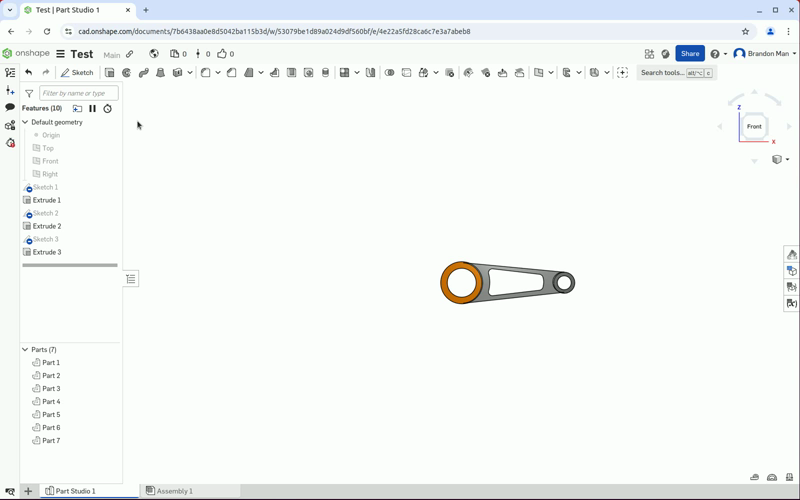
key(shift+h)
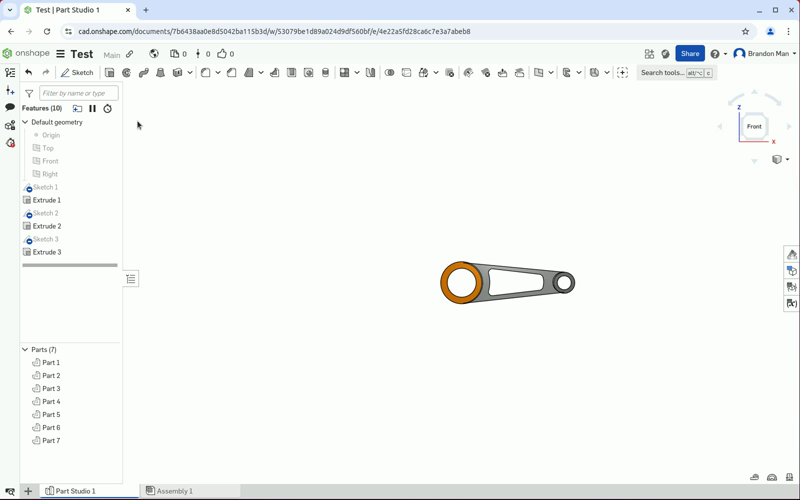
key(shift+h)
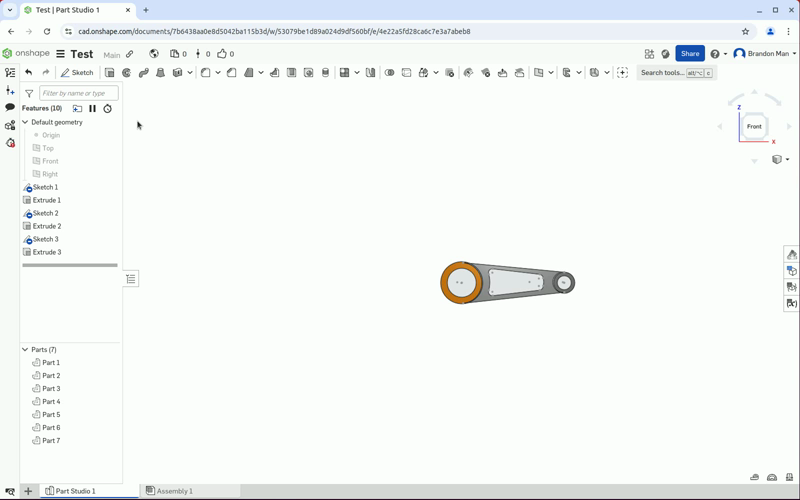
key(shift+7)
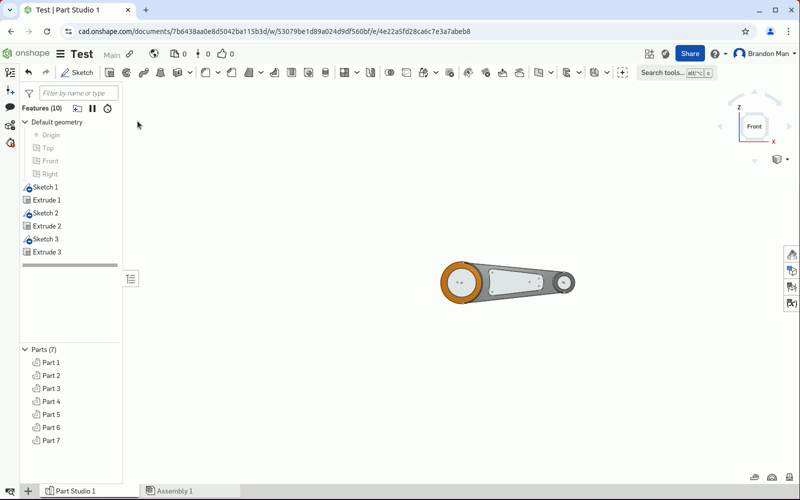
key(left, 2)
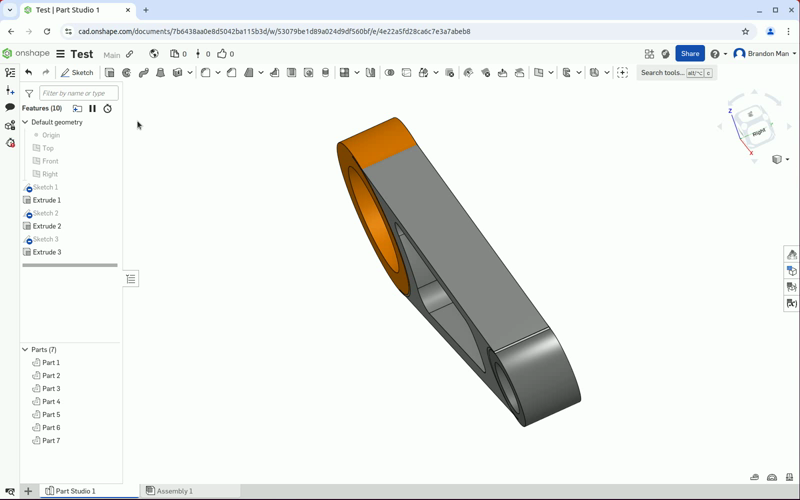
key(down, 2)
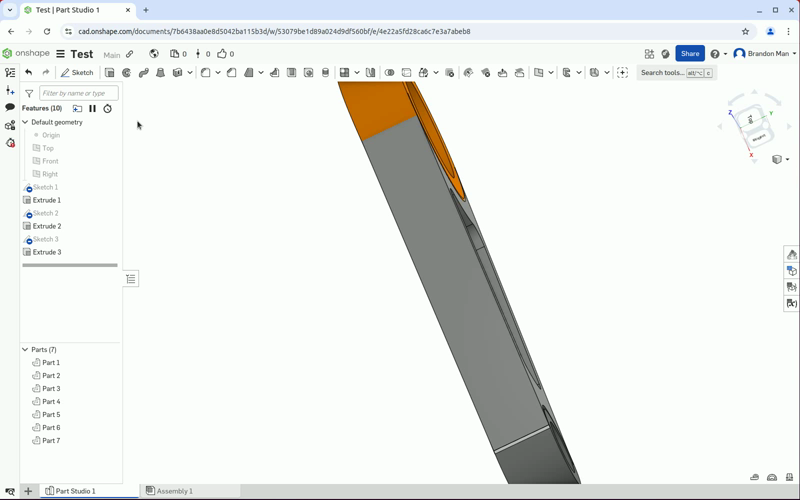
key(up, 2)
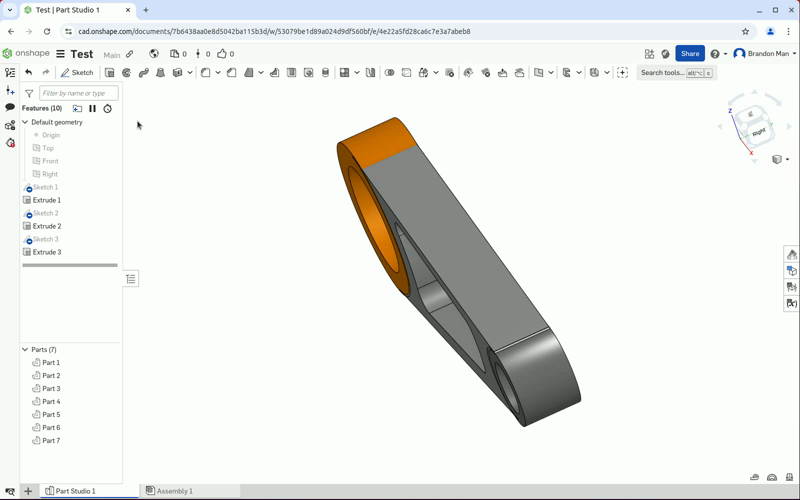
key(right, 2)
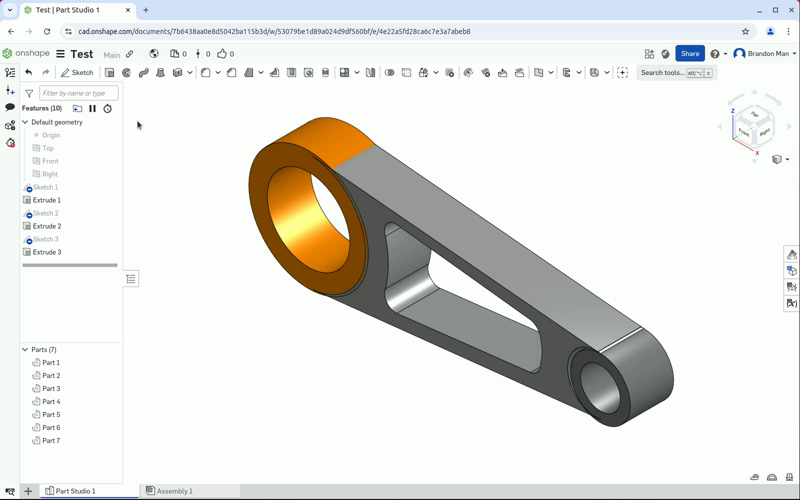
mouse_move(73, 189)
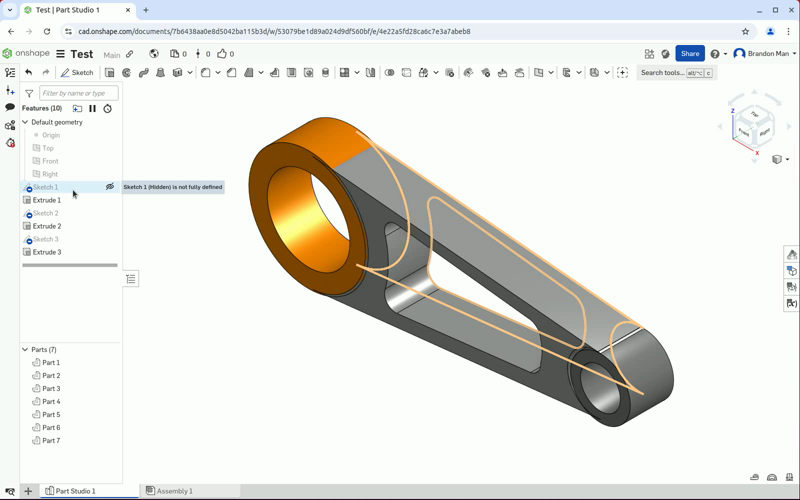
click(73, 189)